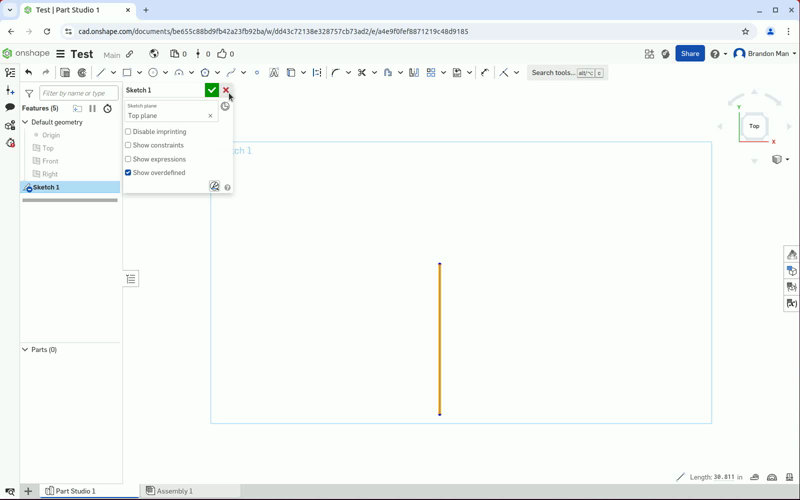
key(shift+h)
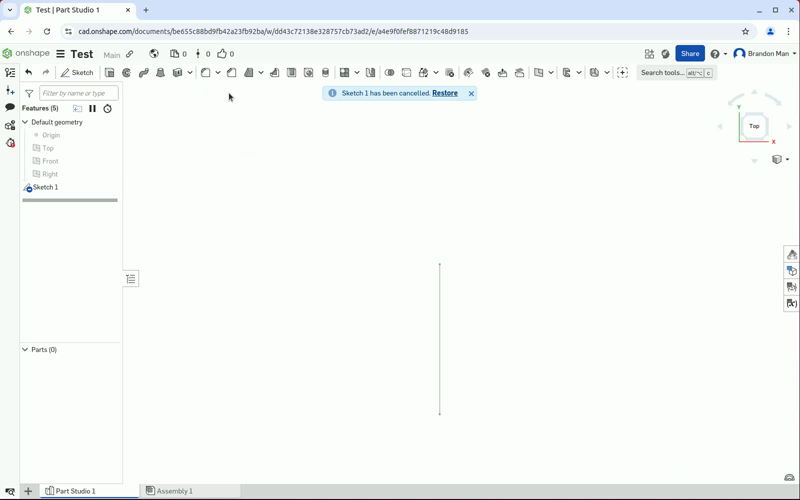
key(shift+s)
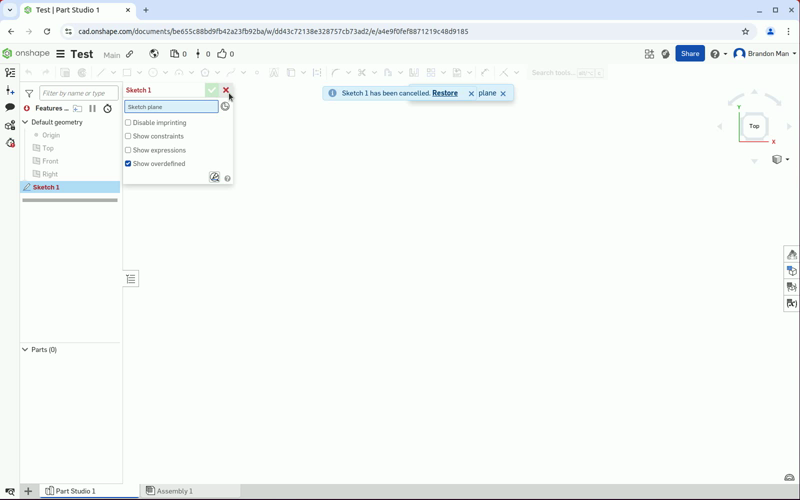
mouse_move(73, 150)
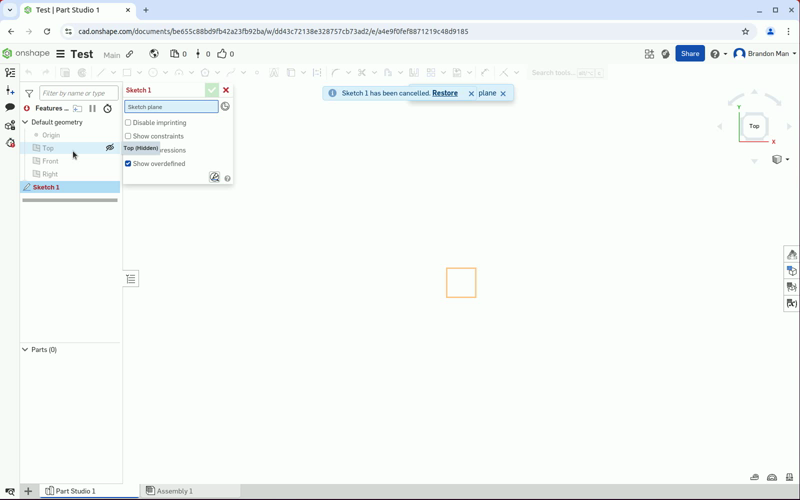
click(73, 150)
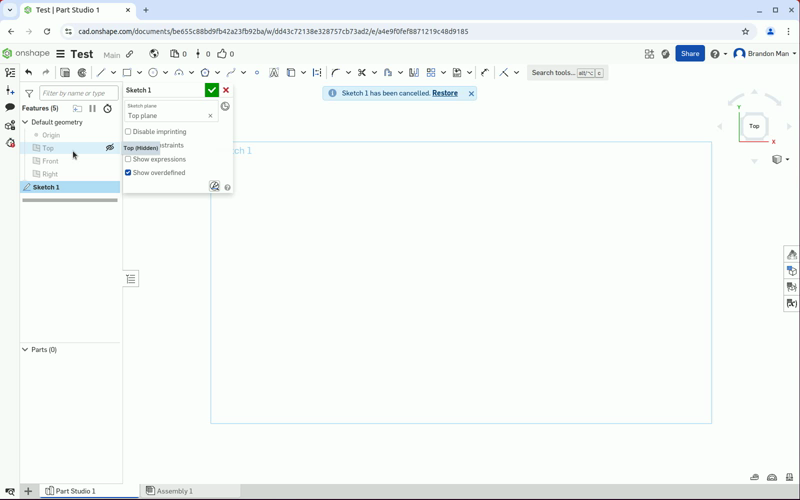
mouse_move(73, 352)
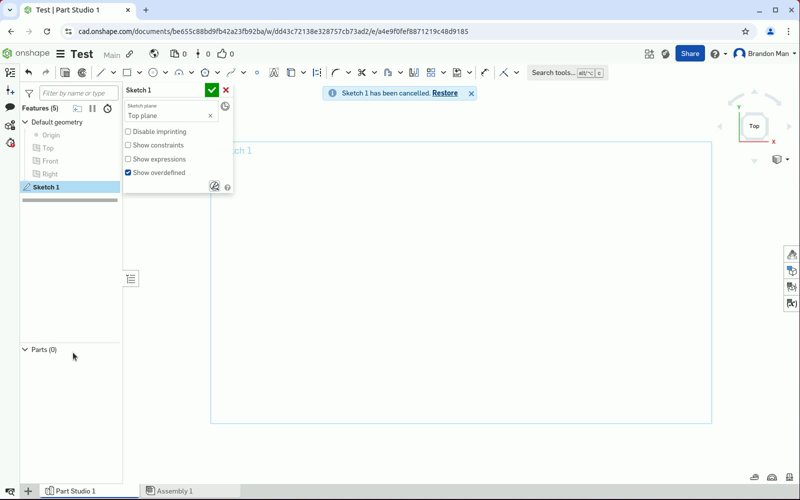
key(y)
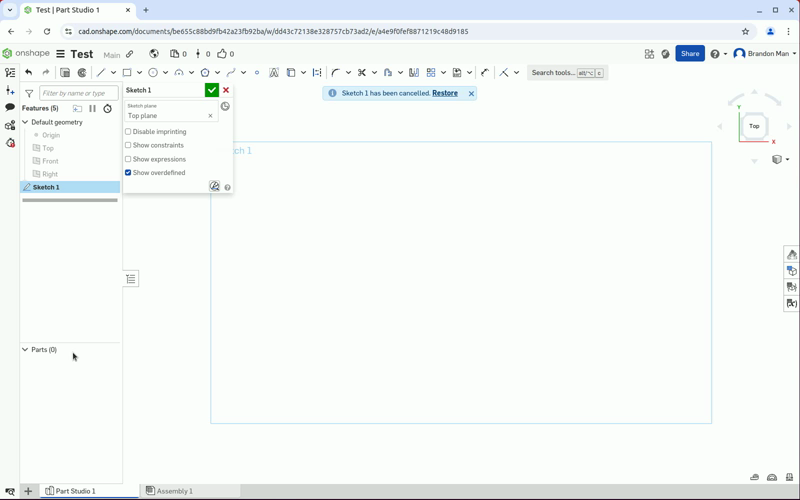
key(a)
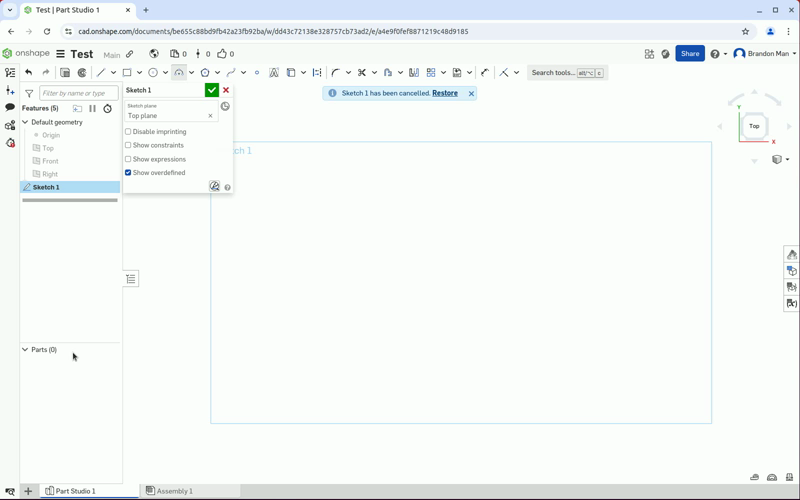
key_down(shift)
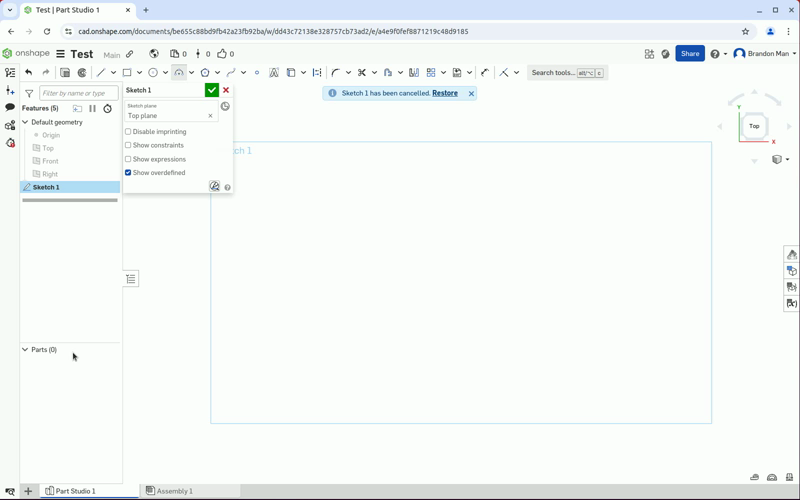
mouse_move(348, 311)
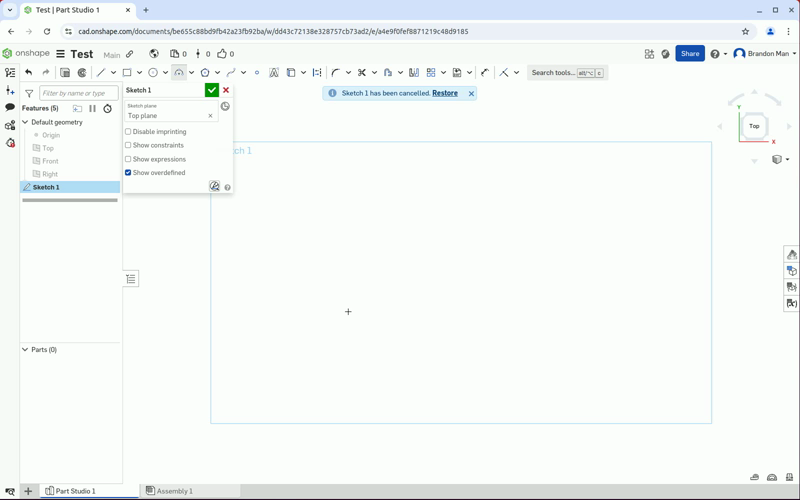
click(348, 311)
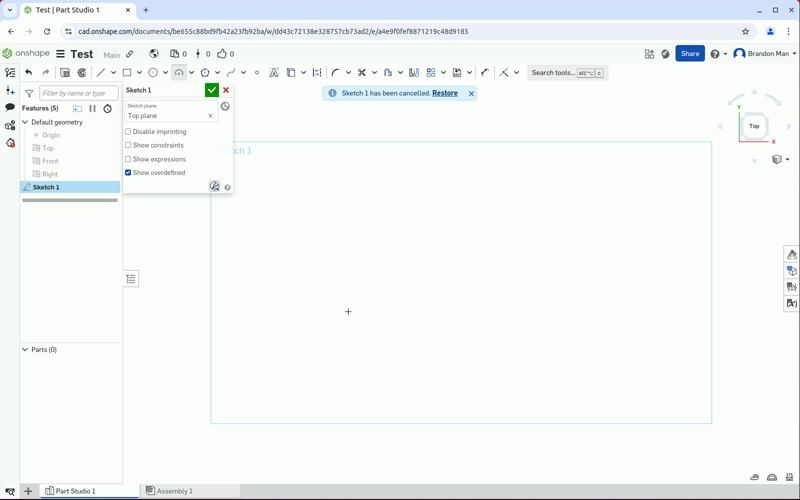
key_up(shift)
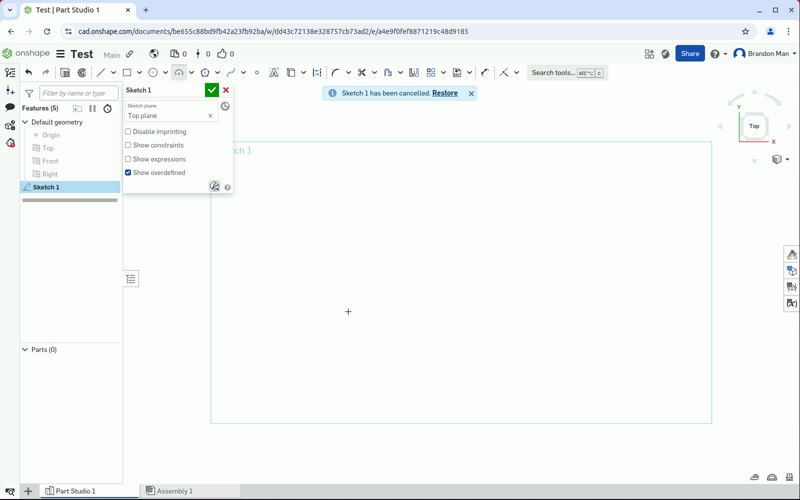
key_down(shift)
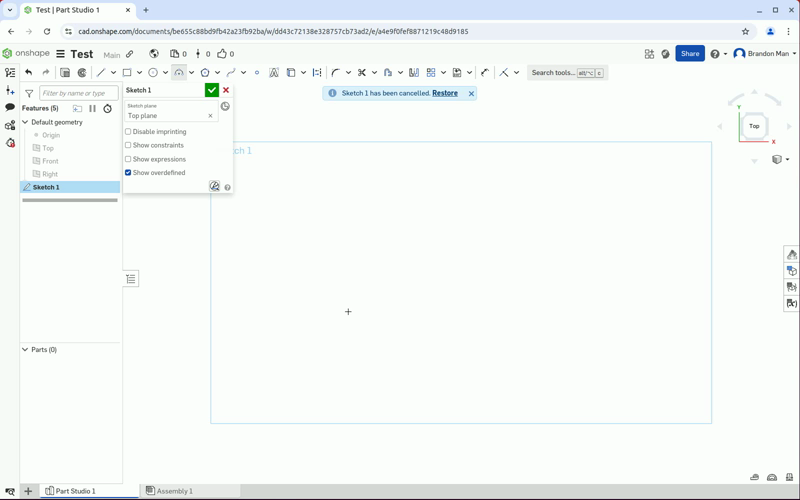
mouse_move(374, 336)
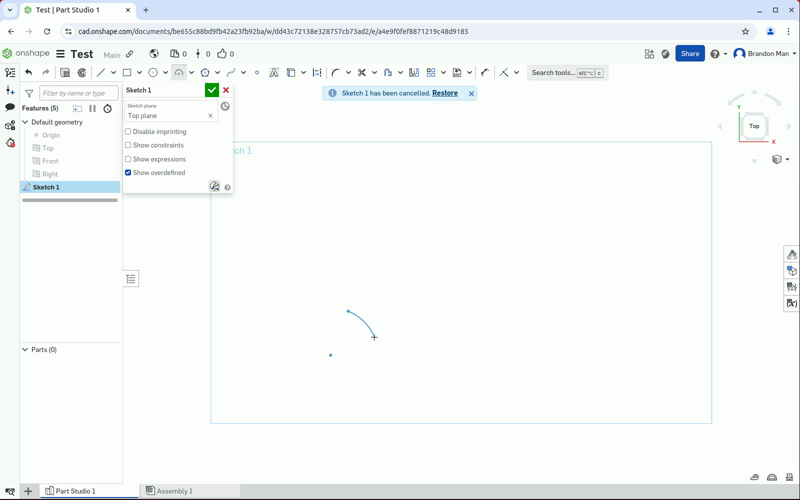
click(374, 336)
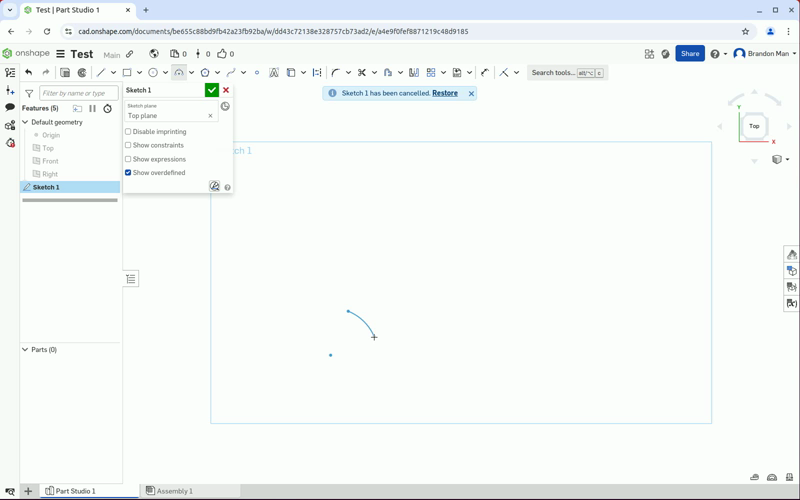
mouse_move(355, 329)
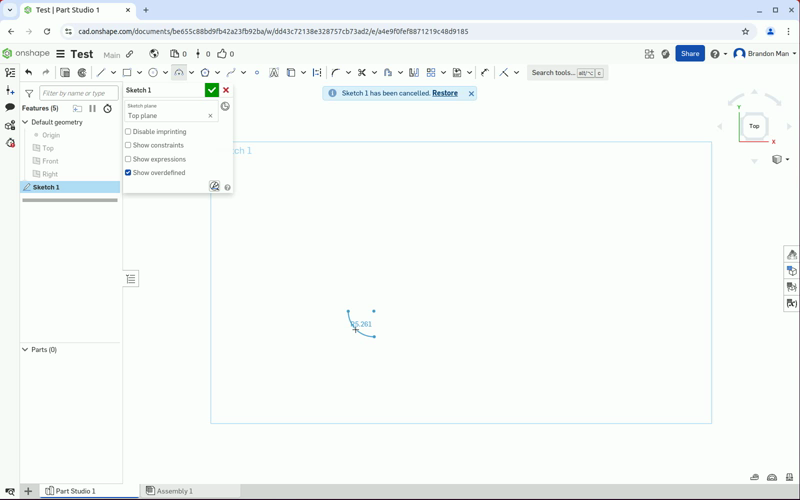
click(355, 329)
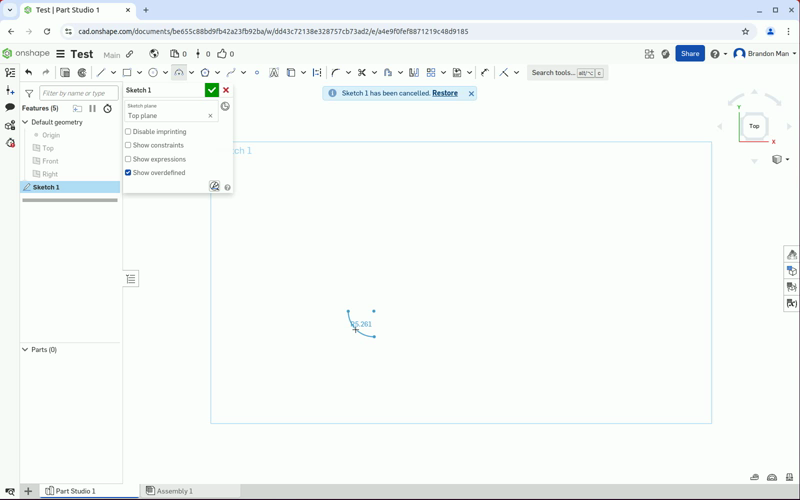
key_up(shift)
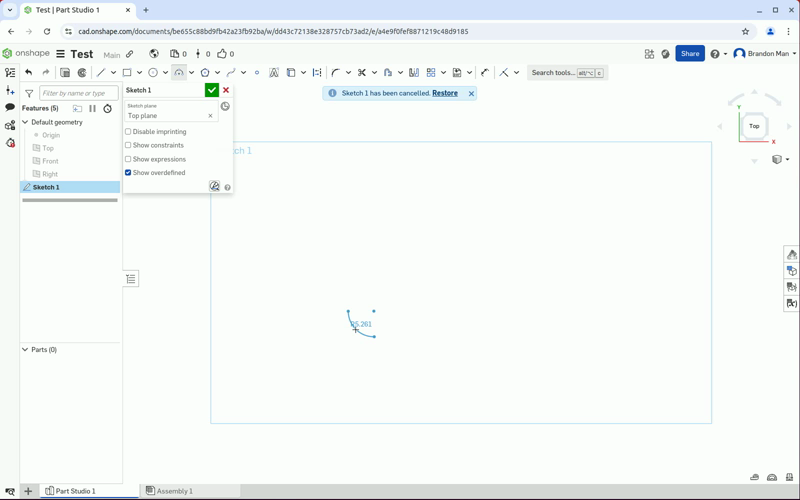
key(esc)
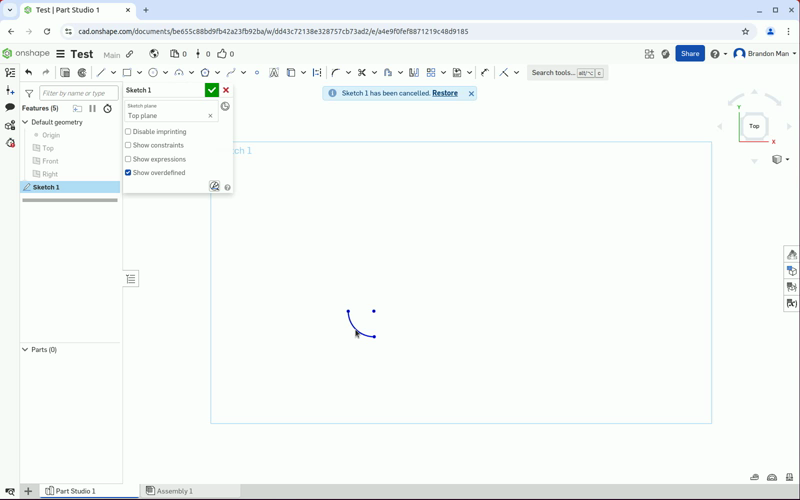
key(l)
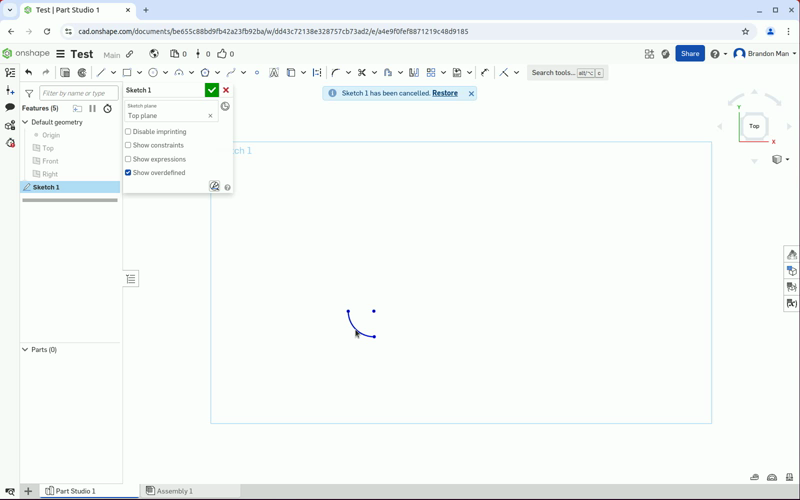
mouse_move(374, 336)
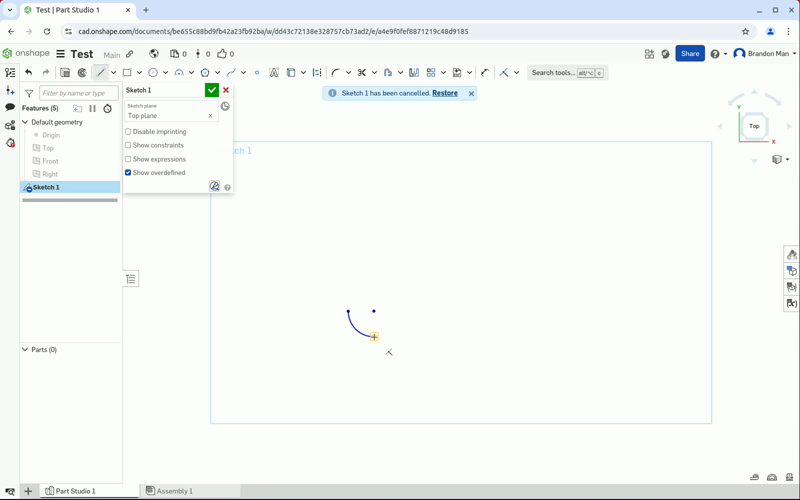
click(374, 336)
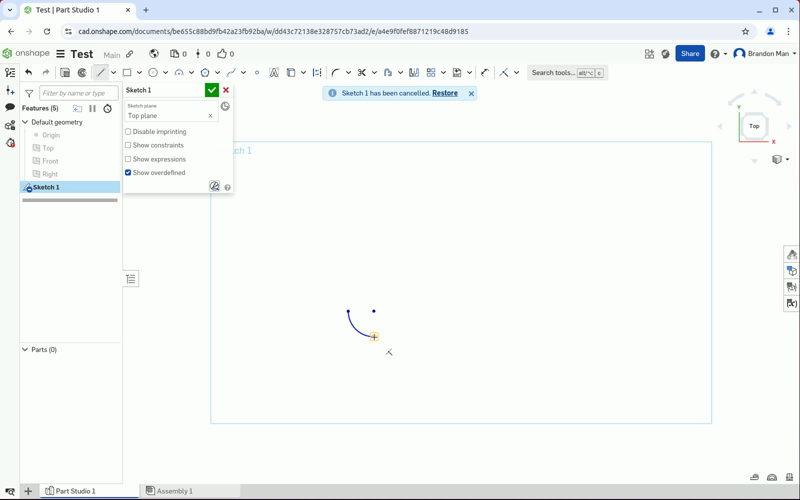
key_down(shift)
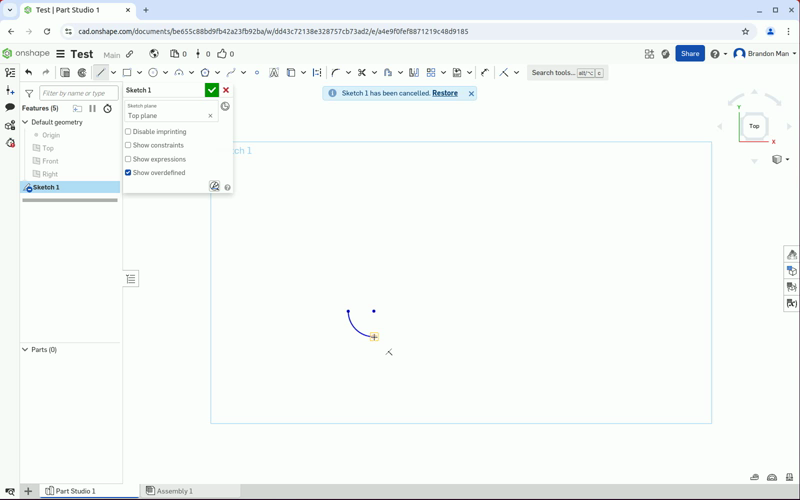
mouse_move(546, 336)
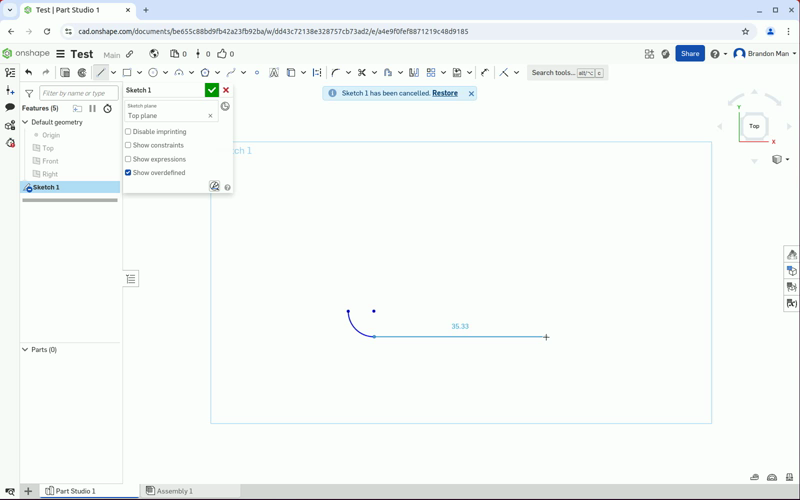
click(546, 336)
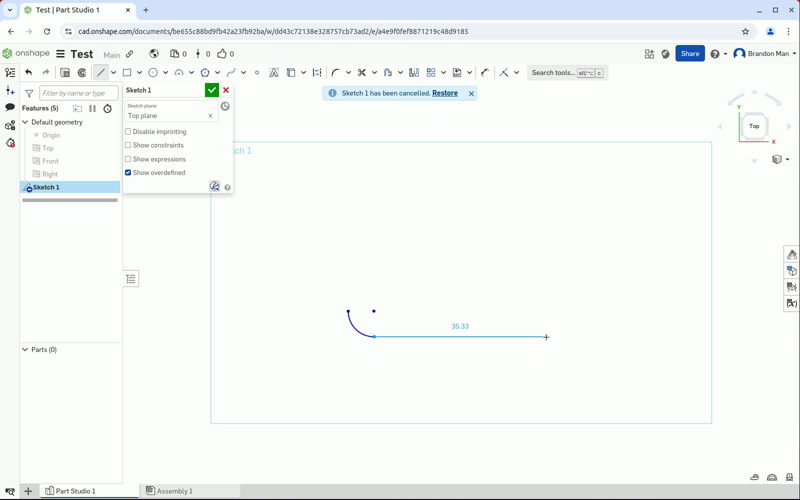
key_up(shift)
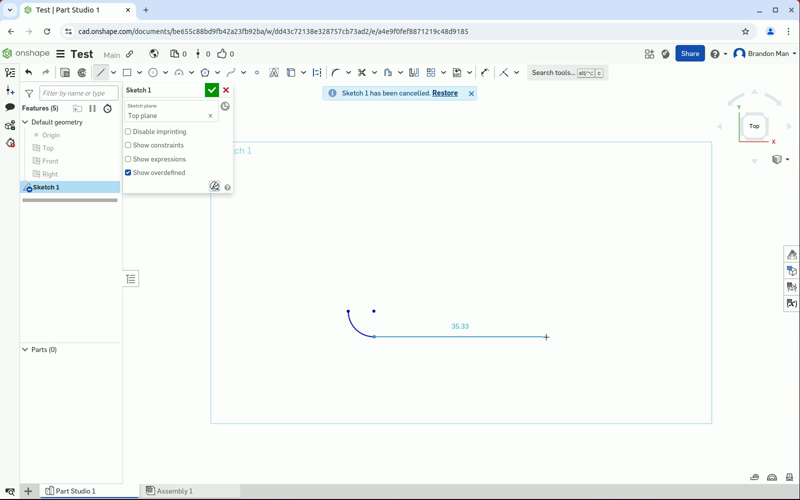
key(esc)
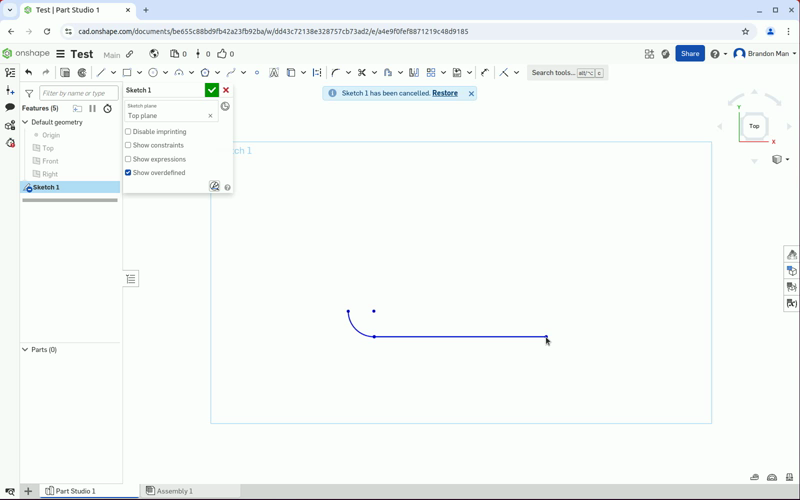
key(a)
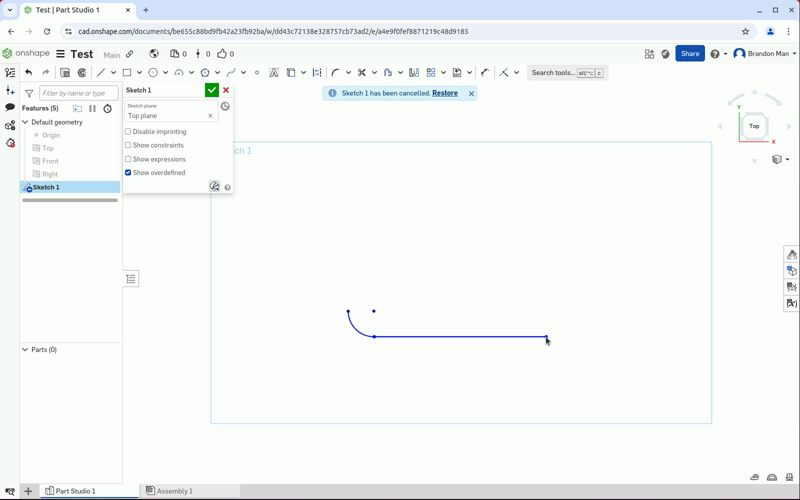
mouse_move(546, 336)
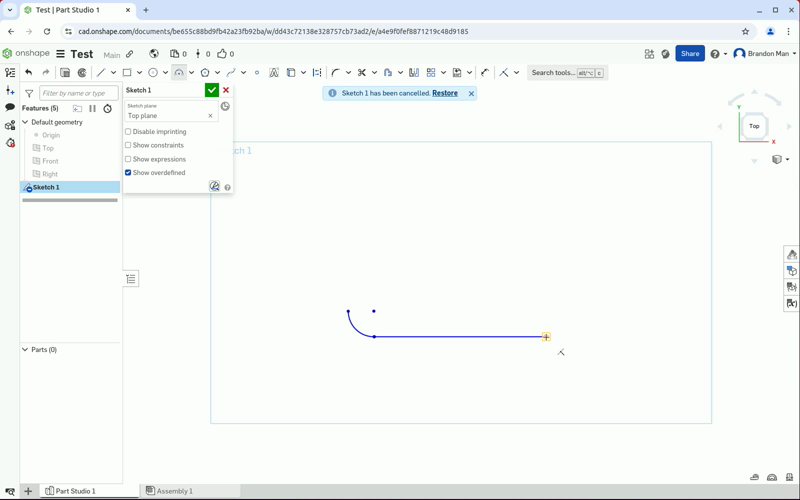
click(546, 336)
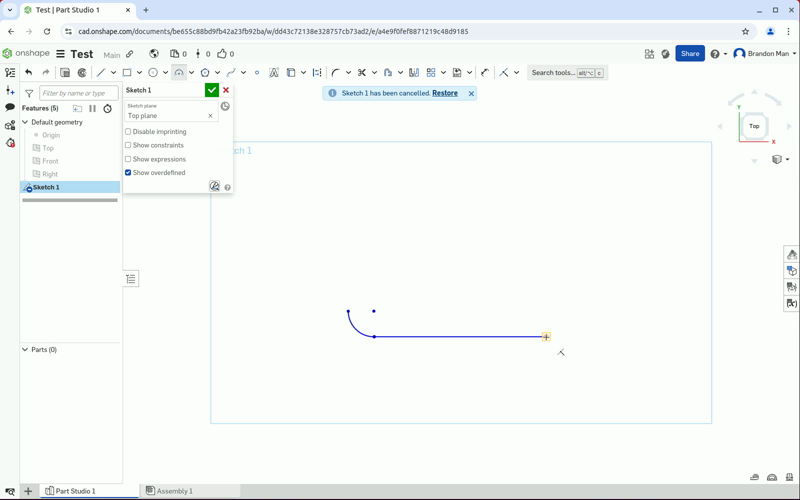
key_down(shift)
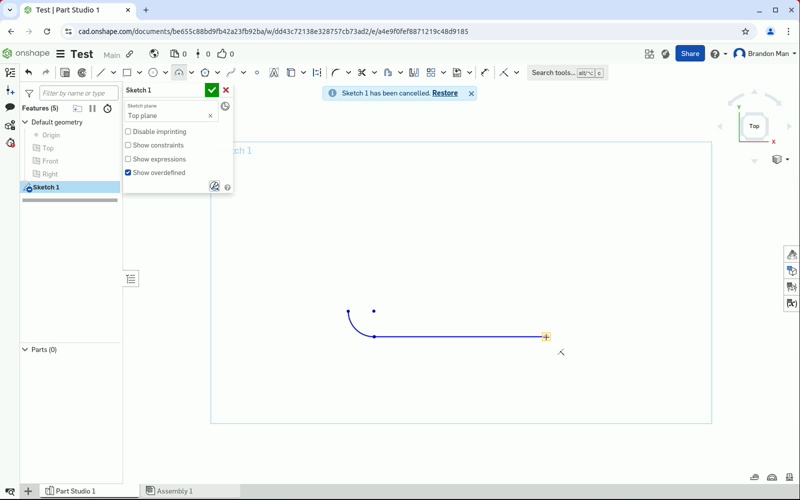
mouse_move(572, 311)
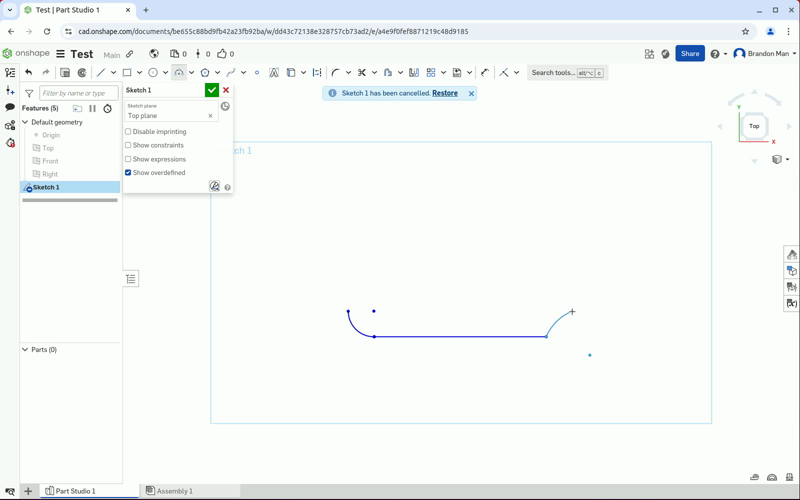
click(572, 311)
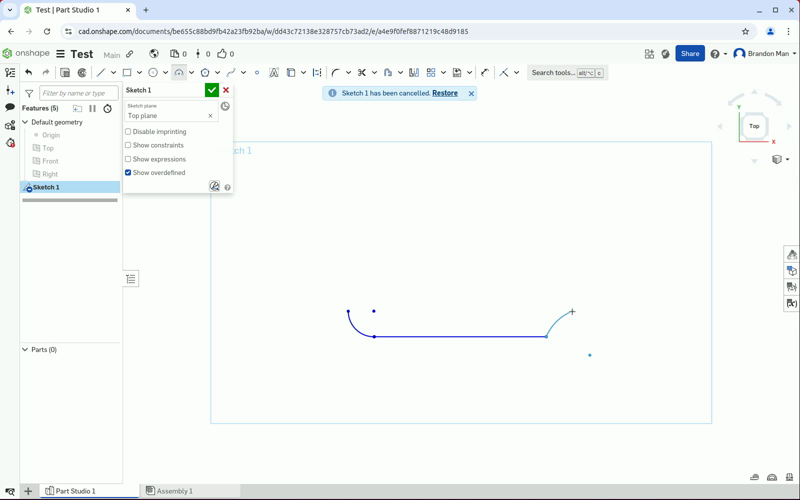
mouse_move(564, 329)
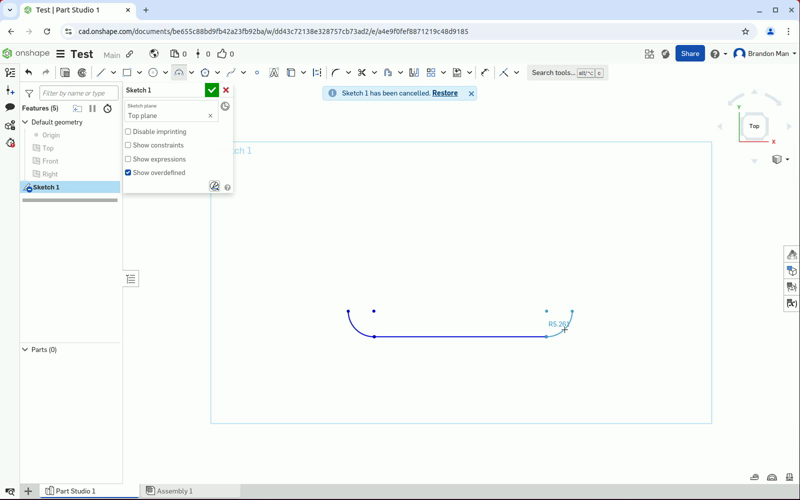
click(564, 329)
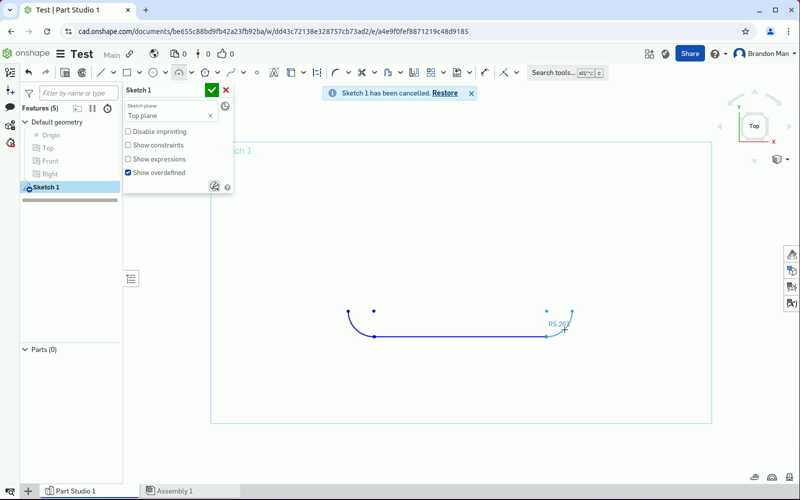
key_up(shift)
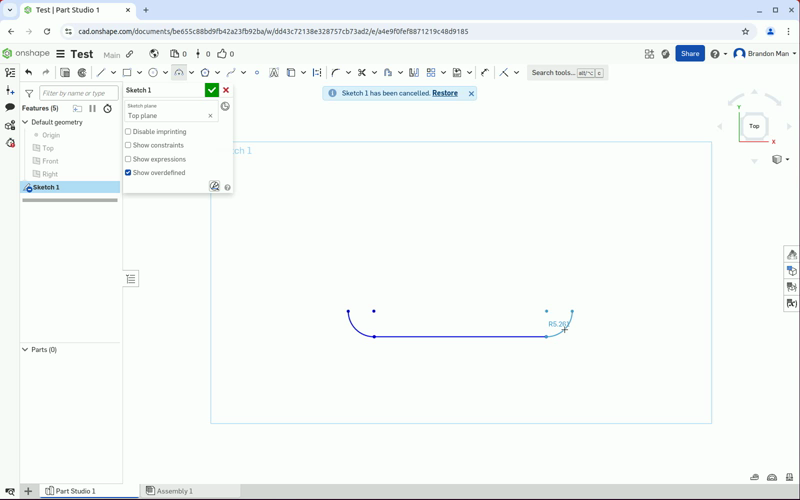
key(esc)
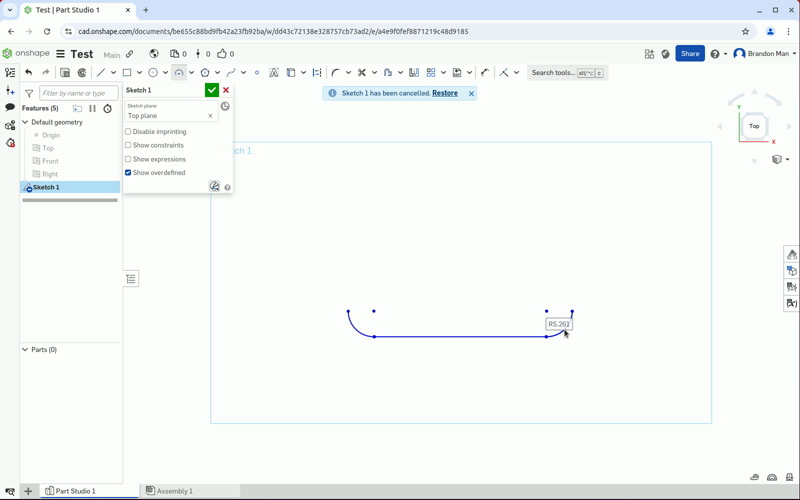
key(l)
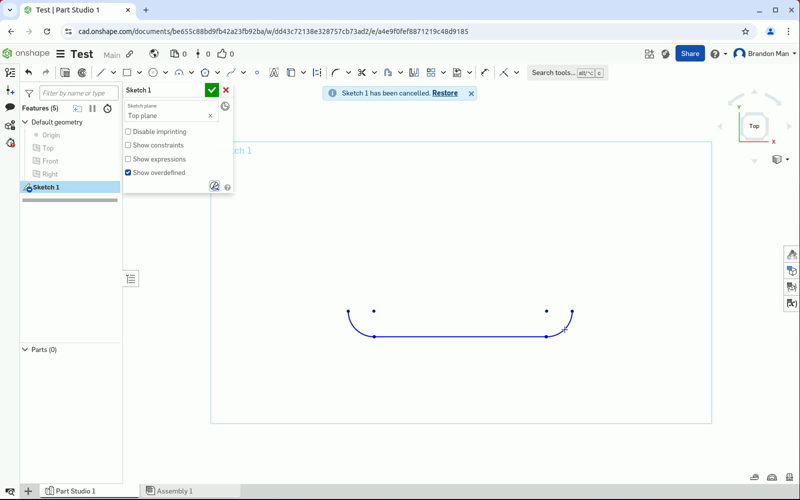
mouse_move(572, 311)
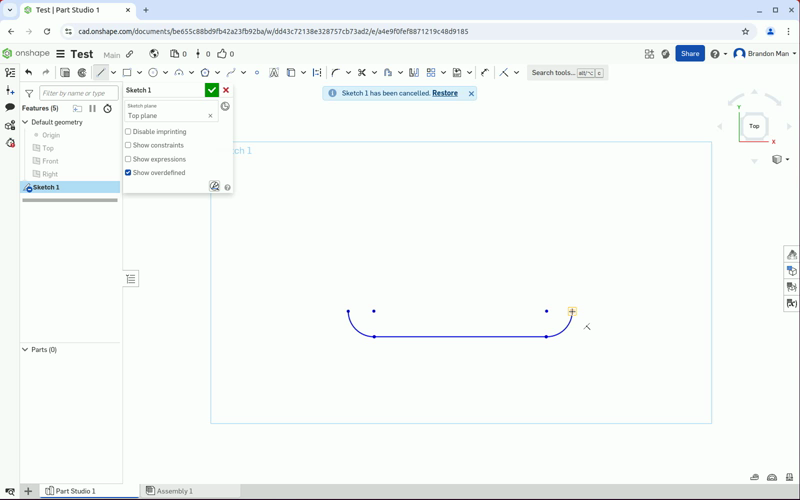
click(572, 311)
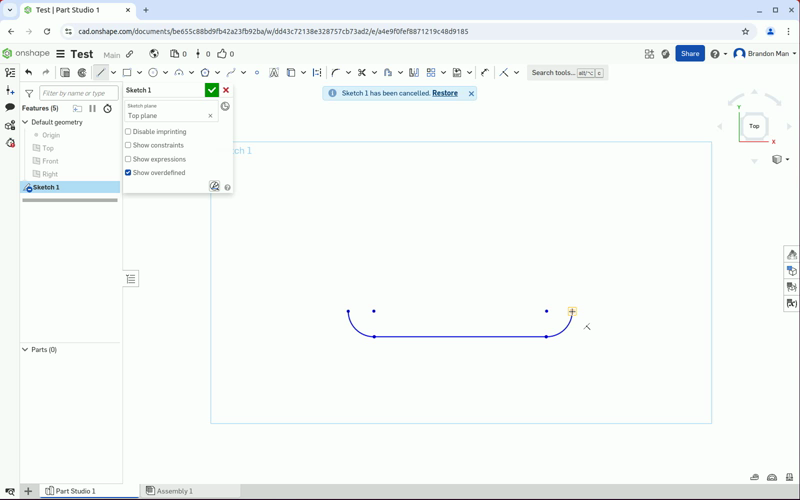
key_down(shift)
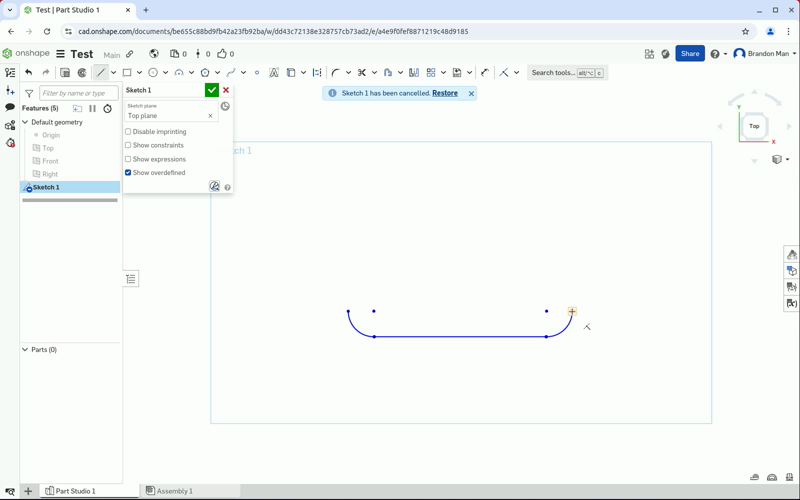
mouse_move(589, 311)
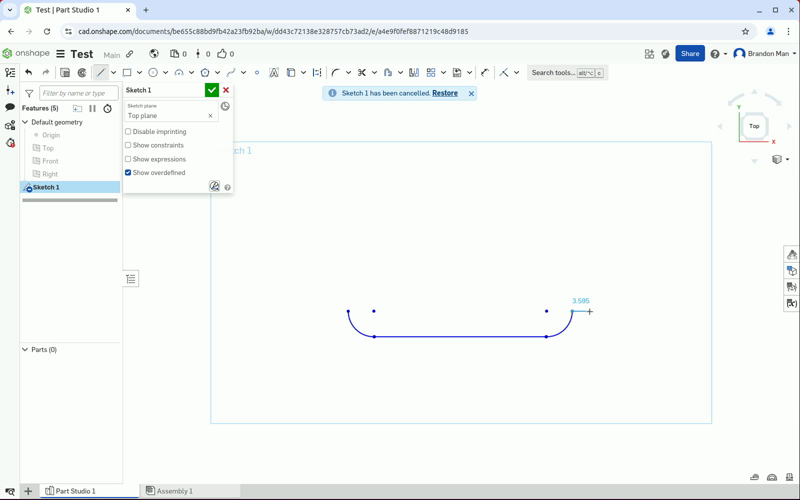
mouse_move(572, 254)
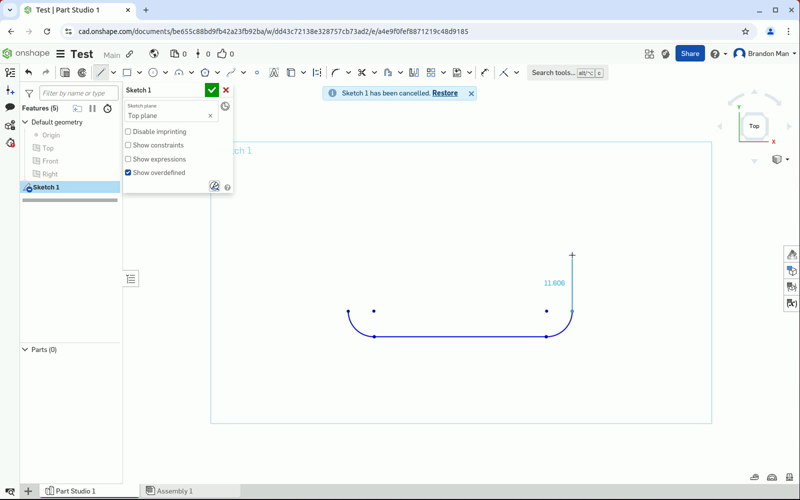
click(572, 254)
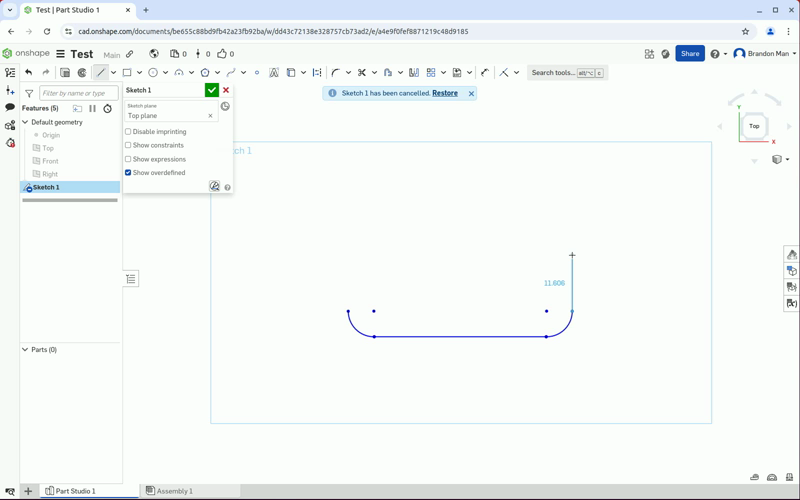
key_up(shift)
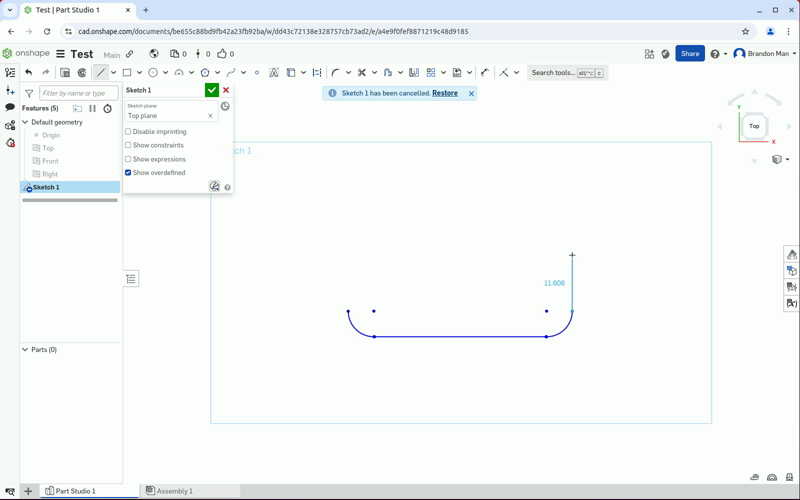
key(esc)
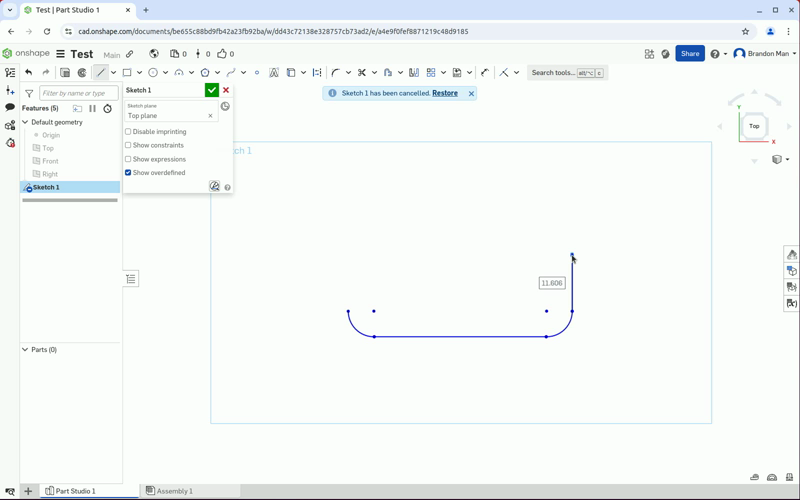
key(a)
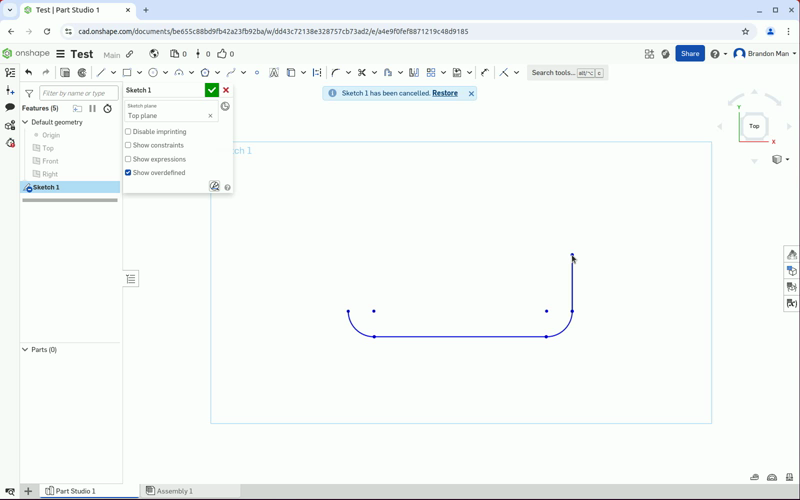
mouse_move(572, 254)
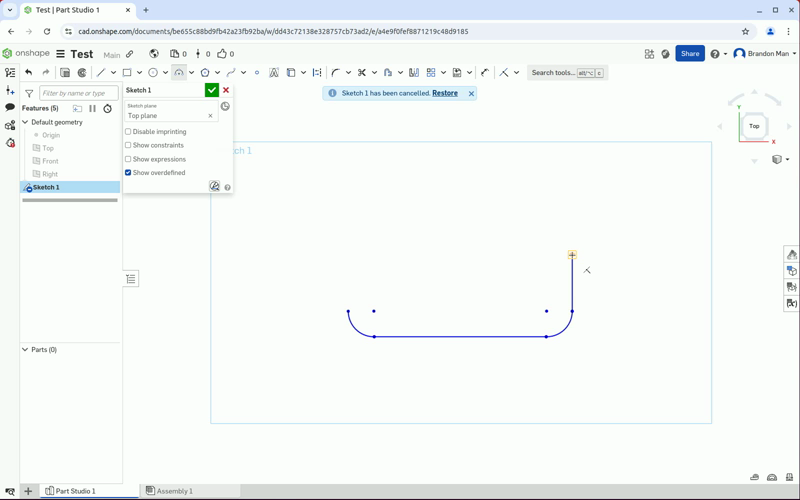
click(572, 254)
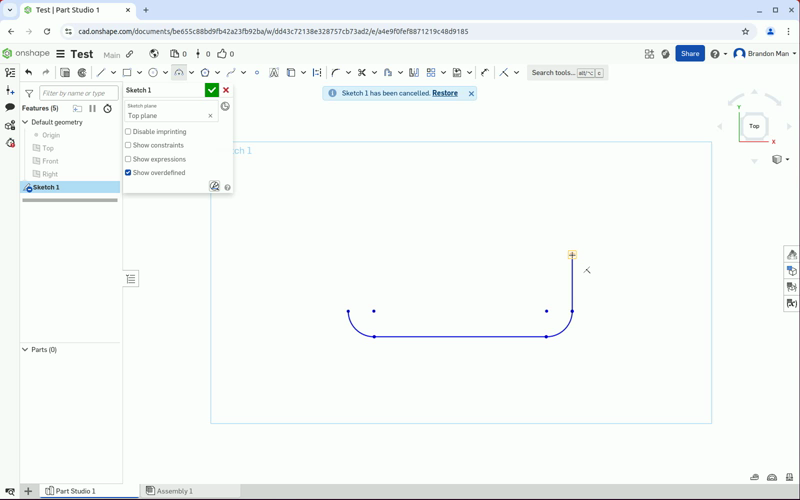
key_down(shift)
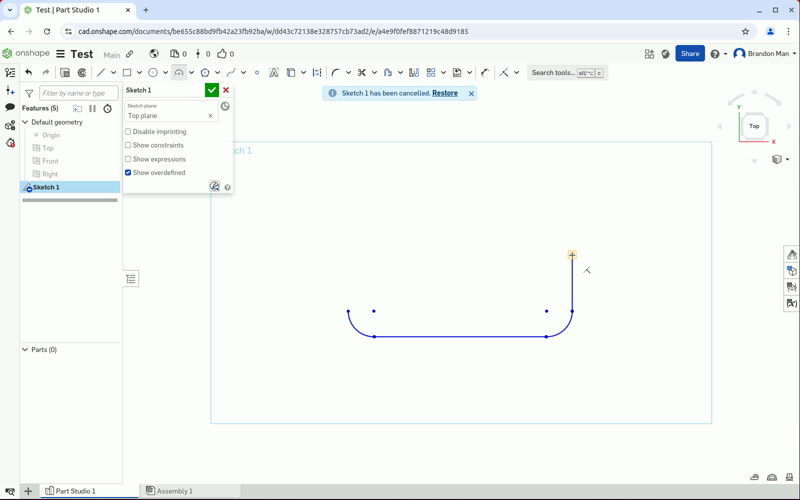
mouse_move(546, 228)
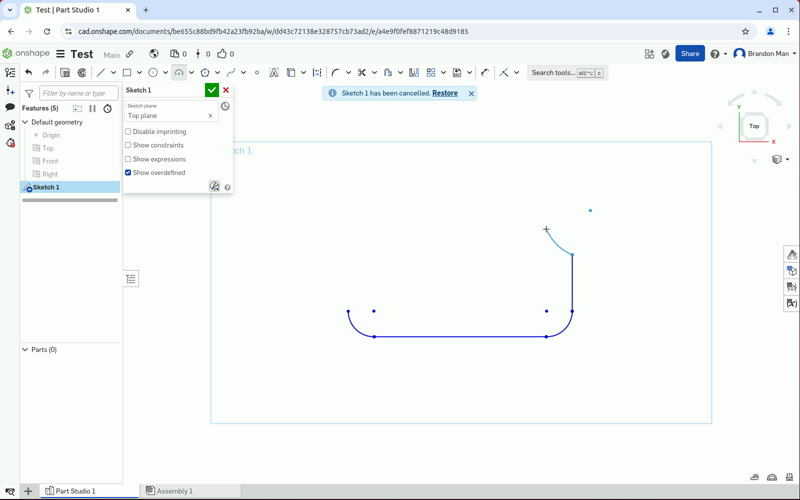
click(546, 228)
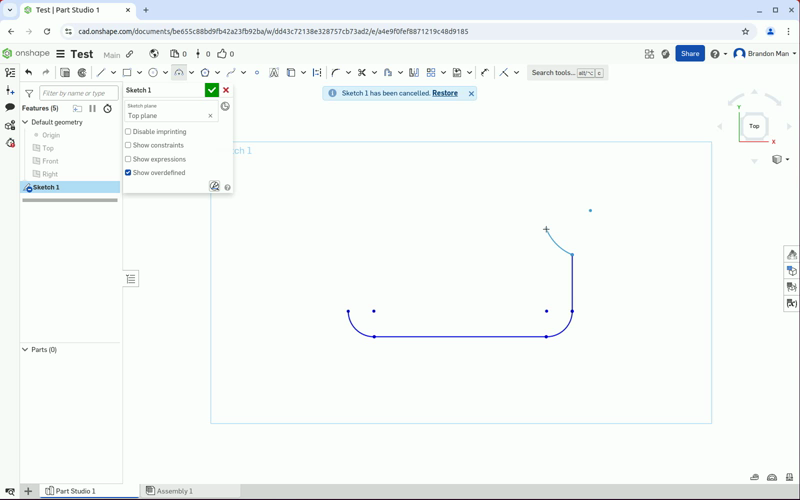
mouse_move(564, 236)
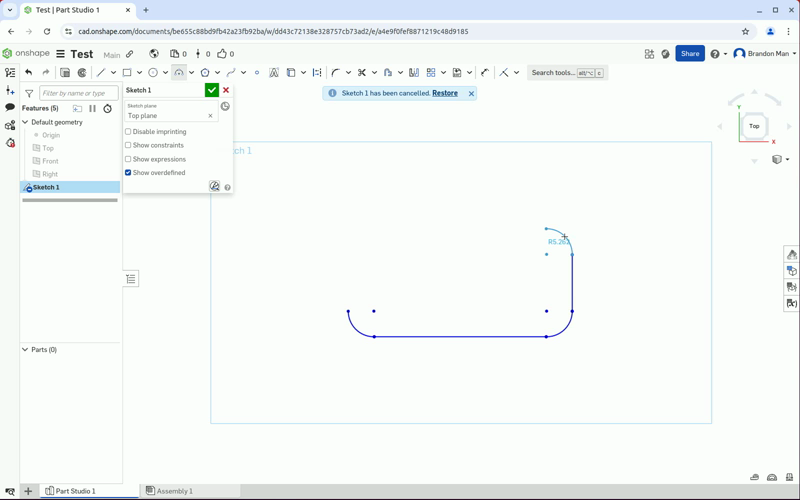
click(564, 236)
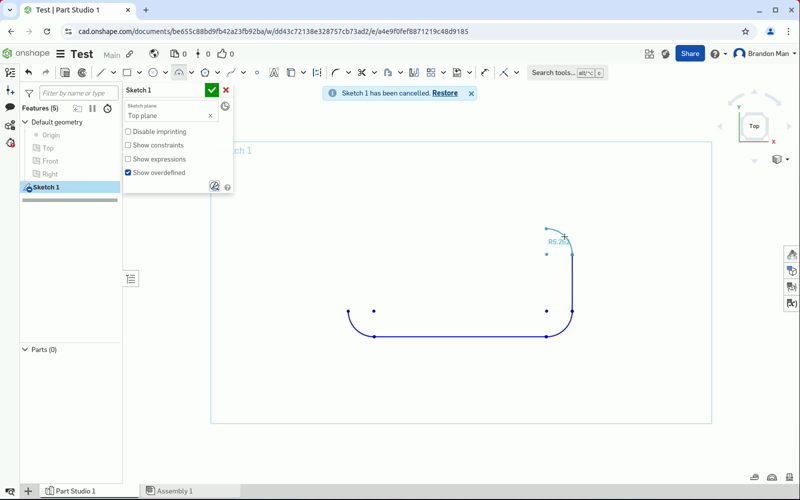
key_up(shift)
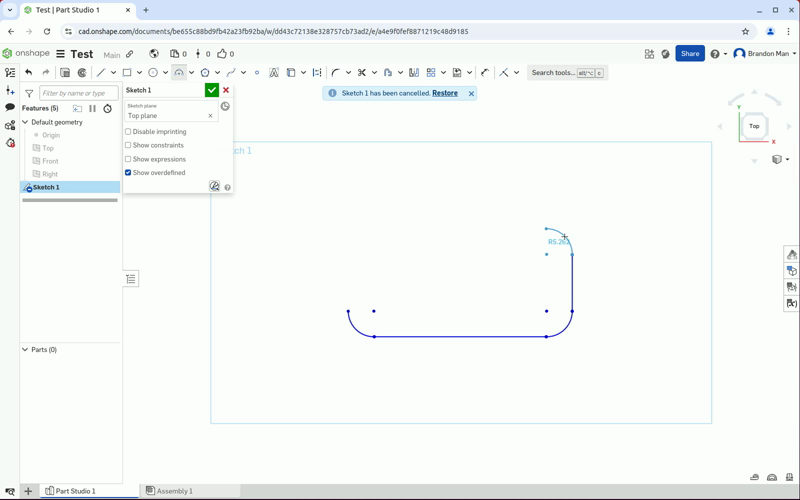
key(esc)
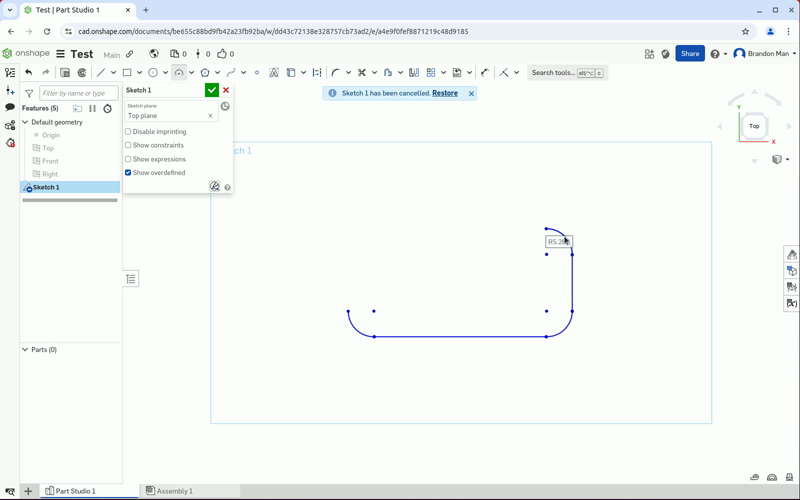
key(l)
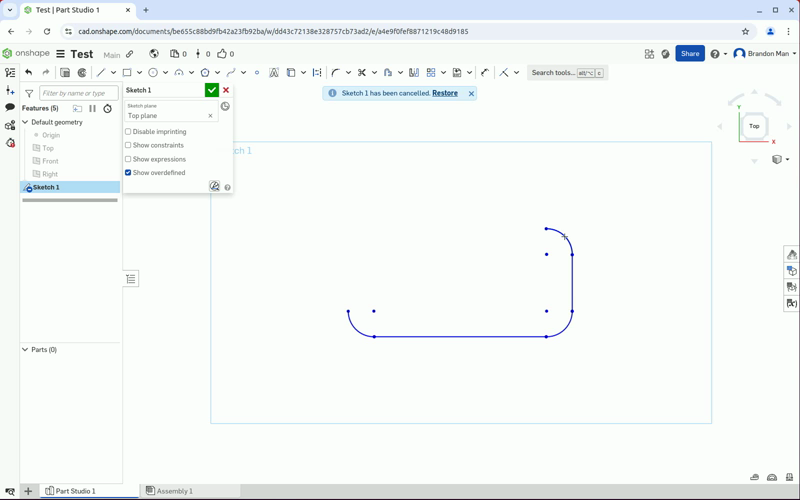
mouse_move(546, 228)
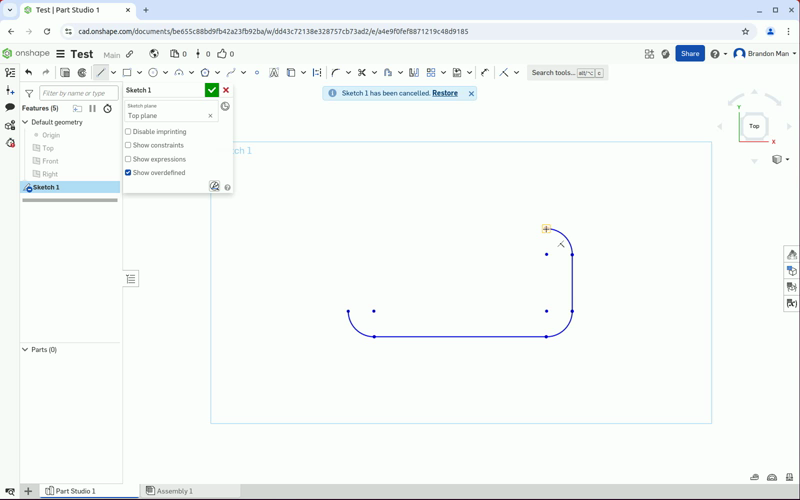
click(546, 228)
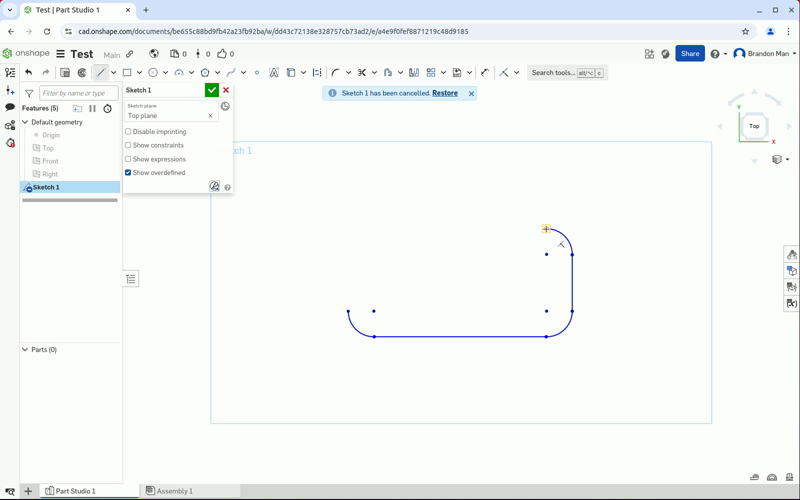
key_down(shift)
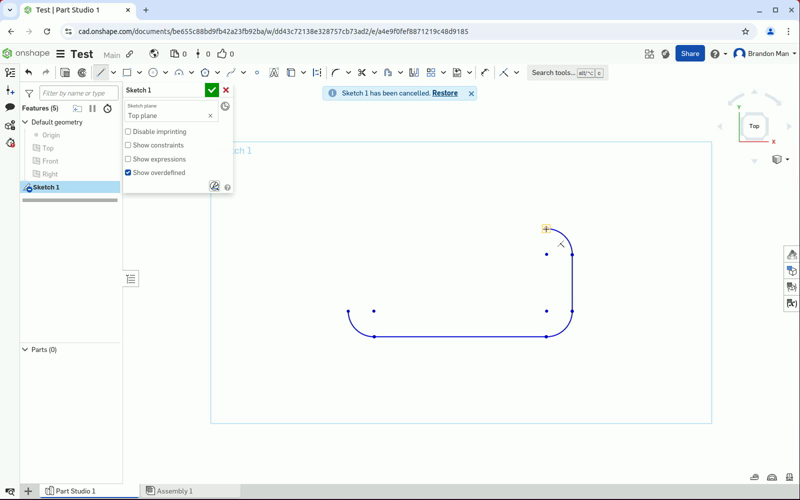
mouse_move(374, 228)
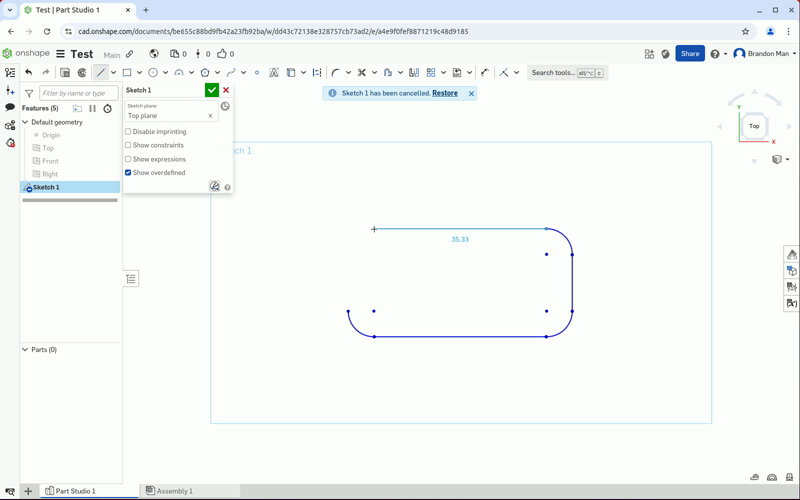
click(374, 228)
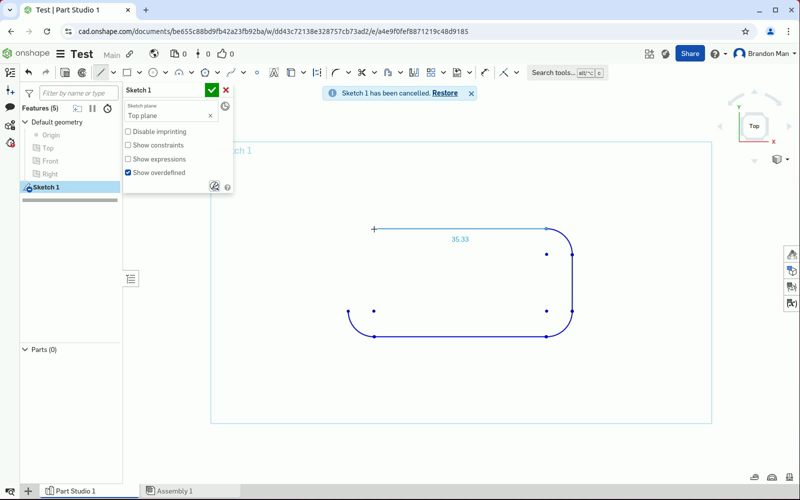
key_up(shift)
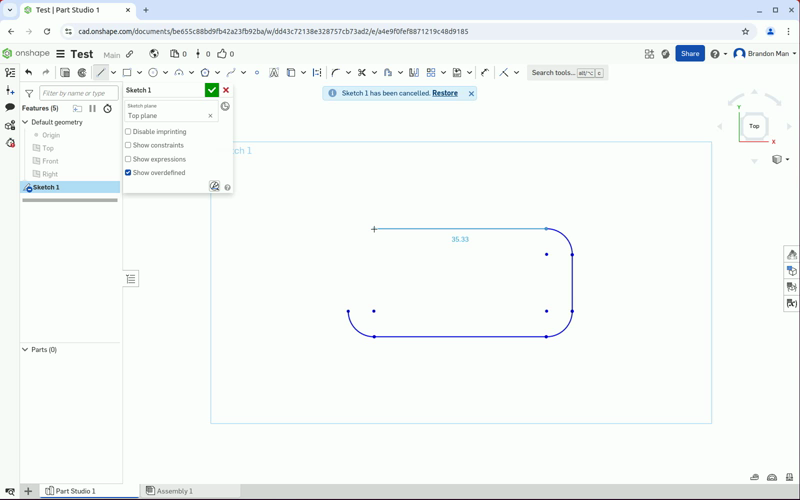
key(esc)
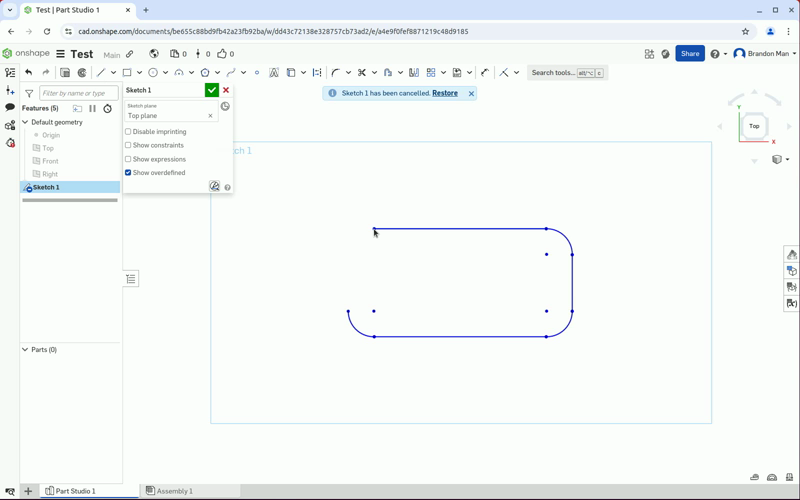
key(a)
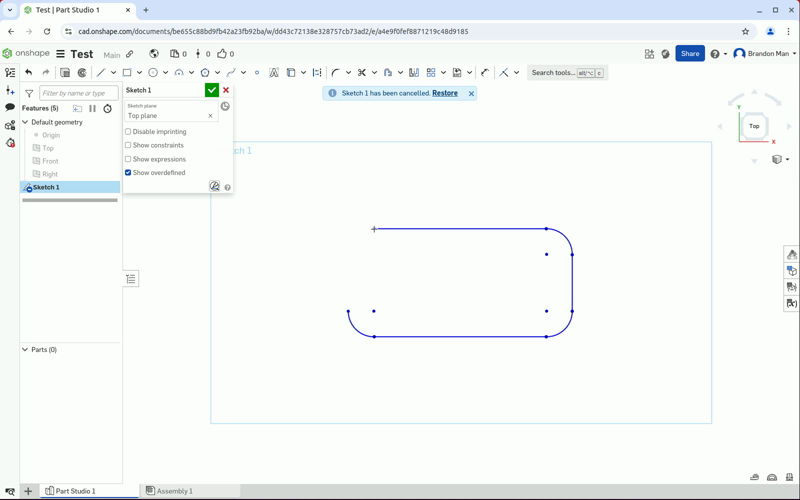
mouse_move(374, 228)
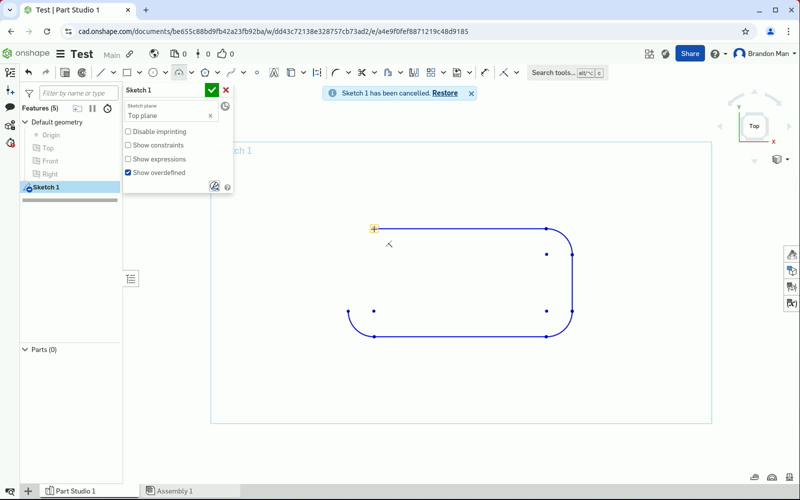
click(374, 228)
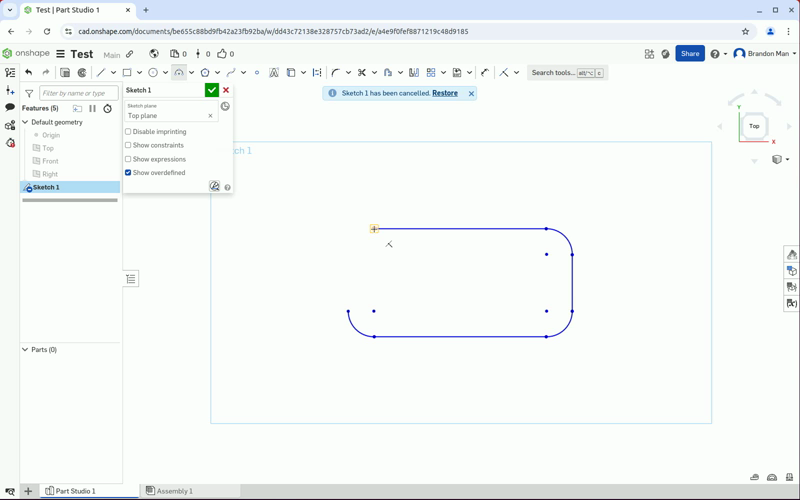
key_down(shift)
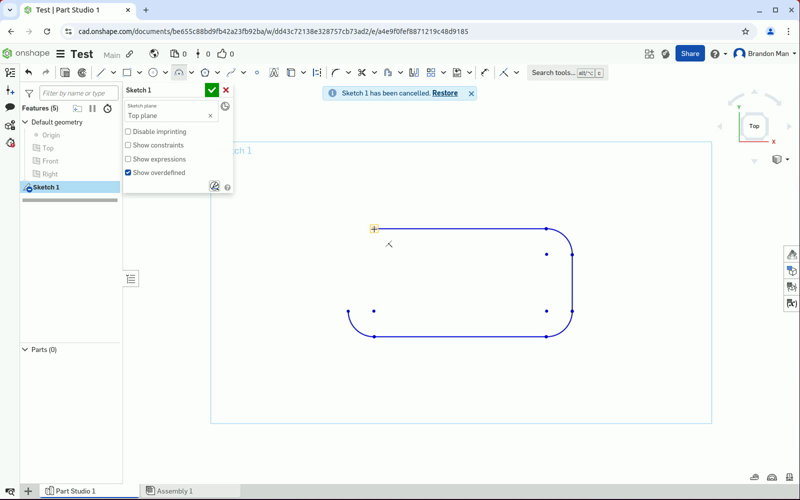
mouse_move(348, 254)
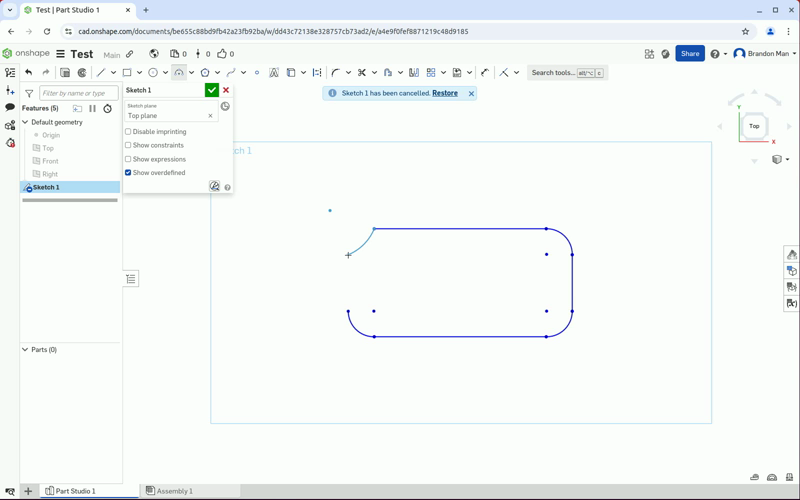
click(348, 254)
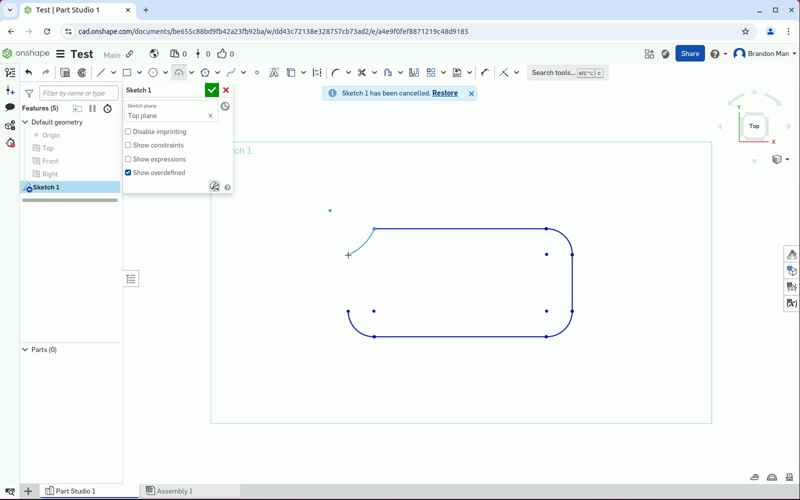
mouse_move(355, 236)
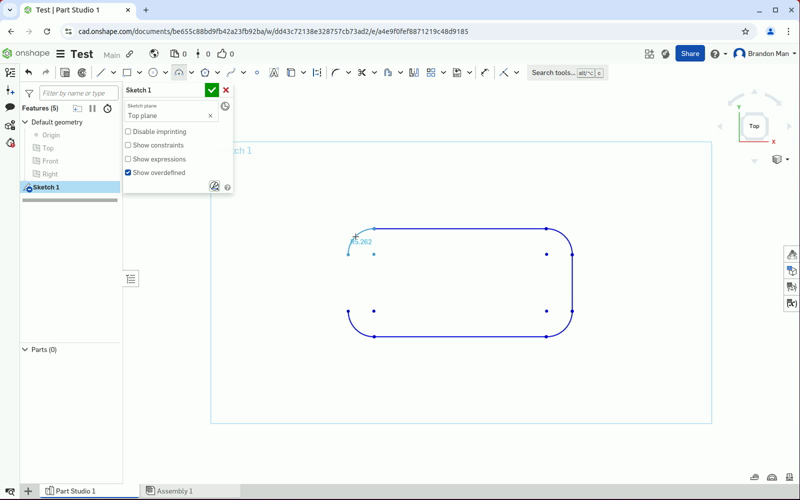
click(355, 236)
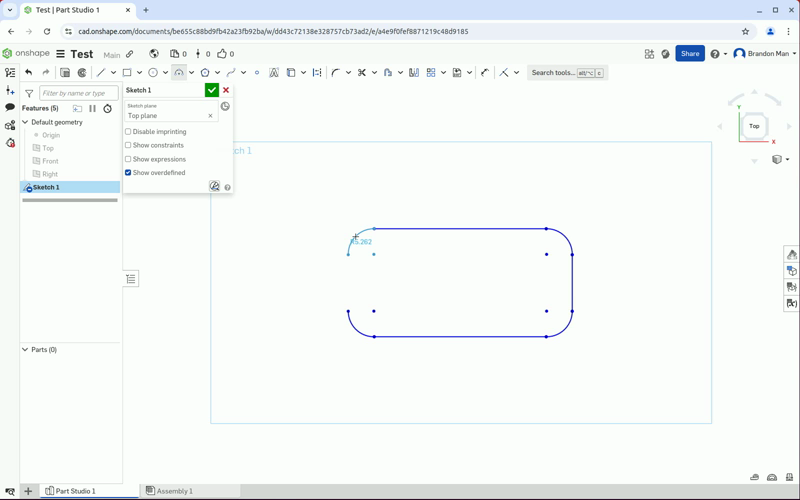
key_up(shift)
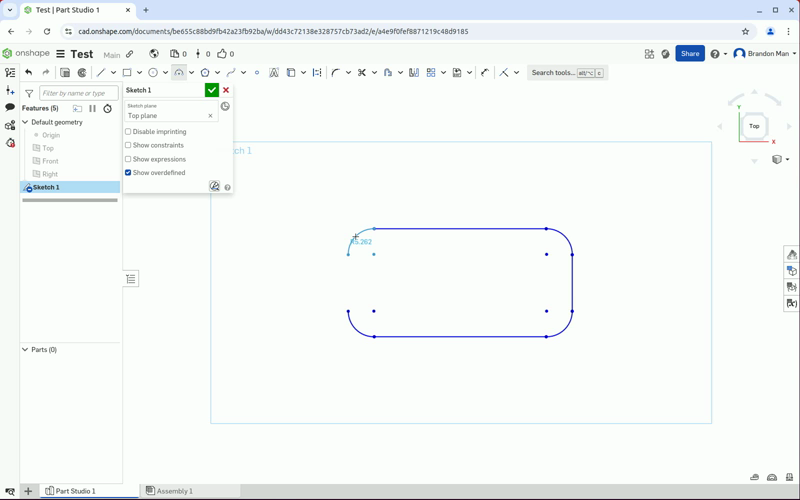
key(esc)
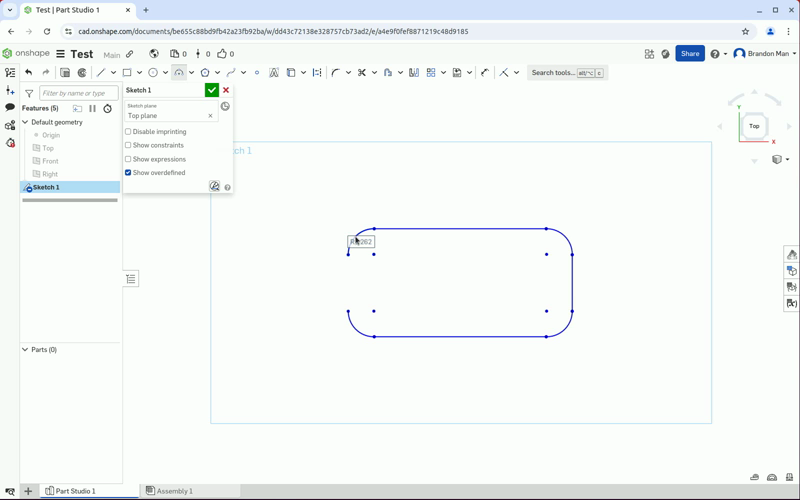
key(l)
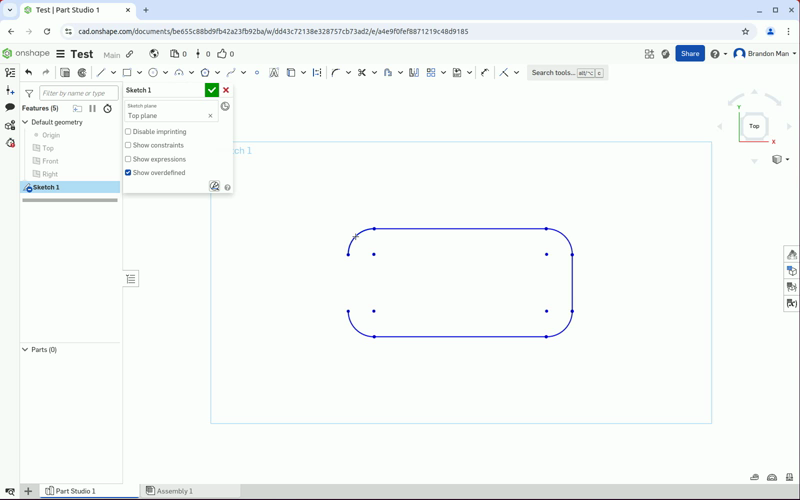
mouse_move(348, 254)
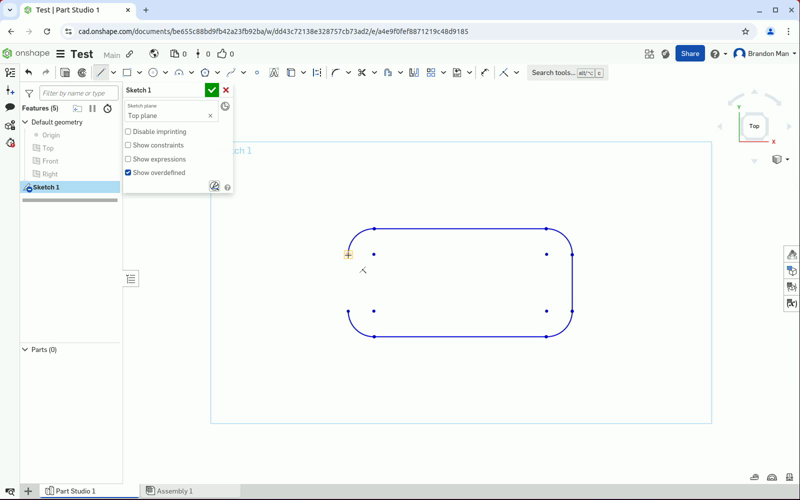
click(348, 254)
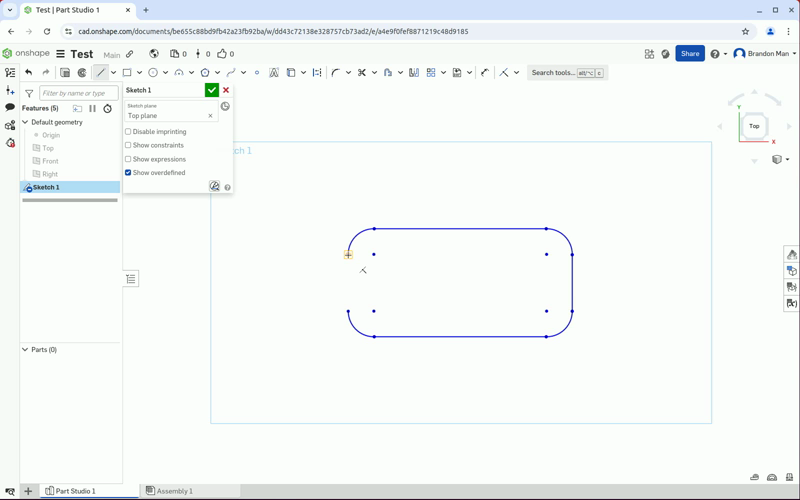
mouse_move(378, 254)
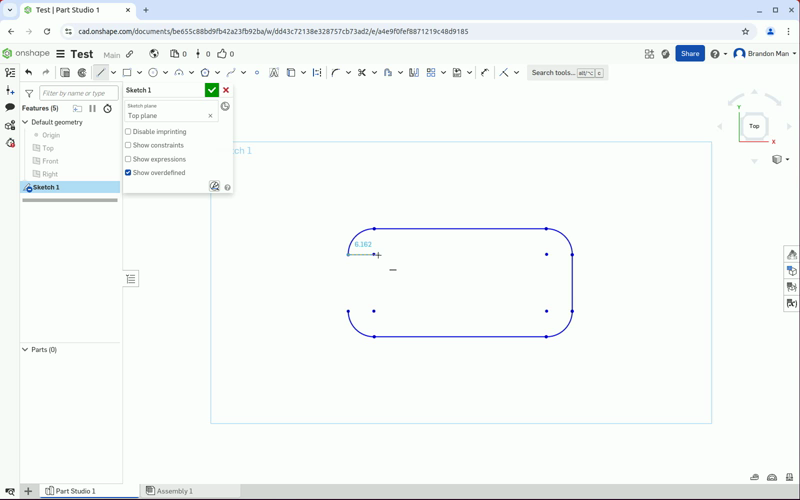
key_down(shift)
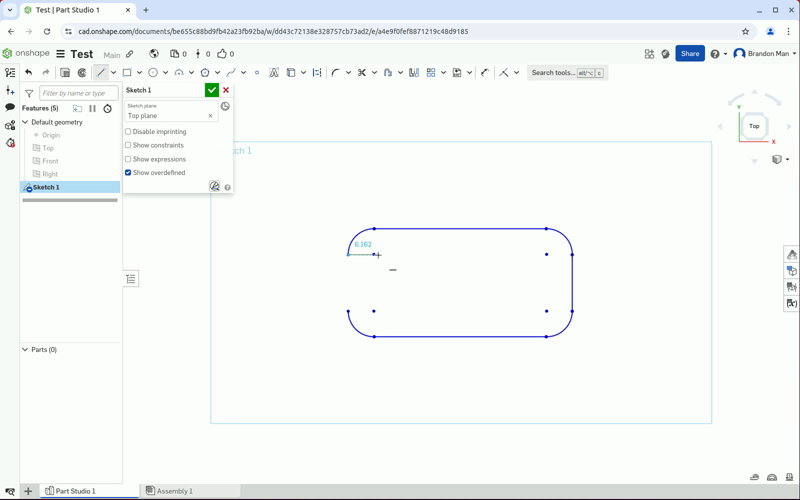
mouse_move(348, 311)
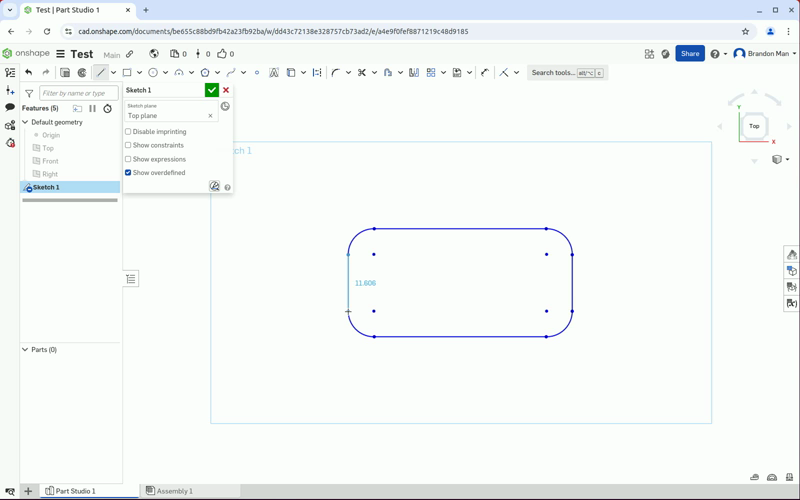
key_up(shift)
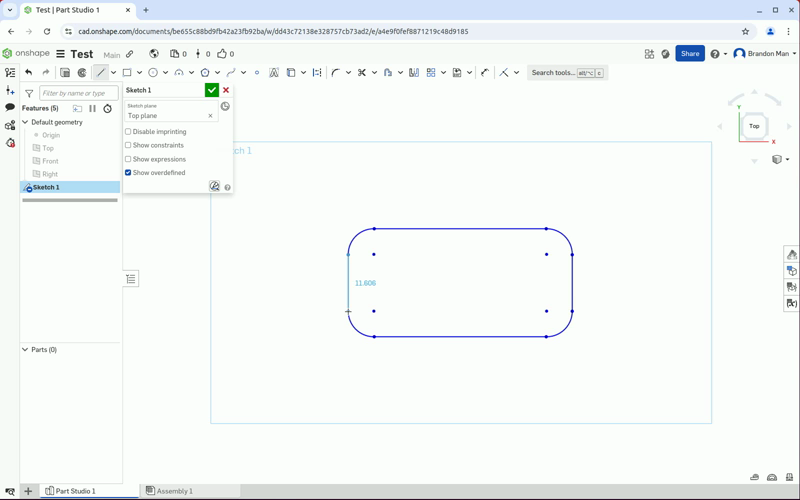
click(348, 311)
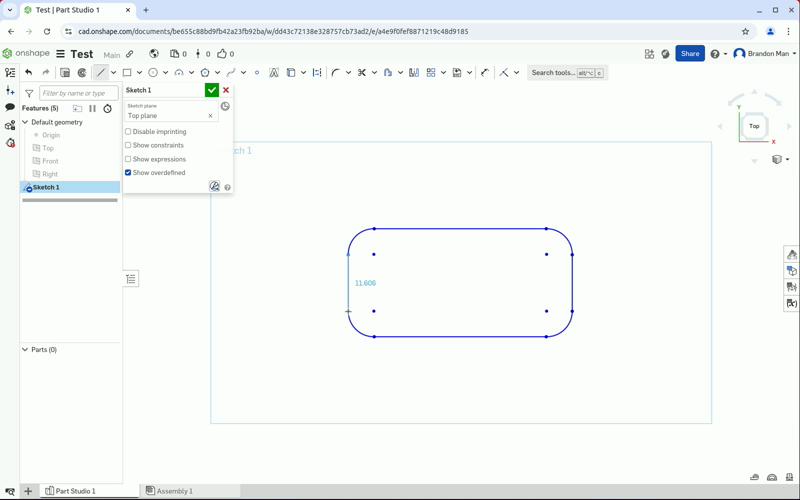
key(esc)
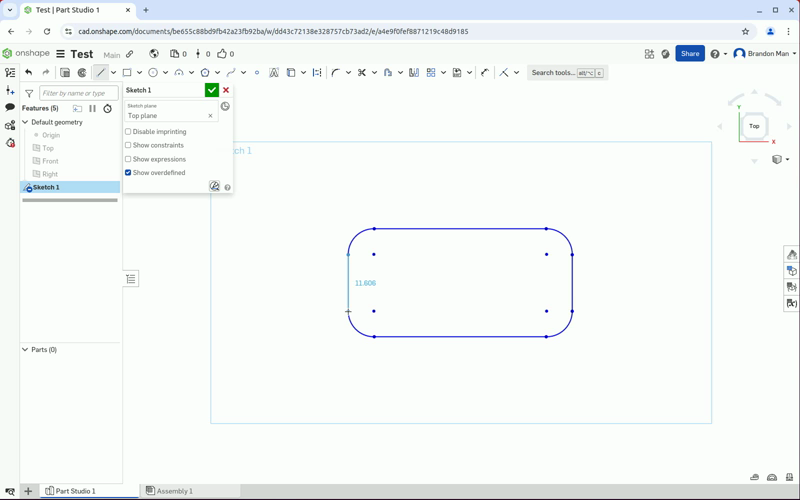
key(c)
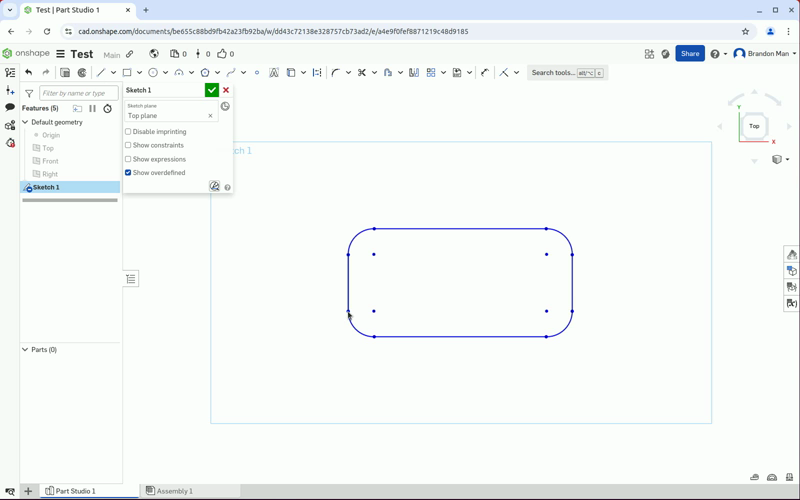
key_down(shift)
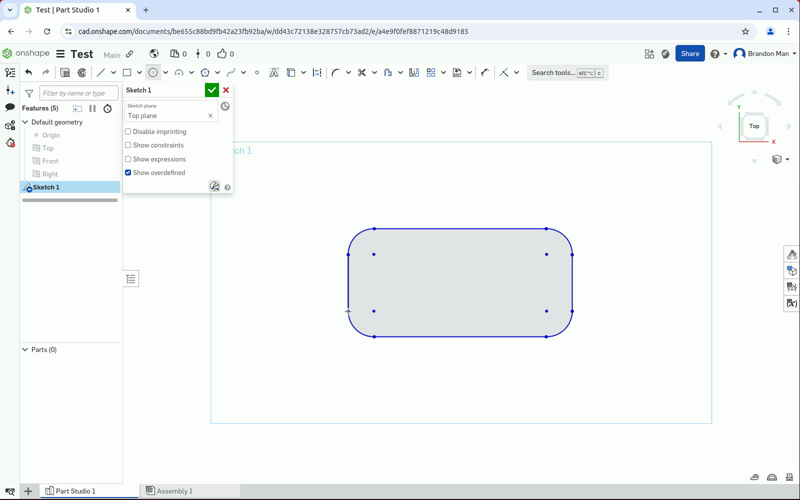
mouse_move(374, 311)
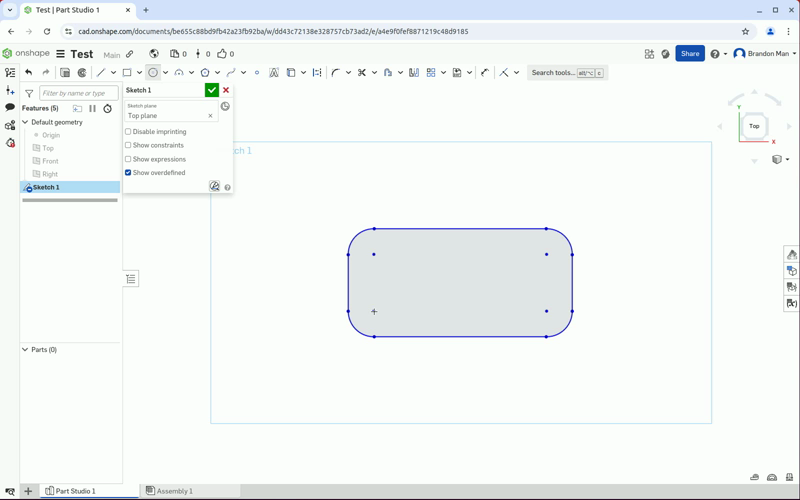
click(374, 311)
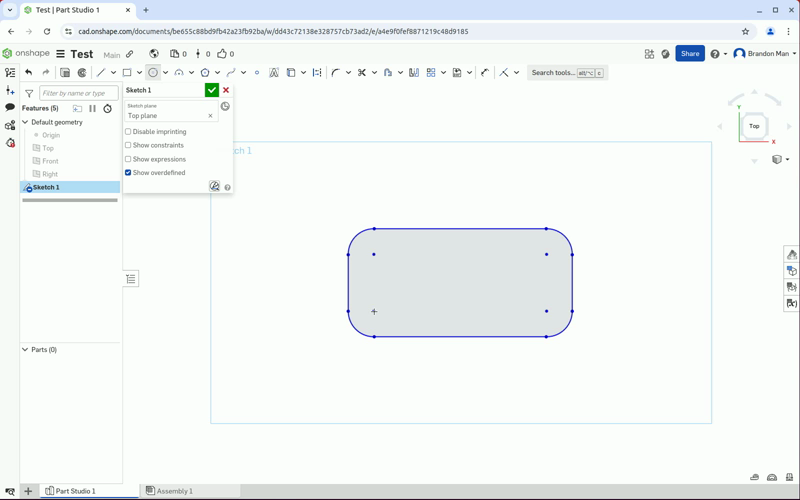
key_up(shift)
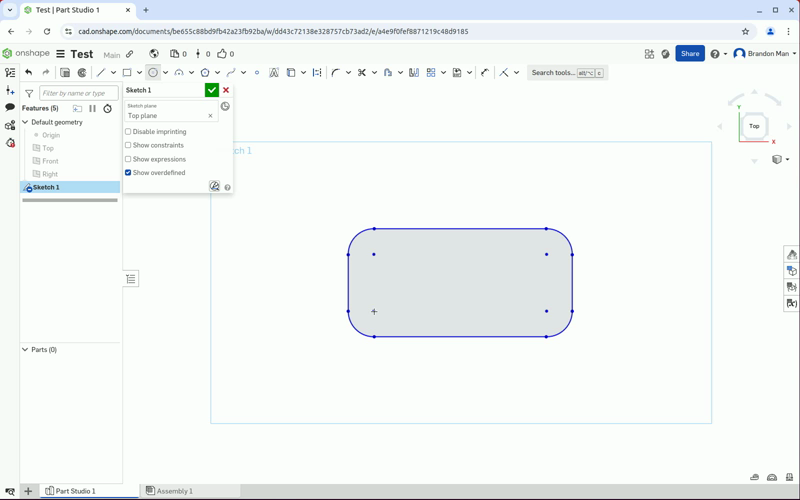
mouse_move(397, 311)
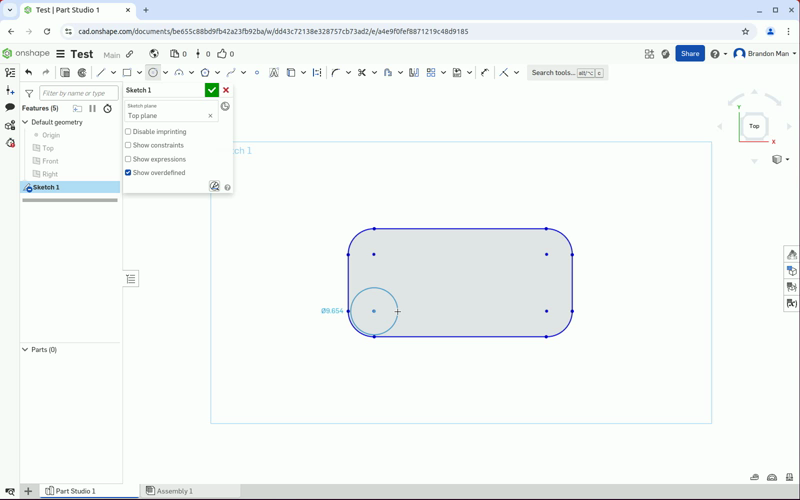
click(397, 311)
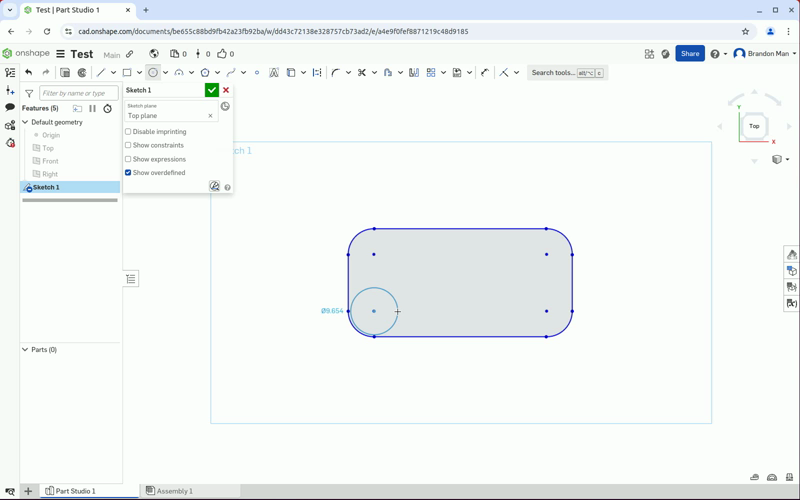
key(esc)
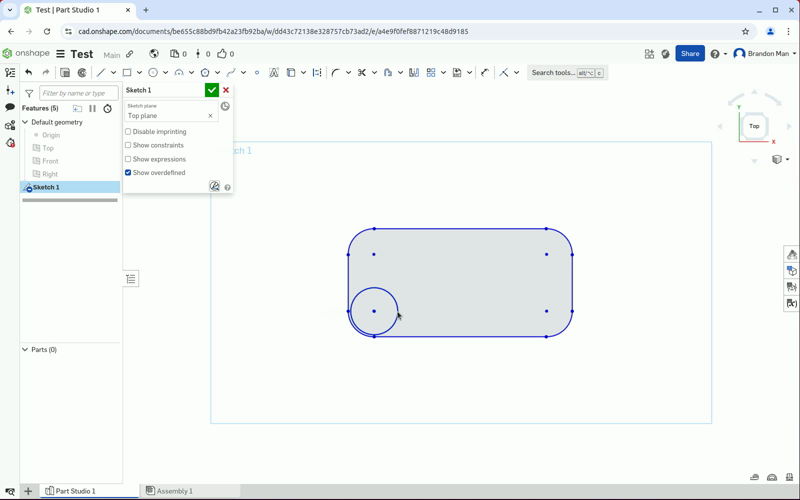
key(c)
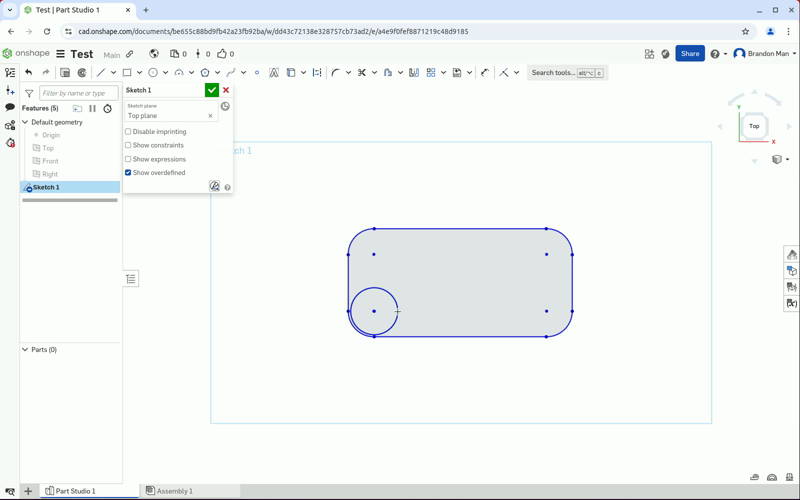
key_down(shift)
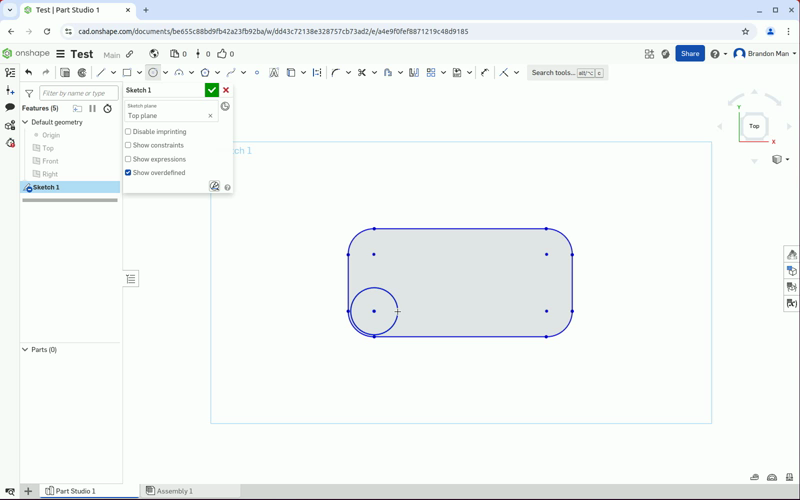
mouse_move(374, 254)
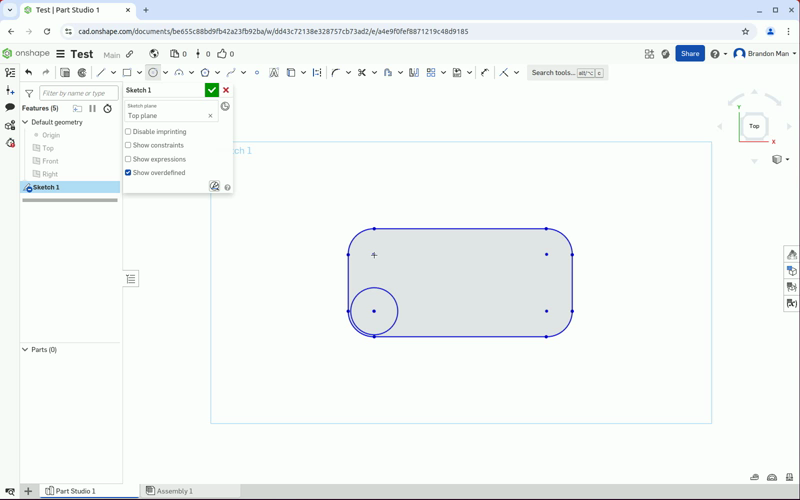
click(374, 254)
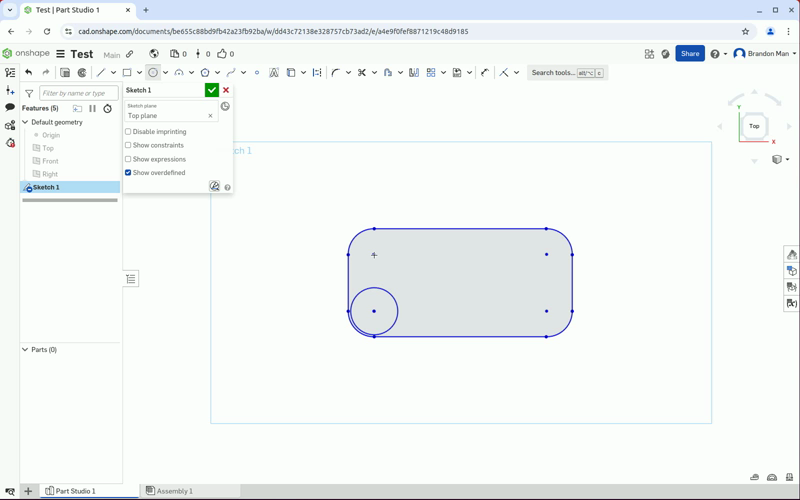
key_up(shift)
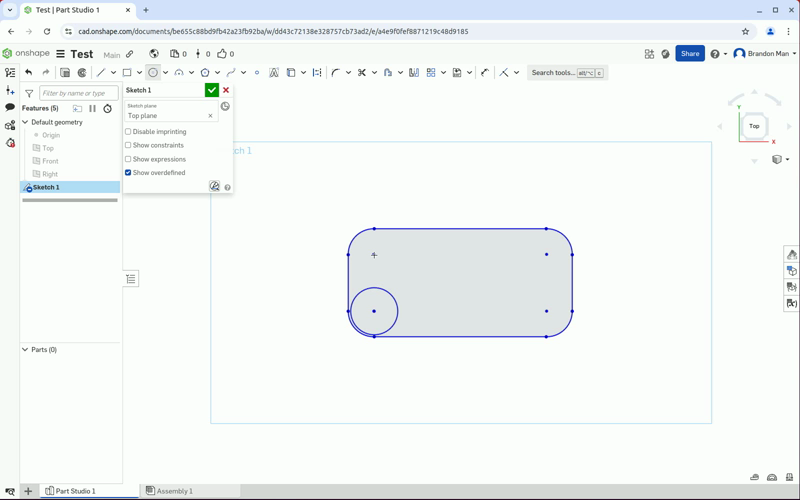
mouse_move(397, 254)
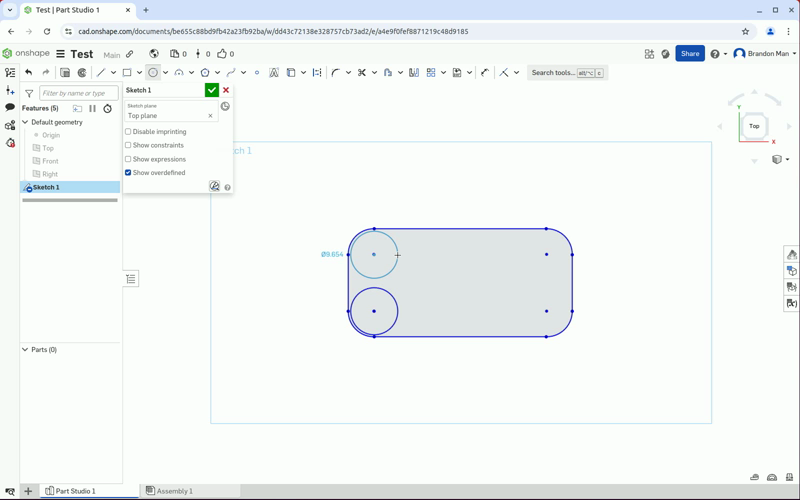
click(397, 254)
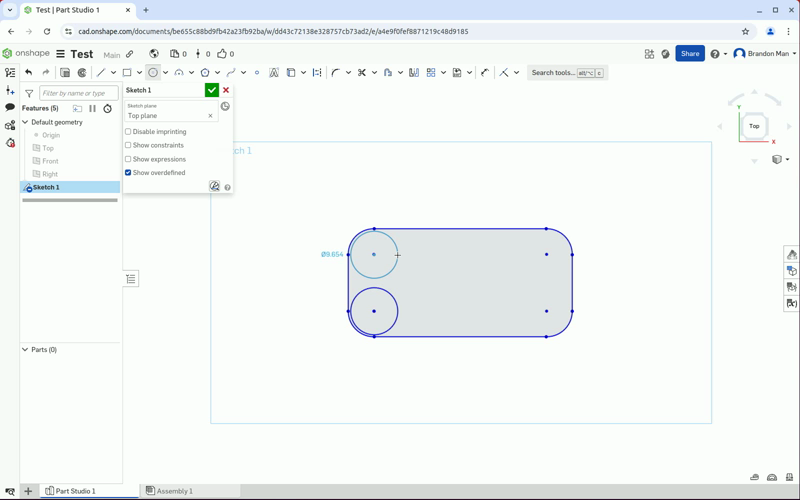
key(esc)
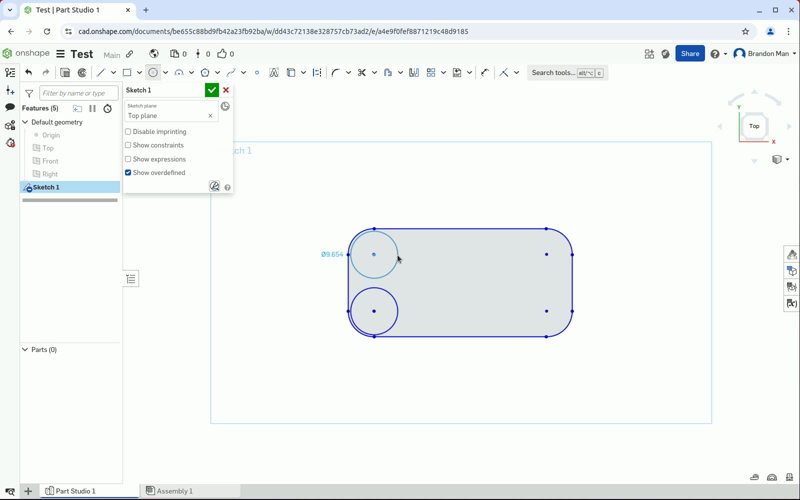
key(l)
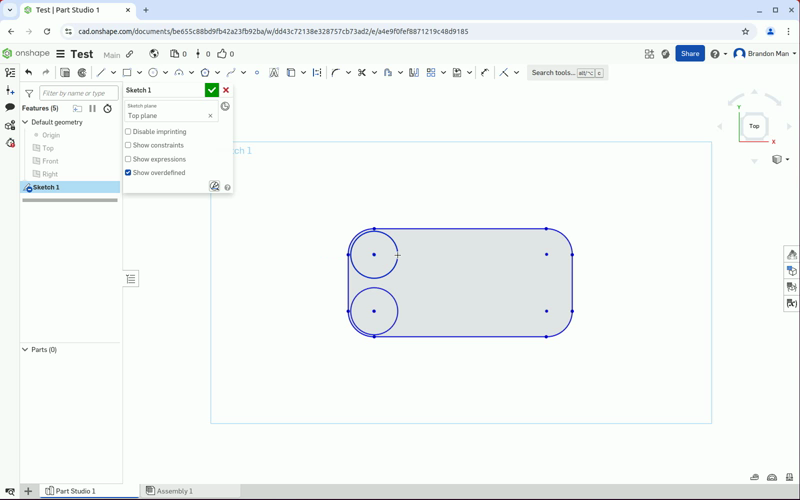
key_down(shift)
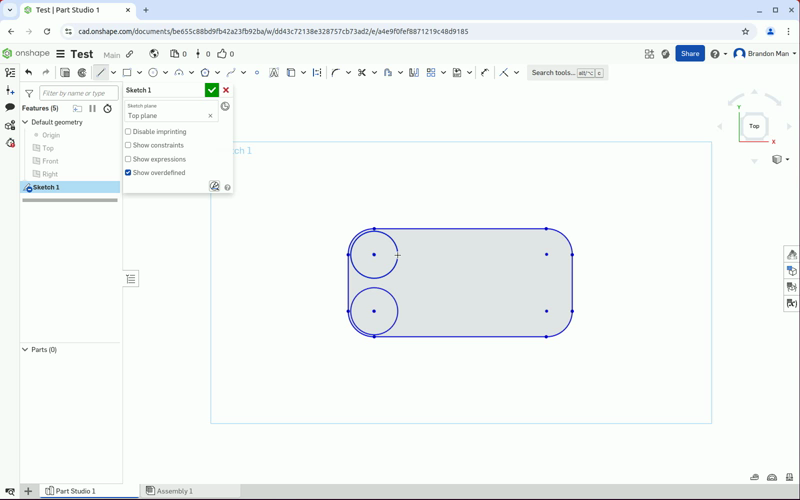
mouse_move(416, 318)
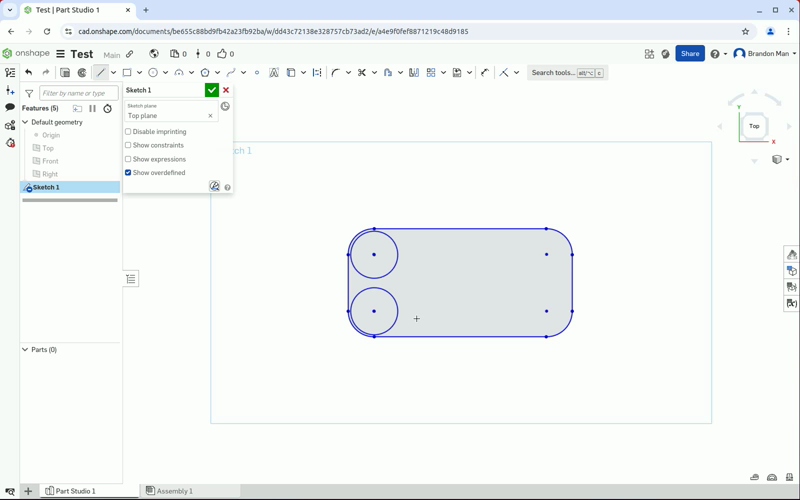
click(416, 318)
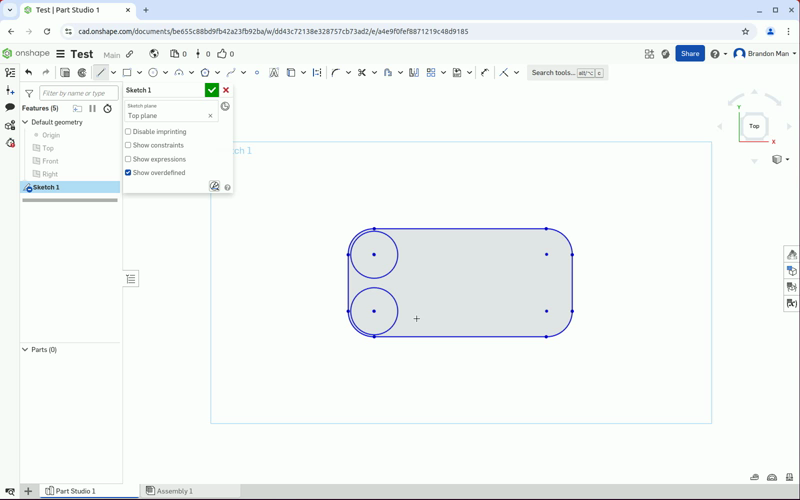
key_up(shift)
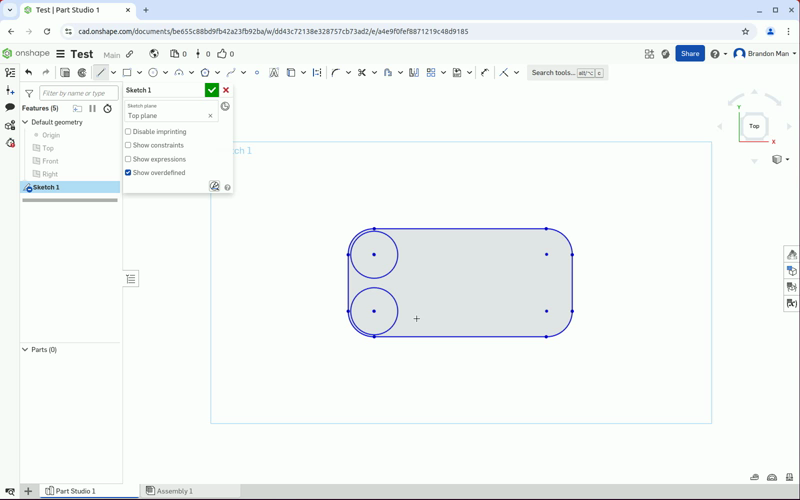
key_down(shift)
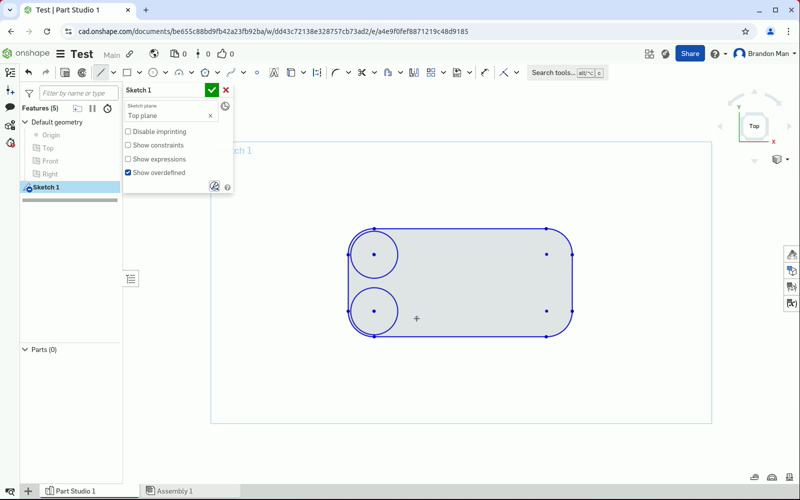
mouse_move(503, 318)
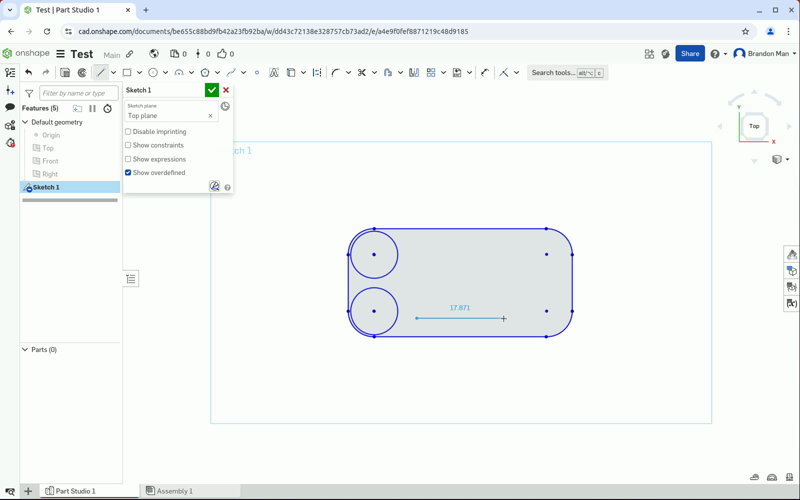
click(503, 318)
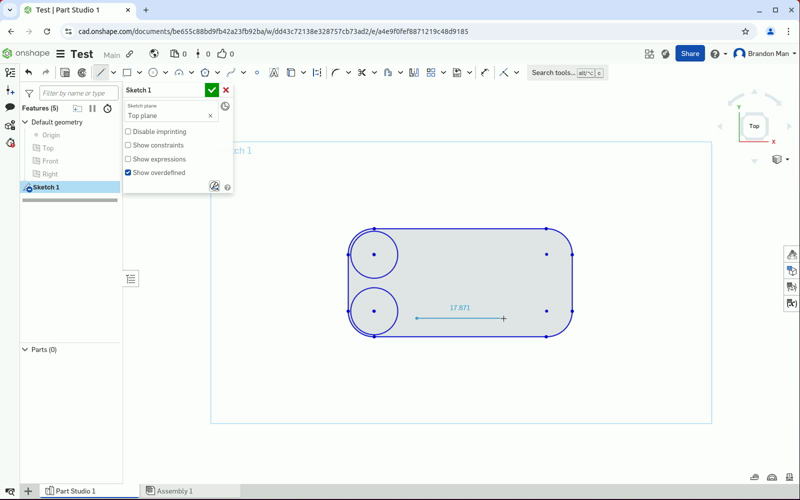
key_up(shift)
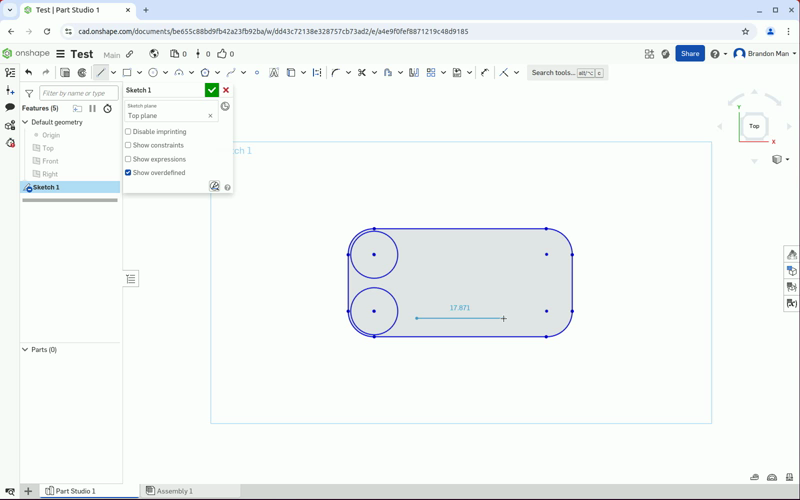
key_down(shift)
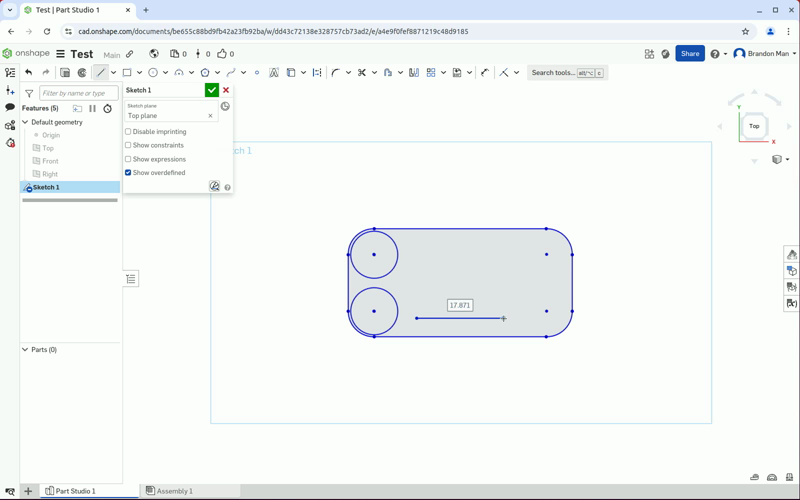
mouse_move(503, 245)
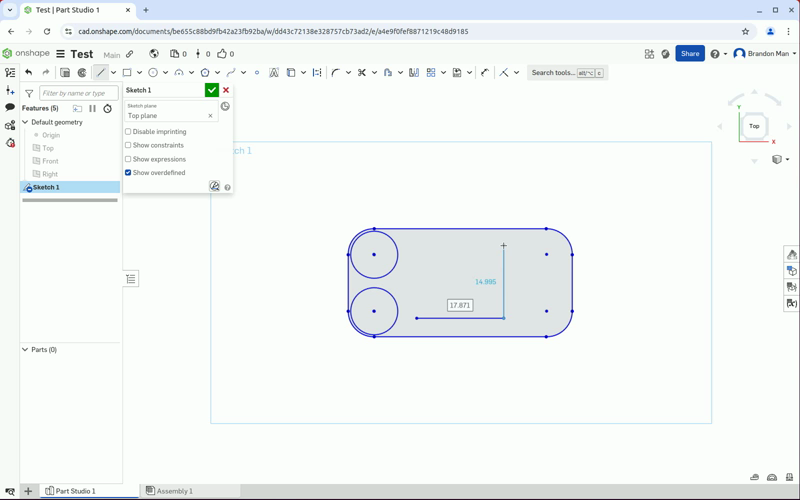
click(503, 245)
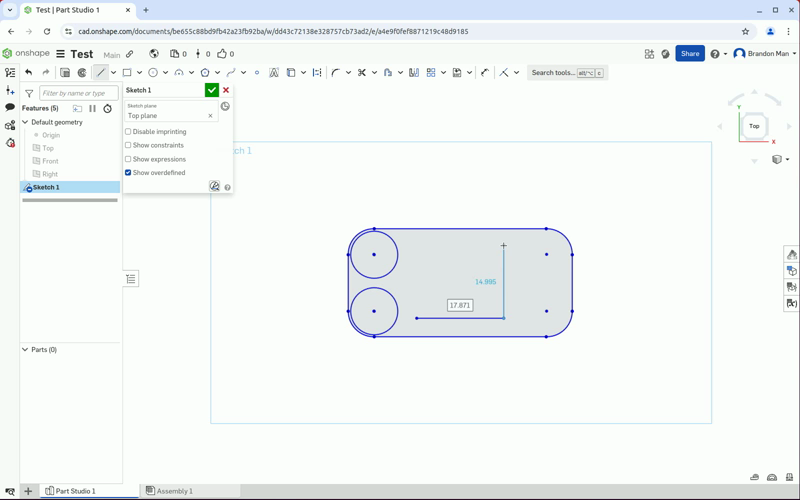
key_up(shift)
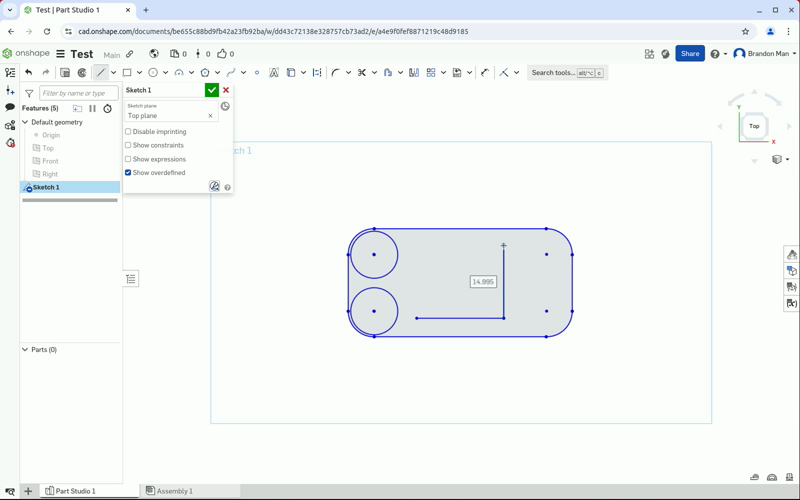
key_down(shift)
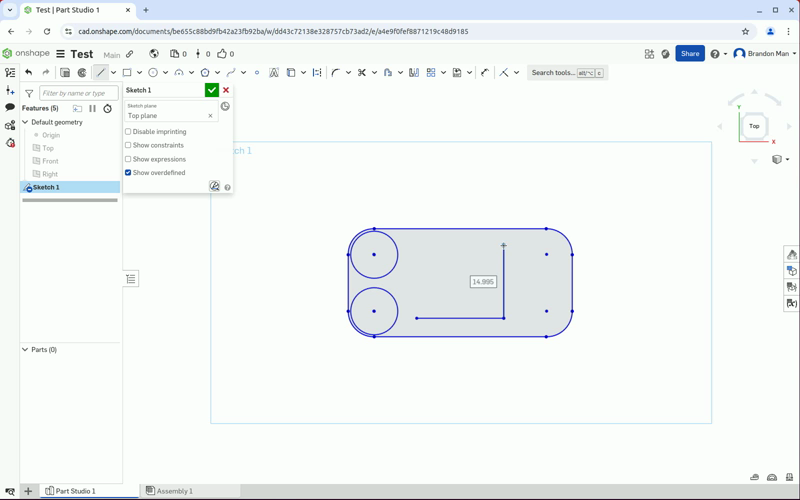
mouse_move(416, 245)
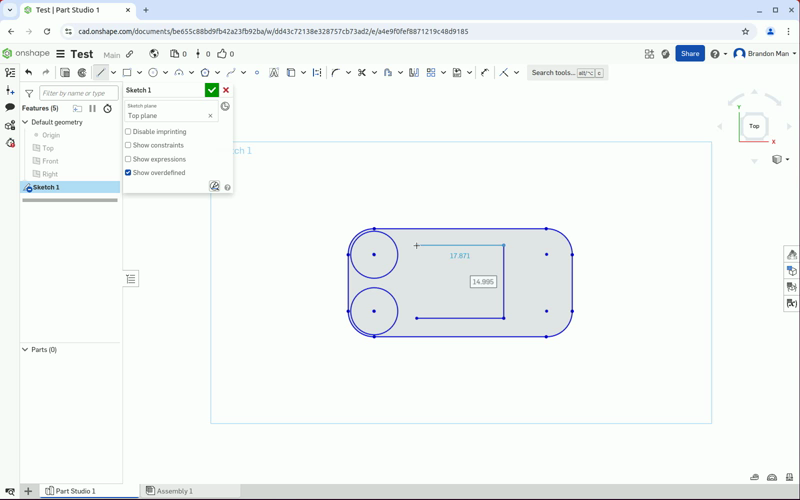
click(416, 245)
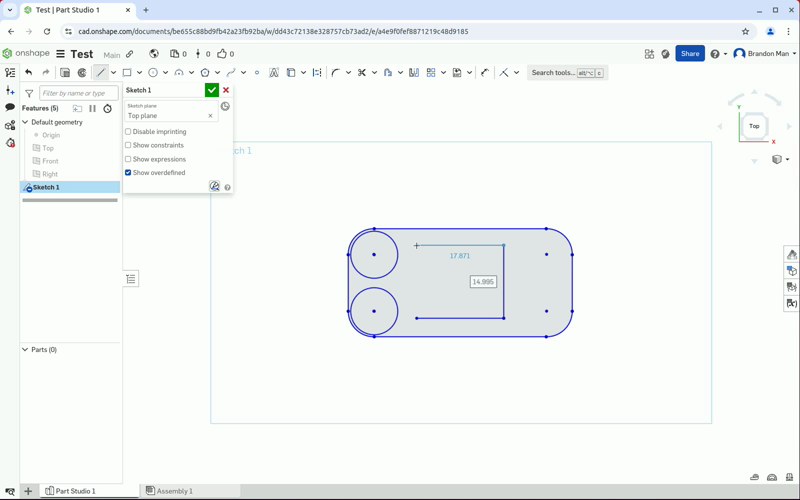
key_up(shift)
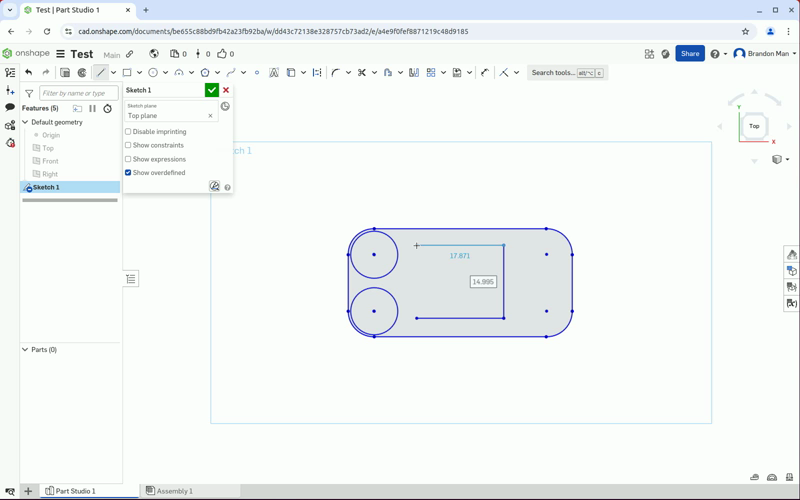
key_down(shift)
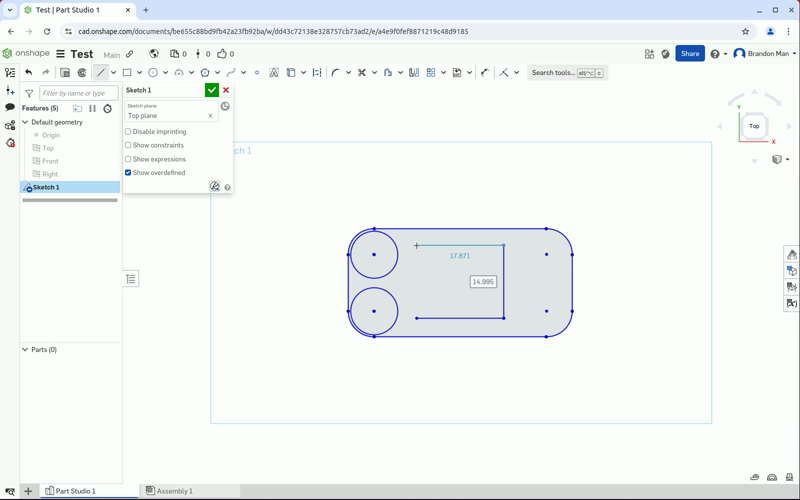
mouse_move(416, 318)
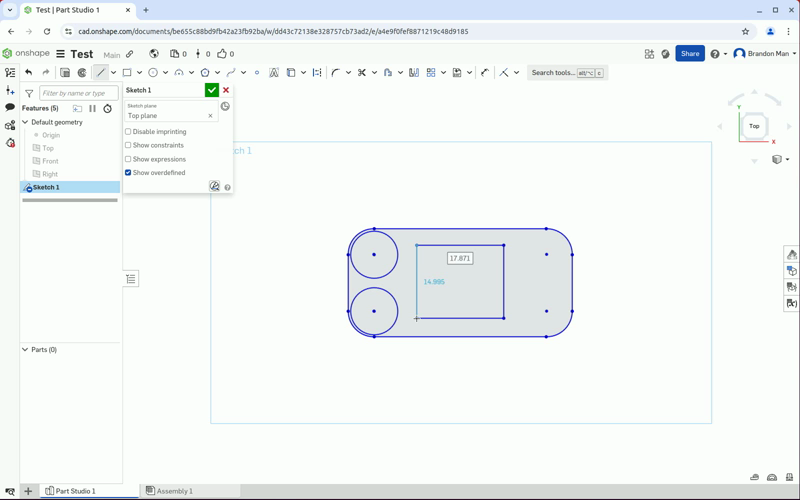
key_up(shift)
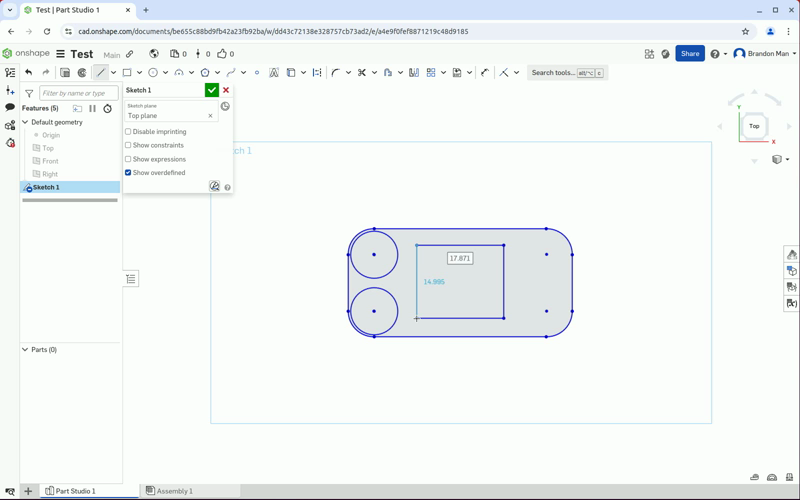
click(416, 318)
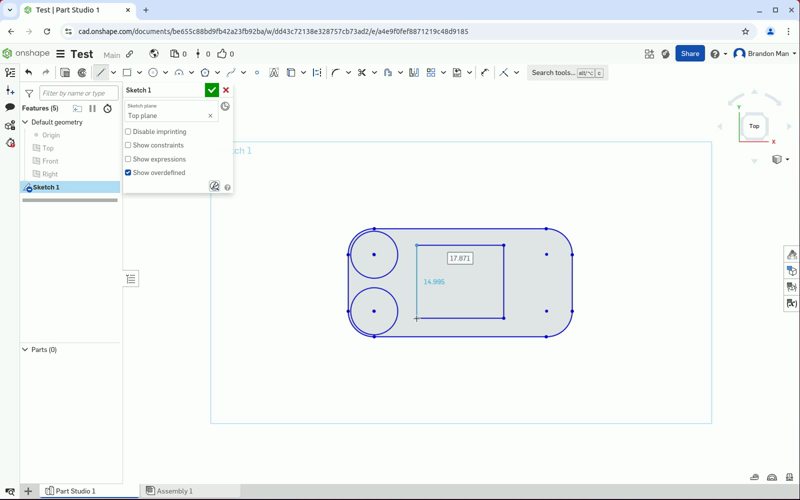
key(esc)
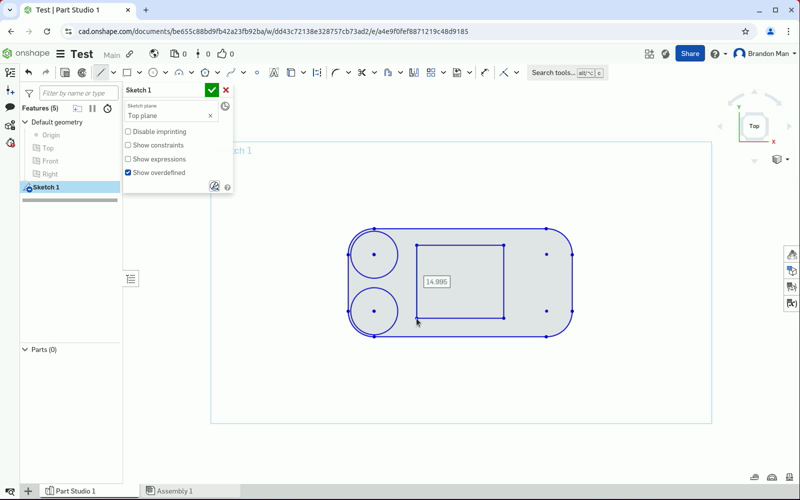
key(c)
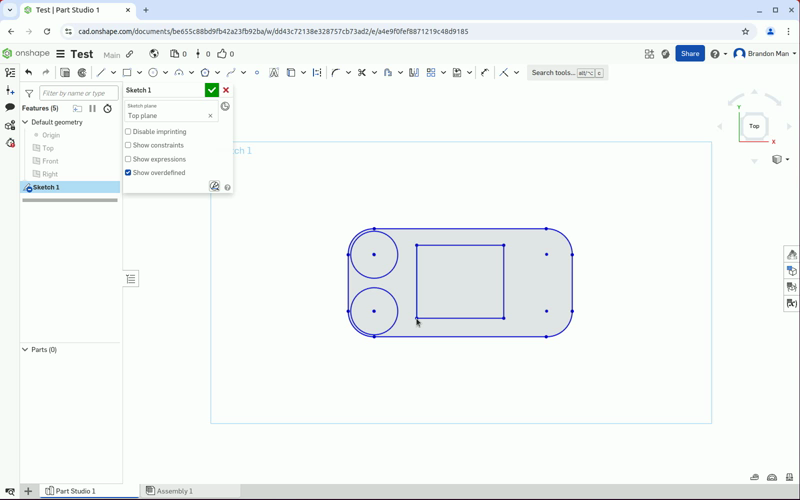
key_down(shift)
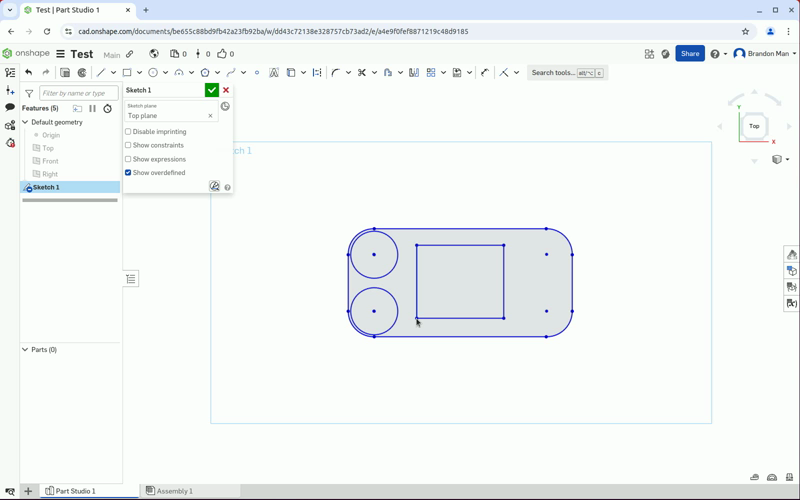
mouse_move(546, 311)
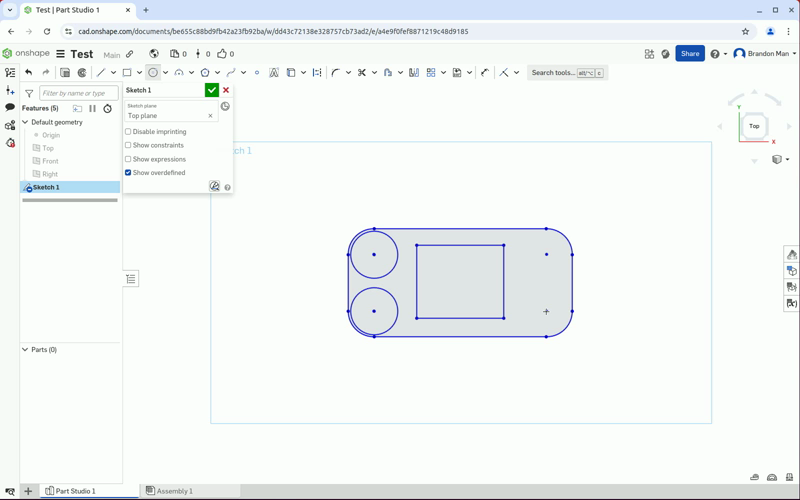
click(546, 311)
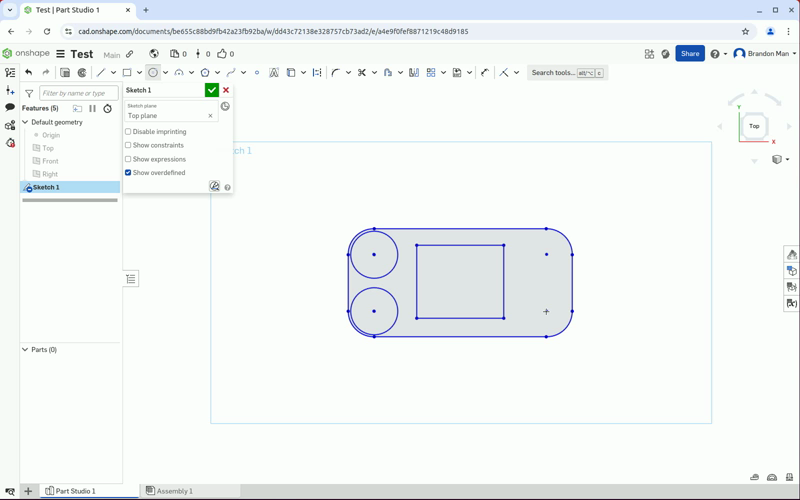
key_up(shift)
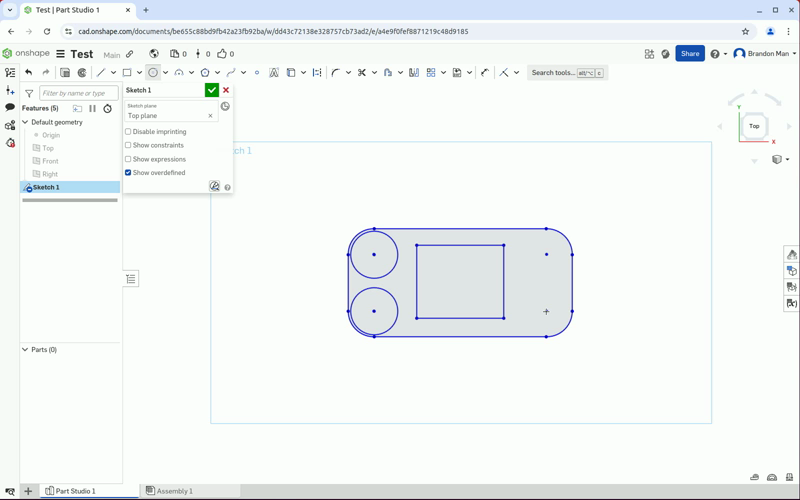
mouse_move(570, 311)
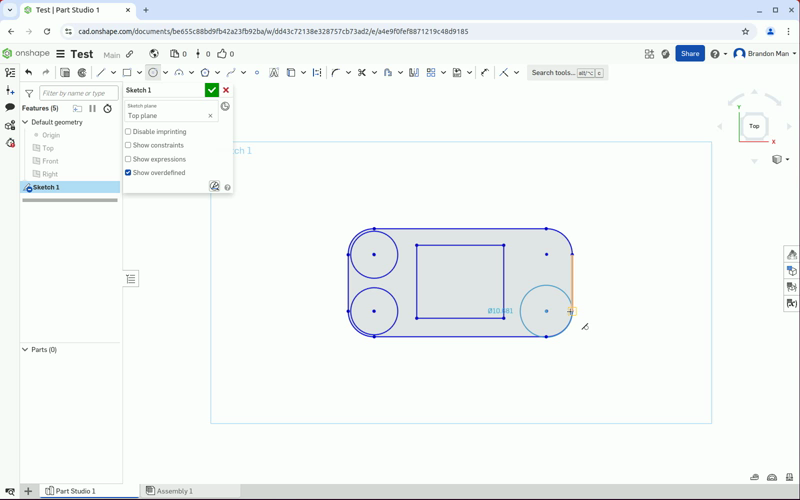
scroll(6)
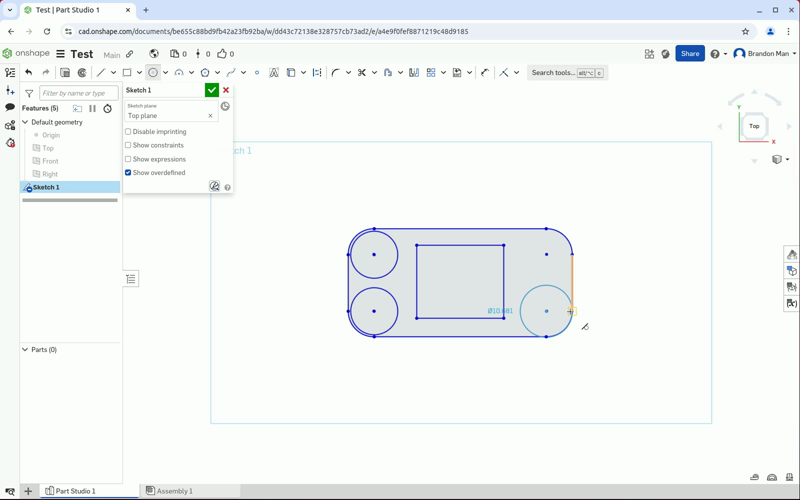
scroll(6)
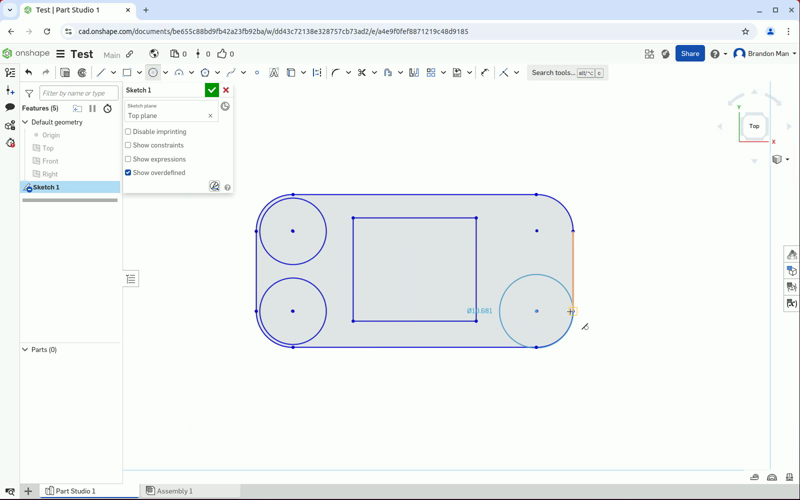
scroll(6)
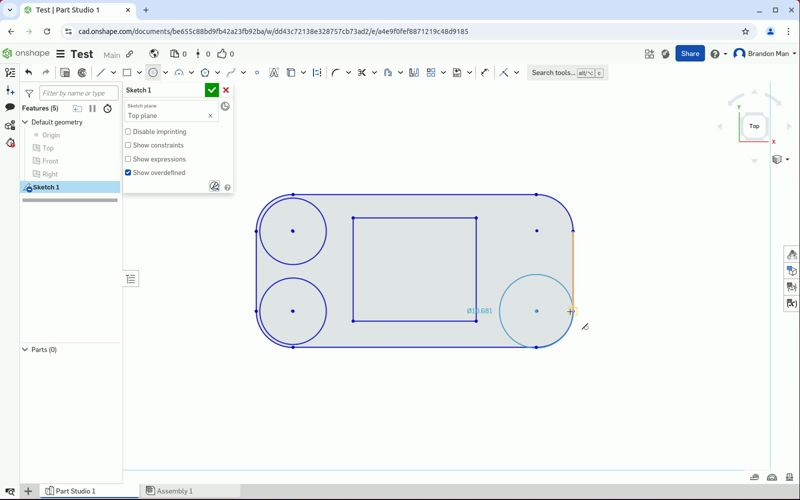
scroll(6)
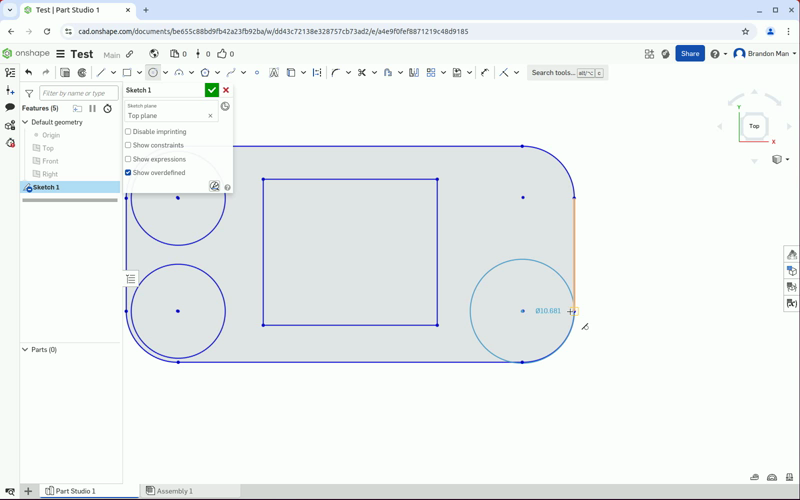
scroll(6)
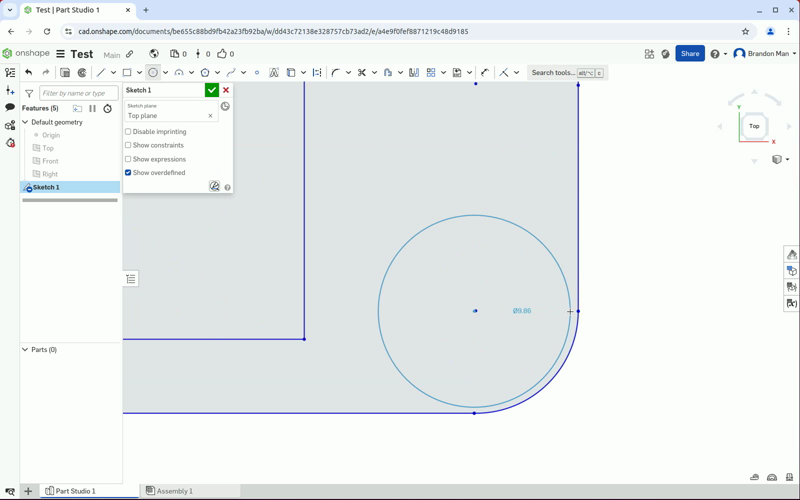
scroll(6)
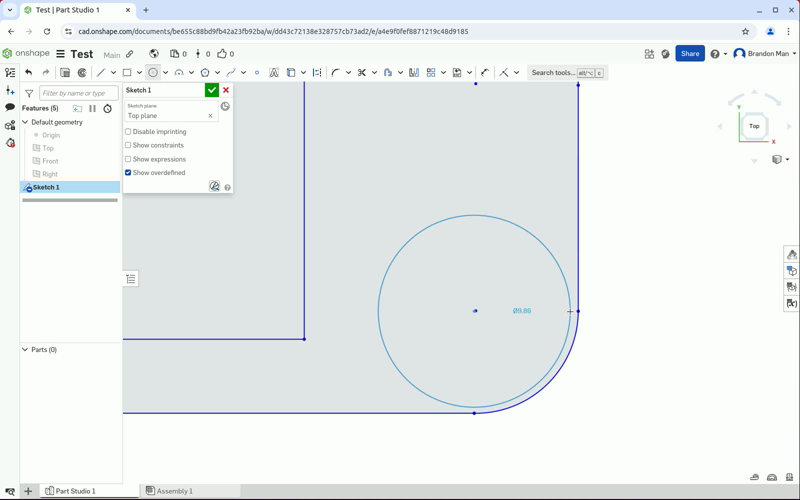
scroll(6)
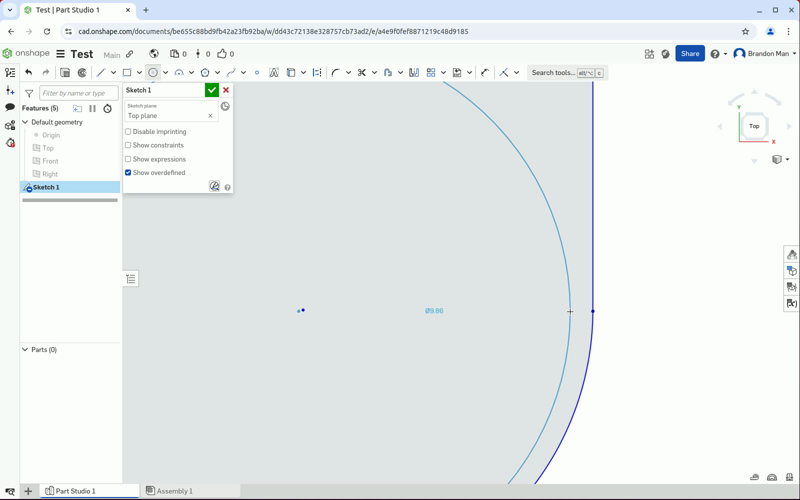
click(570, 311)
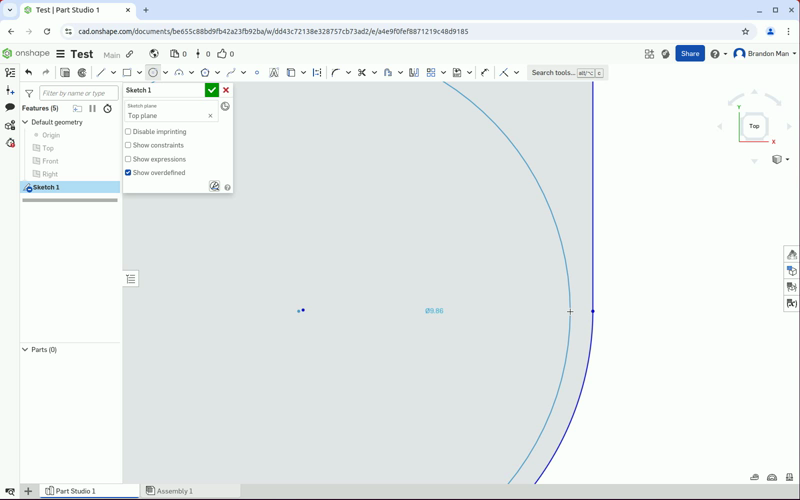
scroll(-6)
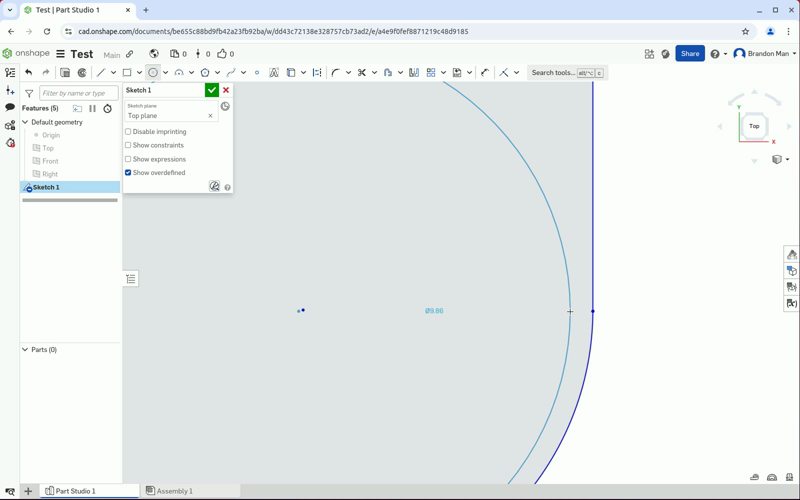
scroll(-6)
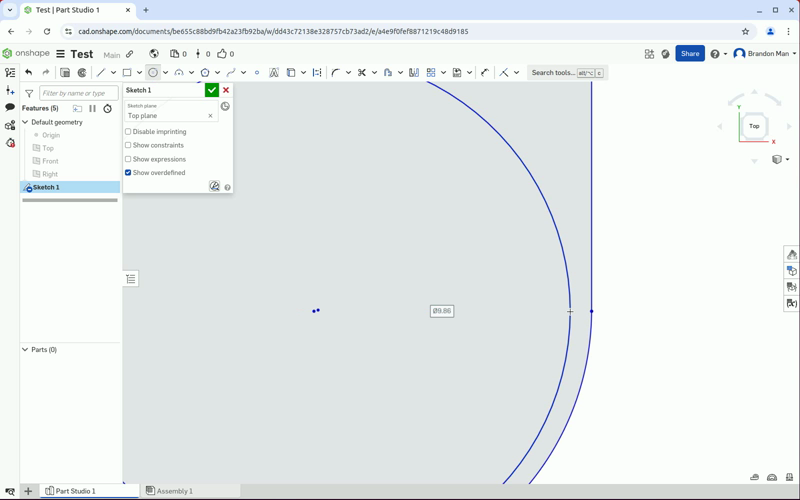
scroll(-6)
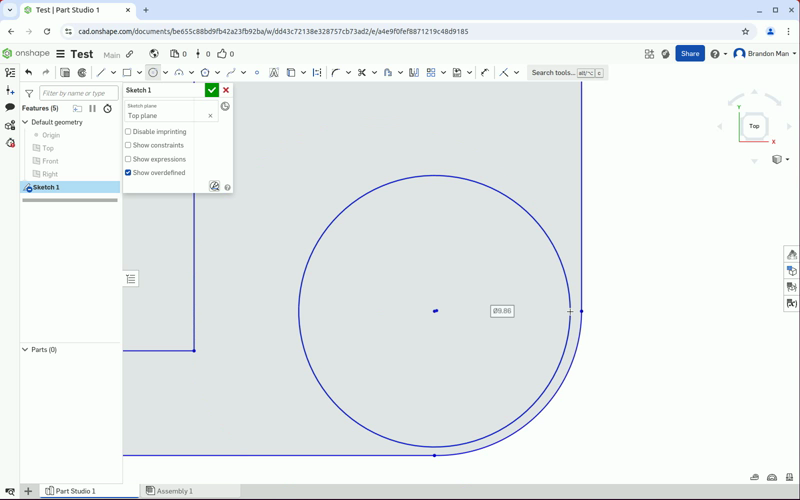
scroll(-6)
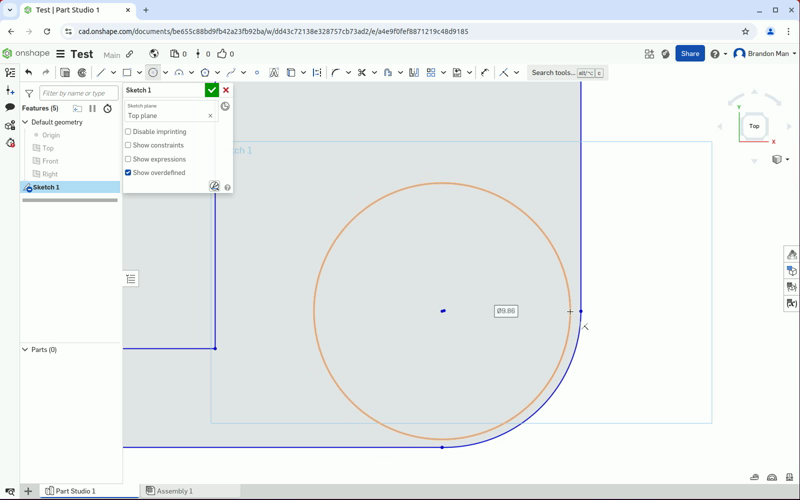
scroll(-6)
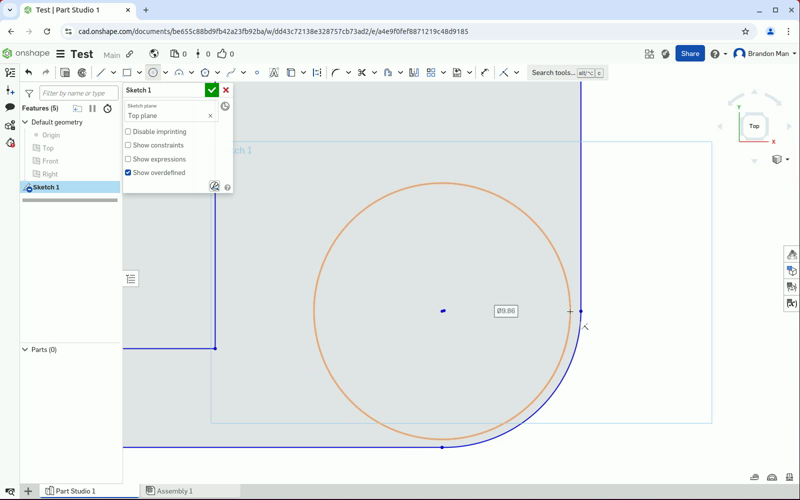
scroll(-6)
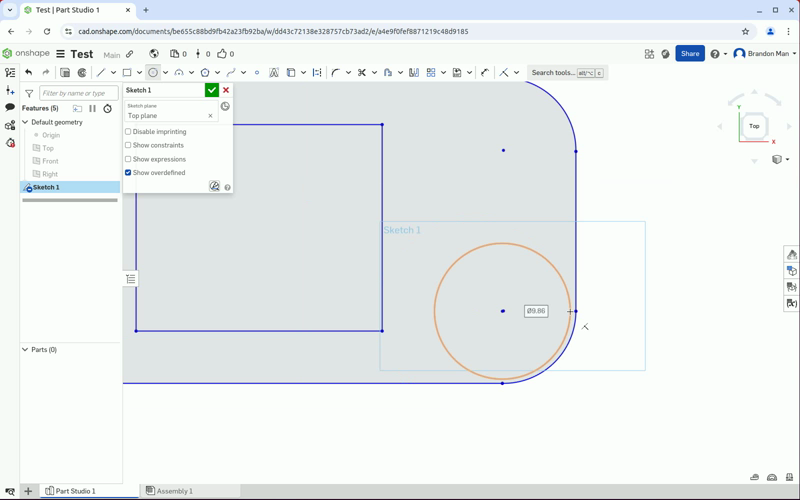
scroll(-6)
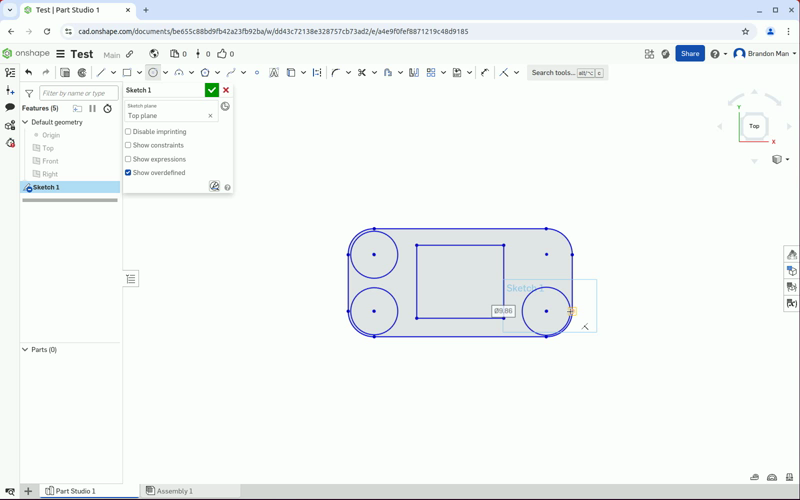
key(esc)
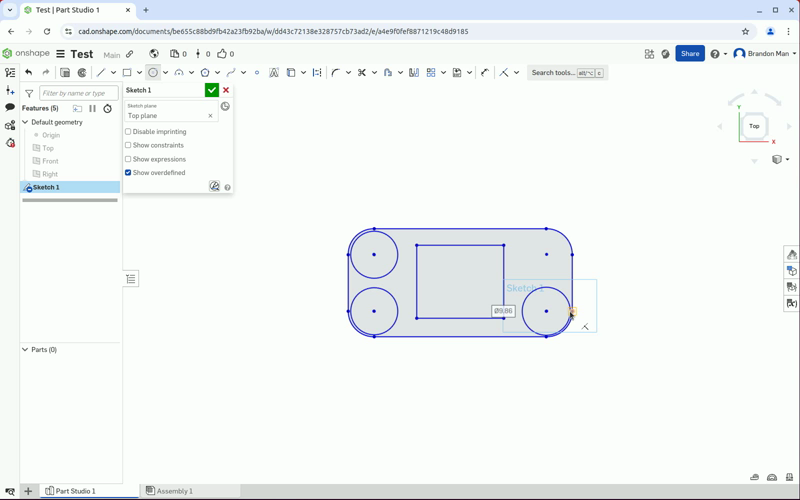
key(c)
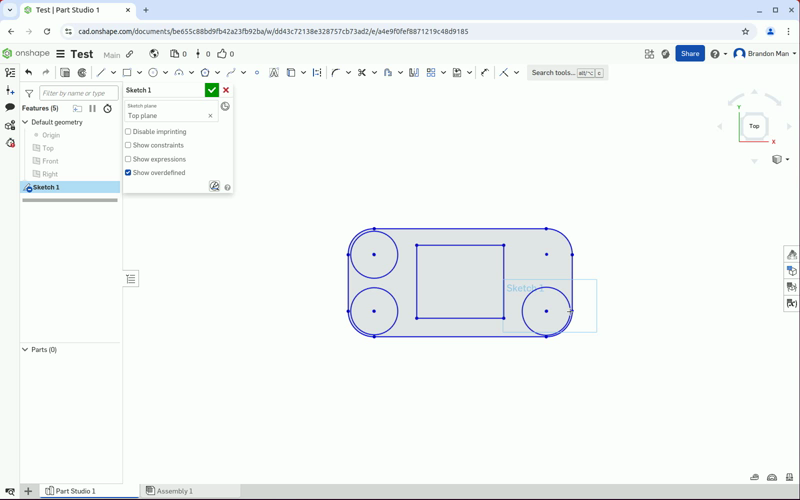
key_down(shift)
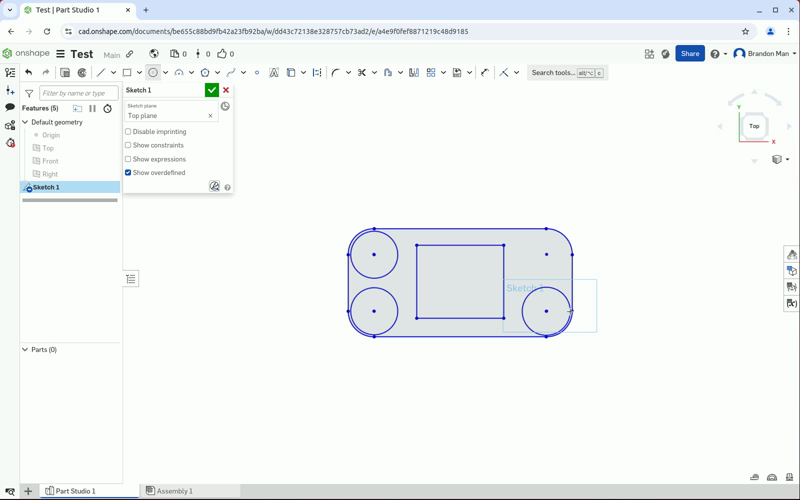
mouse_move(546, 254)
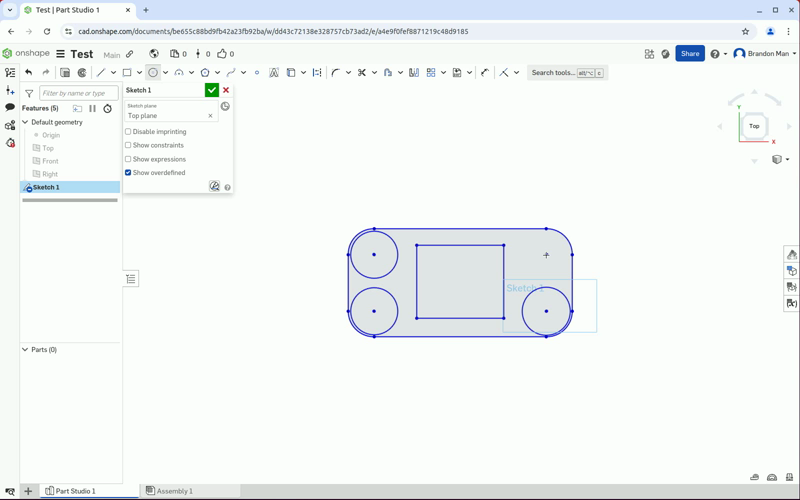
click(546, 254)
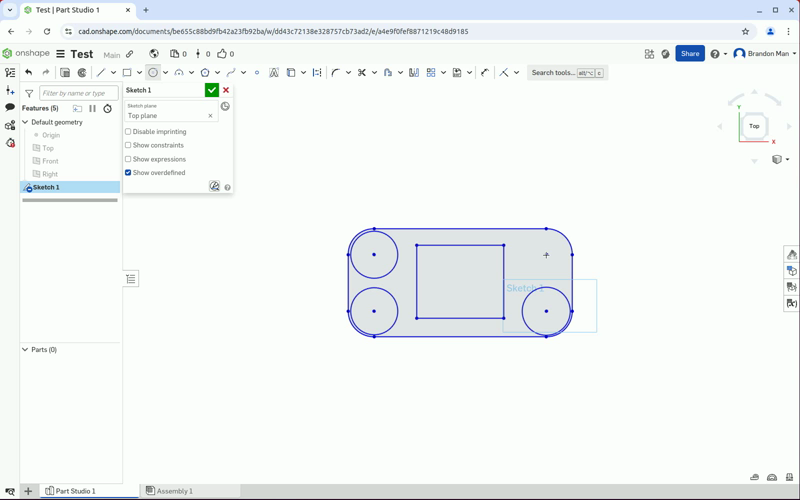
key_up(shift)
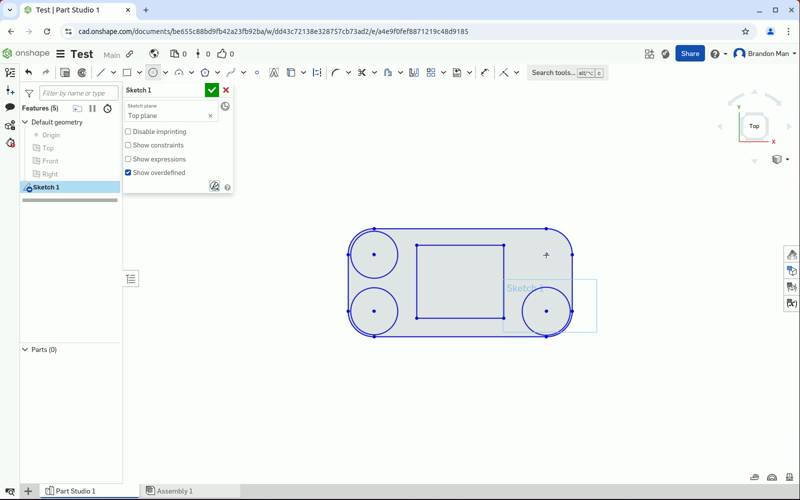
mouse_move(570, 254)
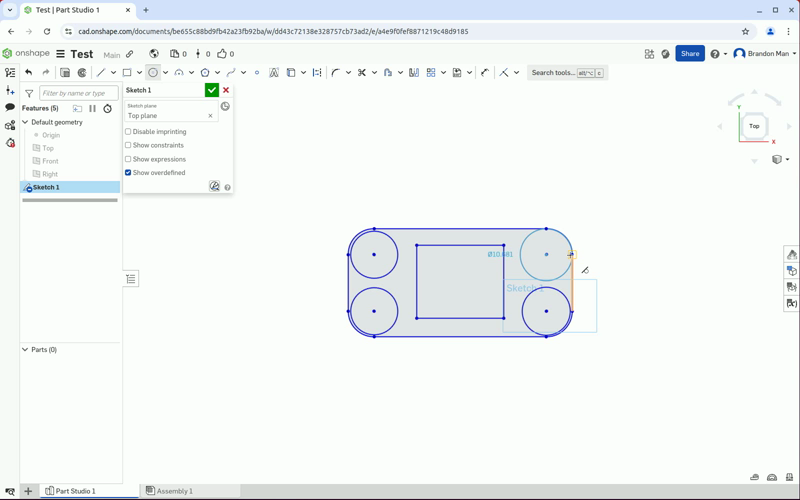
scroll(6)
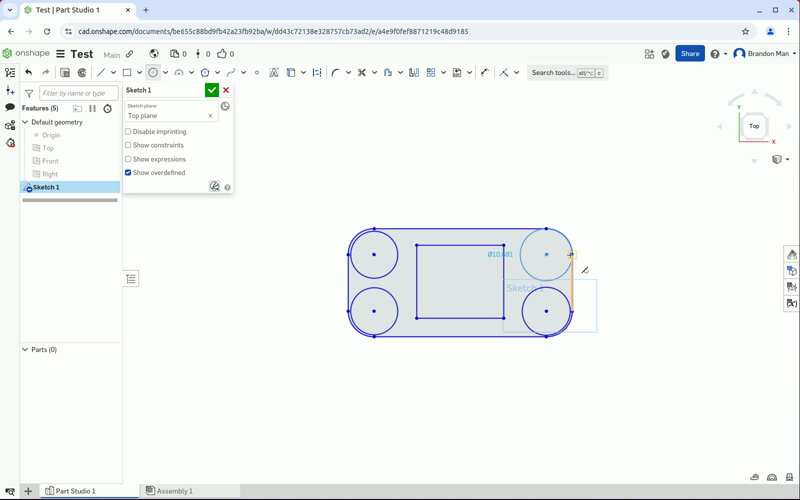
scroll(6)
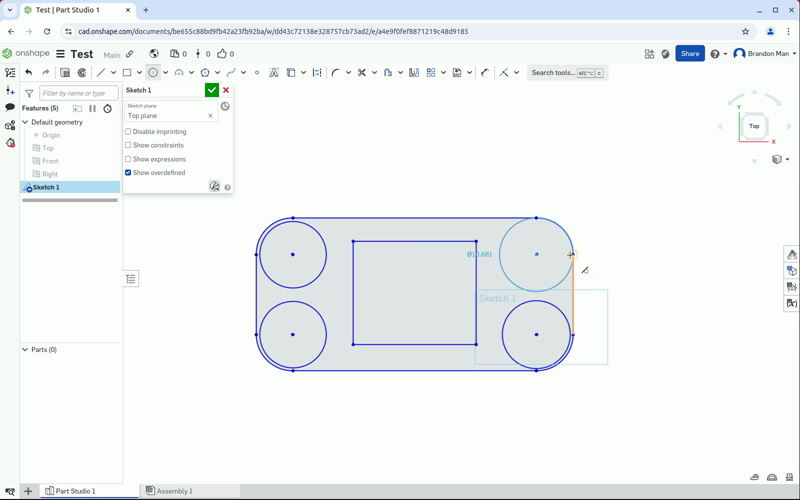
scroll(6)
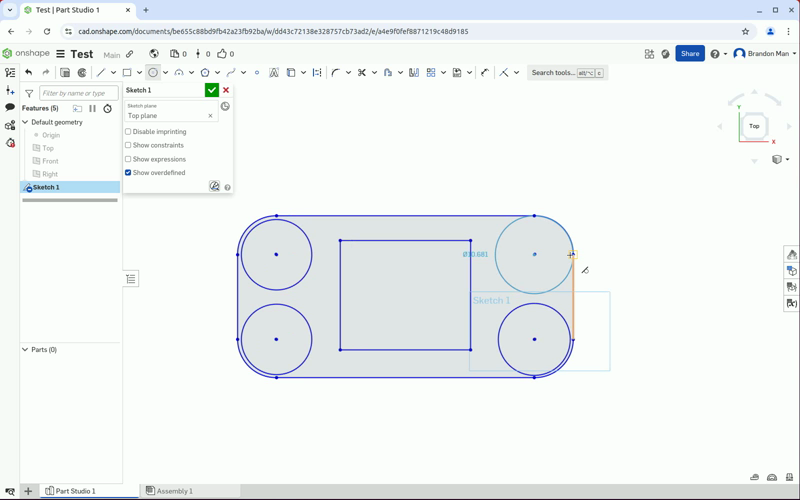
scroll(6)
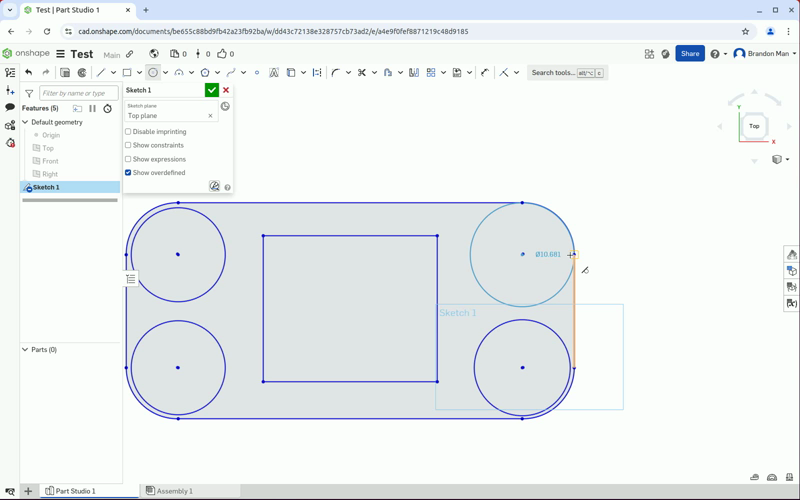
scroll(6)
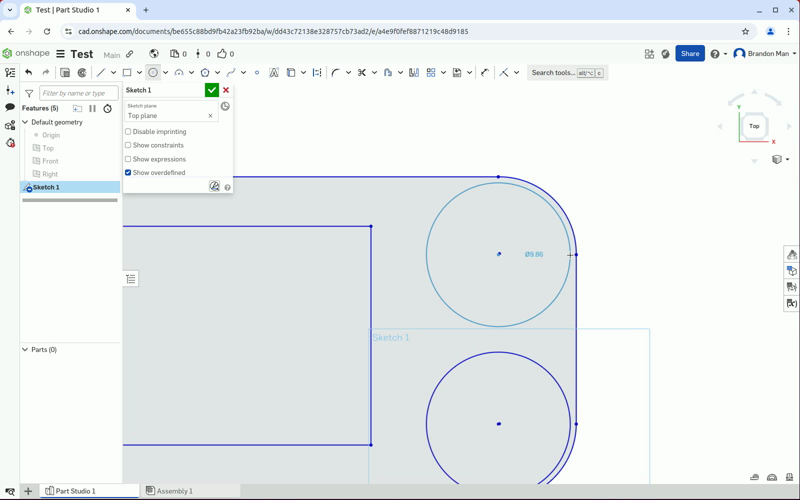
scroll(6)
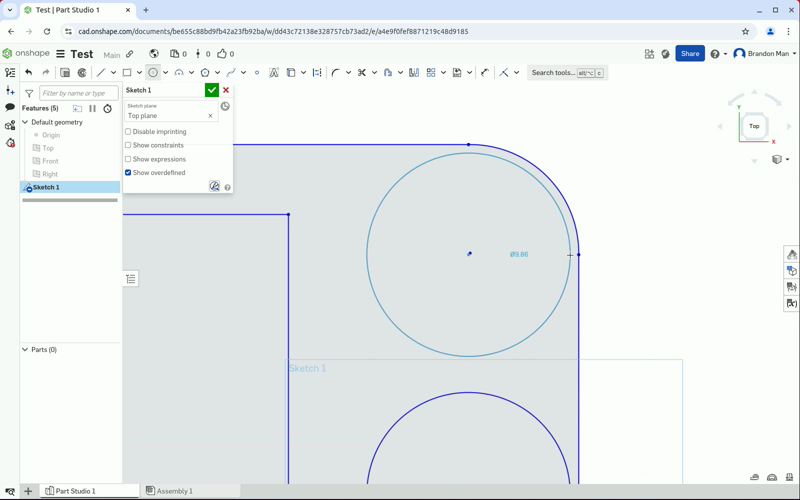
scroll(6)
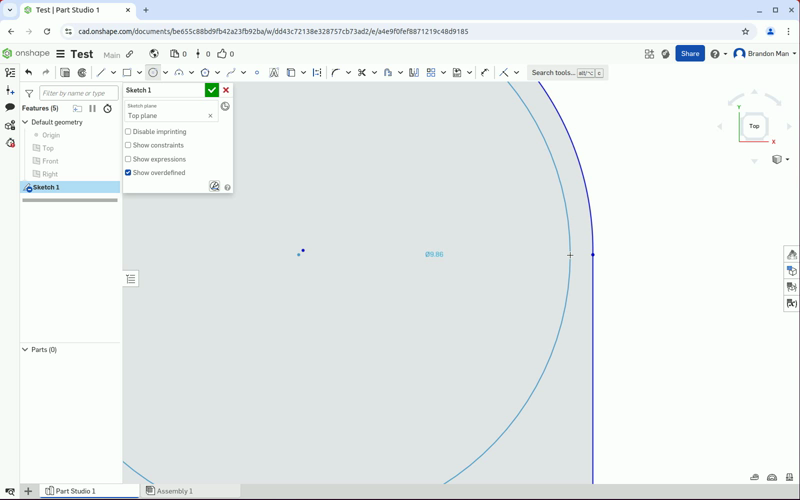
click(570, 254)
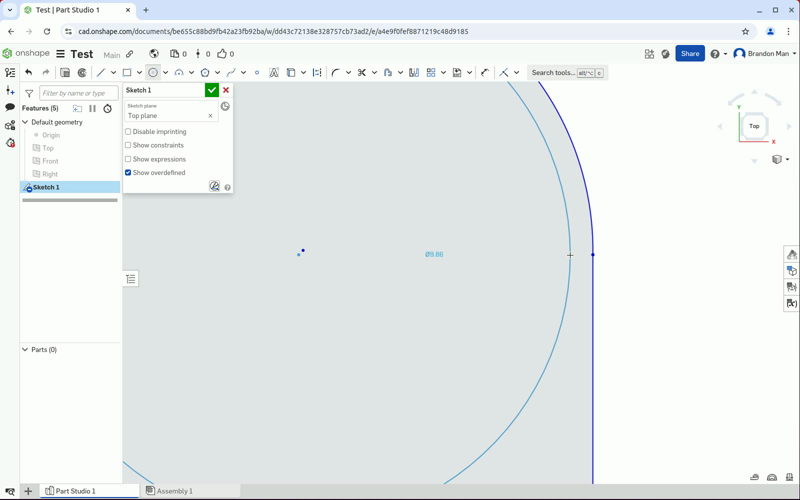
scroll(-6)
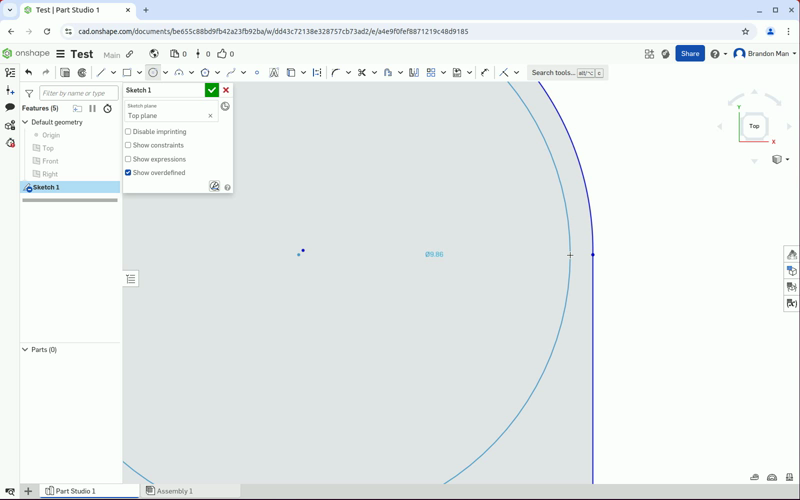
scroll(-6)
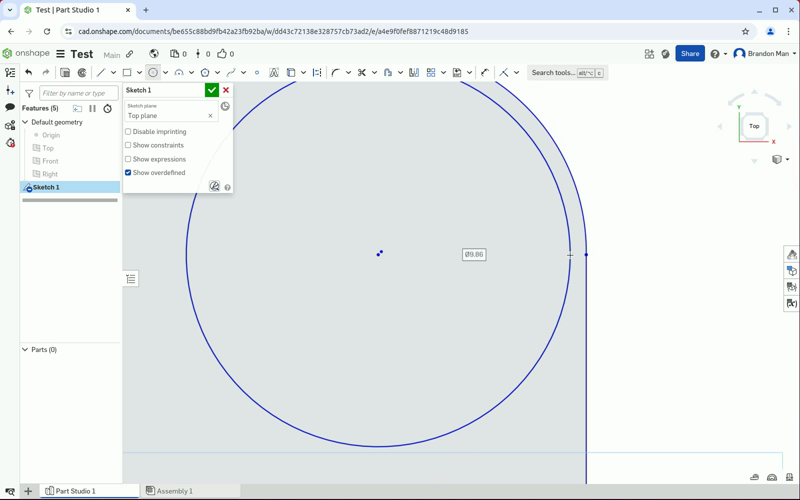
scroll(-6)
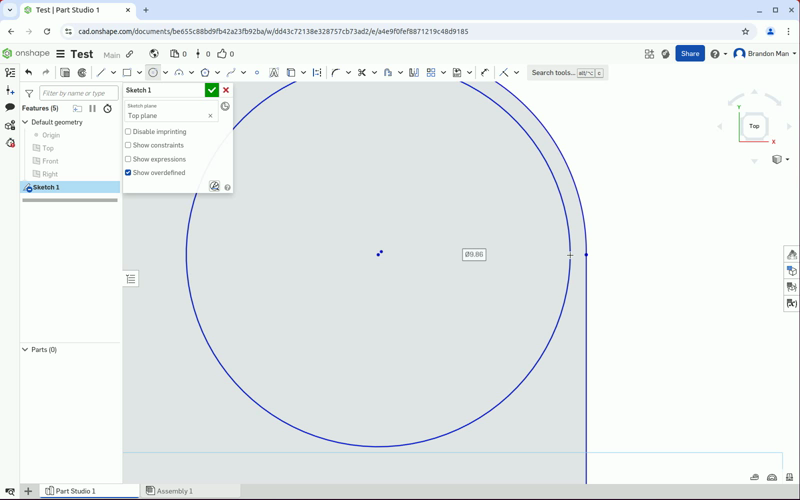
scroll(-6)
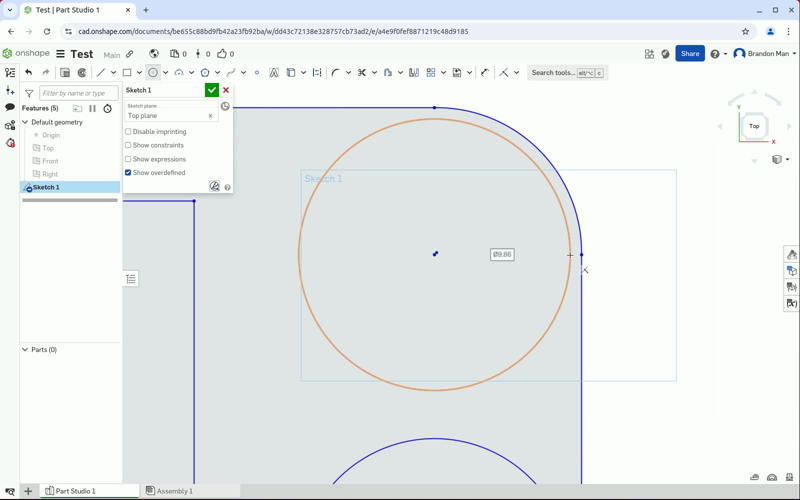
scroll(-6)
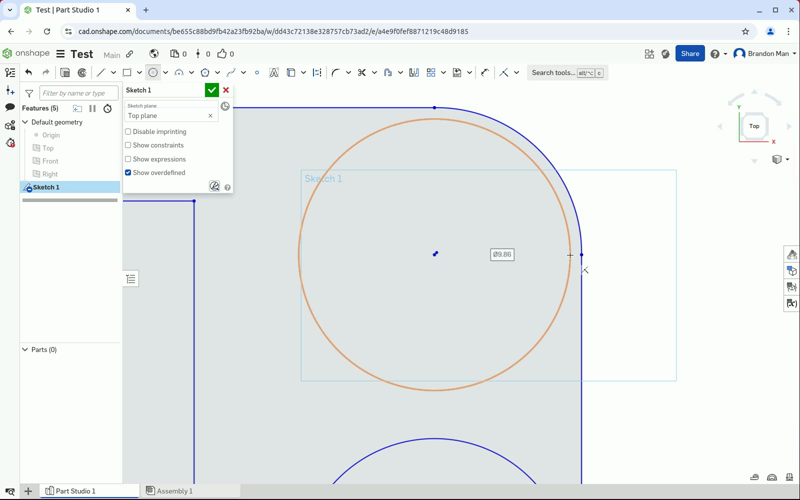
scroll(-6)
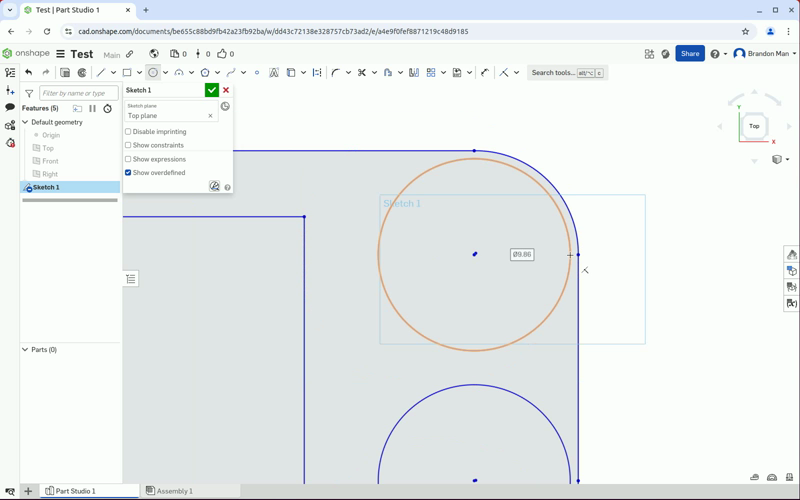
scroll(-6)
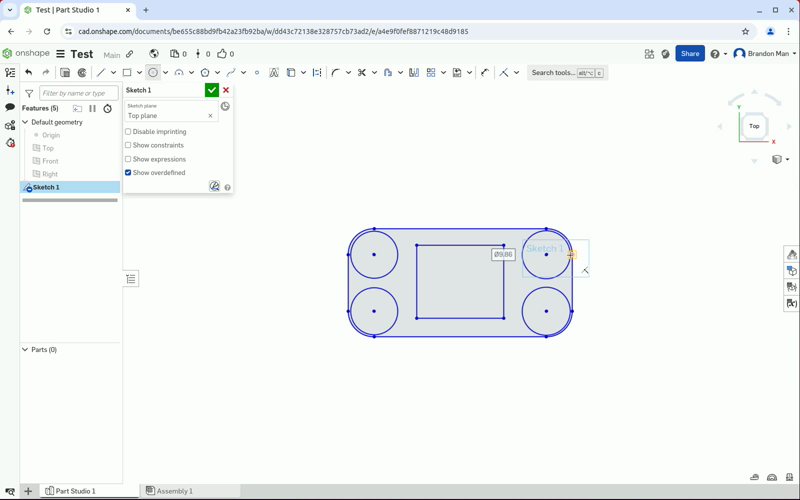
key(esc)
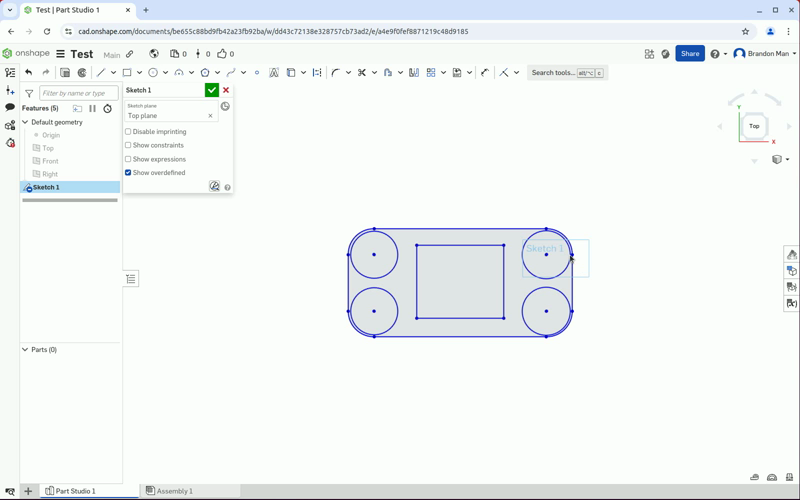
mouse_move(403, 284)
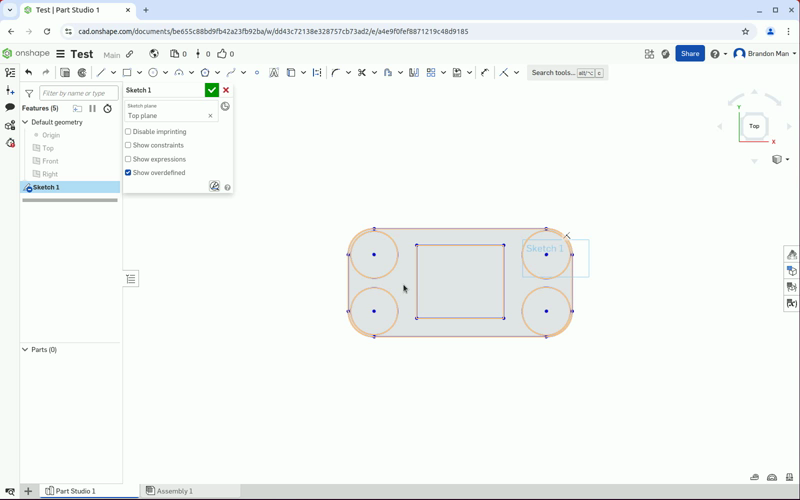
click(403, 284)
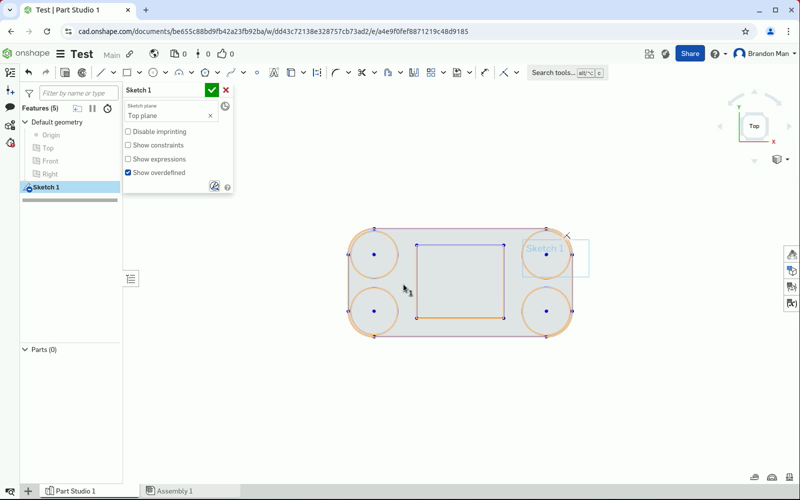
mouse_move(73, 352)
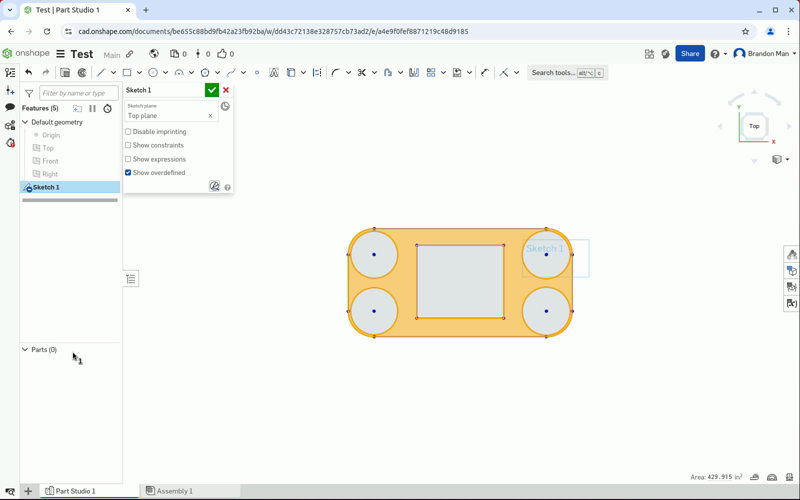
key(shift+y)
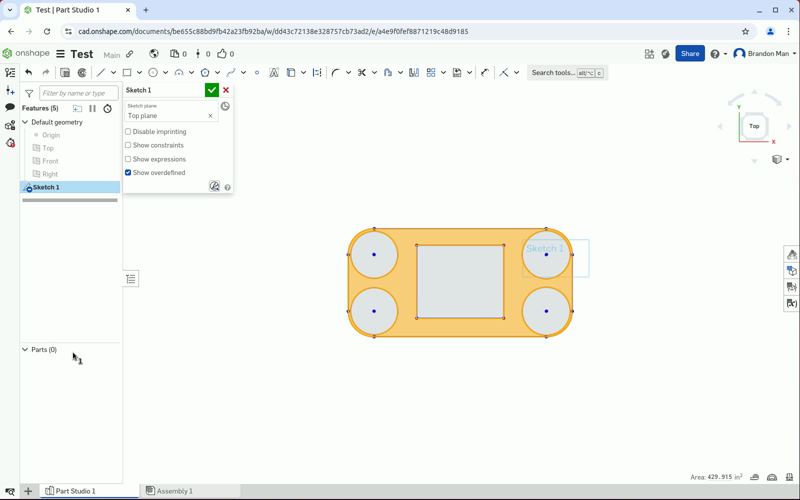
key(shift+e)
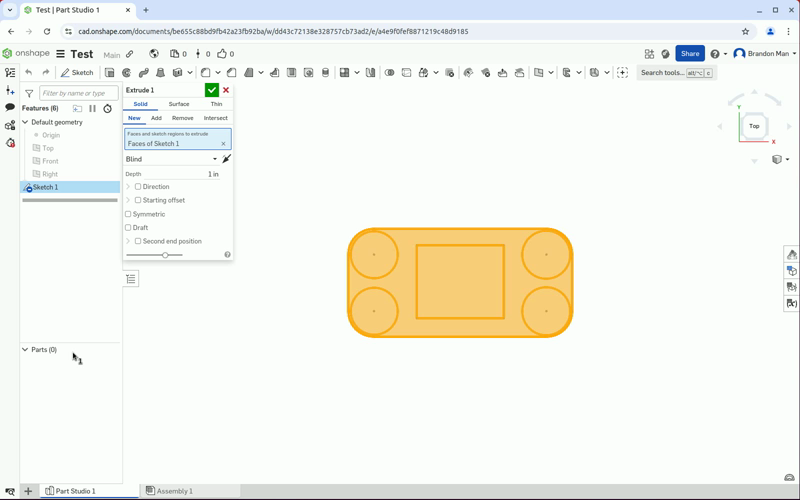
mouse_move(143, 106)
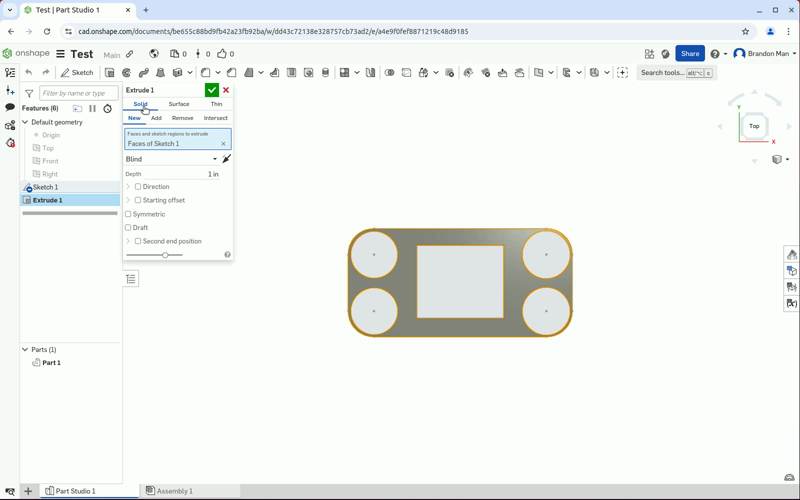
click(143, 106)
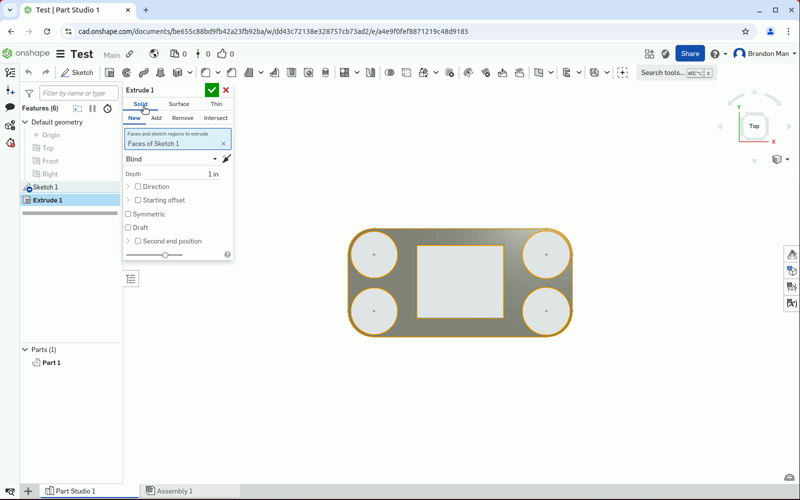
mouse_move(137, 120)
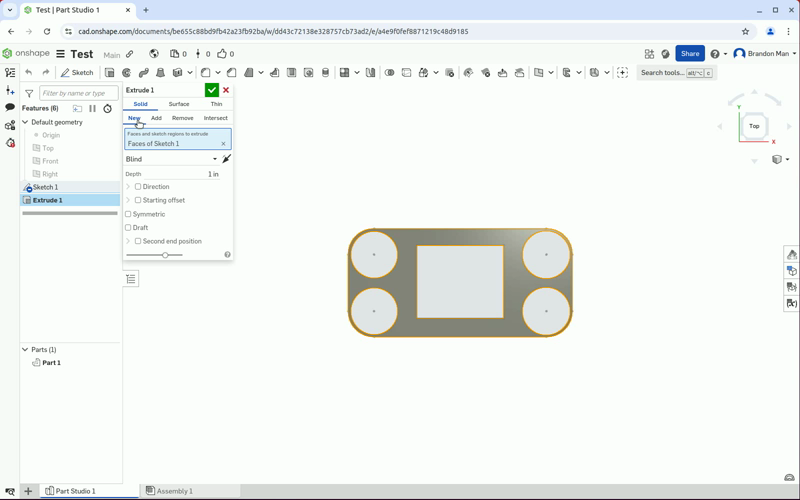
click(137, 120)
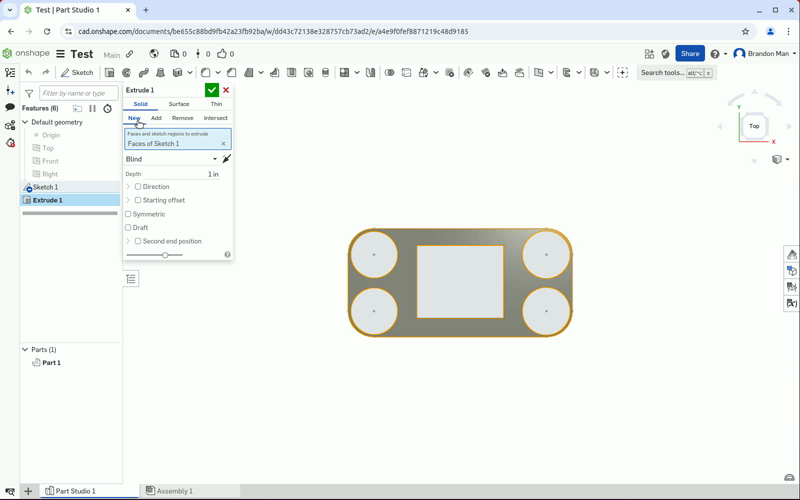
key(tab, 4)
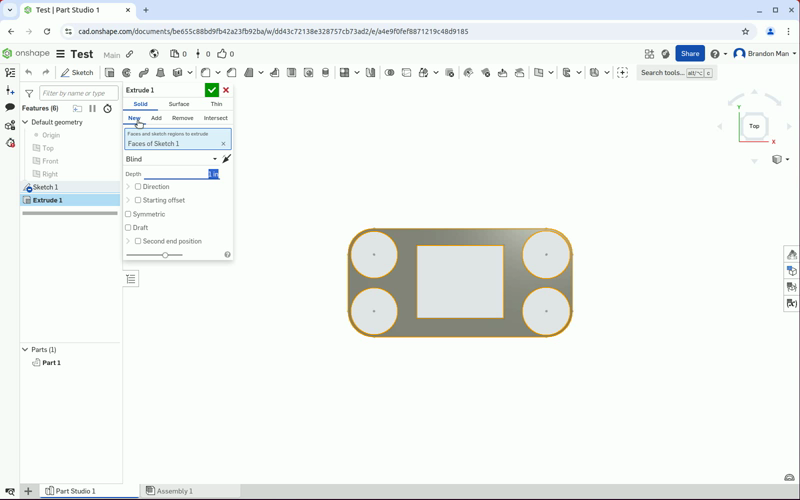
text(11.554)
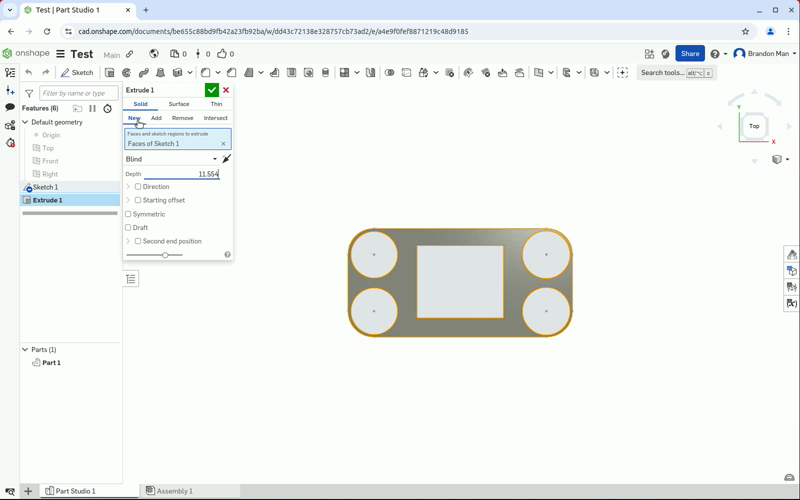
key(enter)
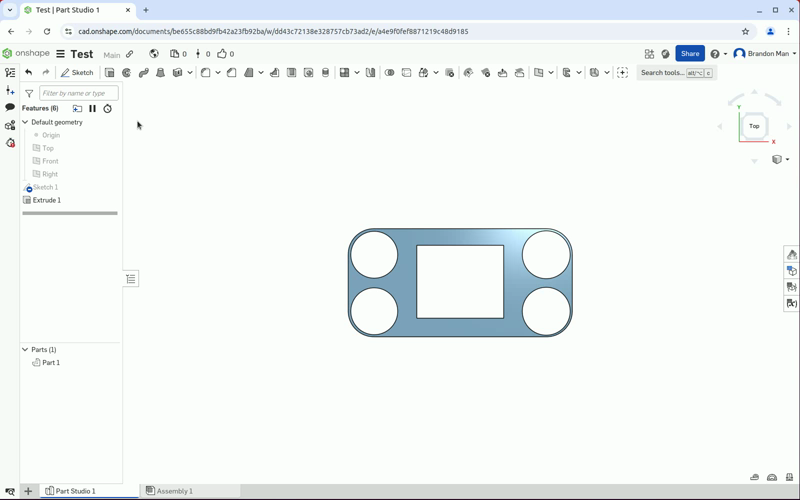
key(shift+h)
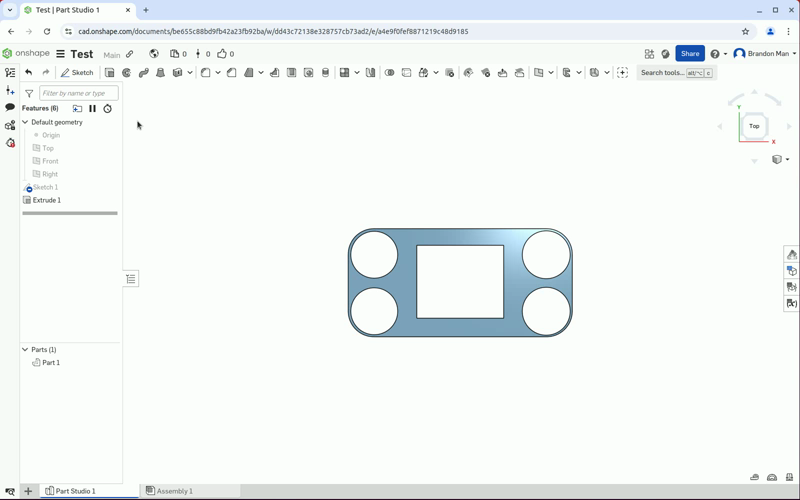
key(shift+h)
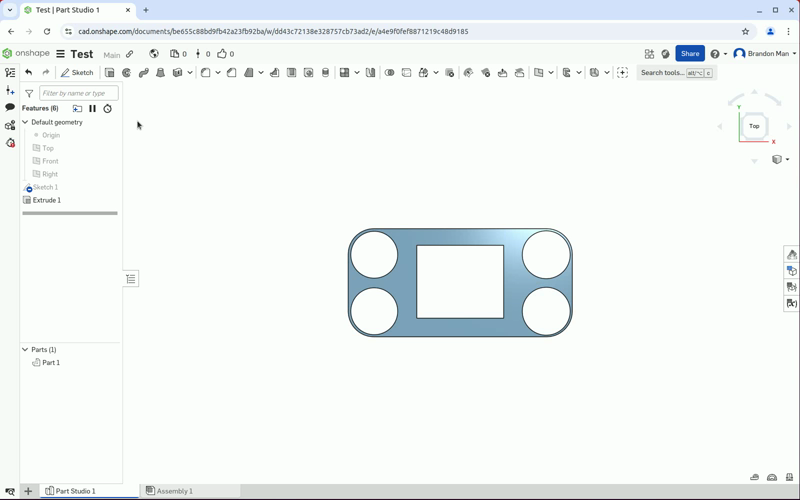
mouse_move(73, 189)
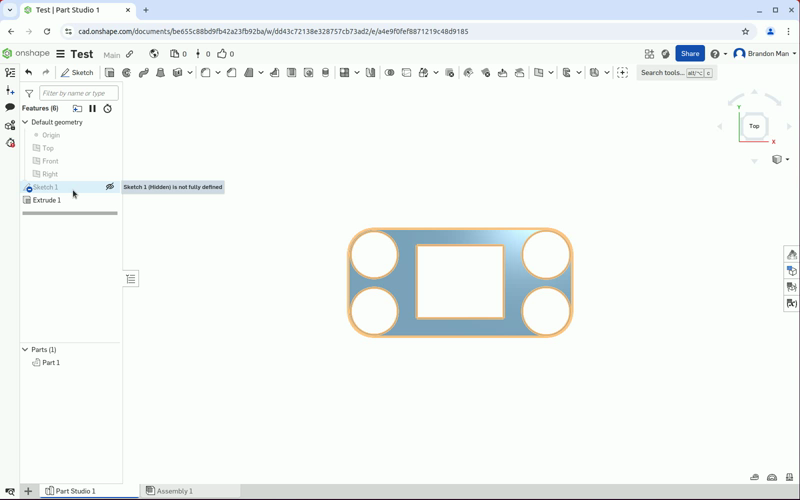
click(73, 189)
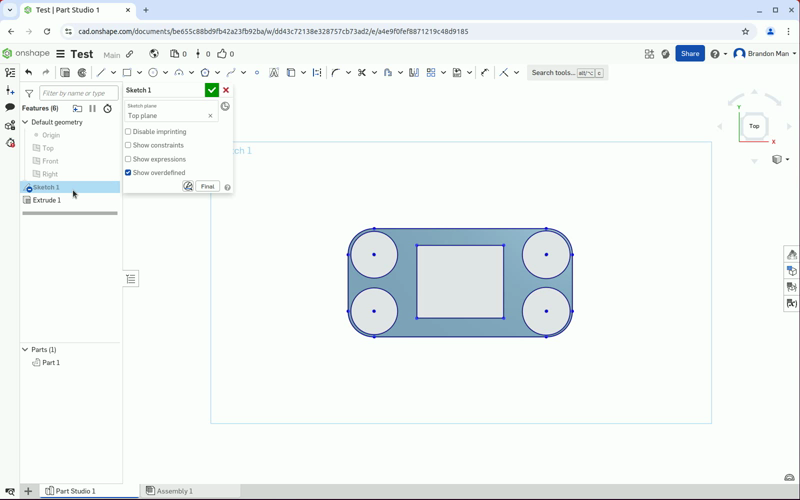
mouse_move(229, 92)
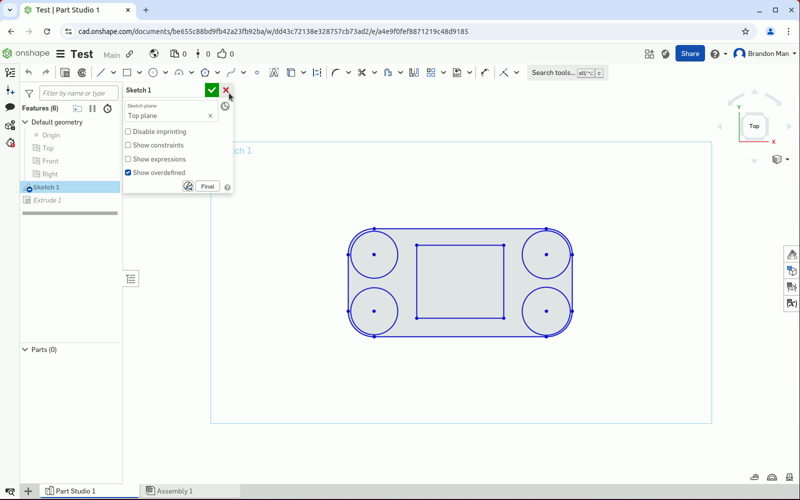
click(229, 92)
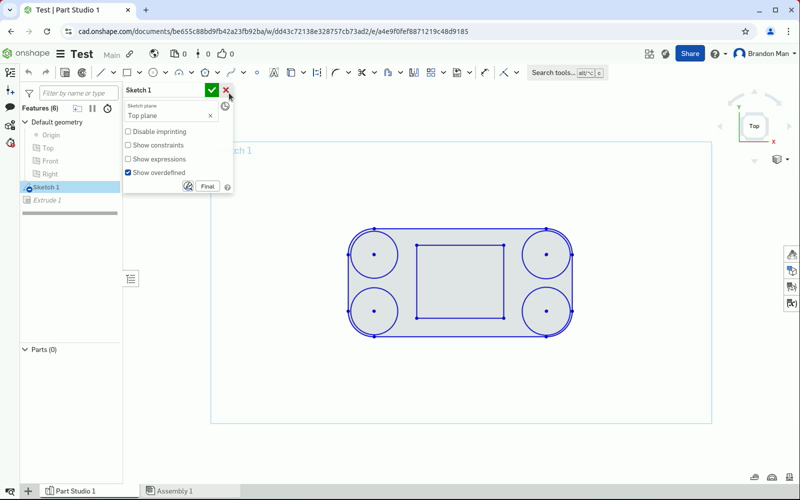
key(shift+s)
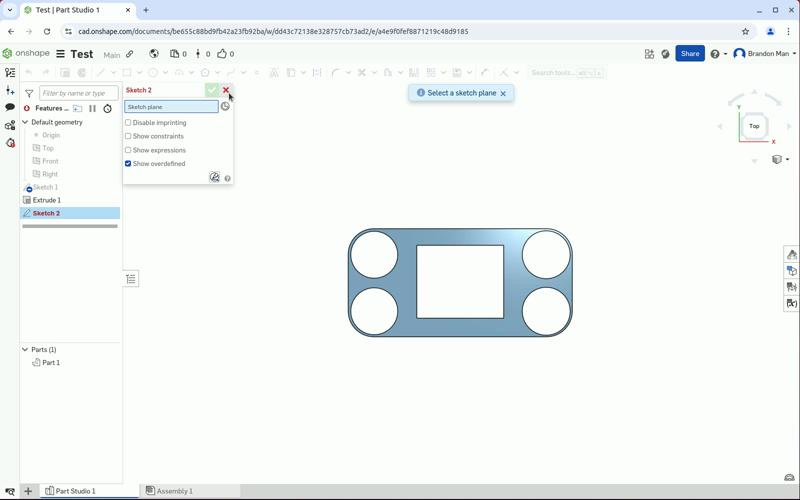
mouse_move(73, 150)
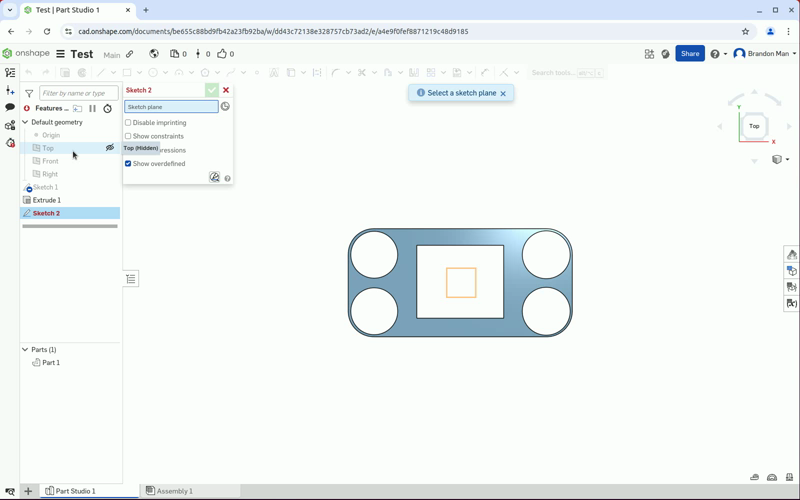
click(73, 150)
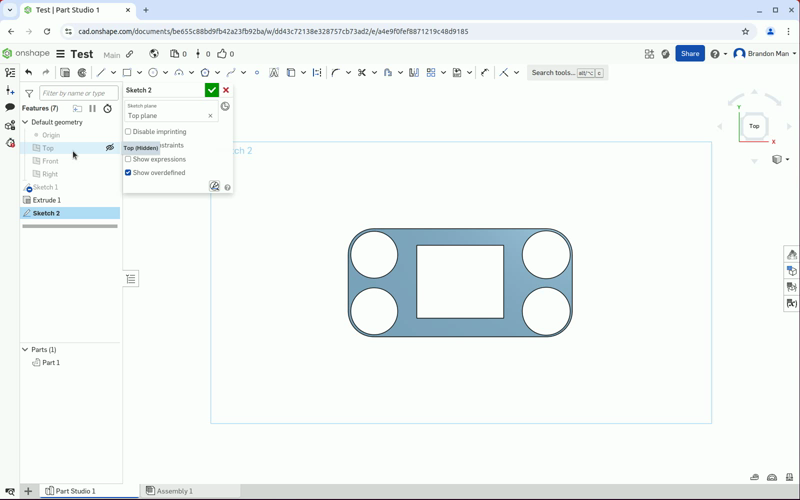
mouse_move(73, 352)
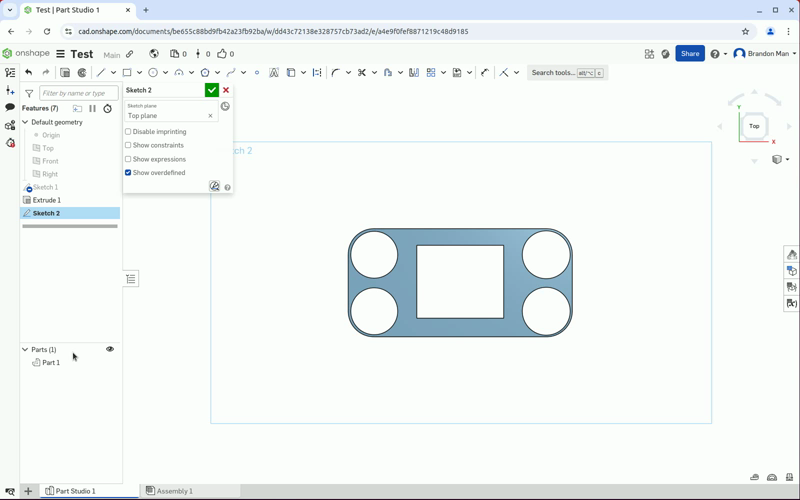
key(y)
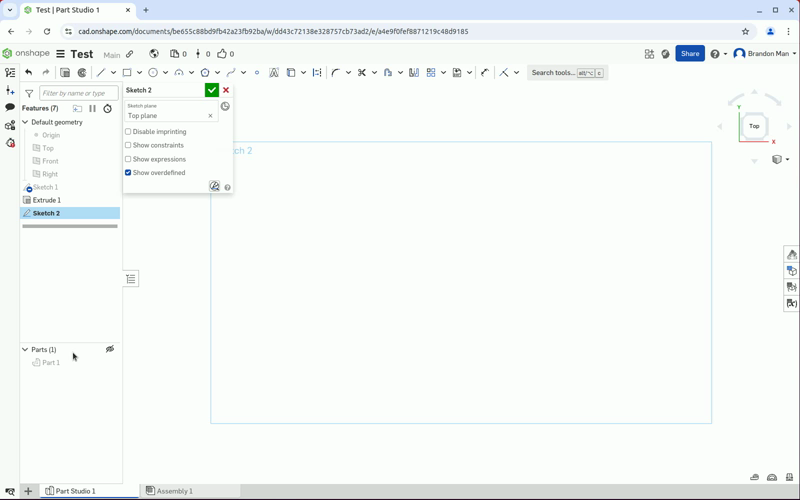
key(c)
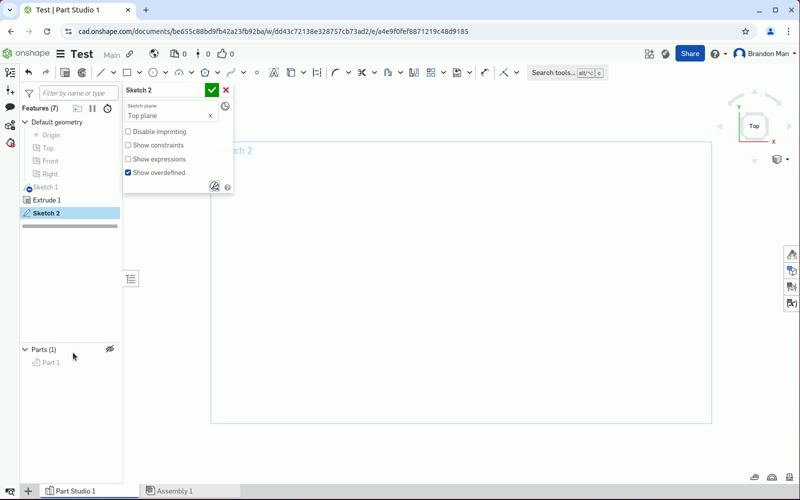
key_down(shift)
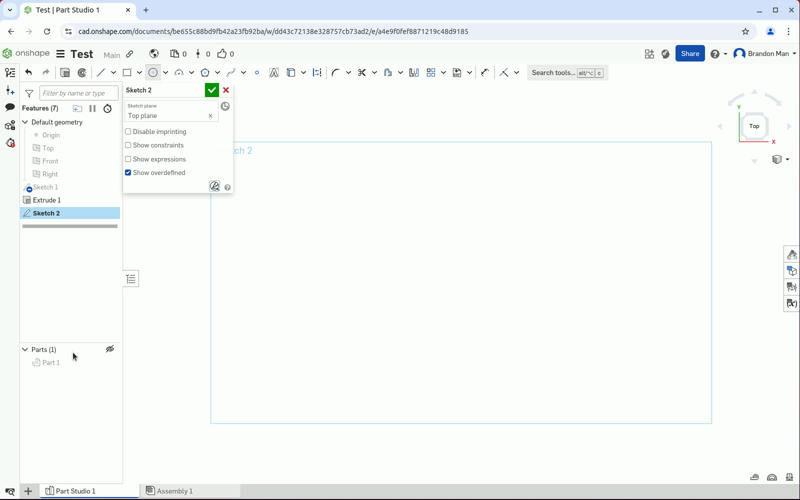
mouse_move(375, 311)
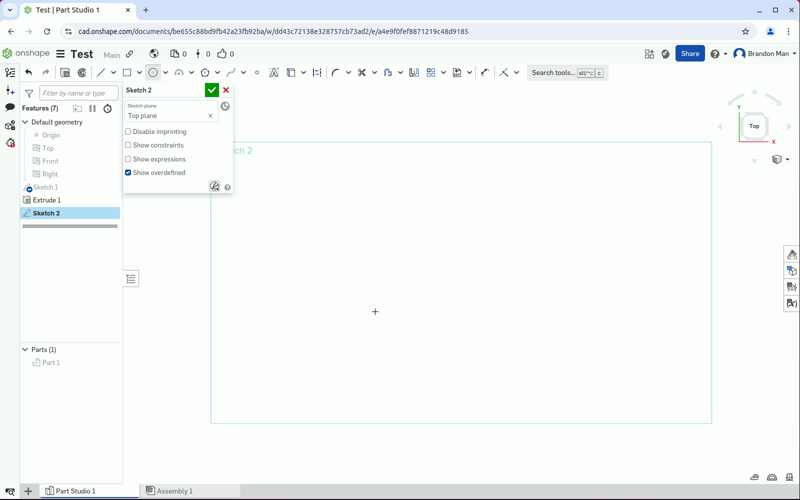
click(375, 311)
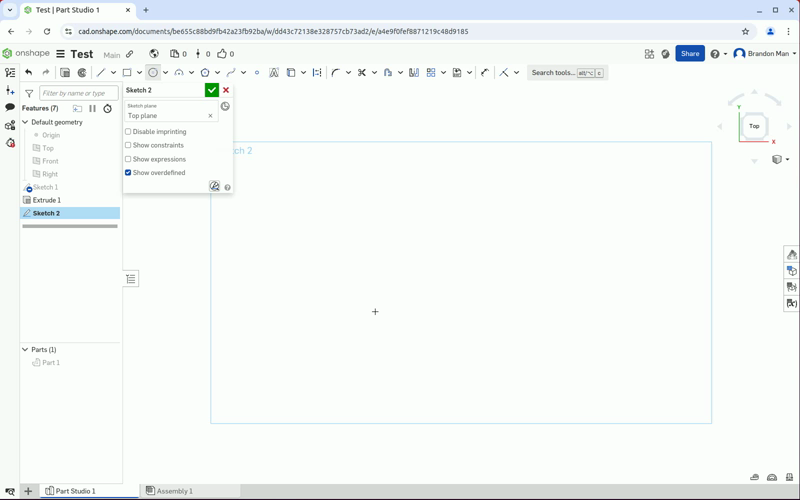
key_up(shift)
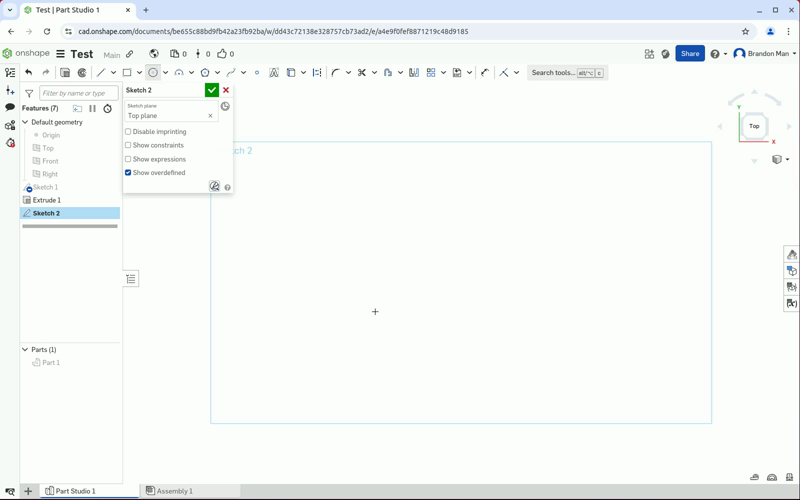
mouse_move(398, 311)
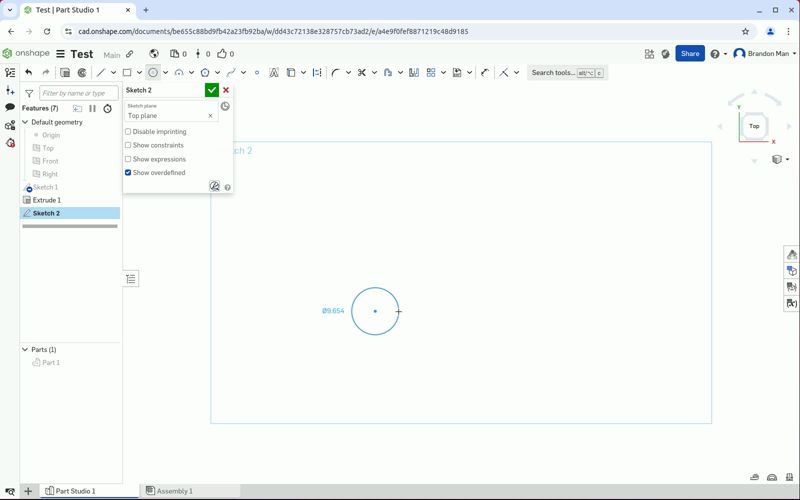
click(398, 311)
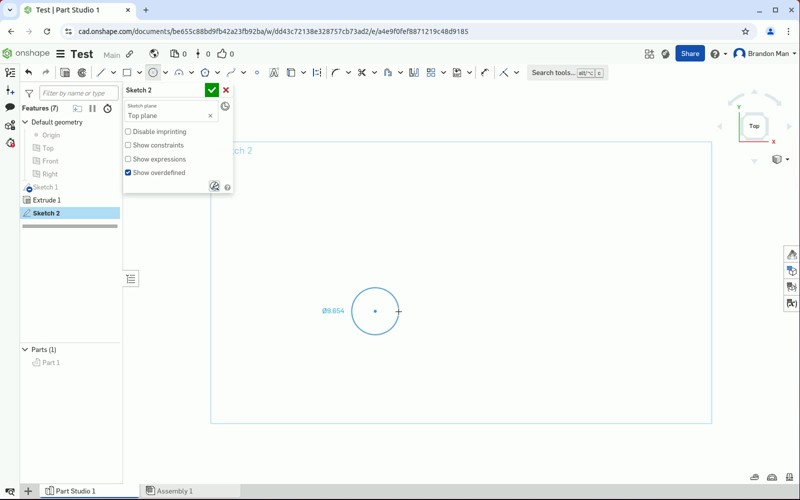
key(esc)
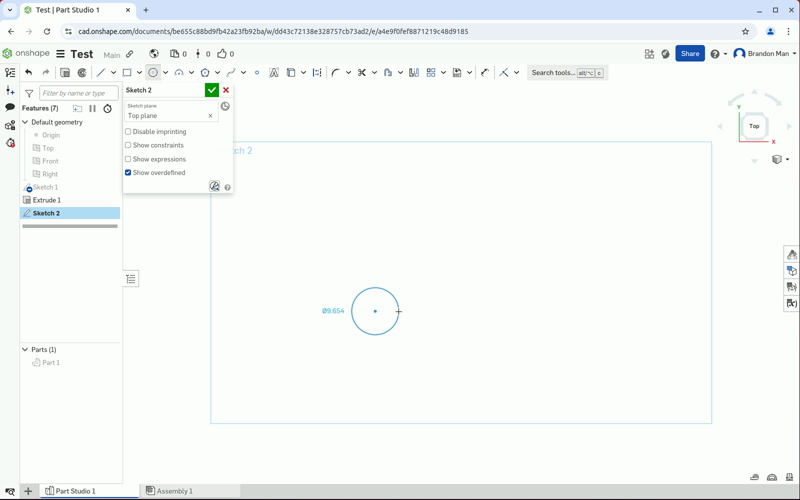
key(c)
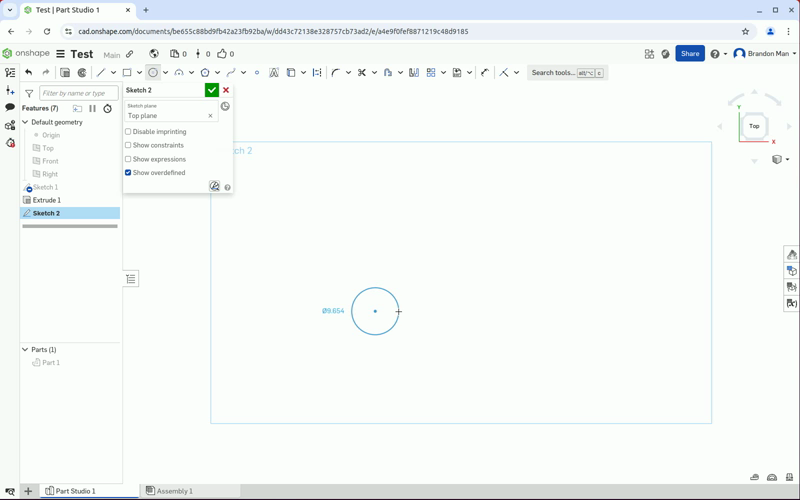
key_down(shift)
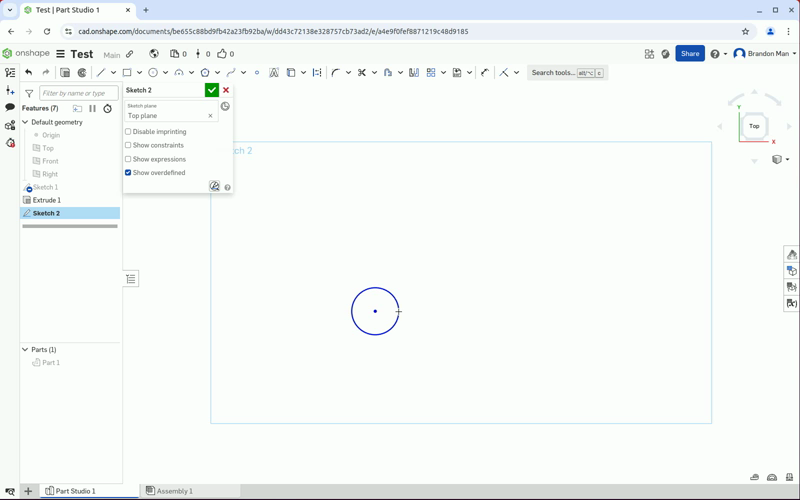
mouse_move(375, 311)
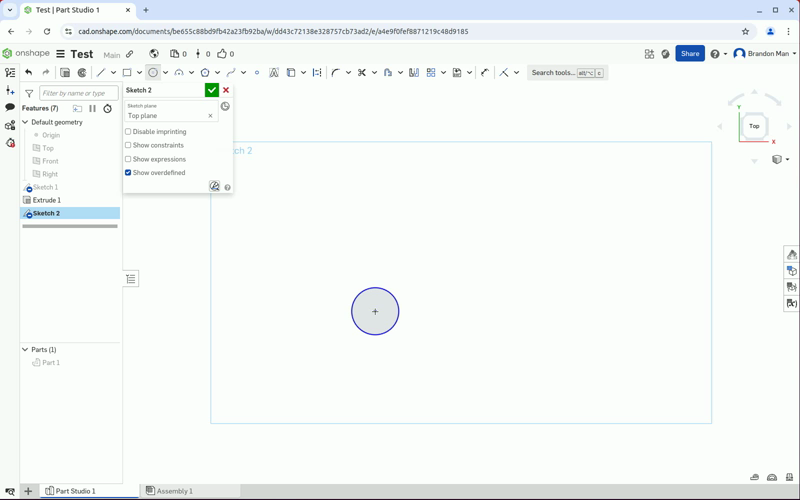
click(375, 311)
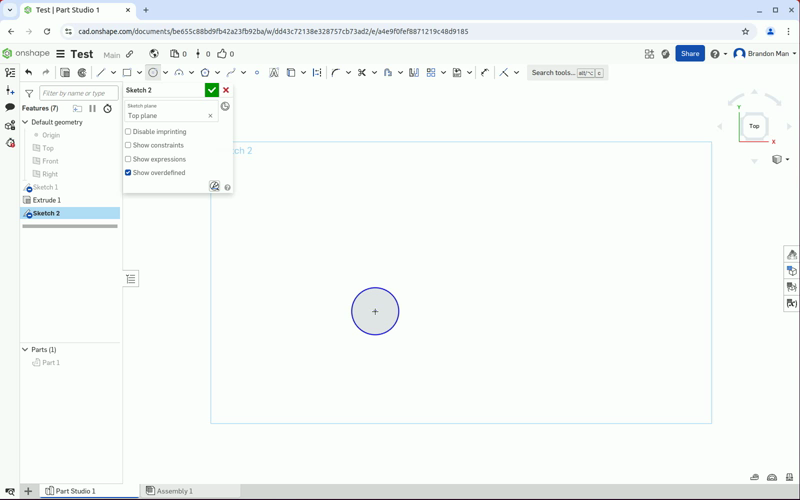
key_up(shift)
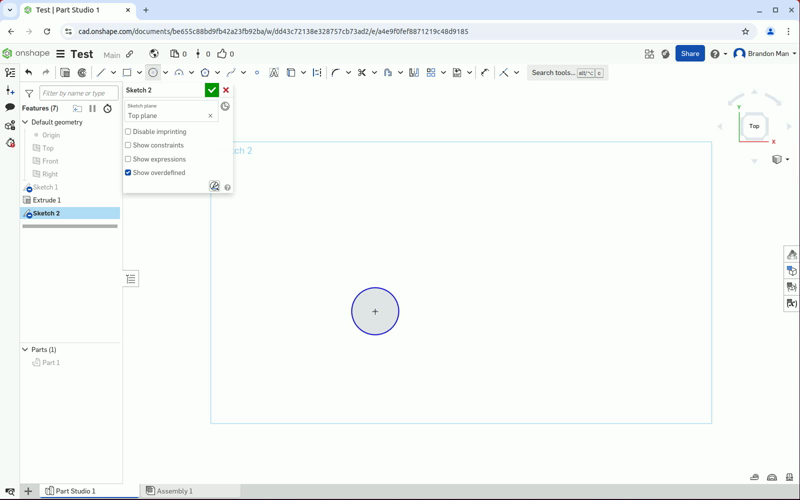
mouse_move(392, 311)
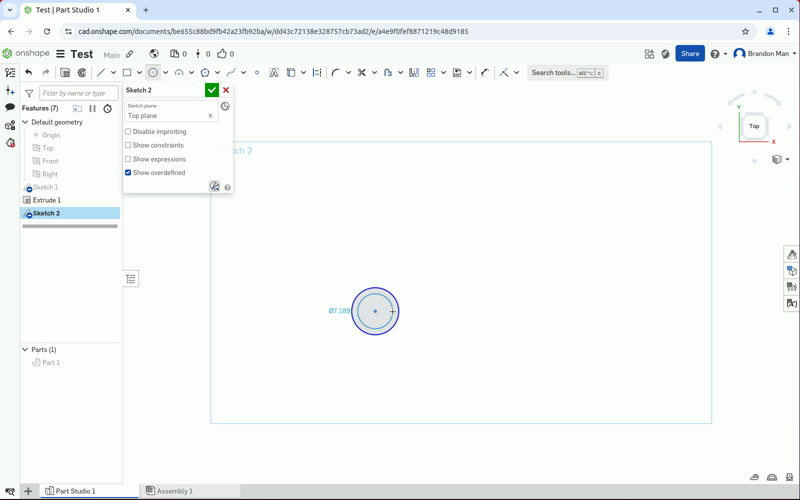
click(392, 311)
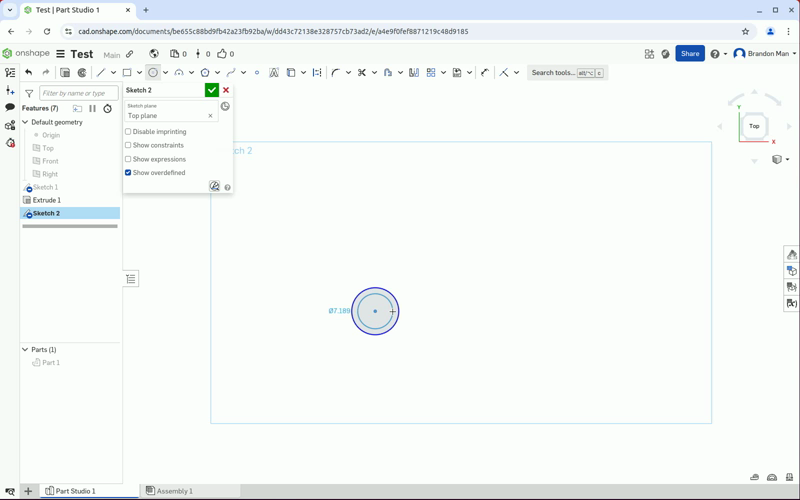
key(esc)
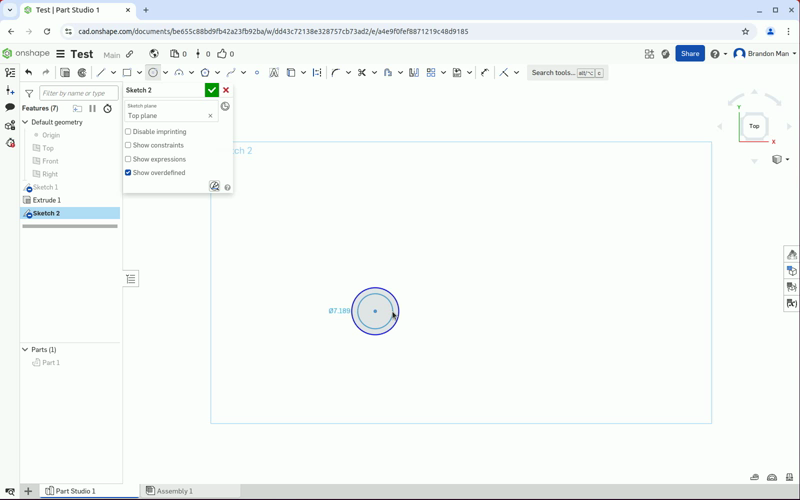
mouse_move(370, 332)
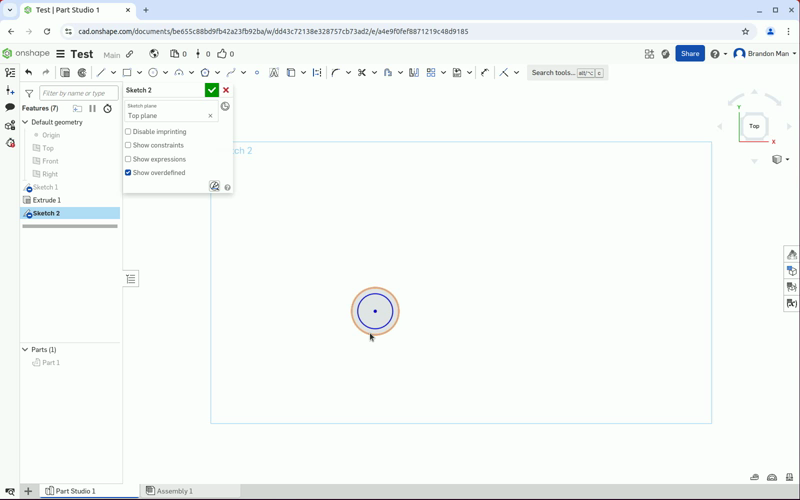
scroll(6)
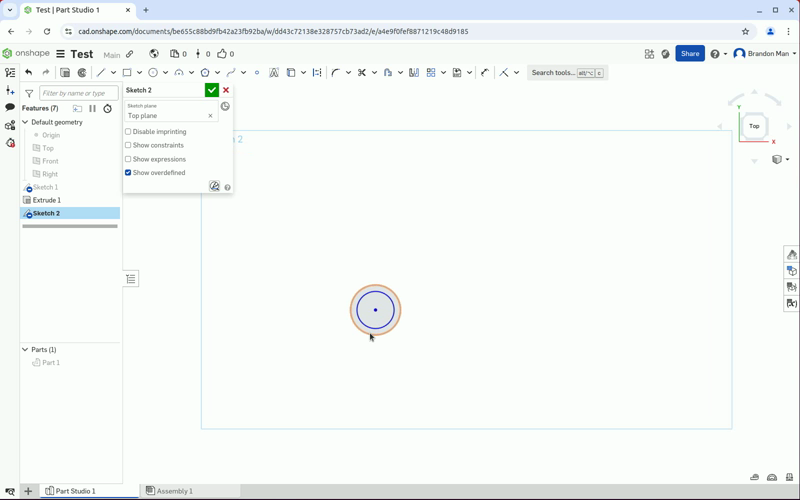
scroll(6)
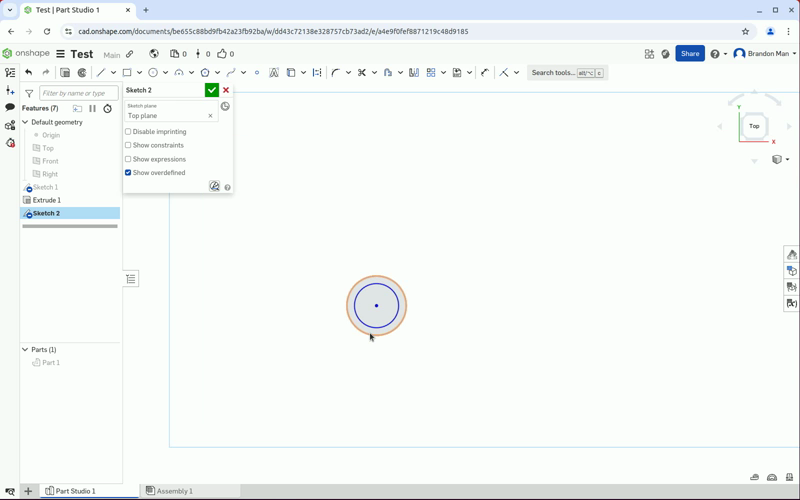
scroll(6)
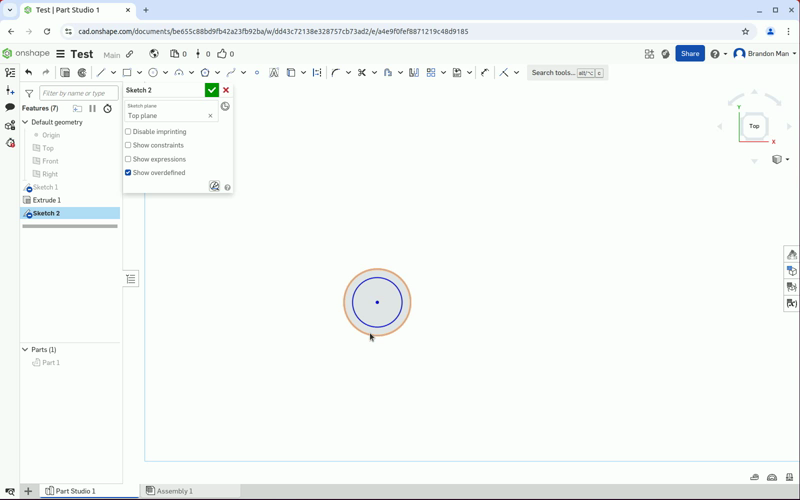
scroll(6)
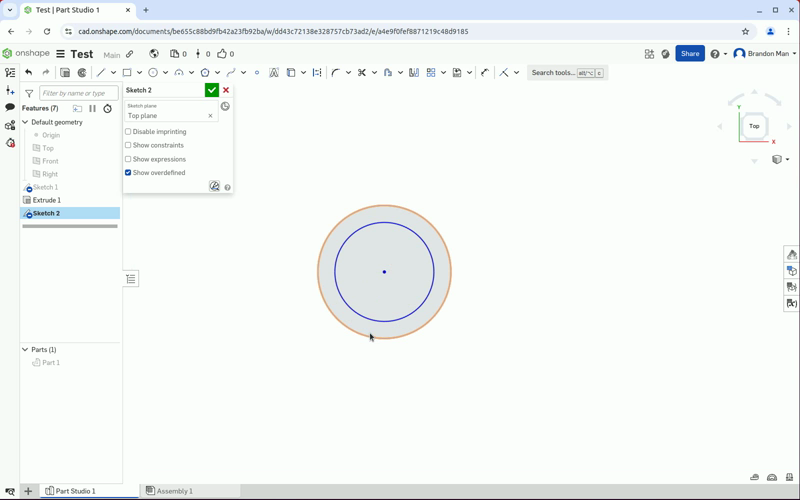
scroll(6)
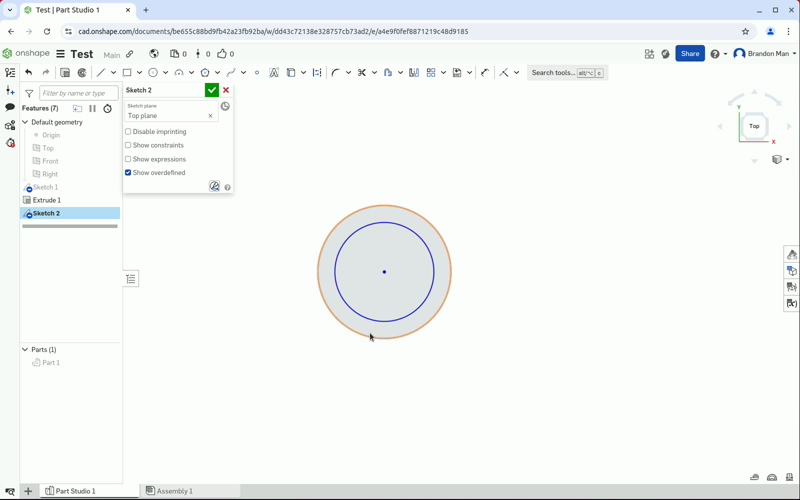
scroll(6)
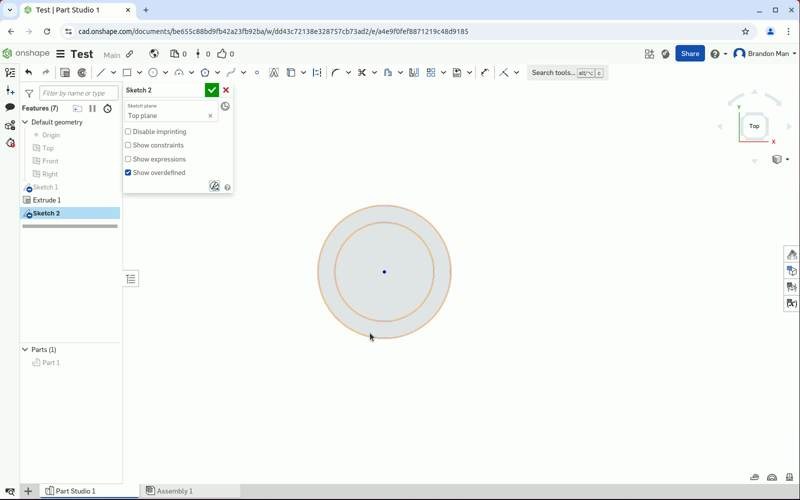
scroll(6)
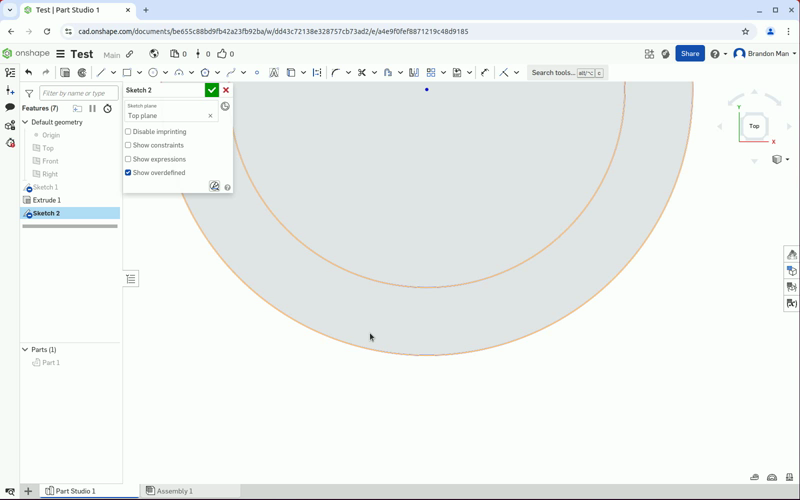
click(370, 332)
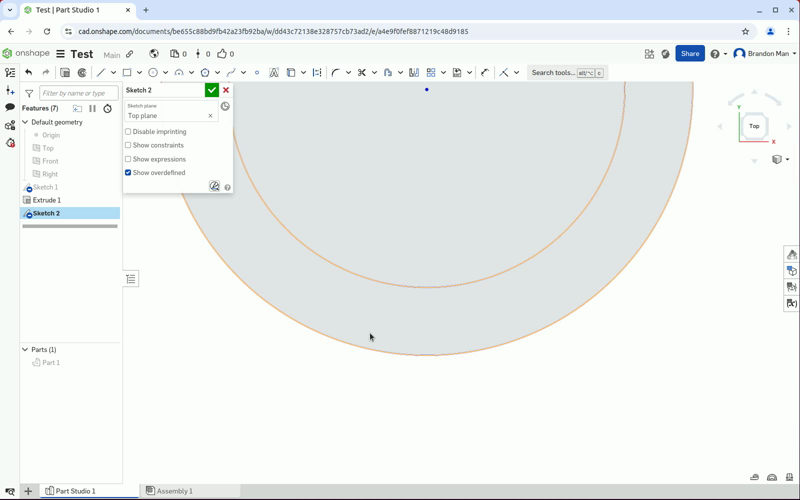
scroll(-6)
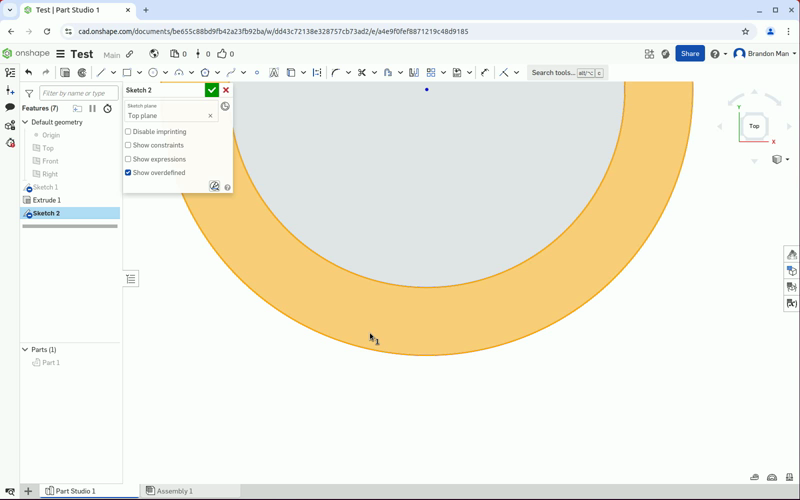
scroll(-6)
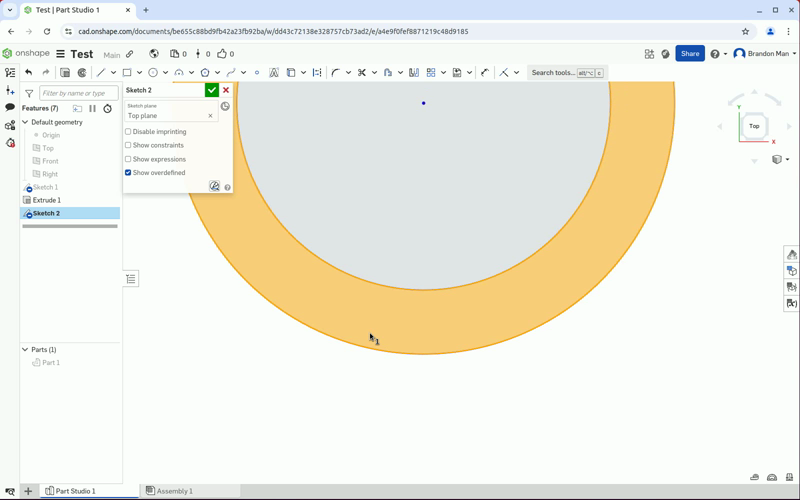
scroll(-6)
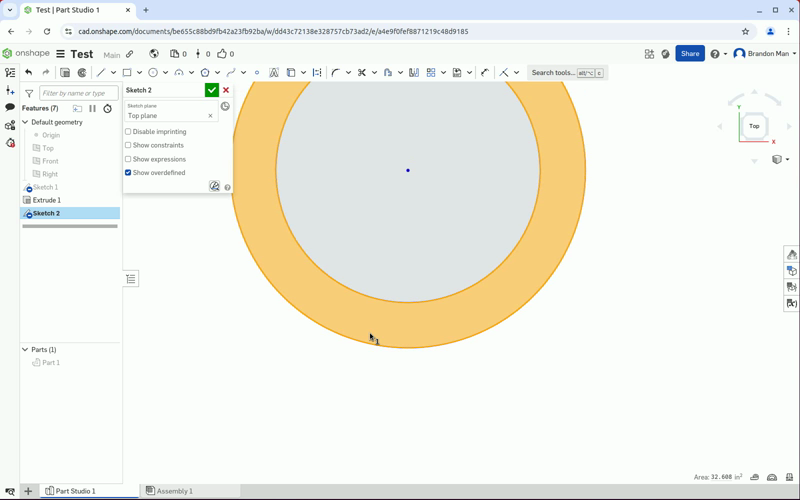
scroll(-6)
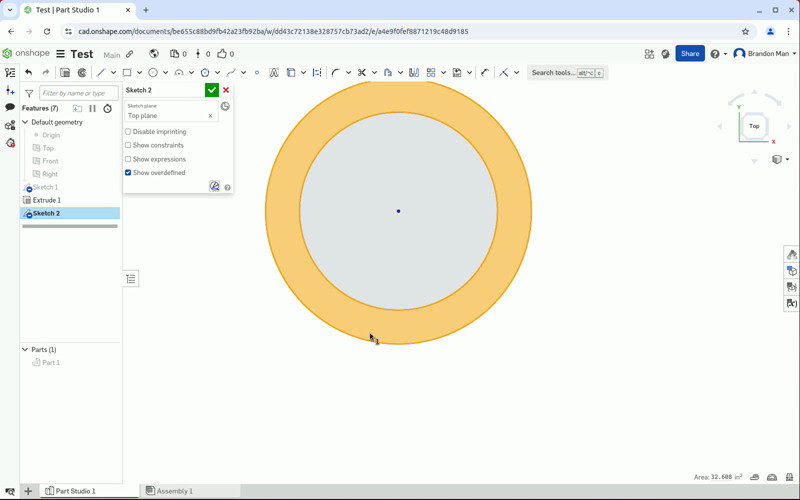
scroll(-6)
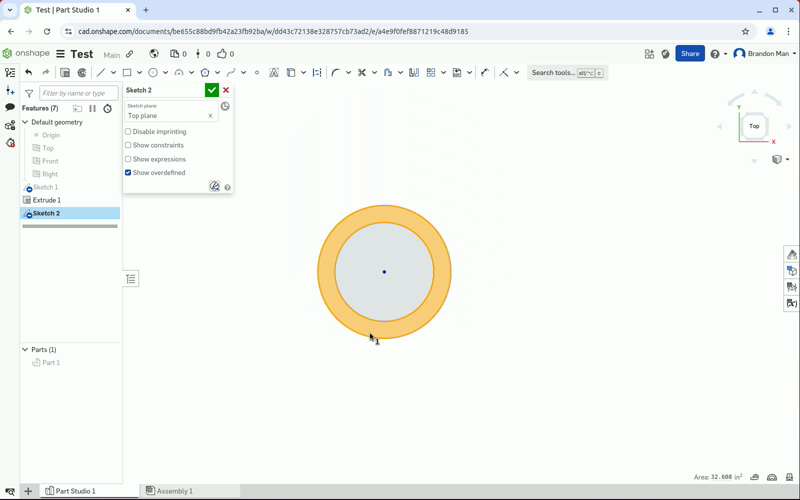
scroll(-6)
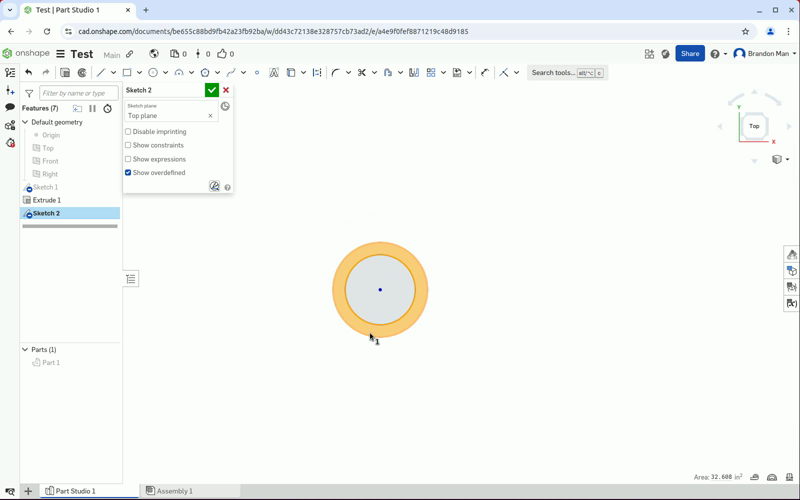
scroll(-6)
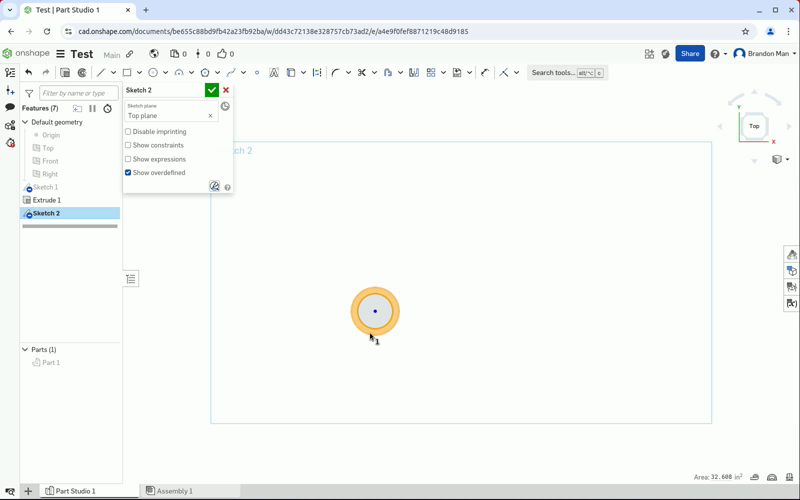
mouse_move(73, 352)
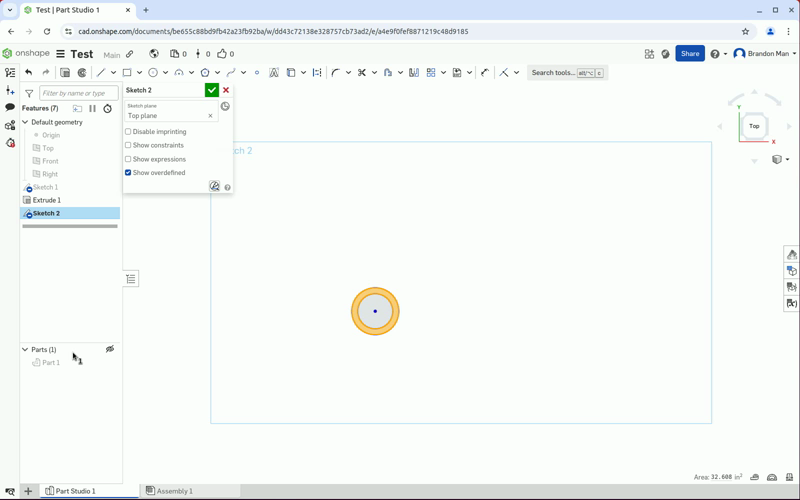
key(shift+y)
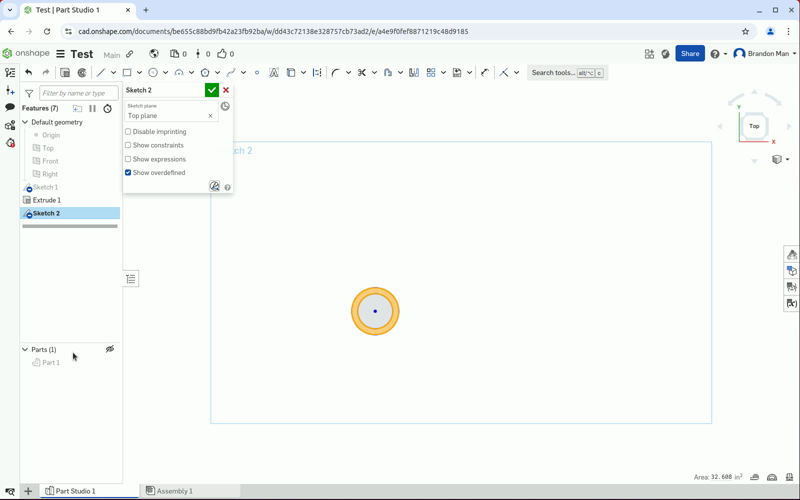
key(shift+e)
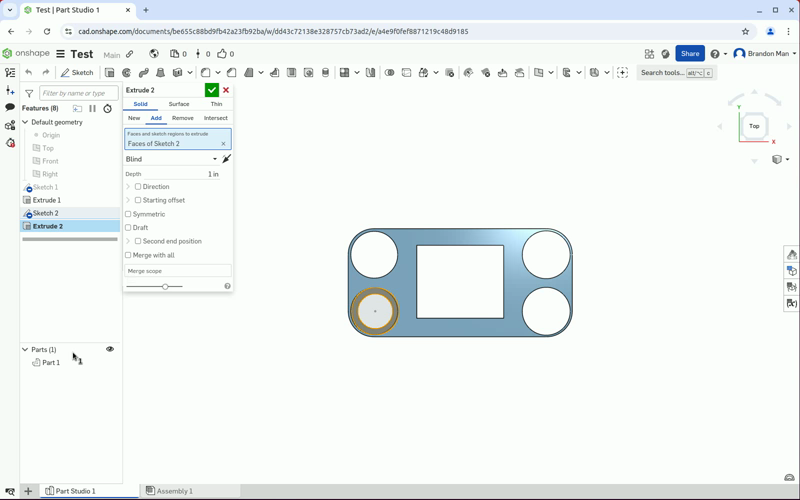
mouse_move(143, 106)
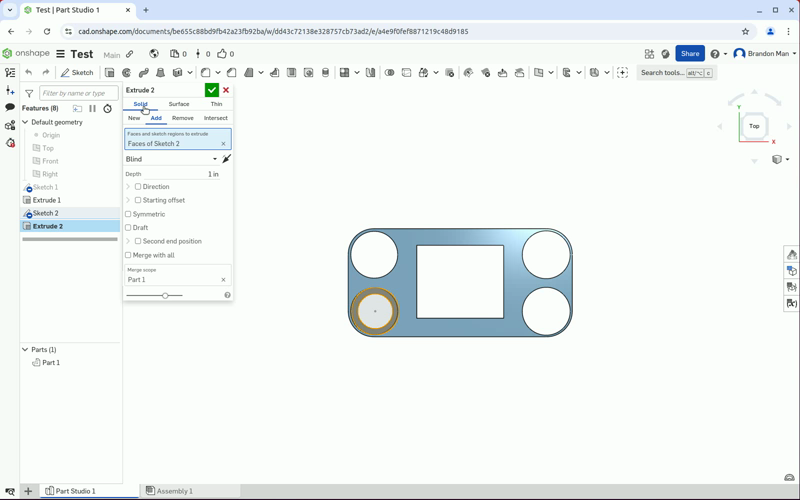
click(143, 106)
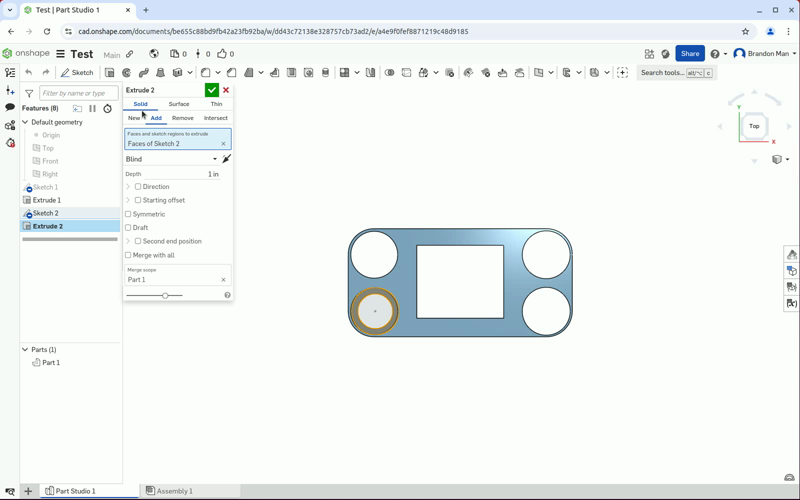
mouse_move(137, 120)
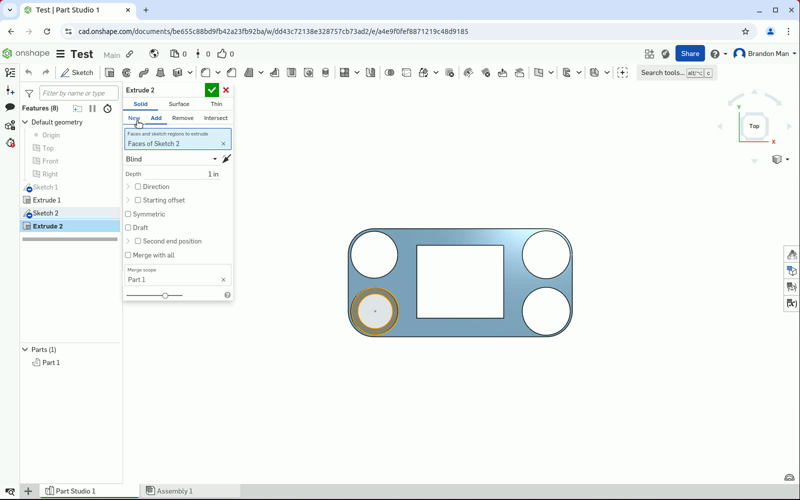
click(137, 120)
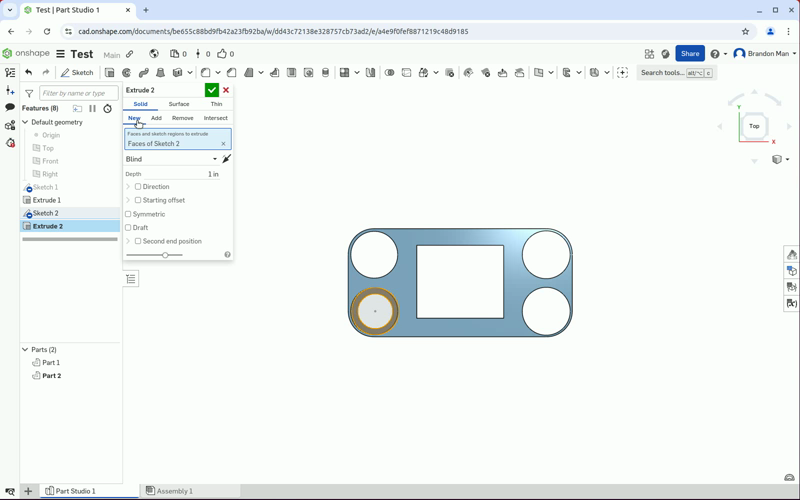
key(tab, 4)
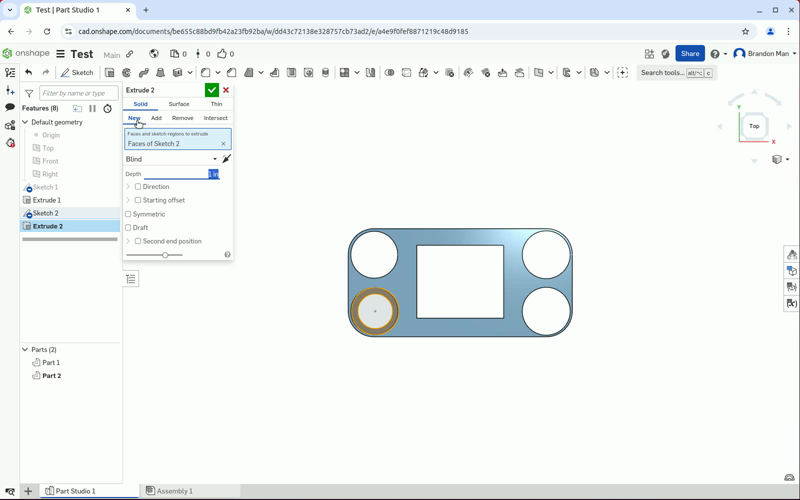
text(10.351)
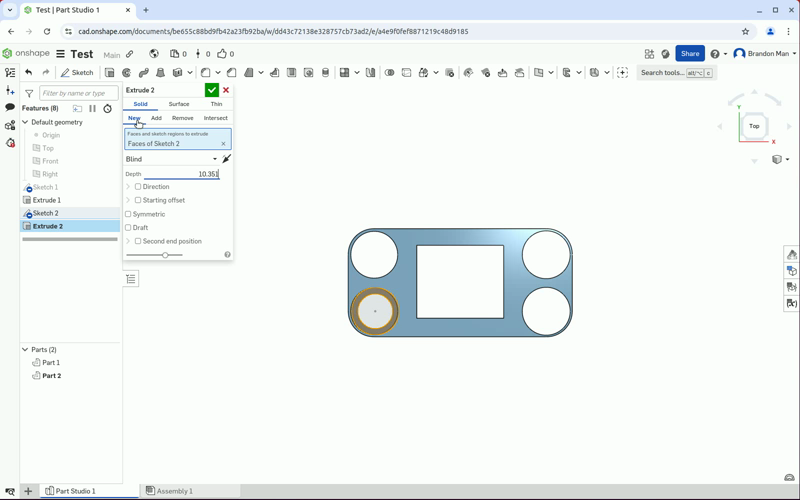
key(tab, 3)
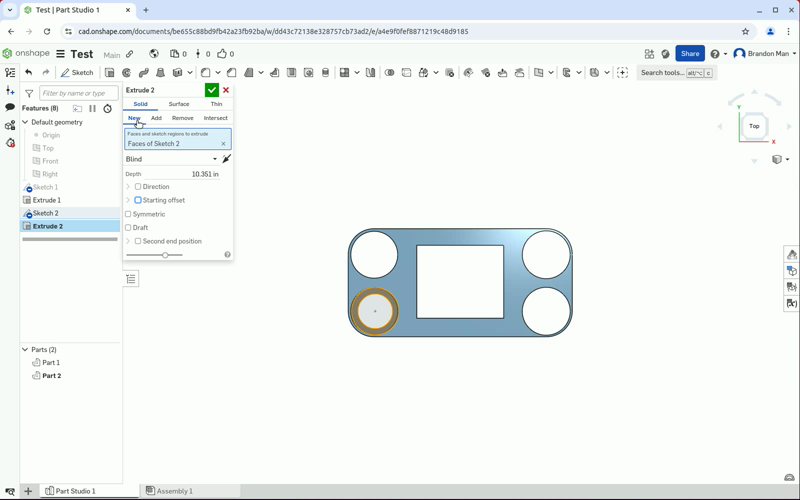
key(tab, 2)
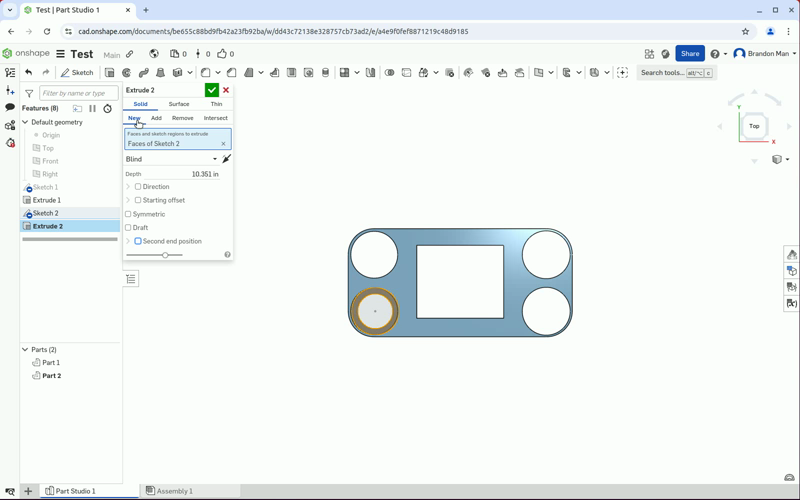
key(space)
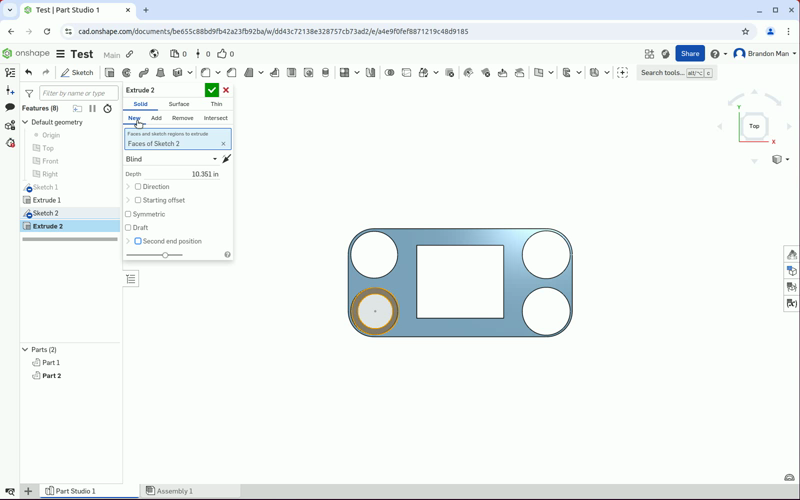
key(tab, 3)
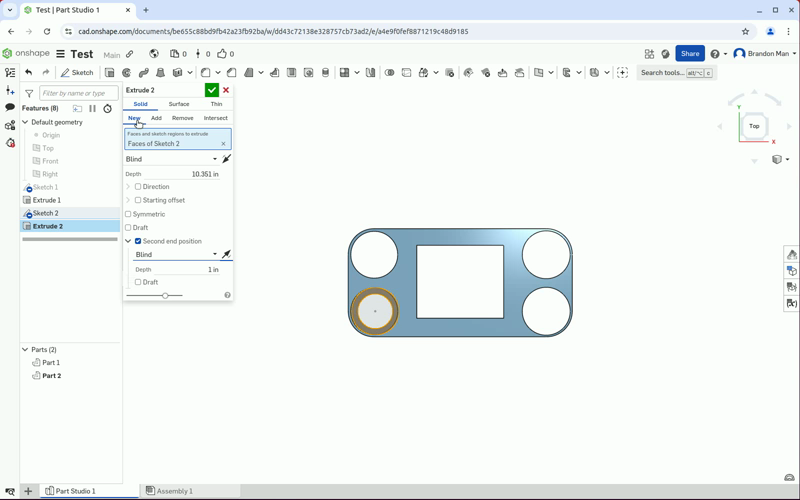
text(1.204)
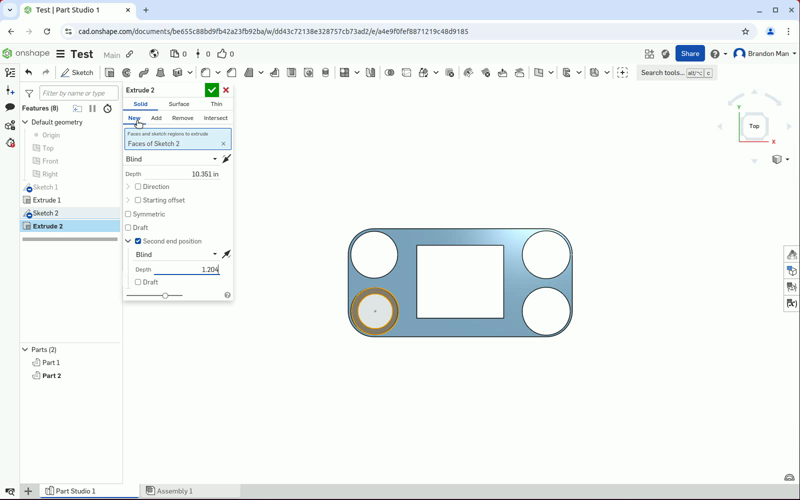
key(enter)
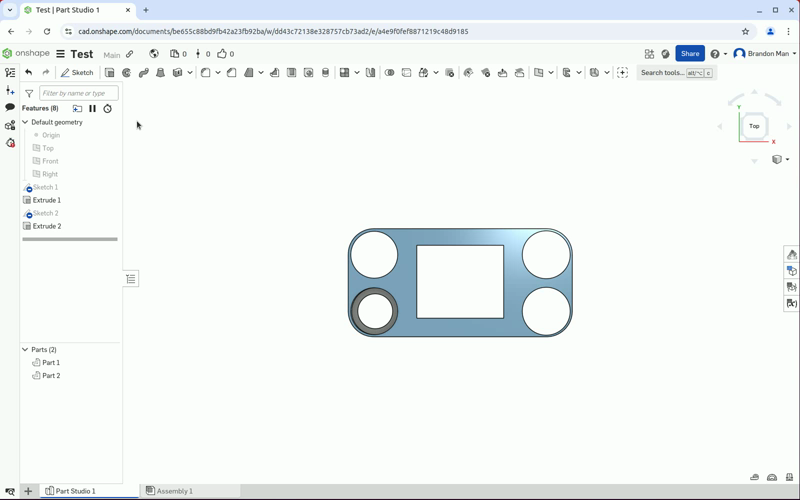
key(shift+h)
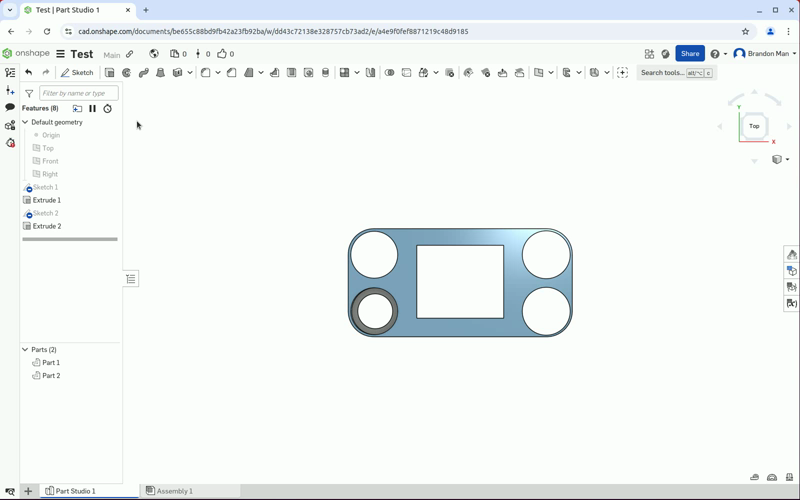
key(shift+h)
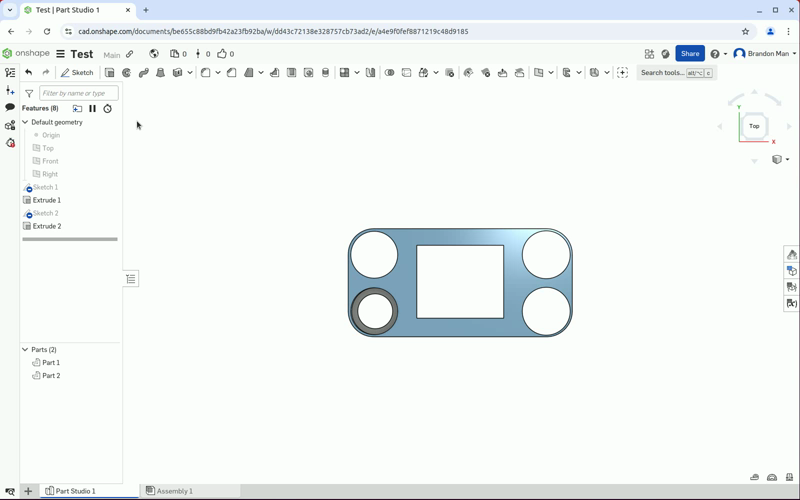
mouse_move(73, 189)
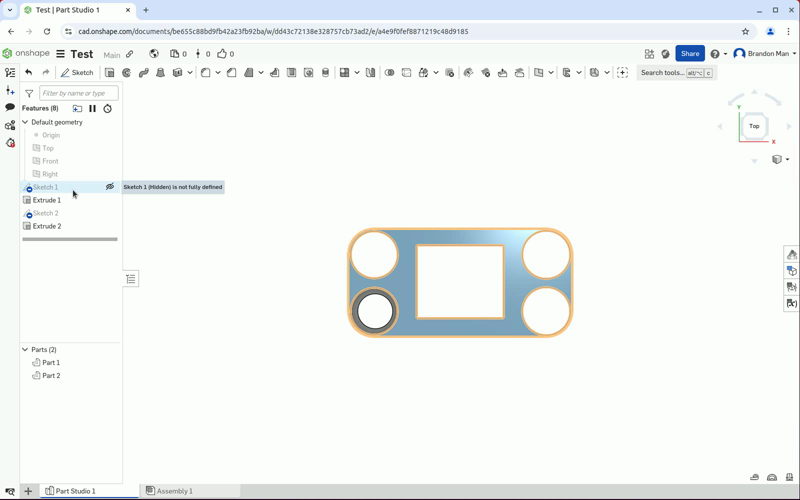
click(73, 189)
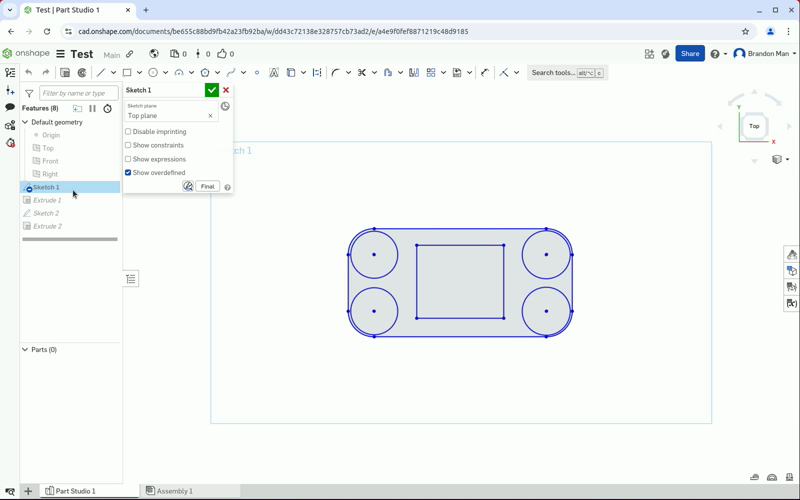
mouse_move(229, 92)
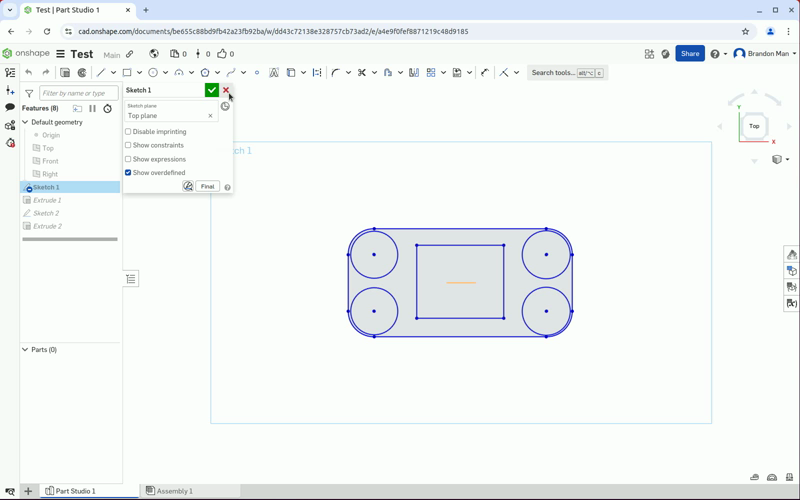
click(229, 92)
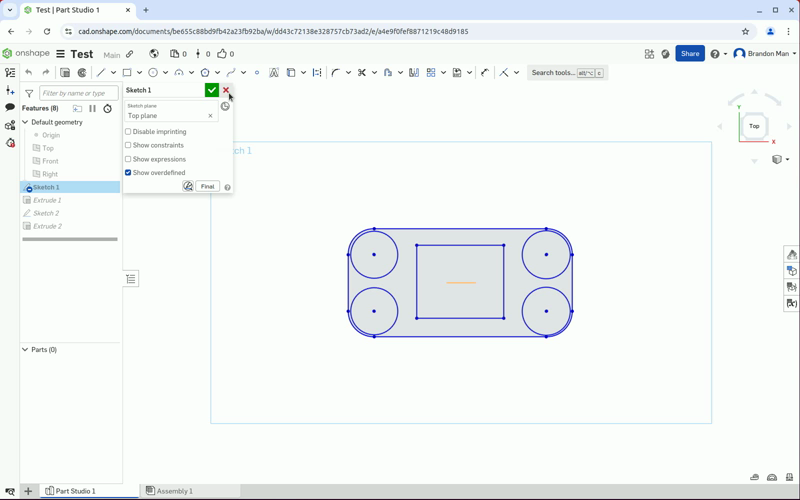
key(shift+s)
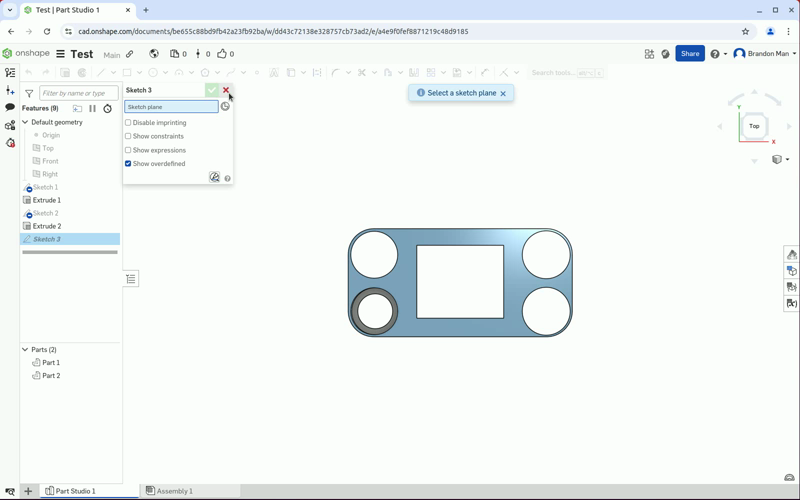
mouse_move(73, 150)
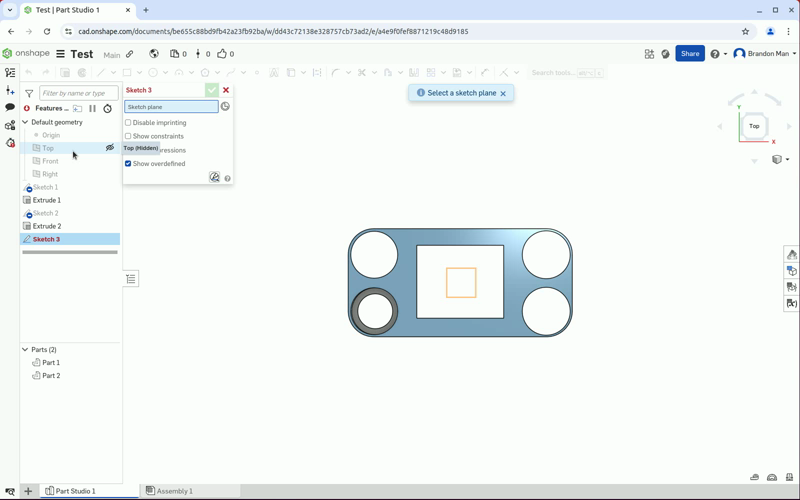
click(73, 150)
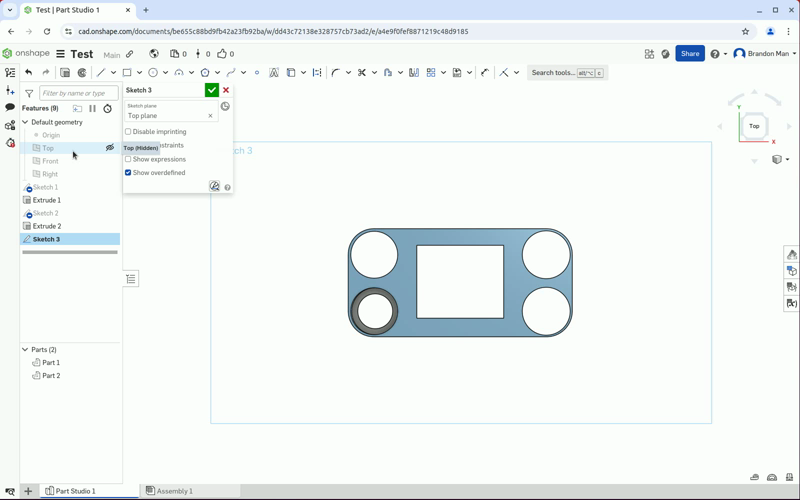
mouse_move(73, 352)
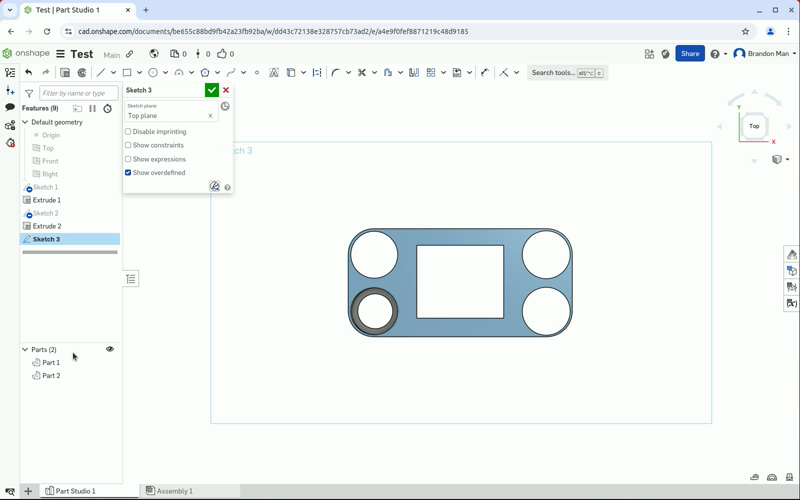
key(y)
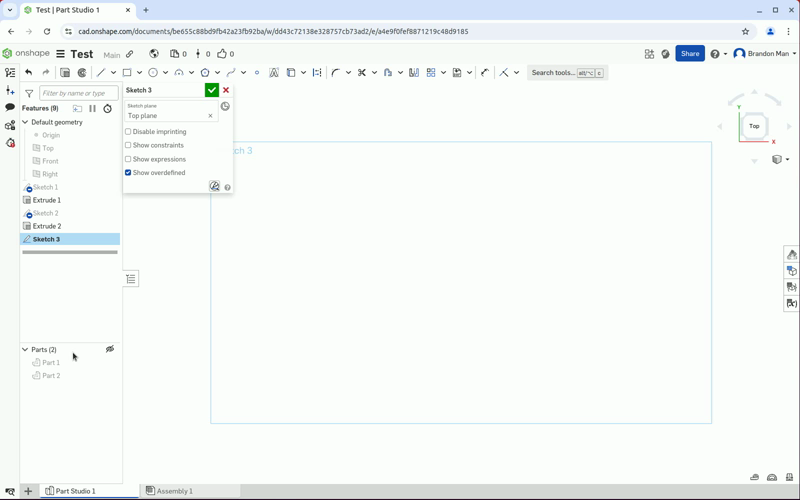
key(c)
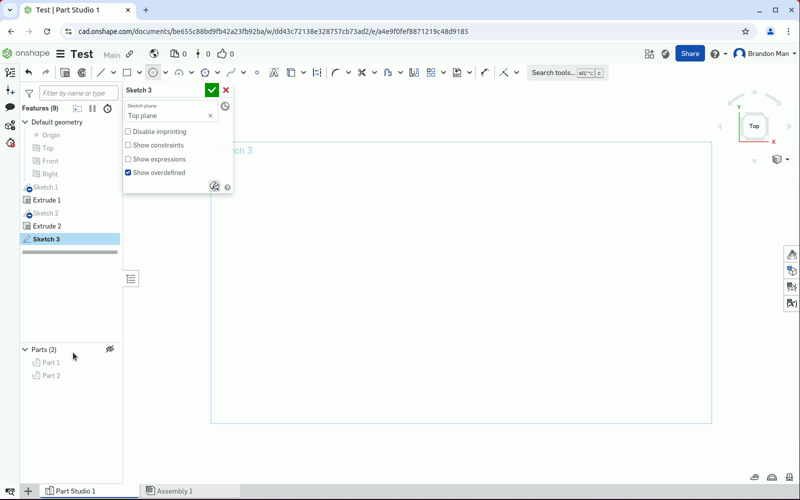
key_down(shift)
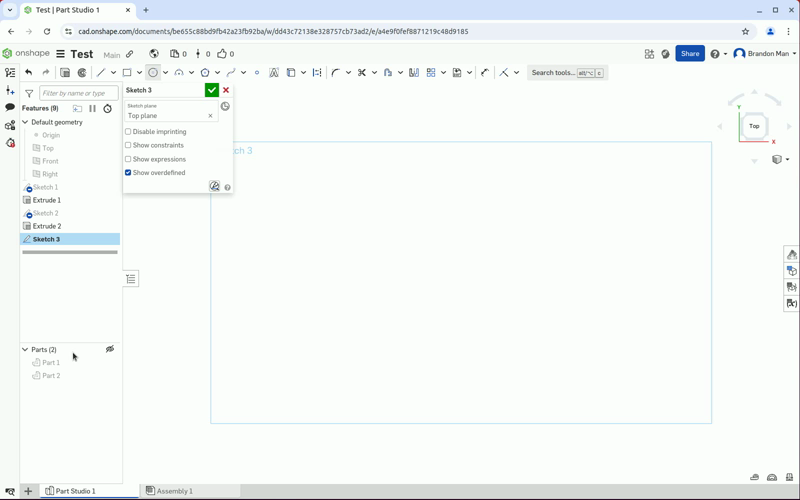
mouse_move(547, 311)
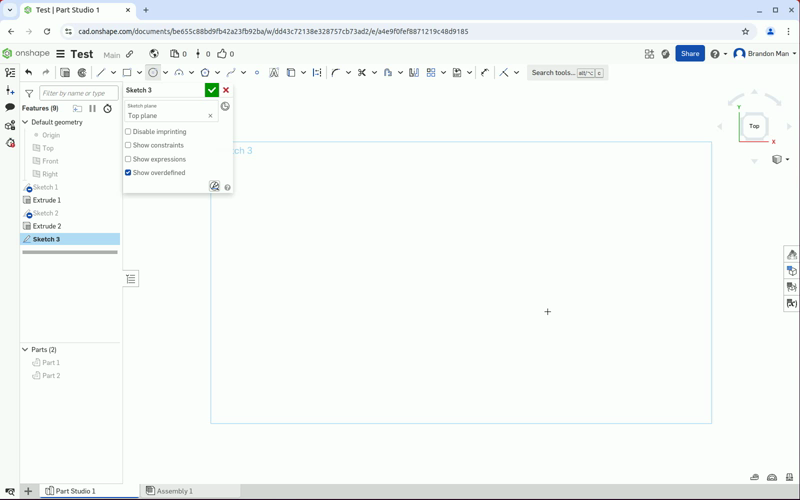
click(547, 311)
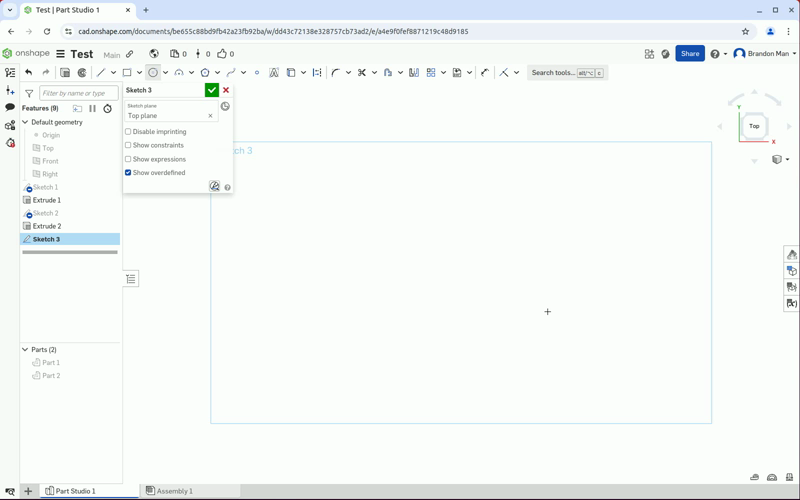
key_up(shift)
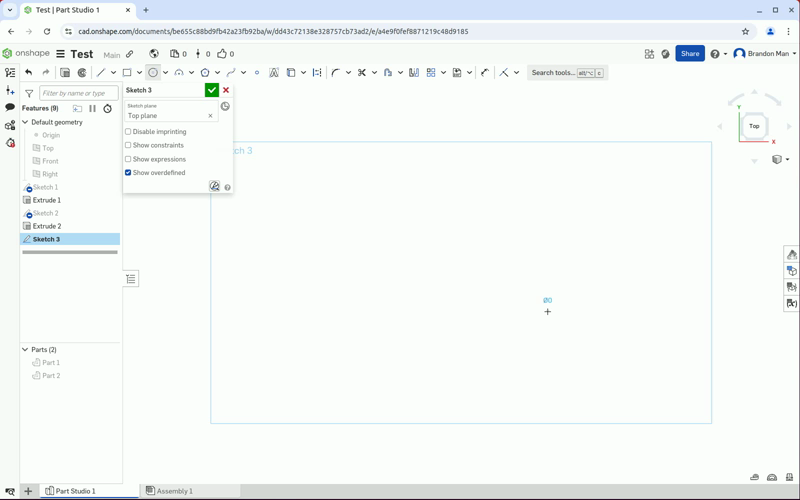
mouse_move(570, 311)
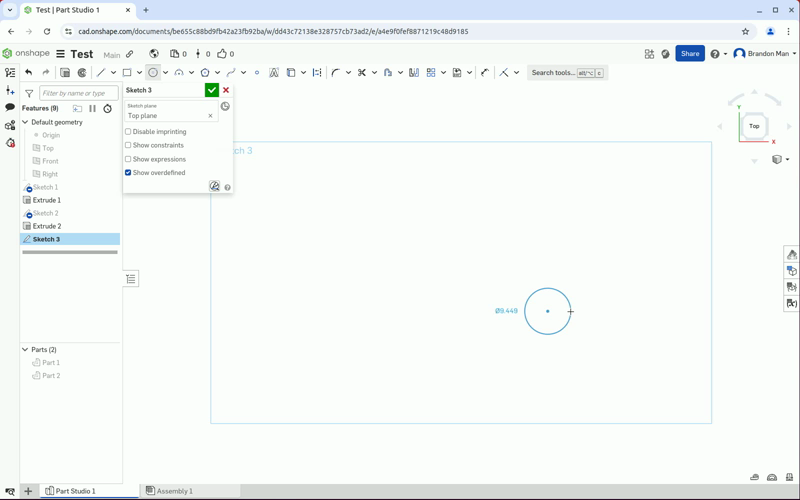
click(570, 311)
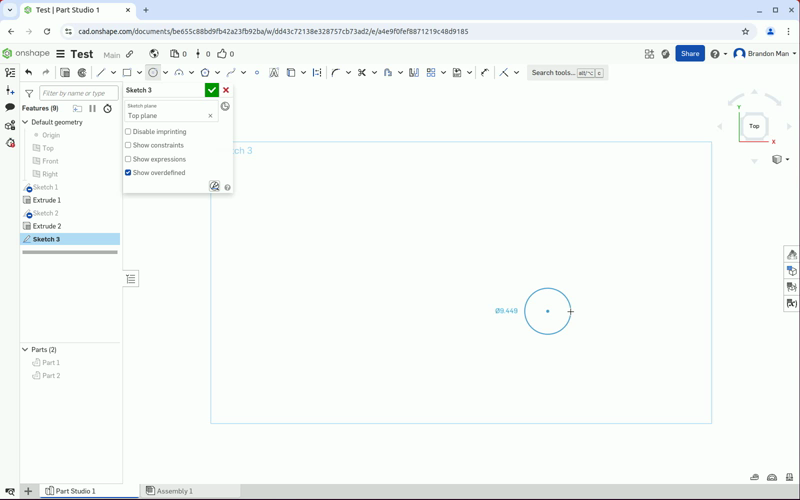
key(esc)
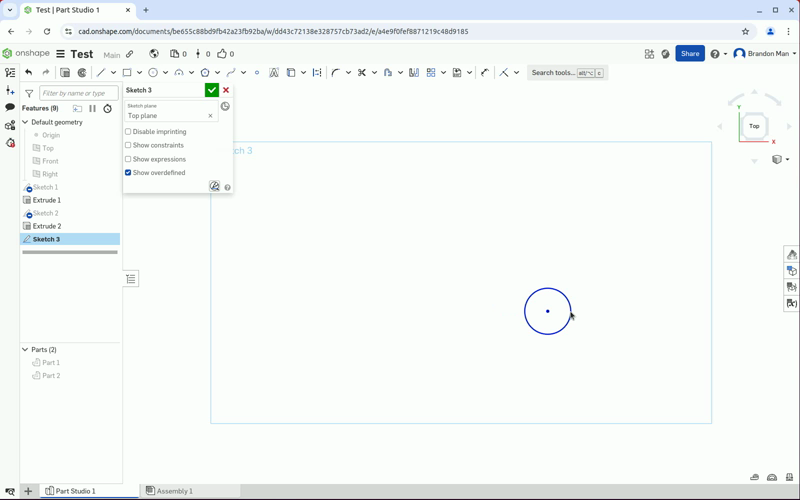
key(c)
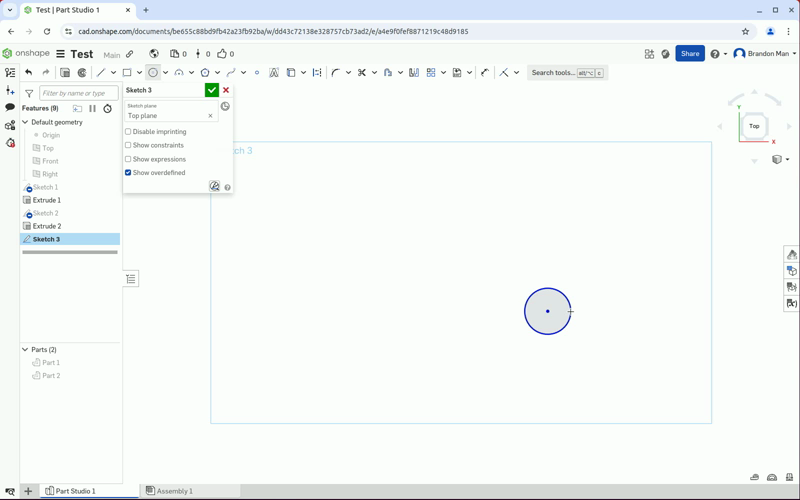
key_down(shift)
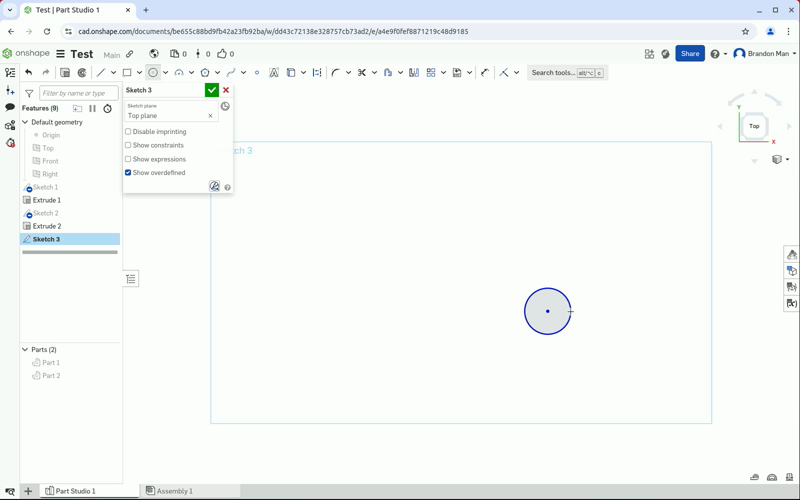
mouse_move(547, 311)
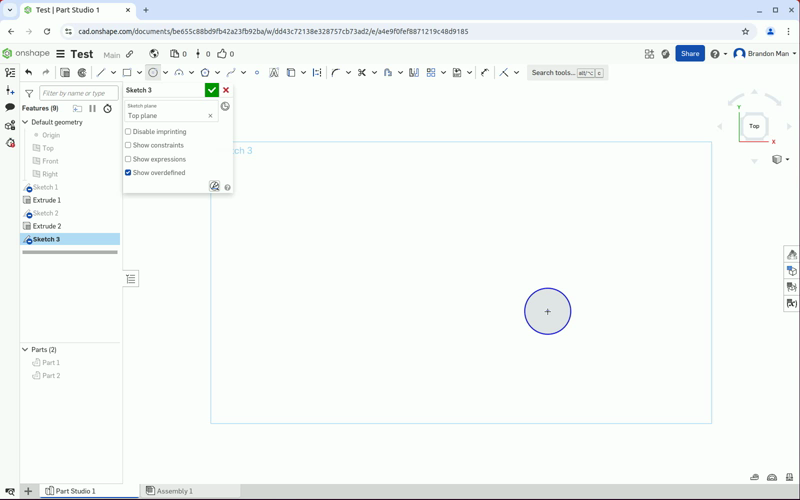
click(547, 311)
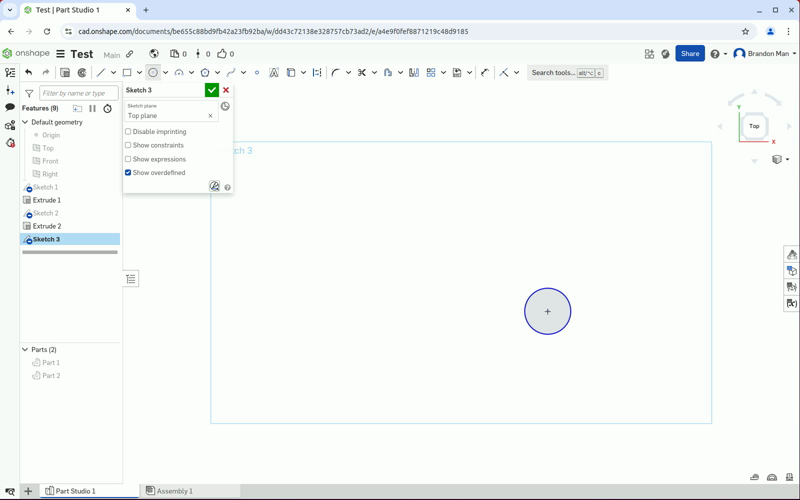
key_up(shift)
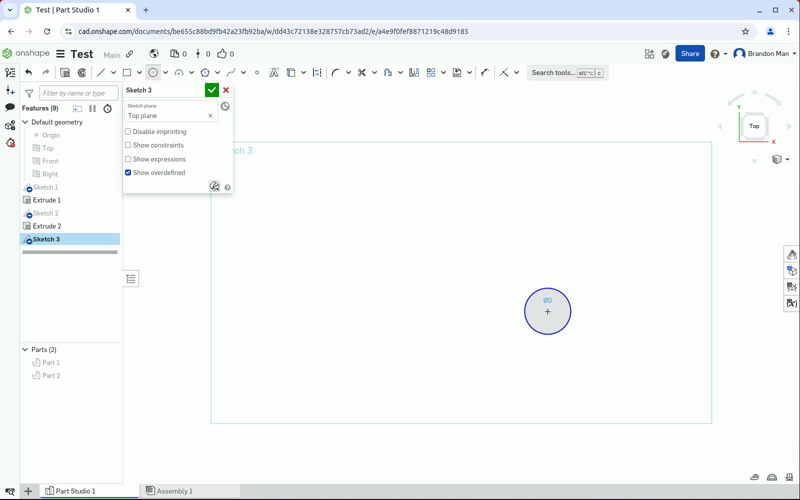
mouse_move(565, 311)
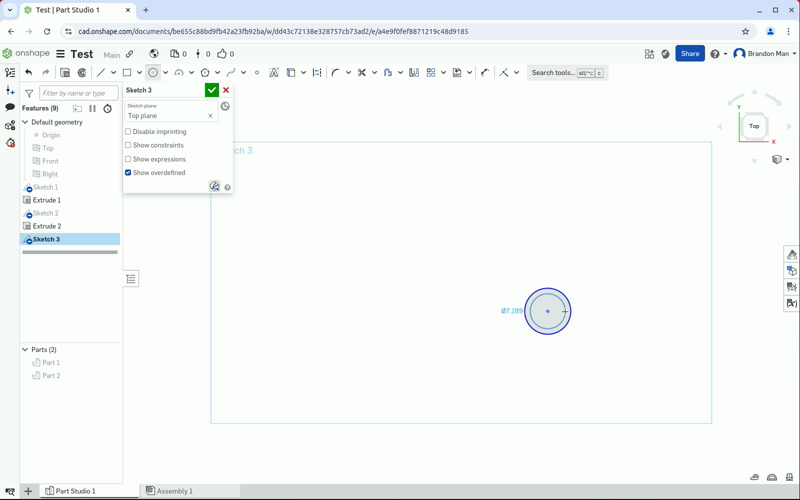
click(565, 311)
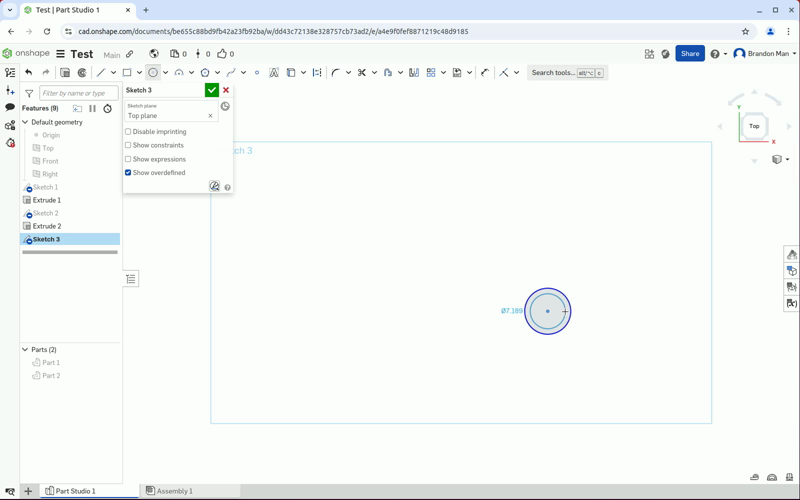
key(esc)
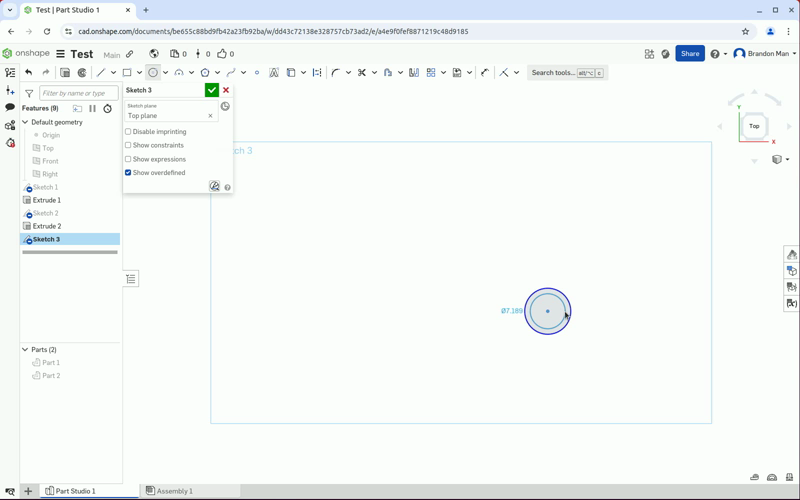
mouse_move(566, 303)
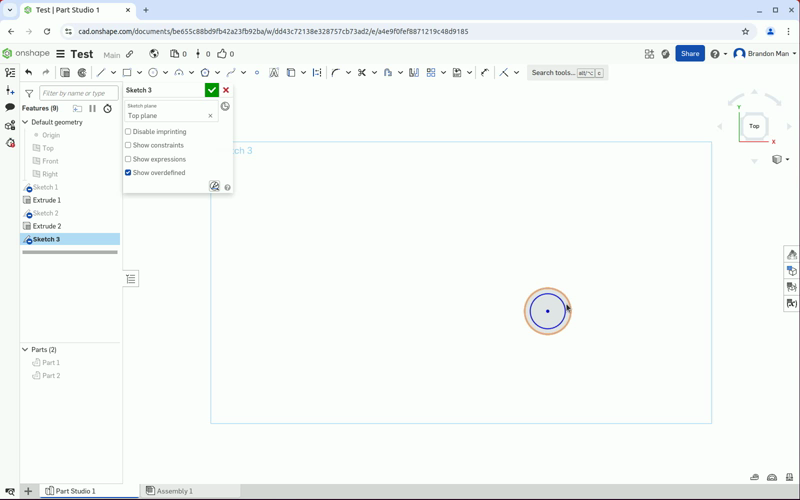
scroll(6)
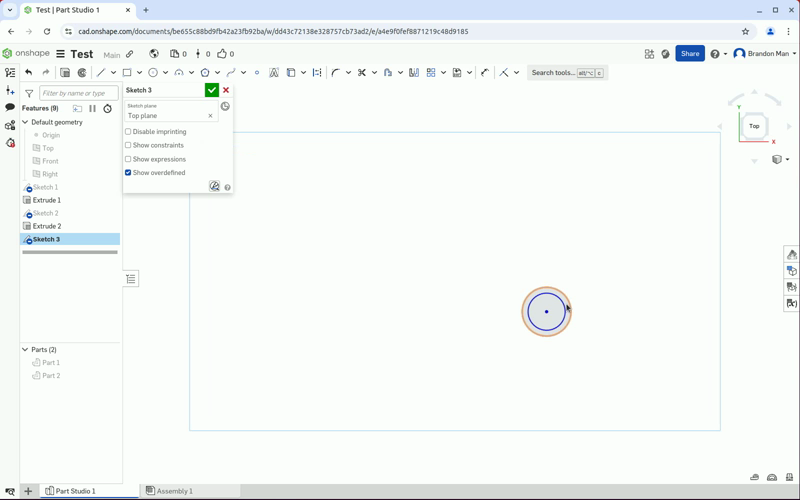
scroll(6)
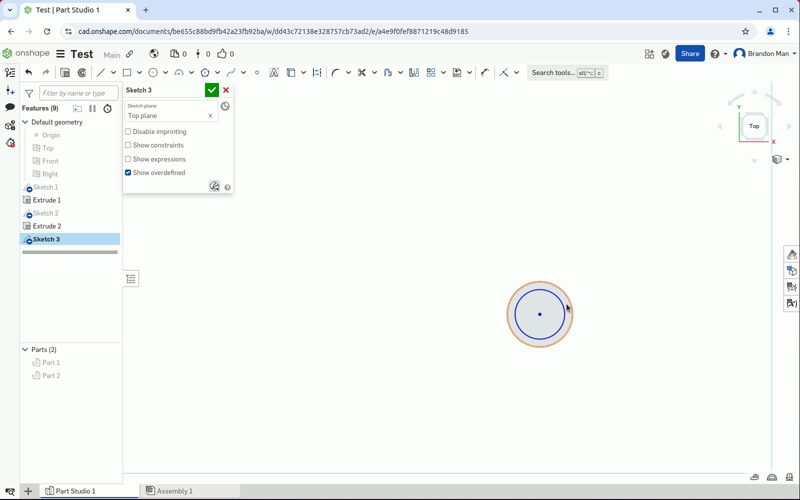
scroll(6)
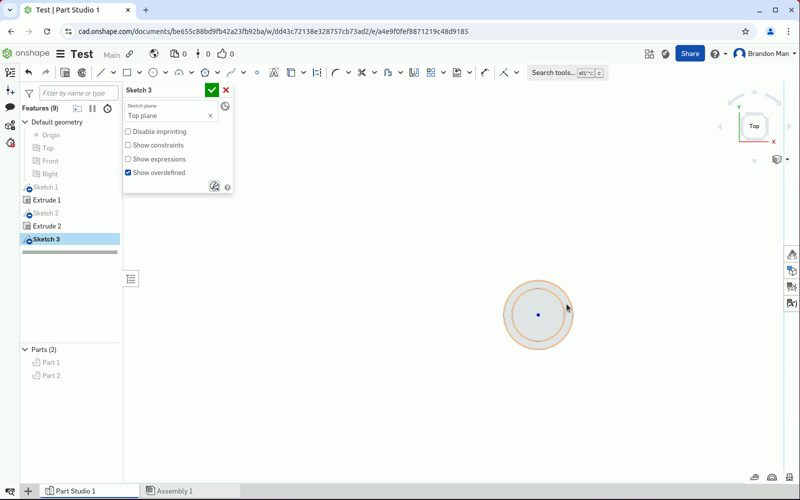
scroll(6)
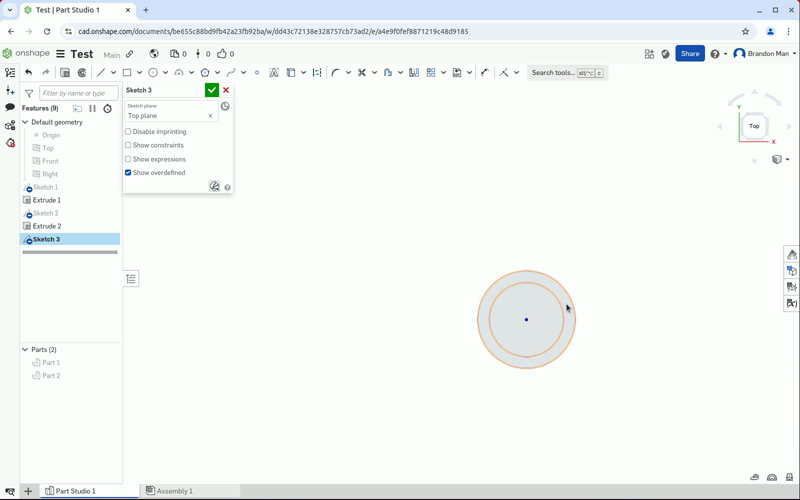
scroll(6)
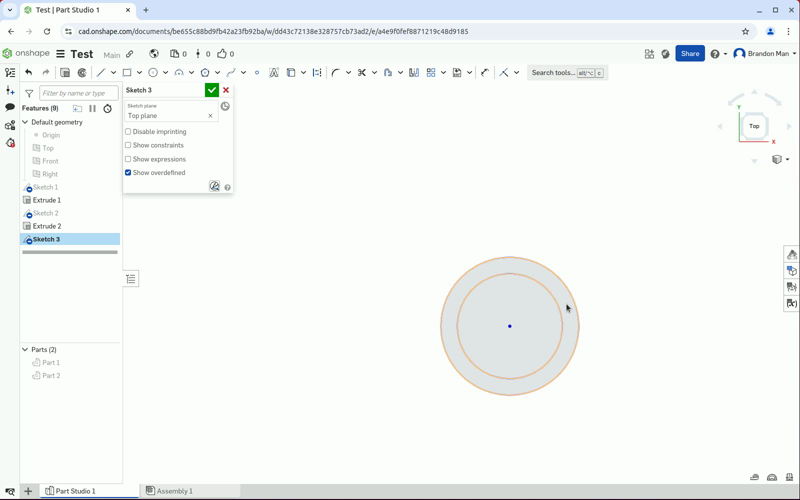
scroll(6)
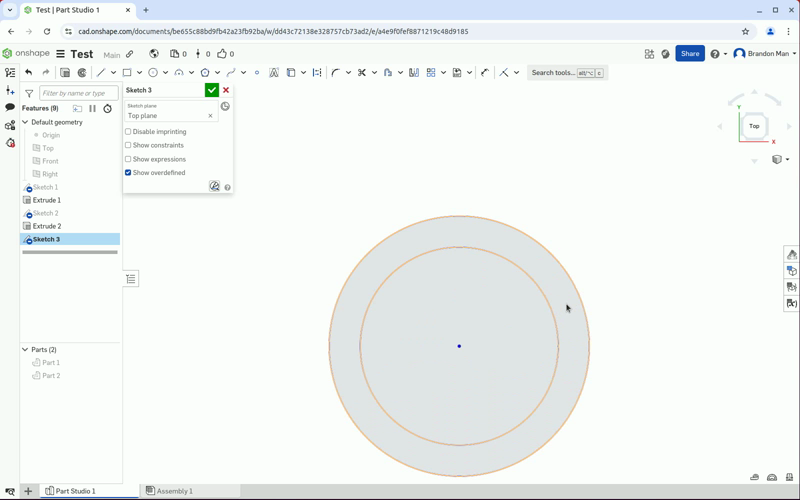
scroll(6)
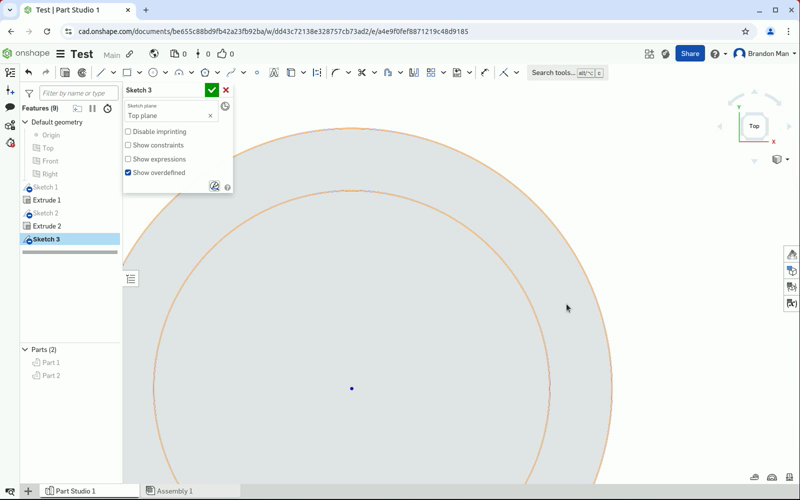
click(566, 303)
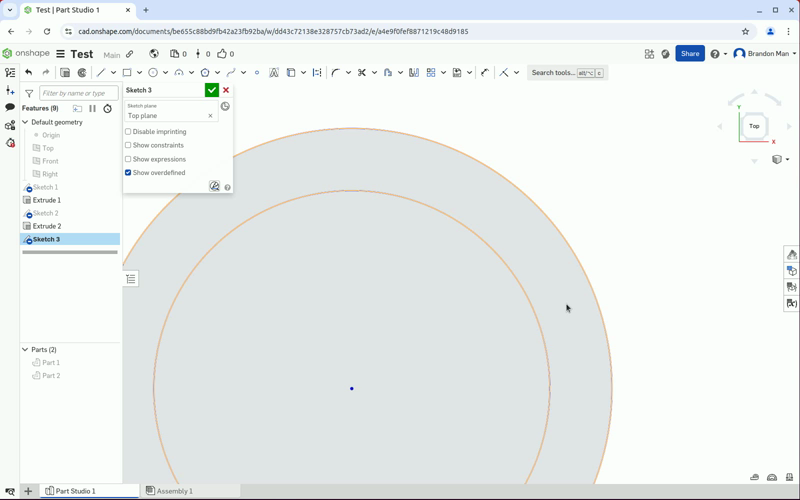
scroll(-6)
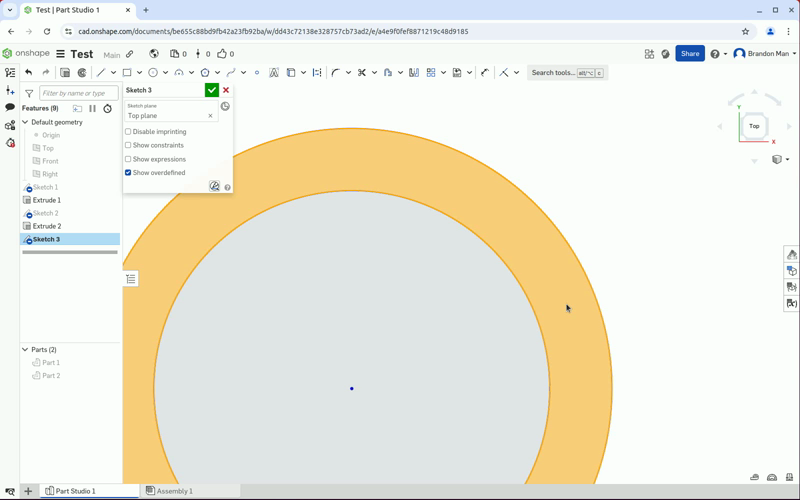
scroll(-6)
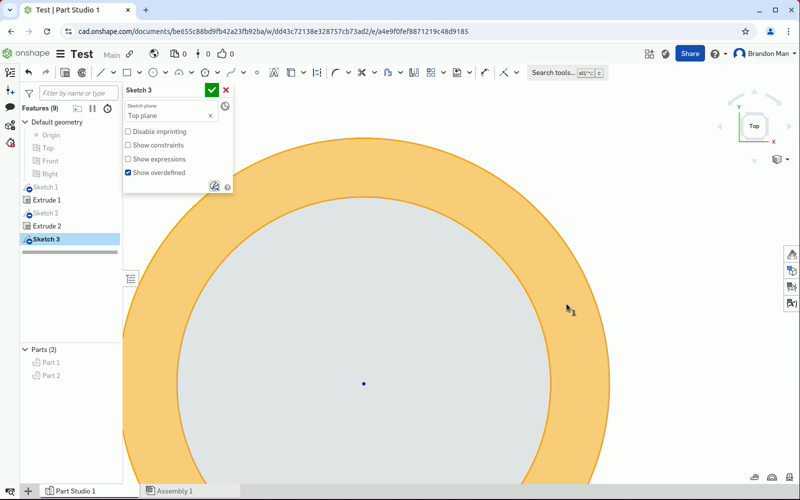
scroll(-6)
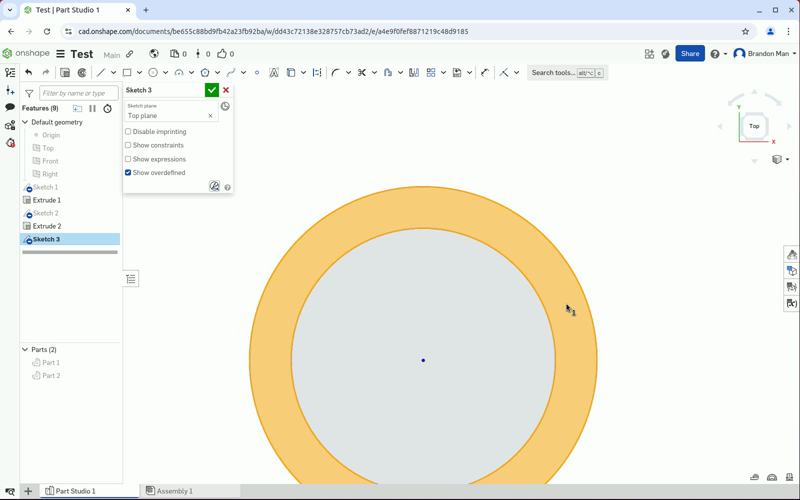
scroll(-6)
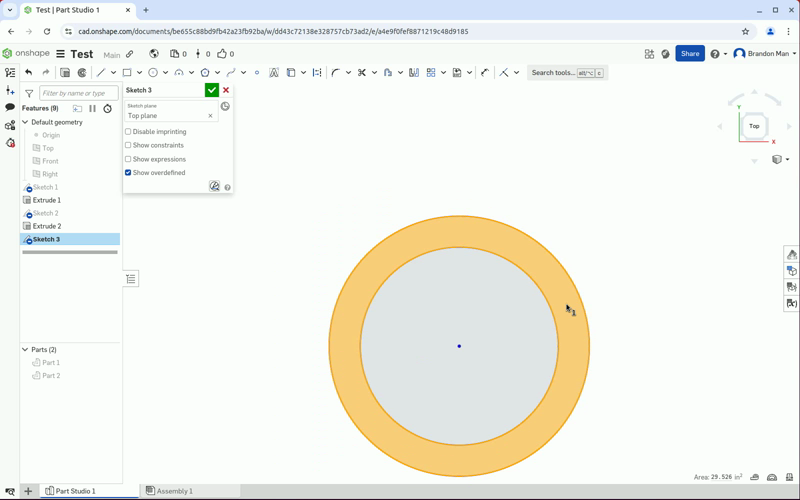
scroll(-6)
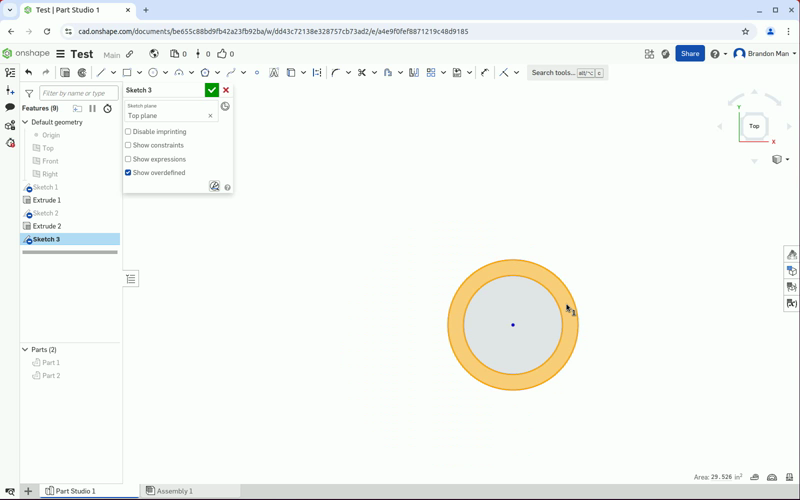
scroll(-6)
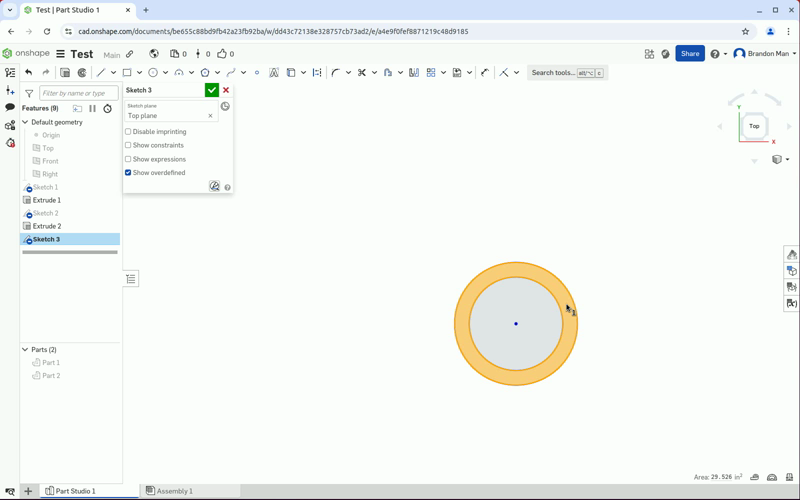
scroll(-6)
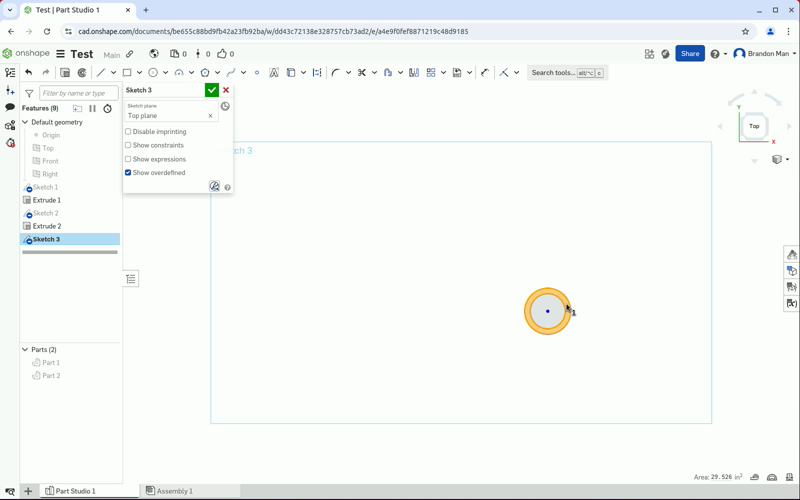
mouse_move(73, 352)
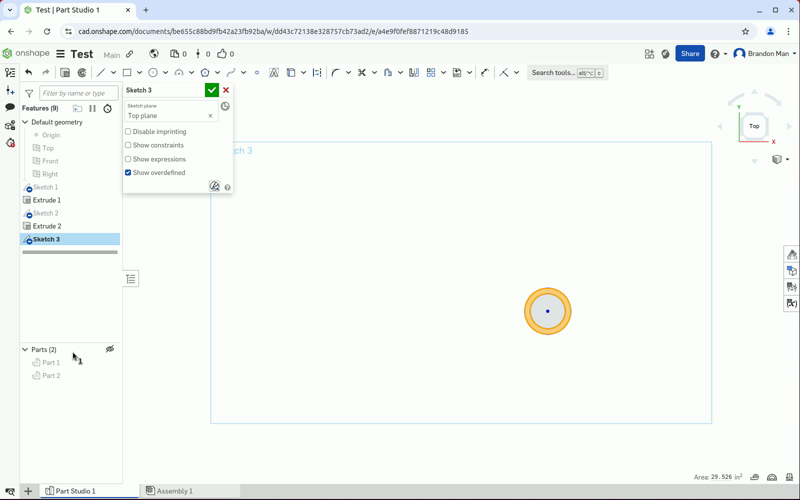
key(shift+y)
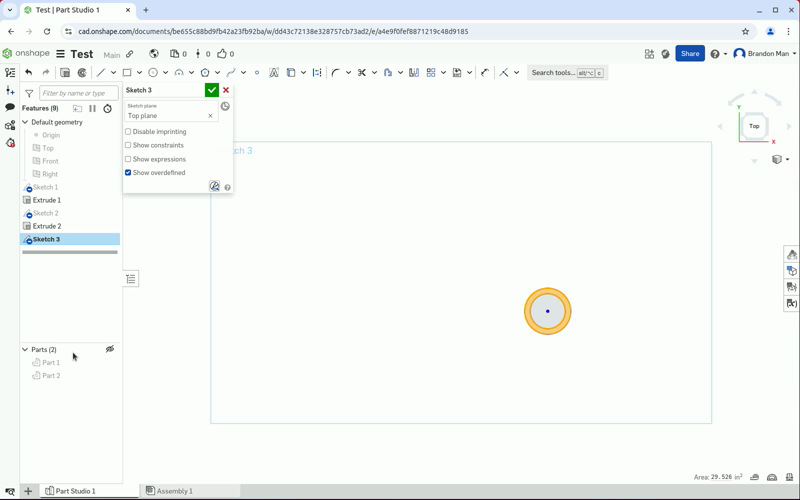
key(shift+e)
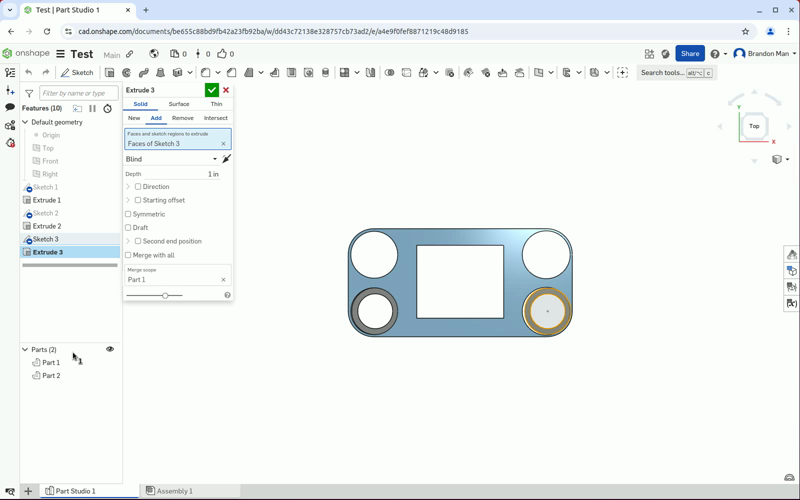
mouse_move(143, 106)
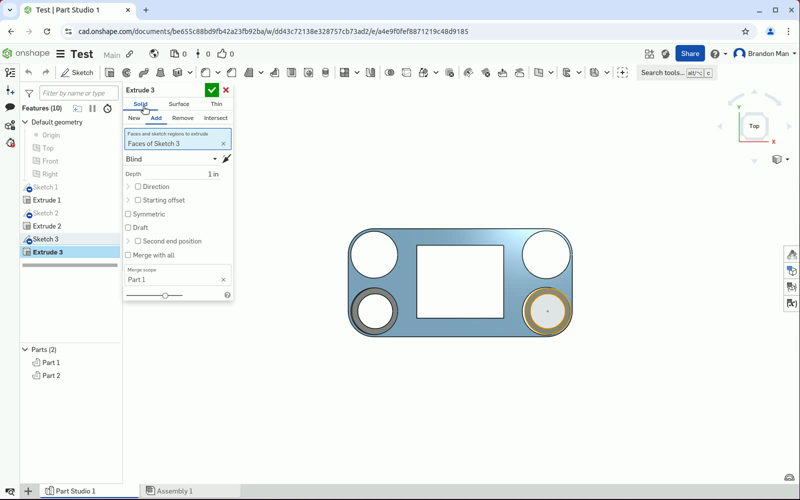
click(143, 106)
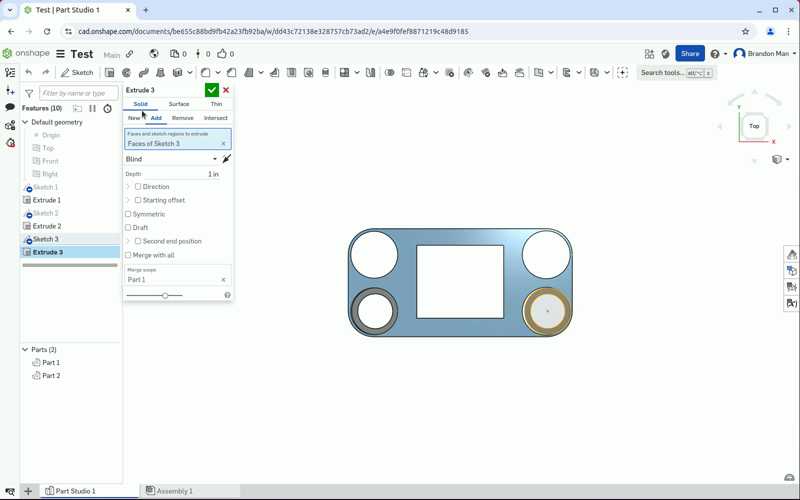
mouse_move(137, 120)
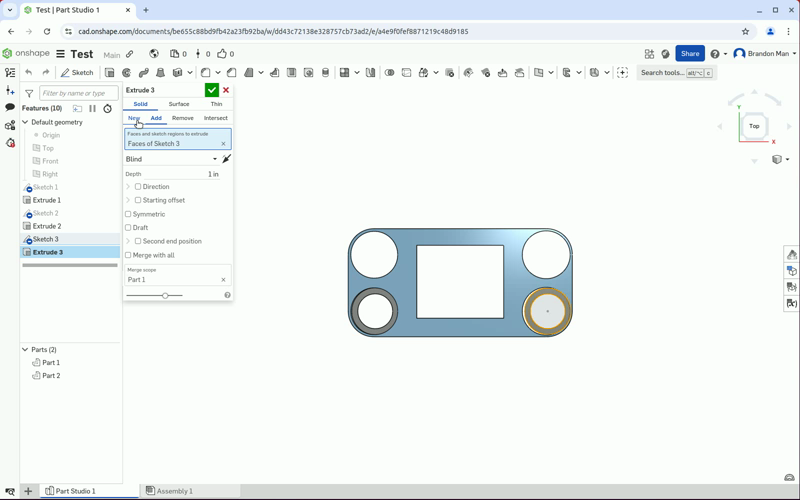
click(137, 120)
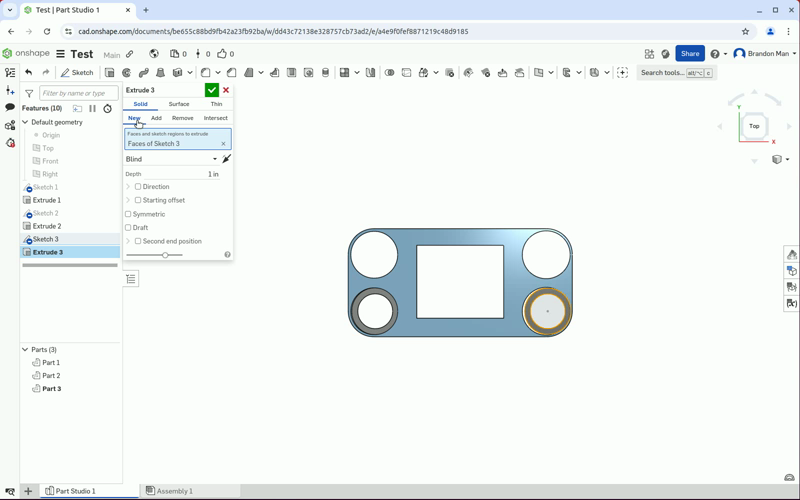
key(tab, 4)
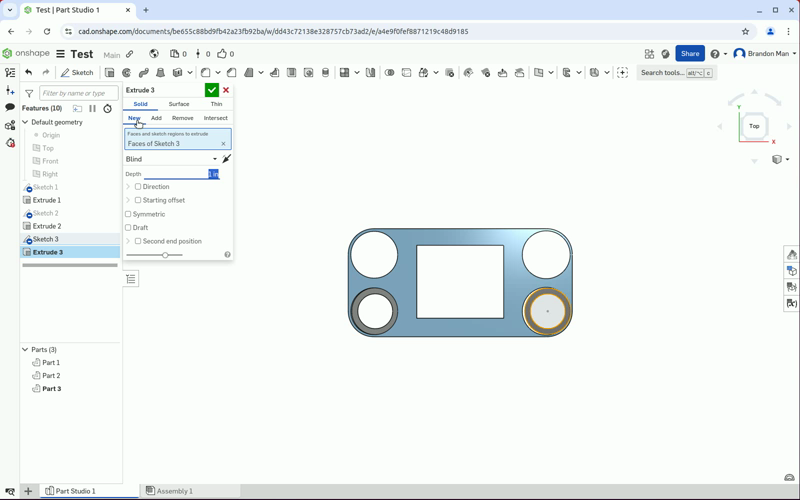
text(10.351)
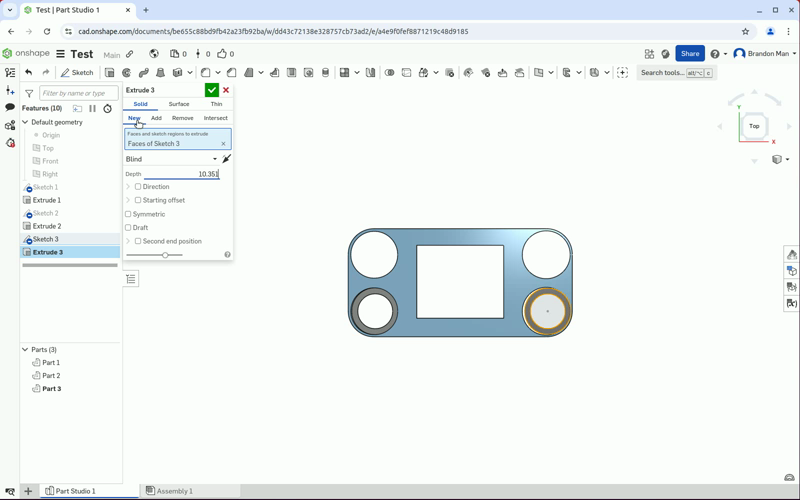
key(tab, 3)
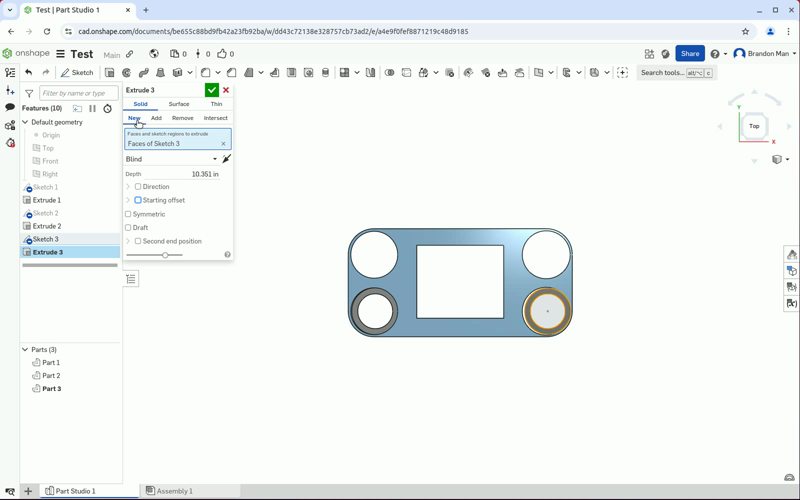
key(tab, 2)
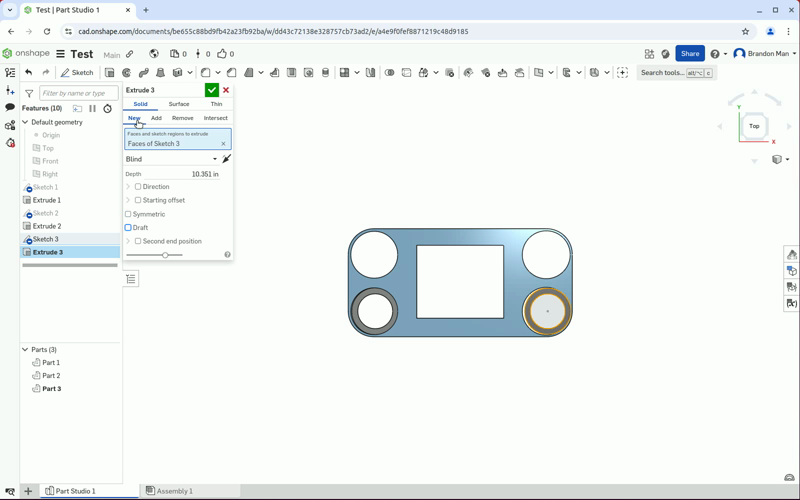
key(space)
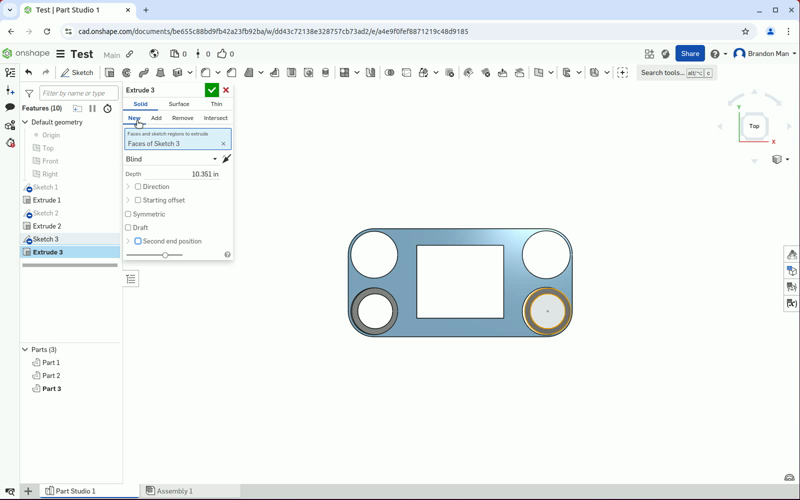
key(tab, 3)
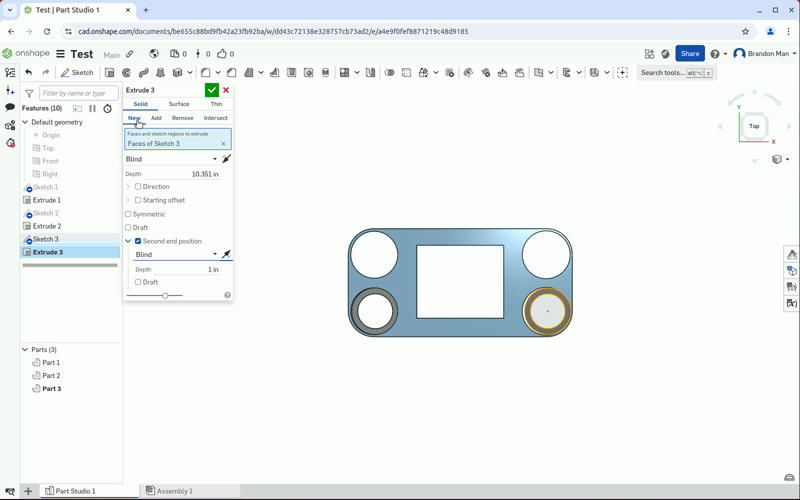
text(1.204)
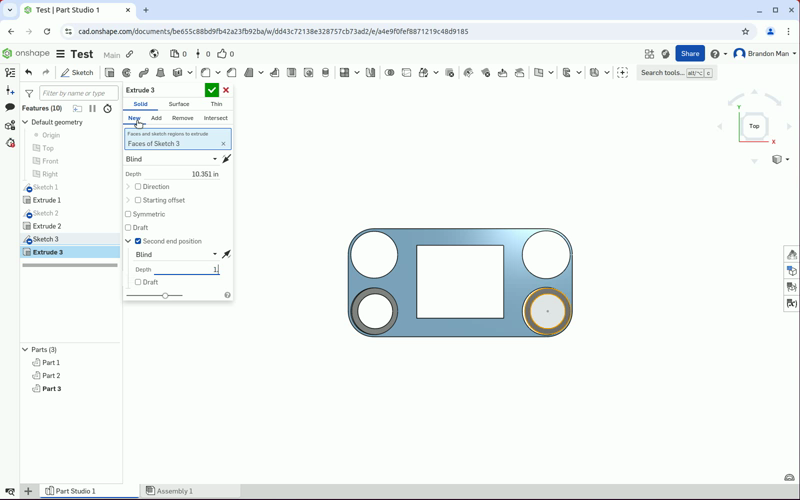
key(enter)
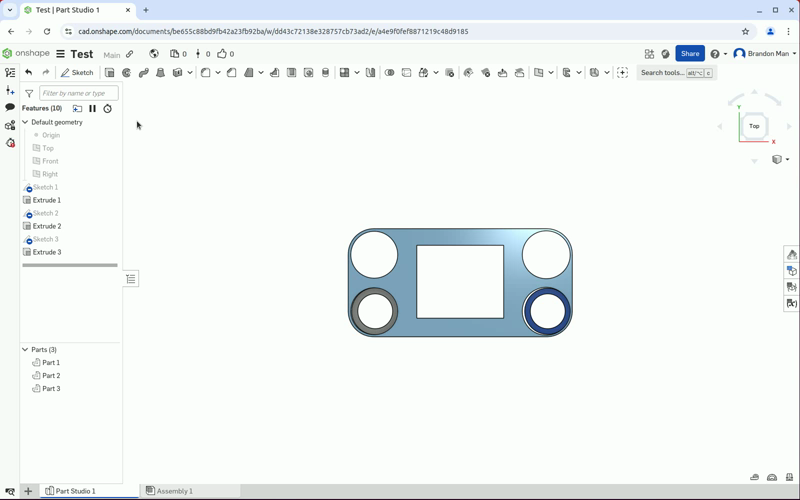
key(shift+h)
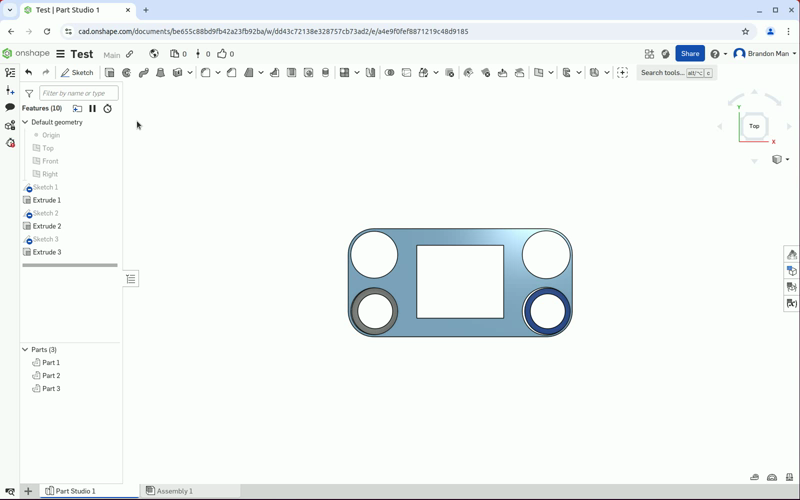
key(shift+h)
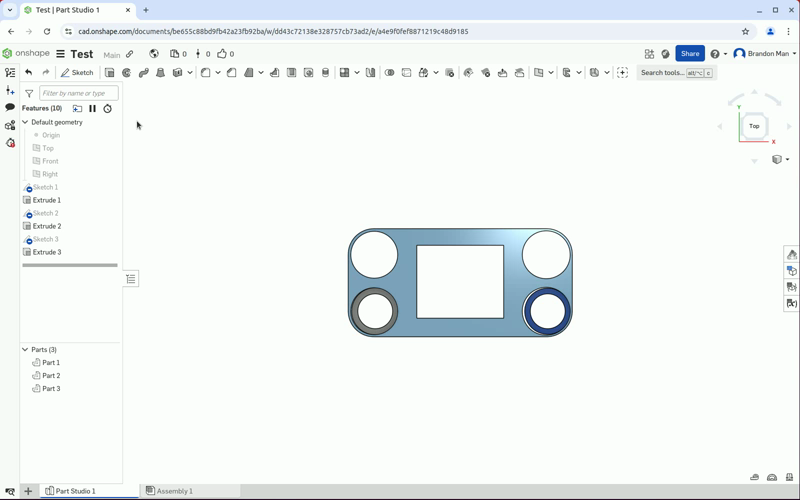
mouse_move(73, 189)
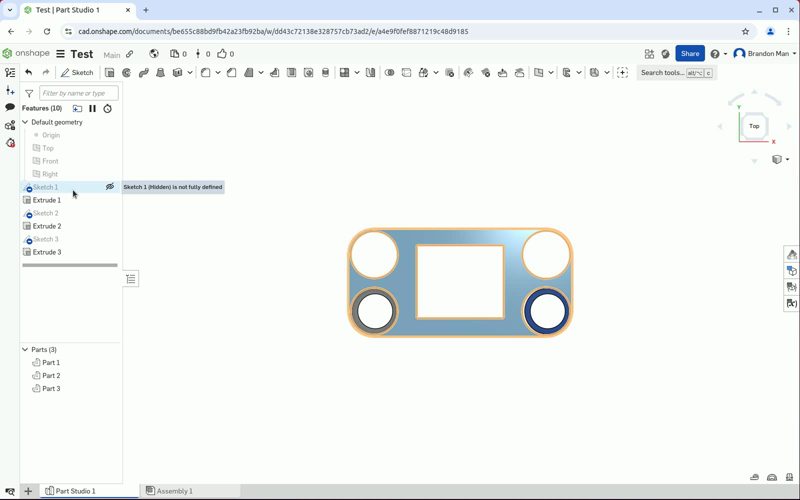
click(73, 189)
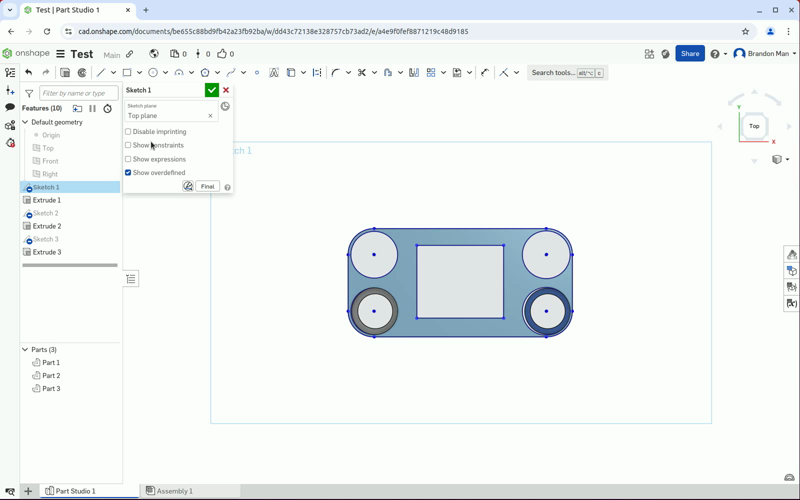
mouse_move(229, 92)
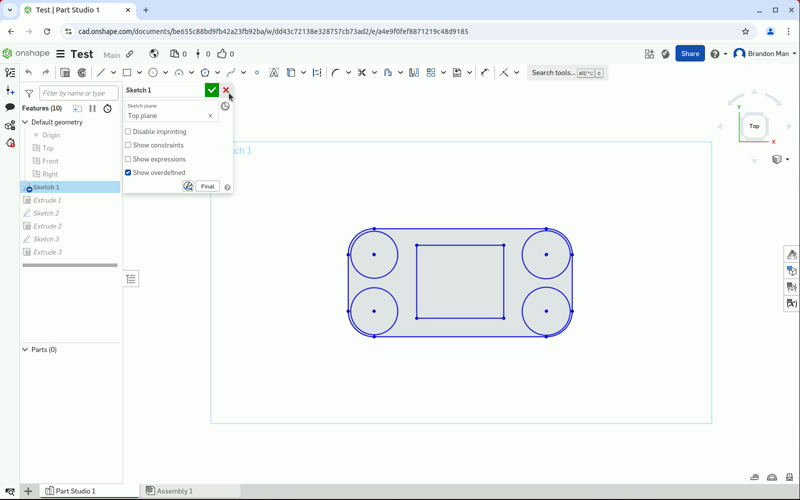
click(229, 92)
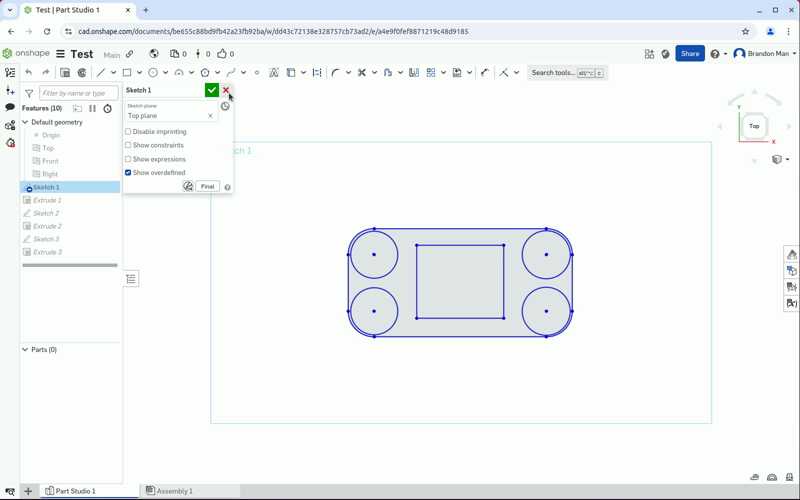
key(shift+s)
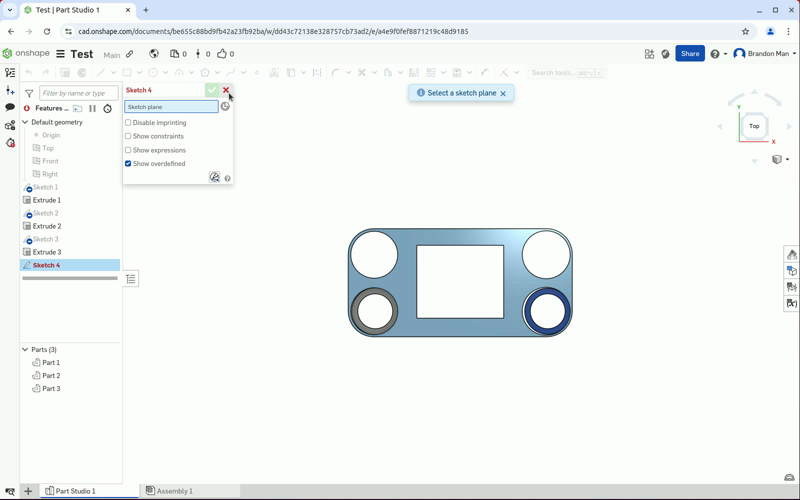
mouse_move(73, 150)
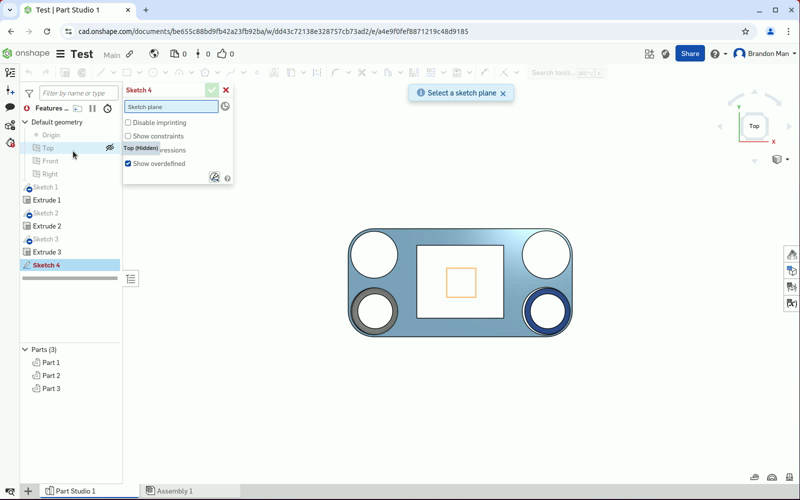
click(73, 150)
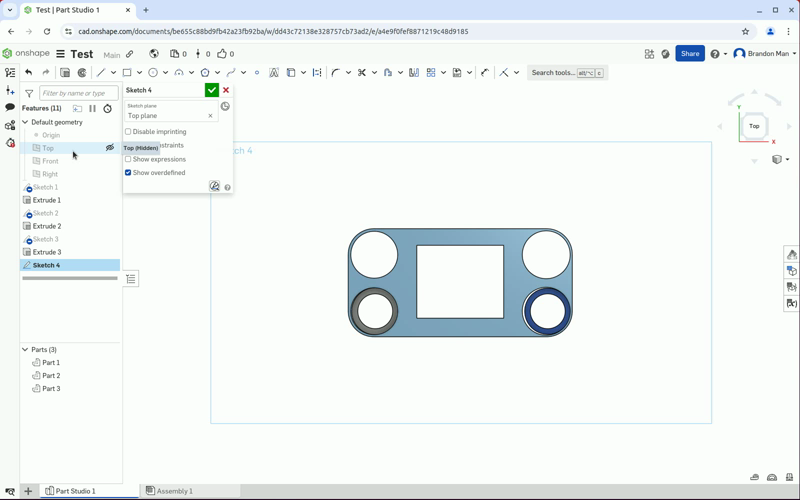
mouse_move(73, 352)
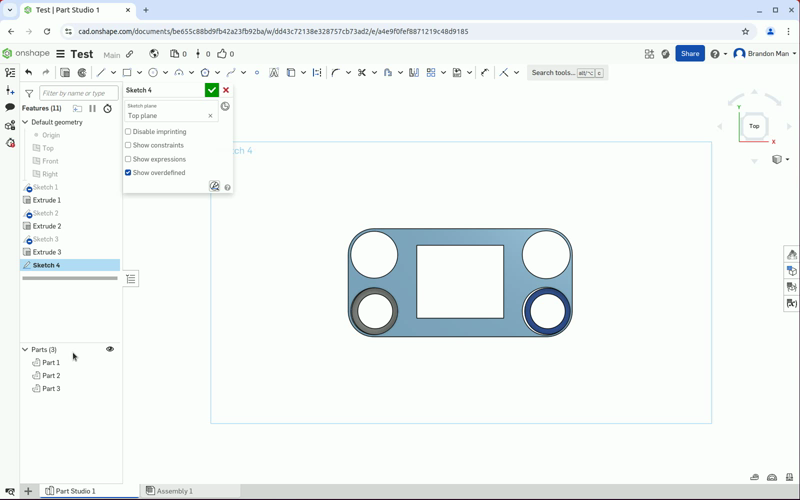
key(y)
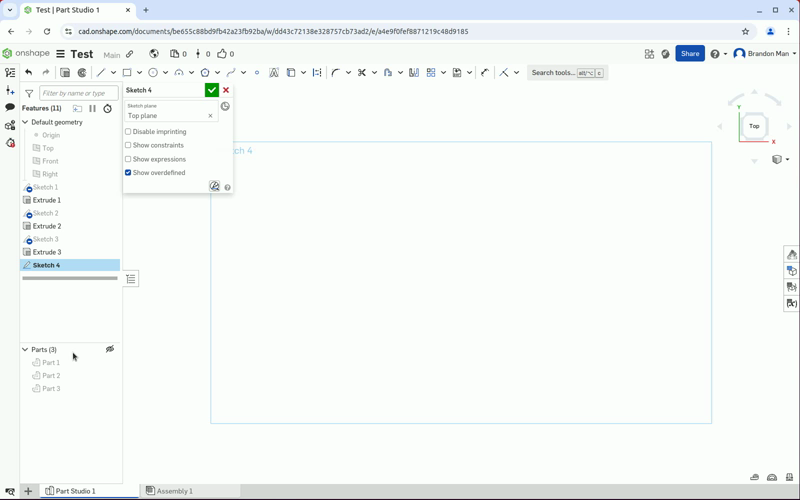
key(c)
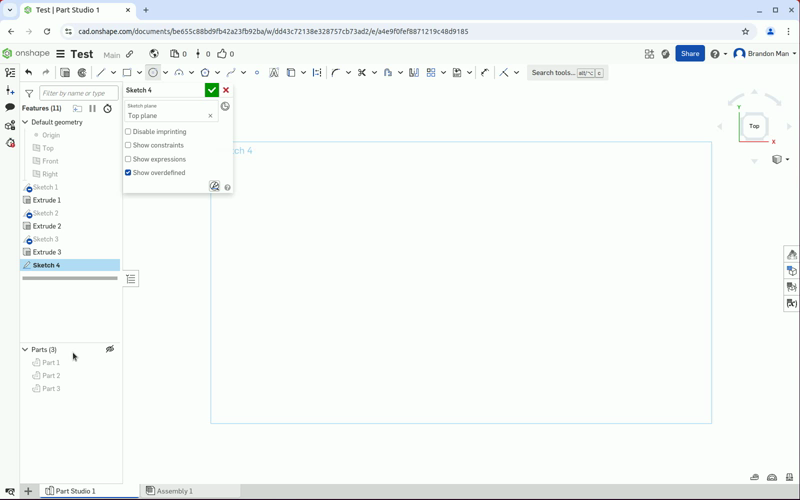
key_down(shift)
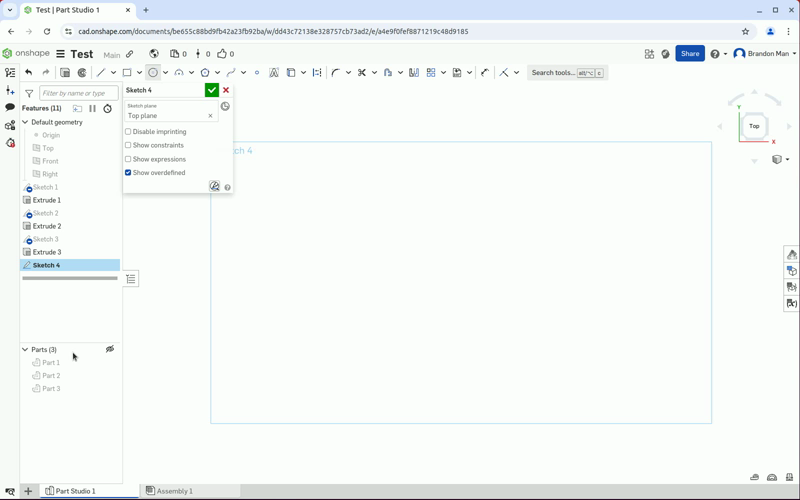
mouse_move(375, 254)
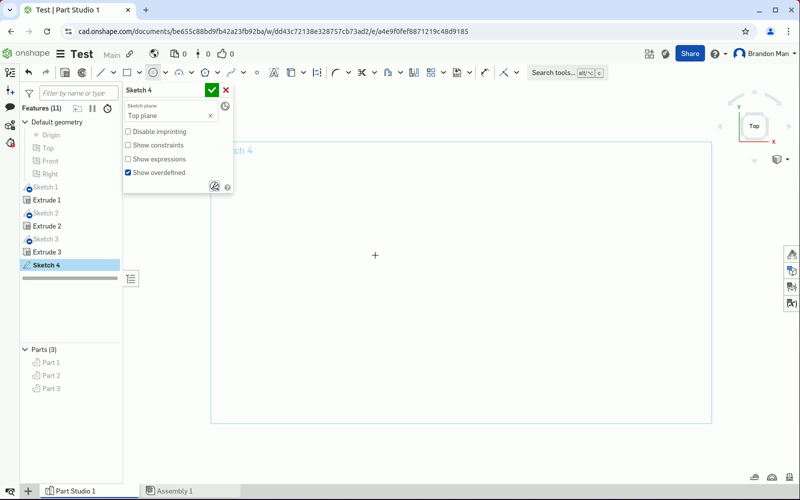
click(375, 254)
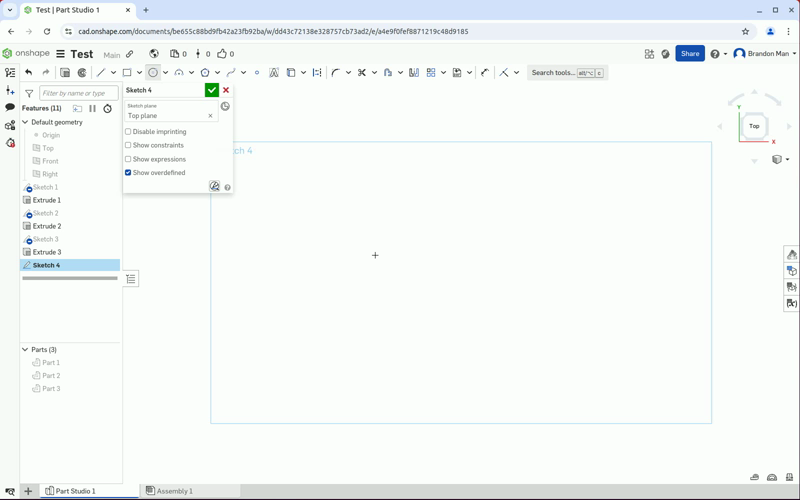
key_up(shift)
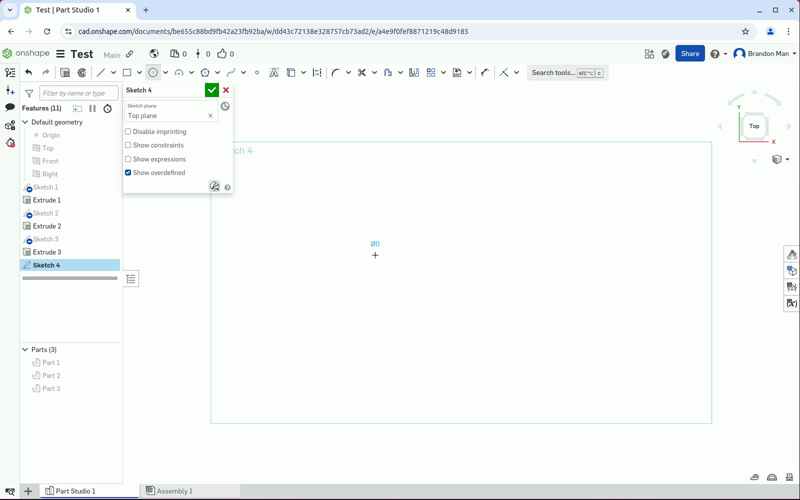
mouse_move(398, 254)
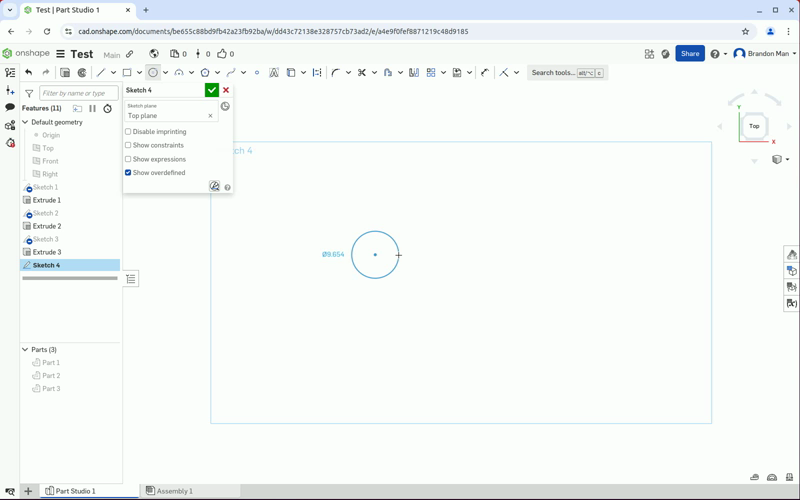
click(398, 254)
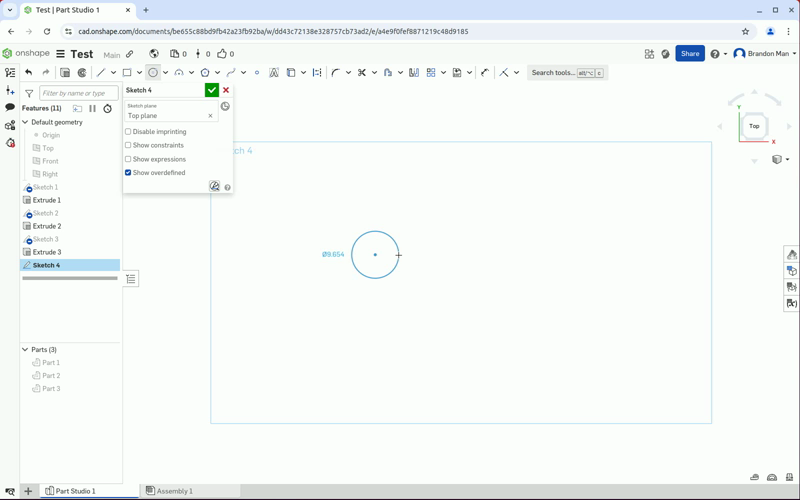
key(esc)
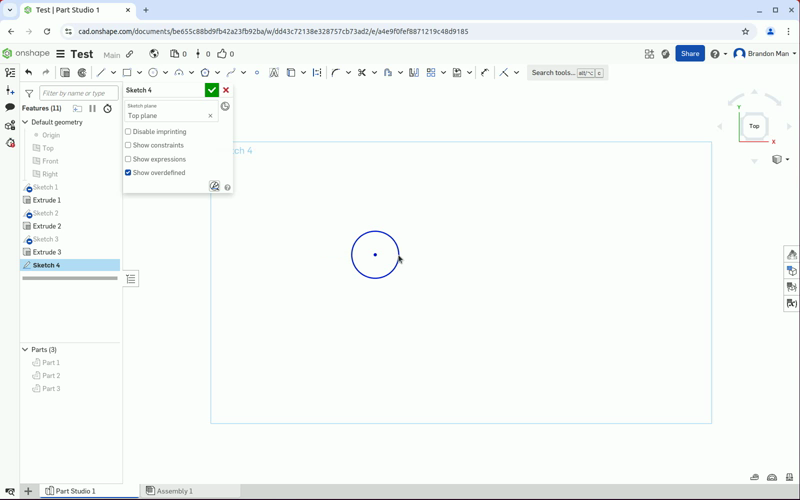
key(c)
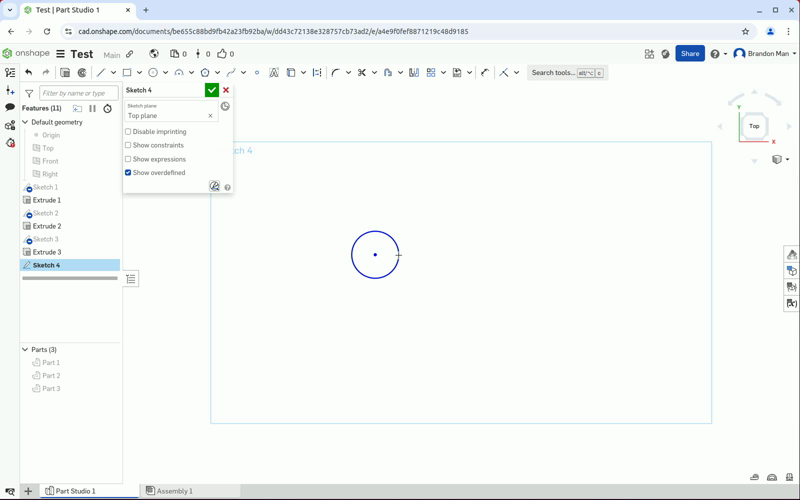
key_down(shift)
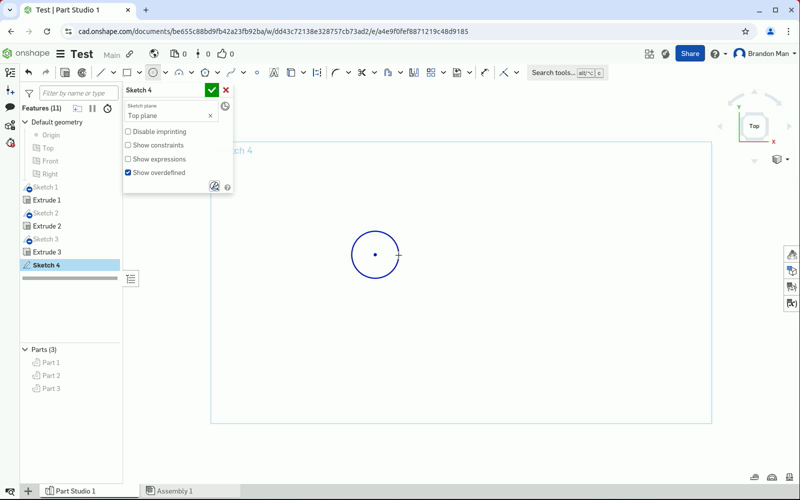
mouse_move(375, 254)
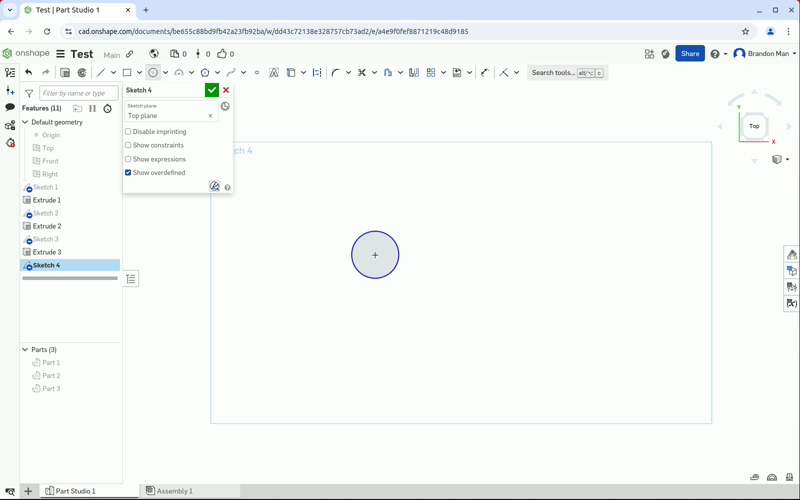
click(375, 254)
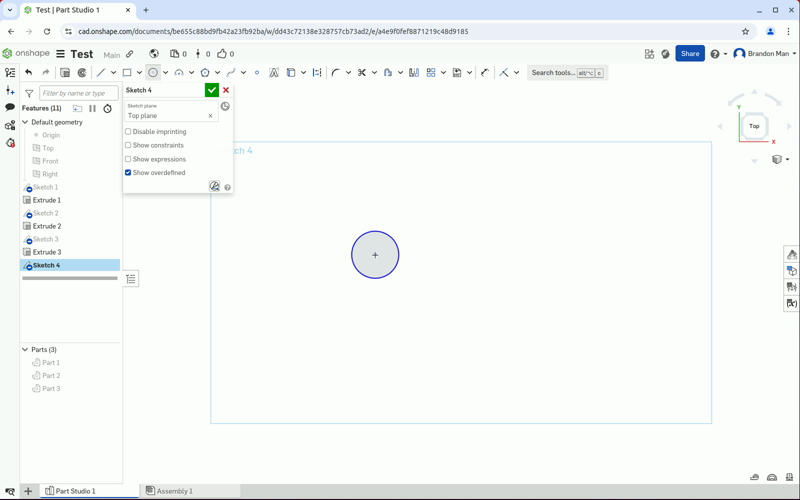
key_up(shift)
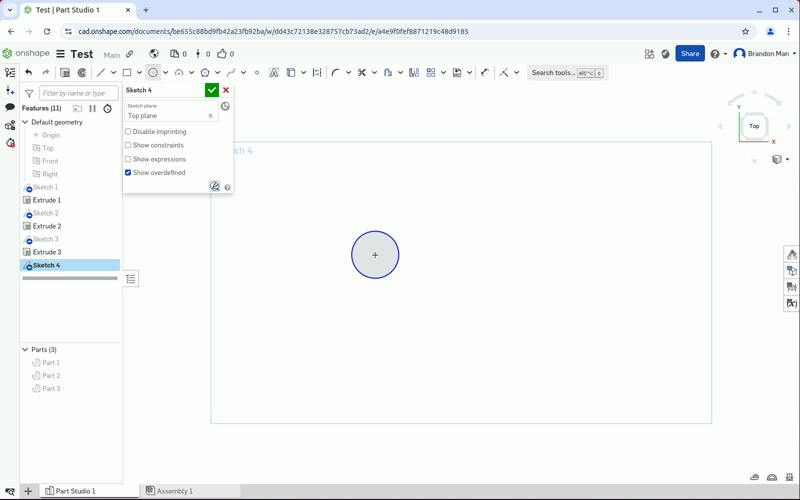
mouse_move(392, 254)
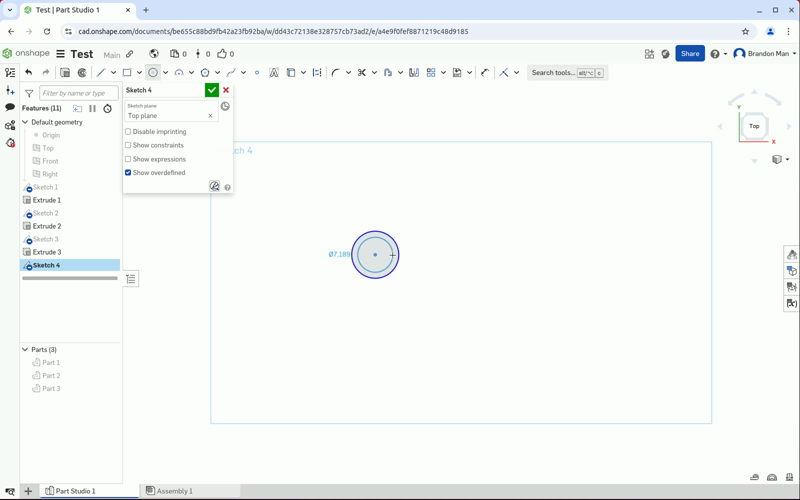
click(392, 254)
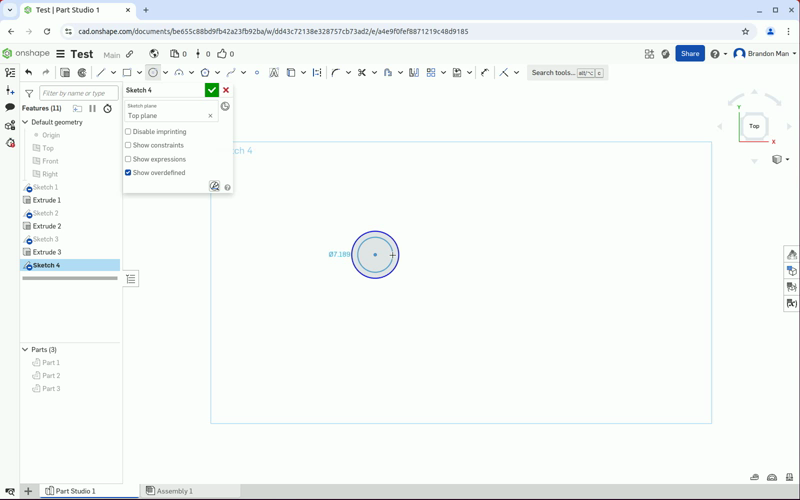
key(esc)
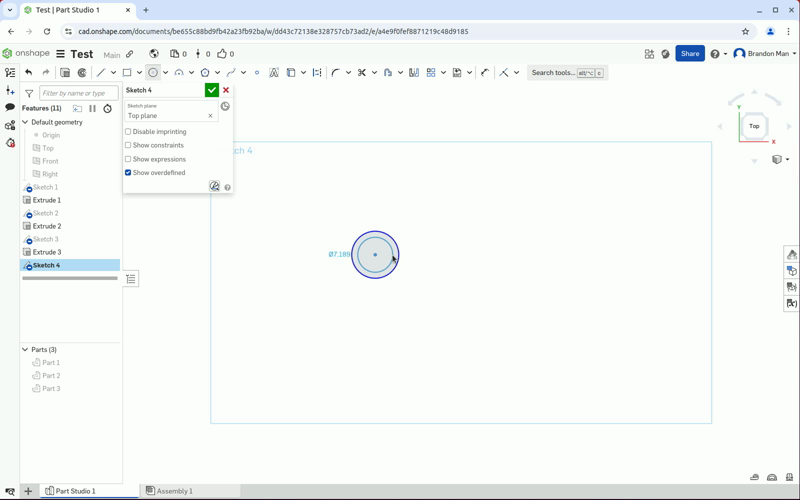
mouse_move(361, 241)
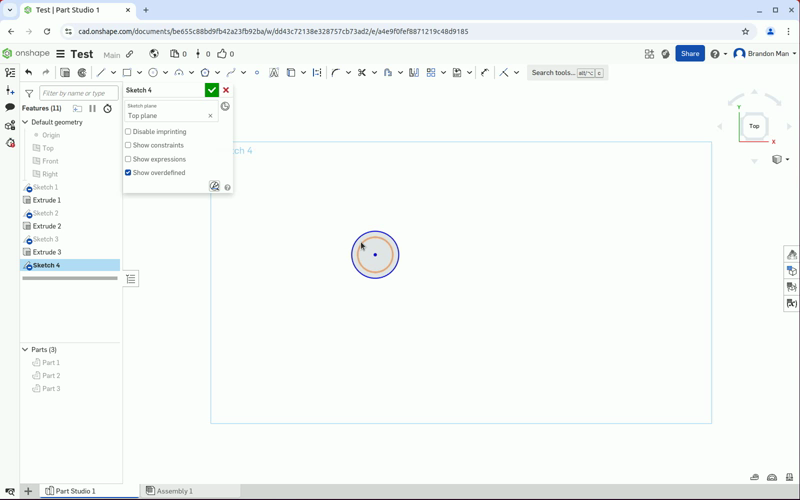
scroll(6)
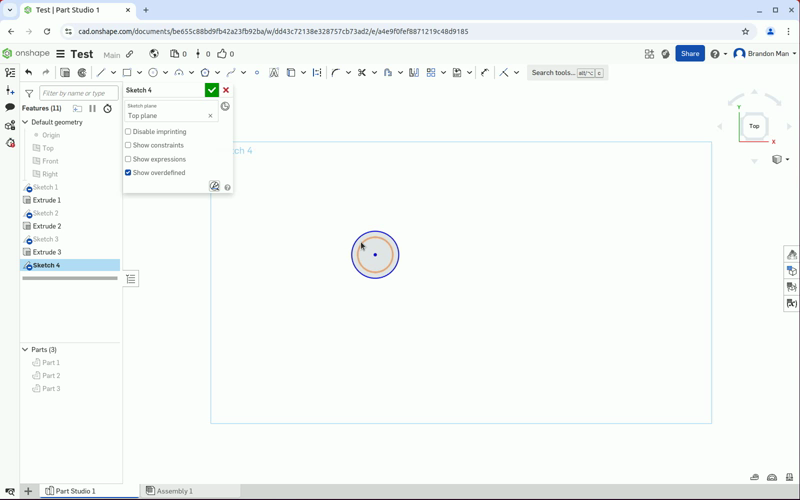
scroll(6)
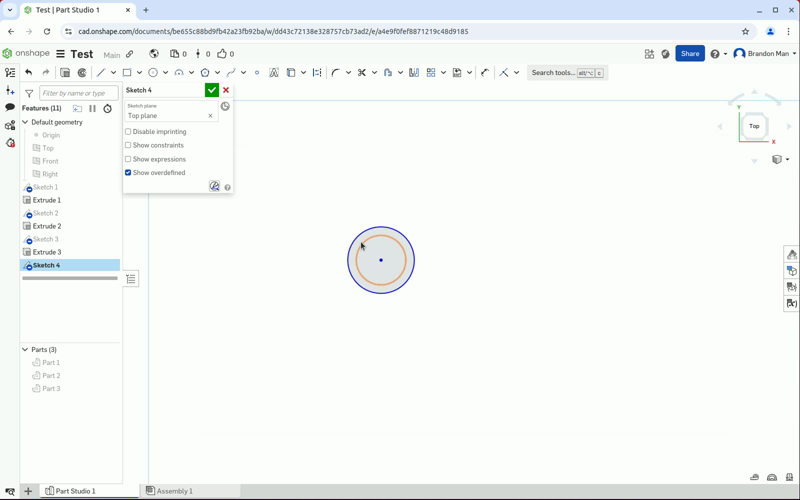
scroll(6)
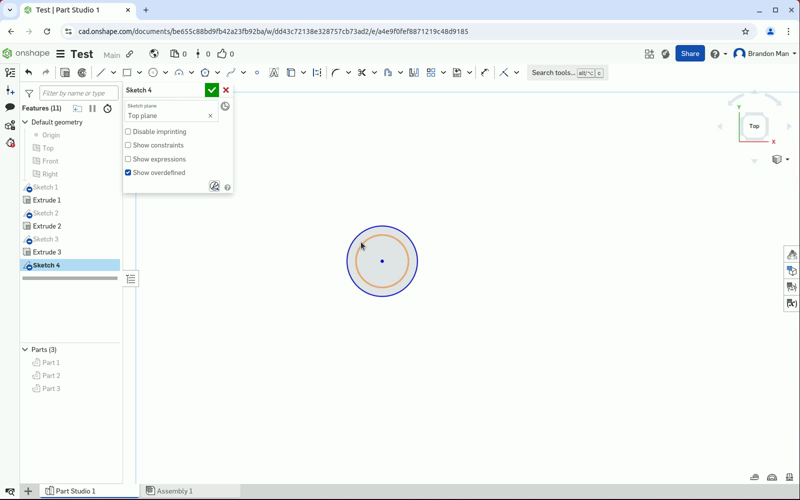
scroll(6)
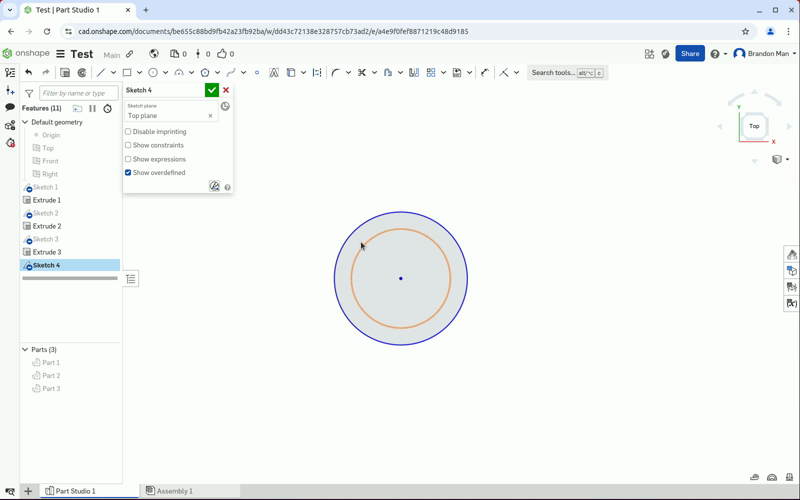
scroll(6)
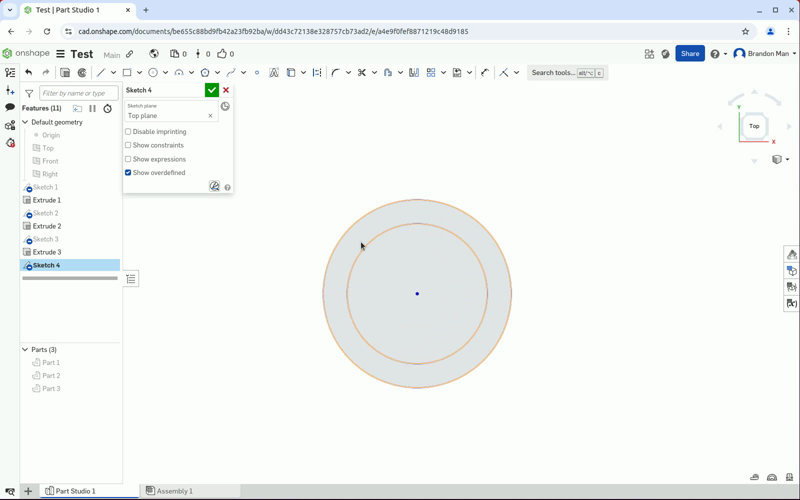
scroll(6)
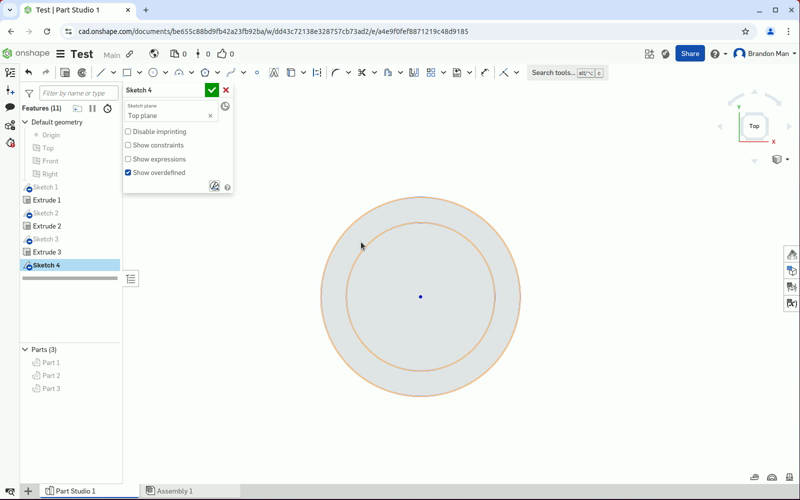
scroll(6)
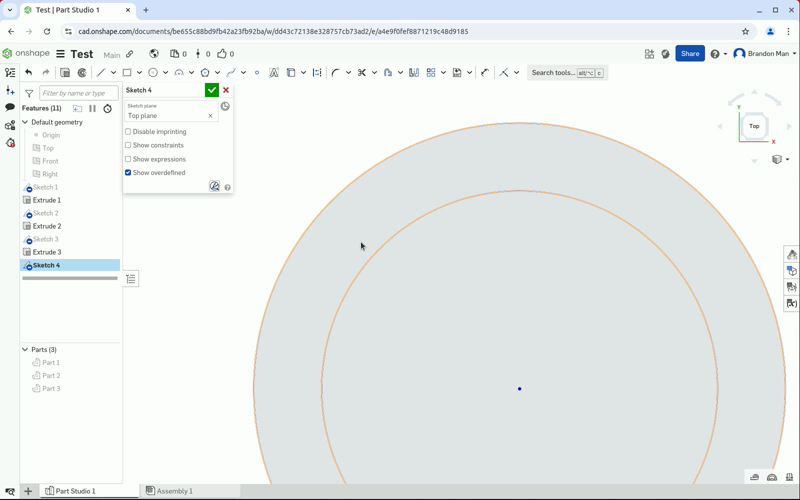
click(361, 241)
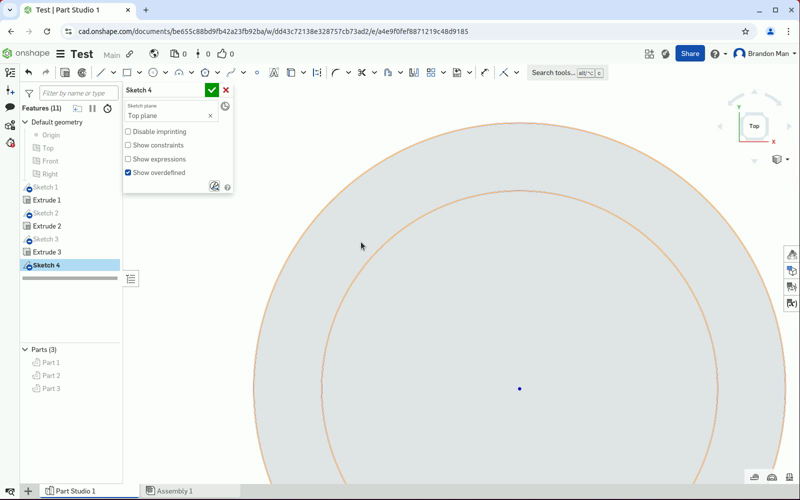
scroll(-6)
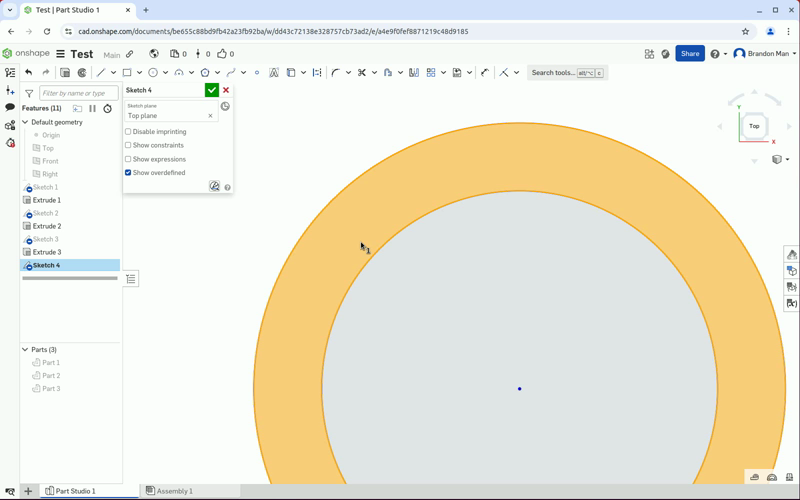
scroll(-6)
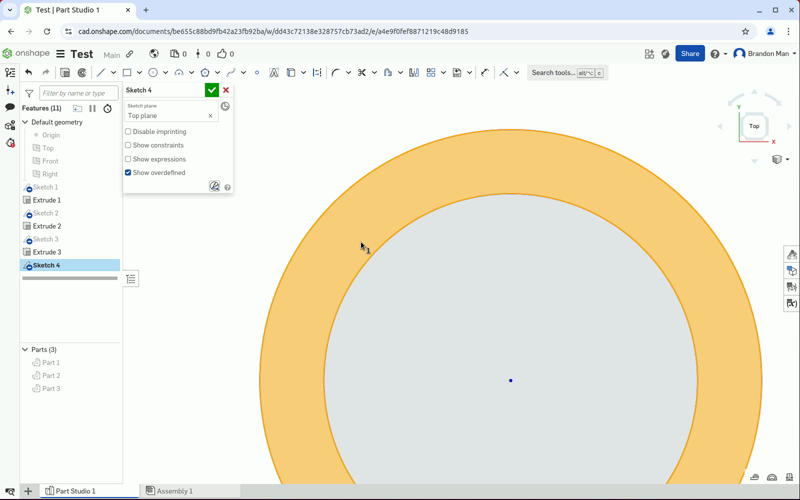
scroll(-6)
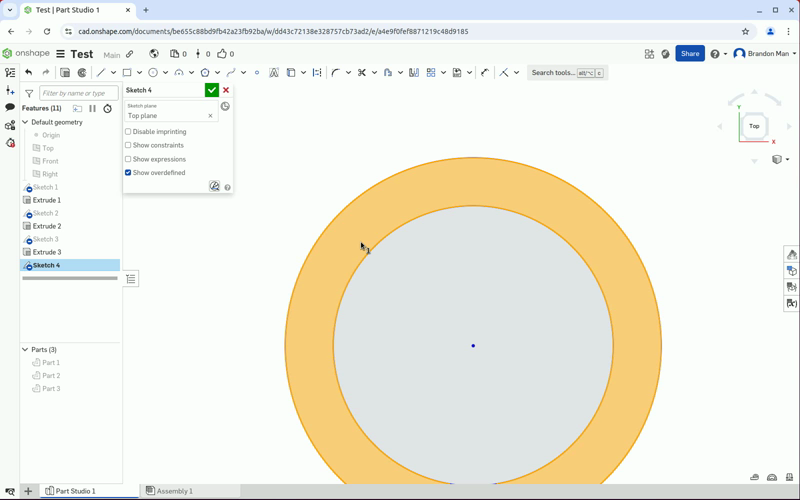
scroll(-6)
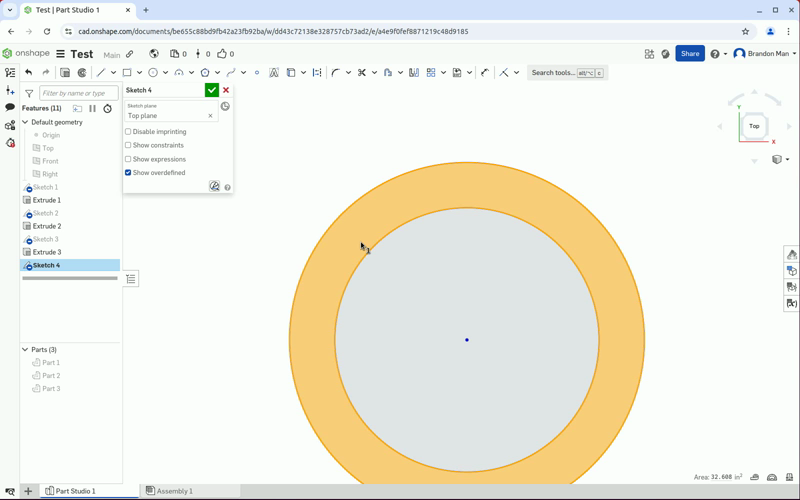
scroll(-6)
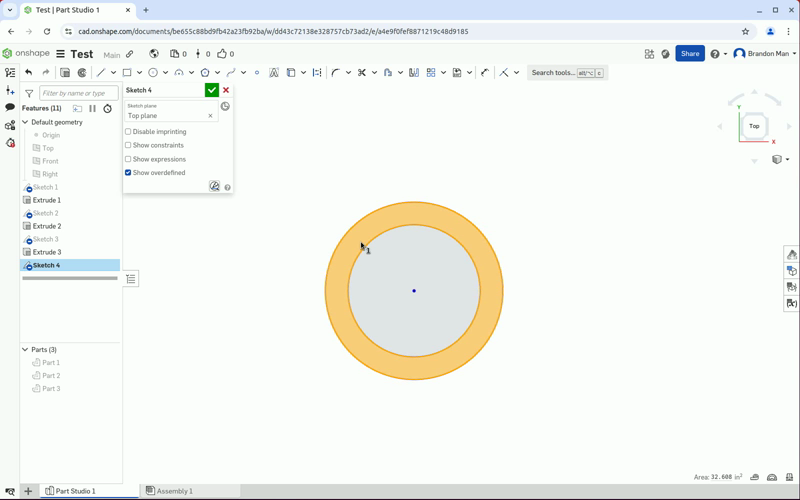
scroll(-6)
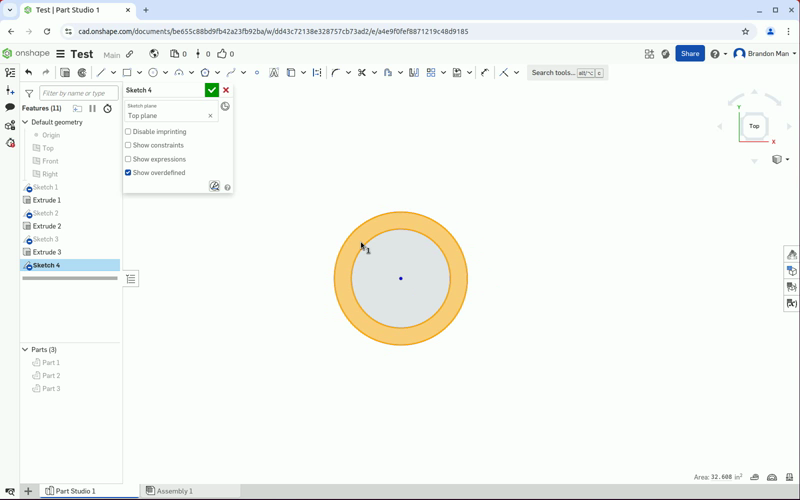
scroll(-6)
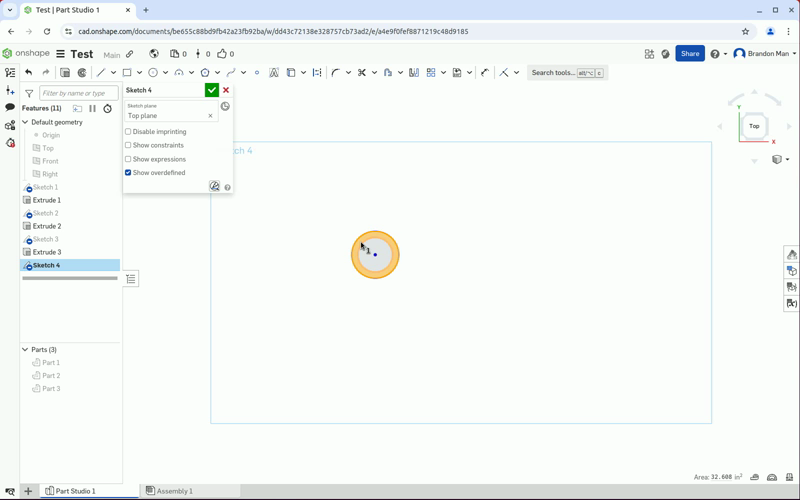
mouse_move(73, 352)
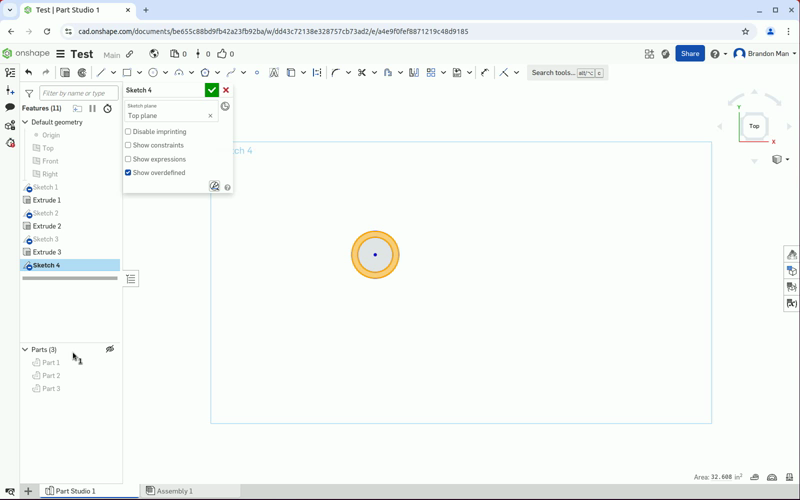
key(shift+y)
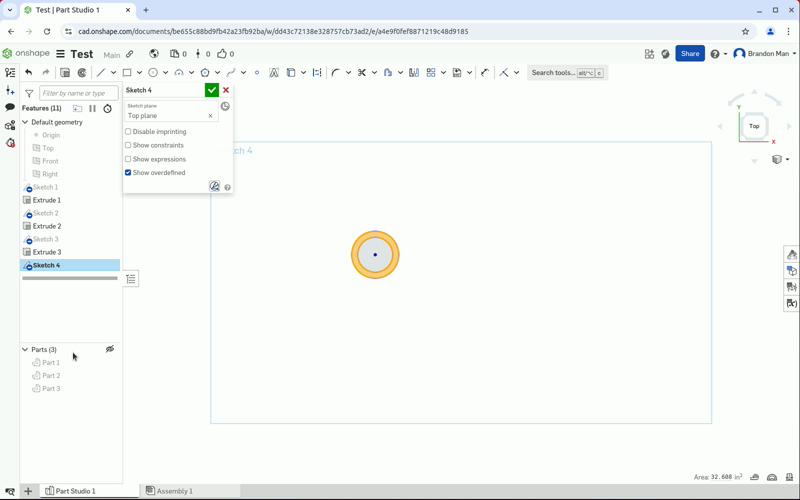
key(shift+e)
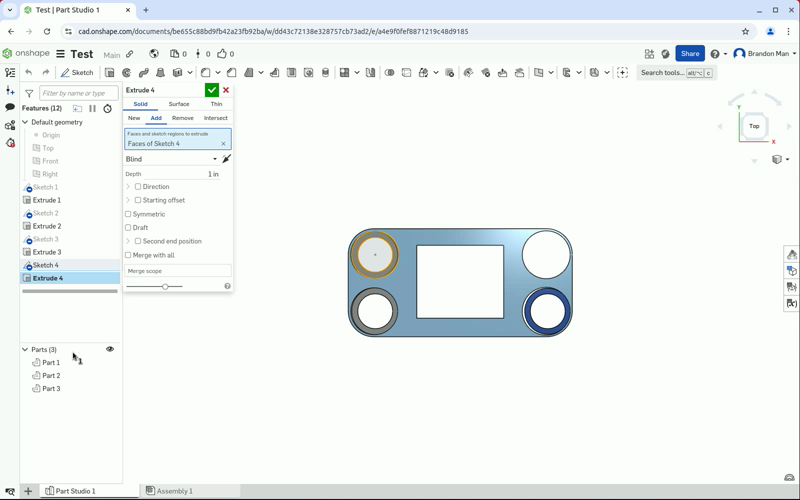
mouse_move(143, 106)
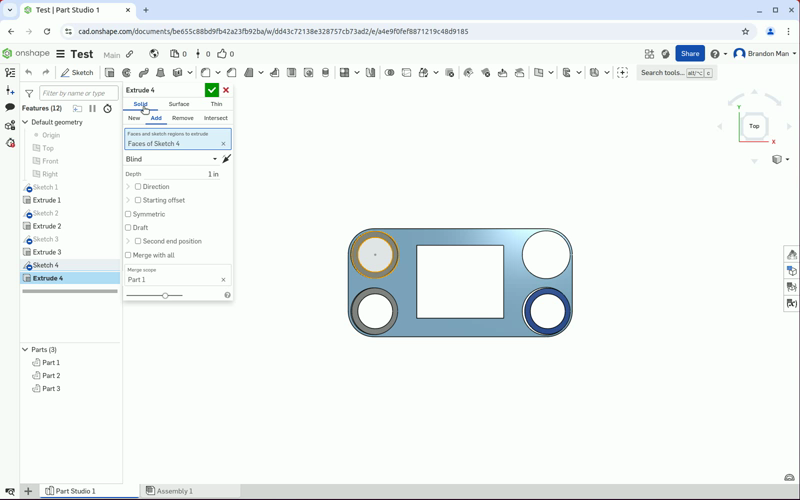
click(143, 106)
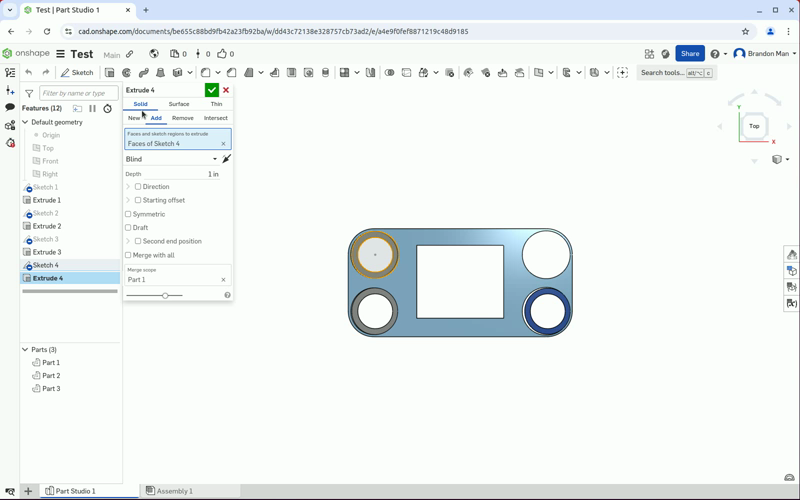
mouse_move(137, 120)
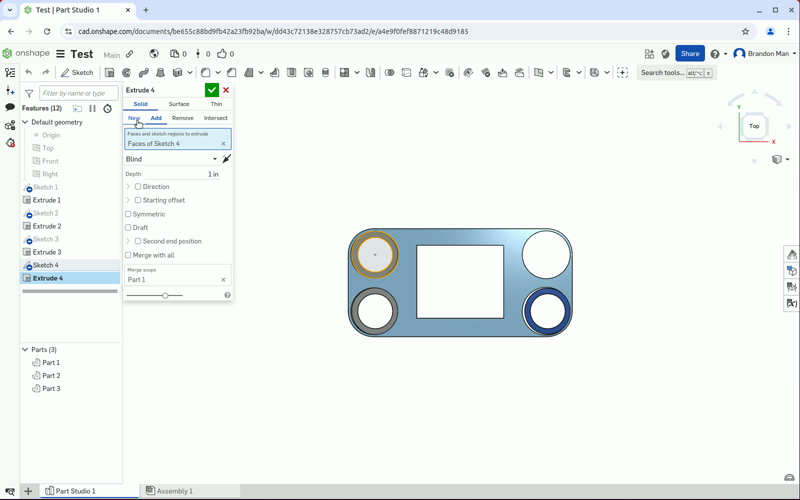
click(137, 120)
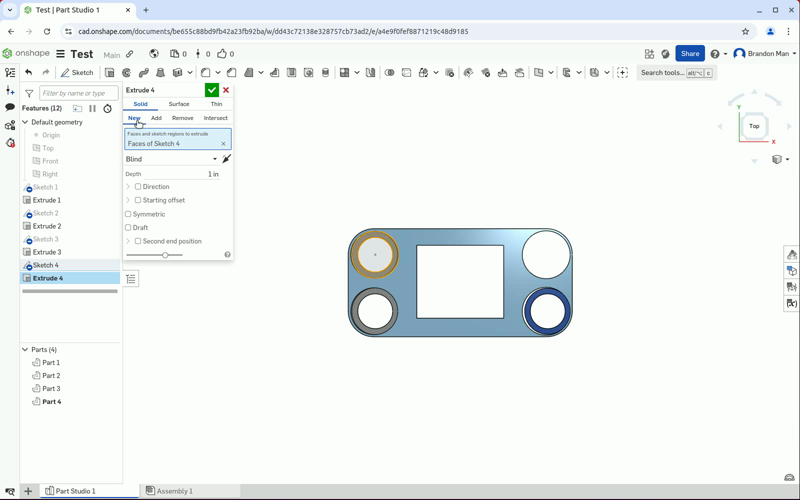
key(tab, 4)
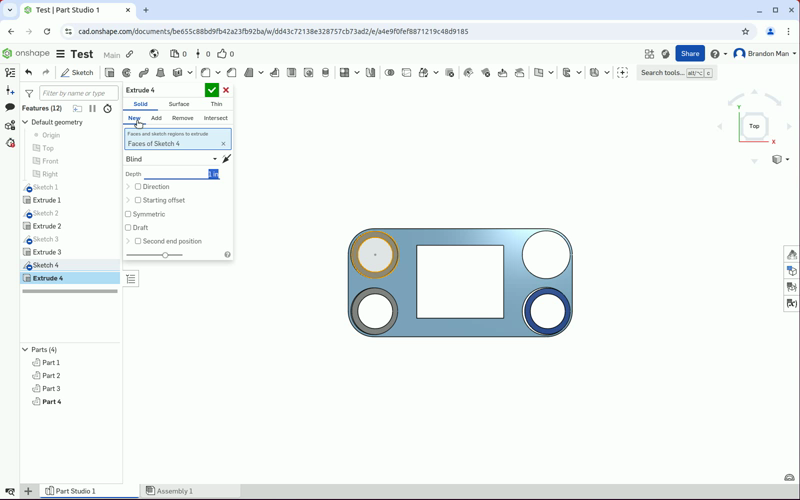
text(10.351)
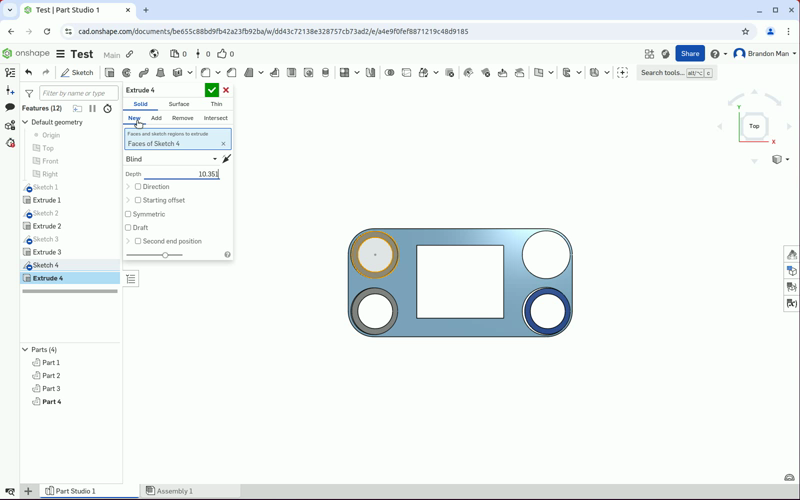
key(tab, 3)
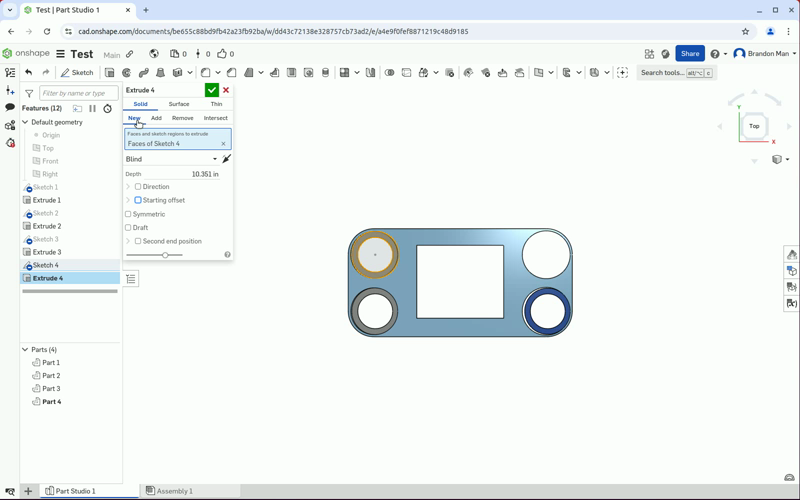
key(tab, 2)
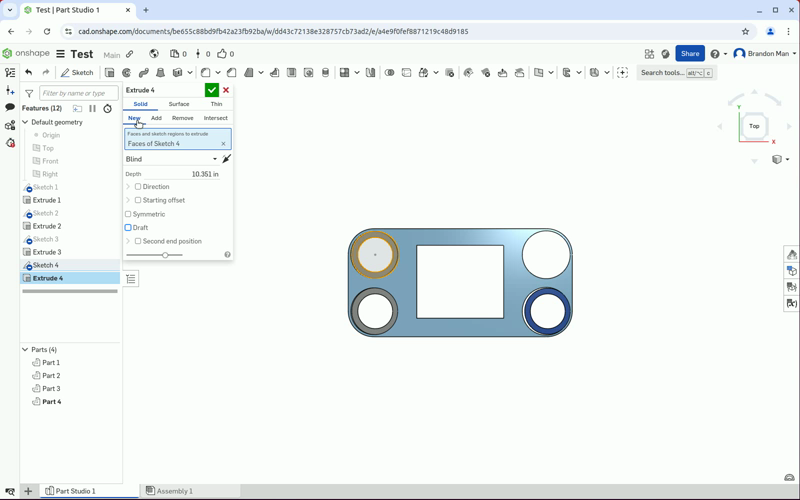
key(space)
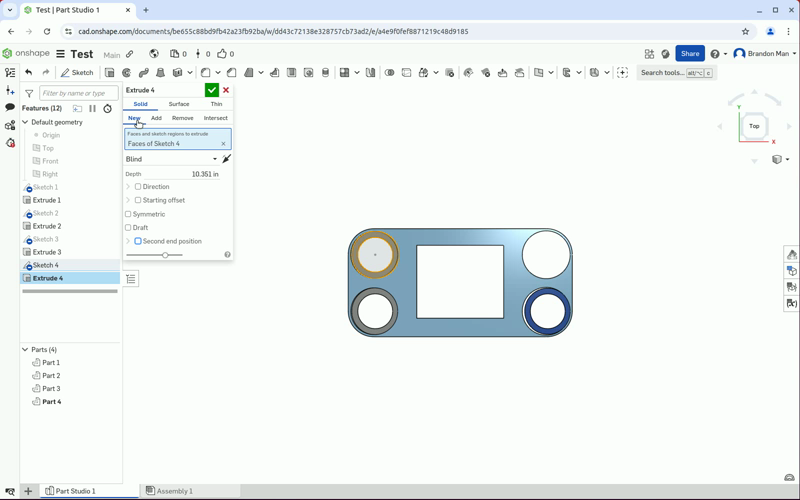
key(tab, 3)
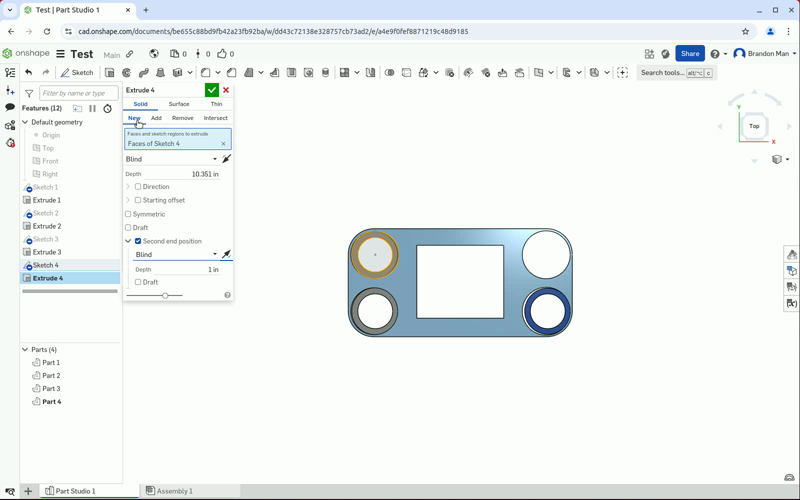
text(1.204)
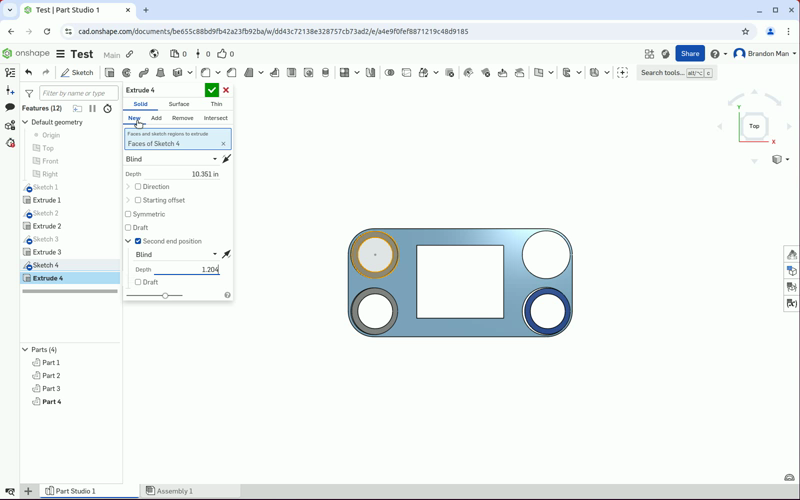
key(enter)
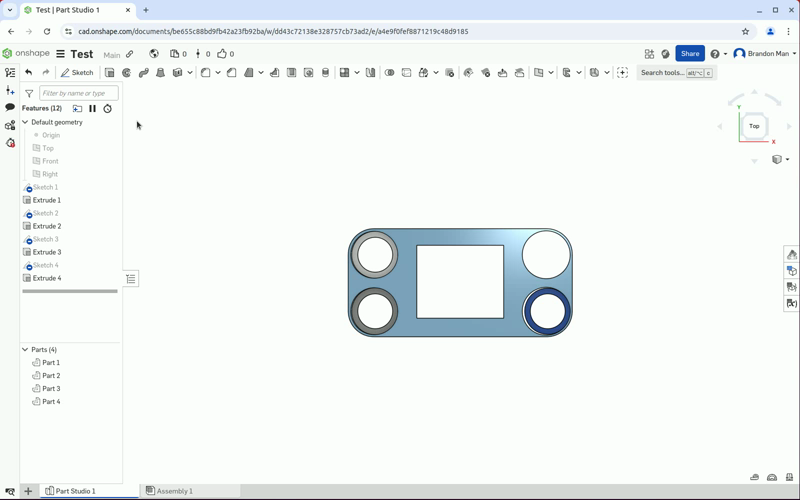
key(shift+h)
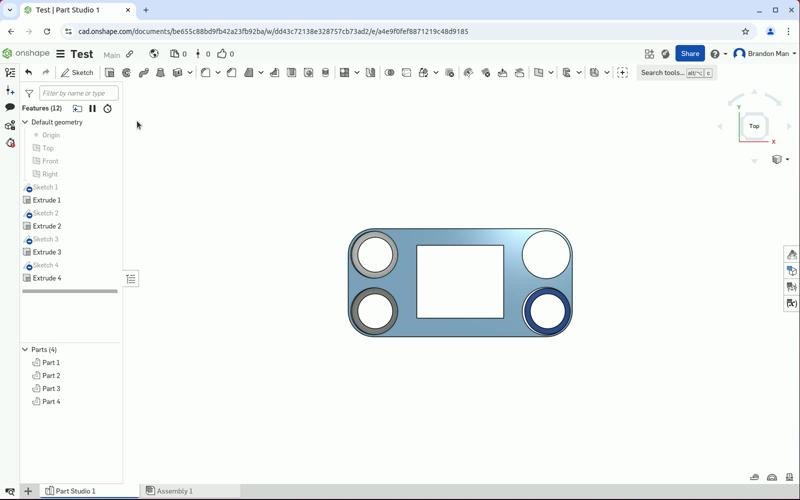
key(shift+h)
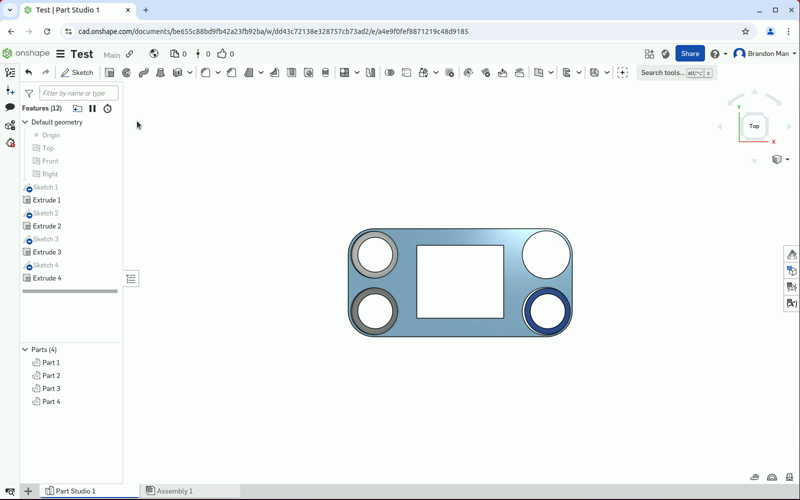
mouse_move(73, 189)
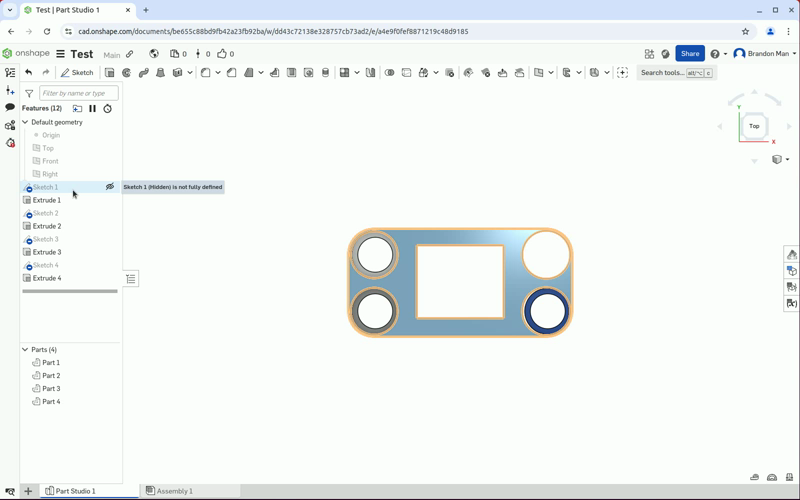
click(73, 189)
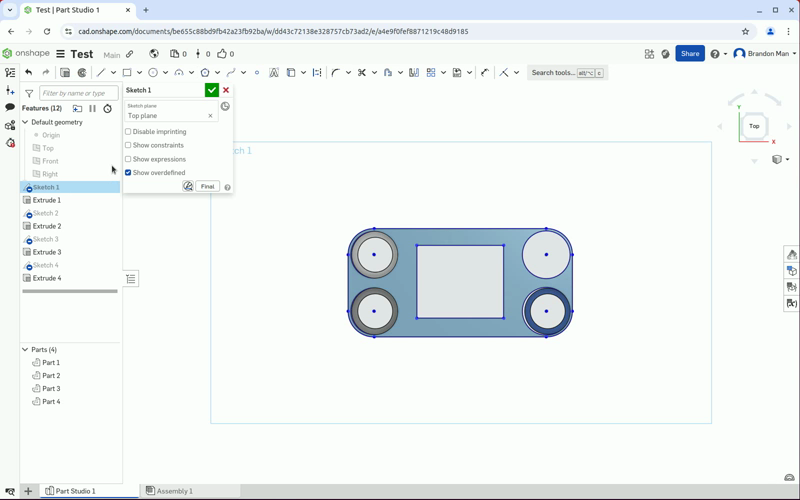
mouse_move(229, 92)
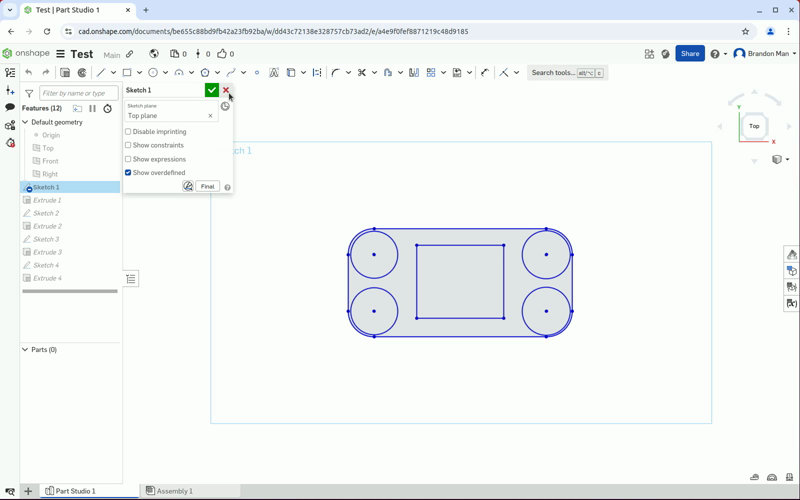
click(229, 92)
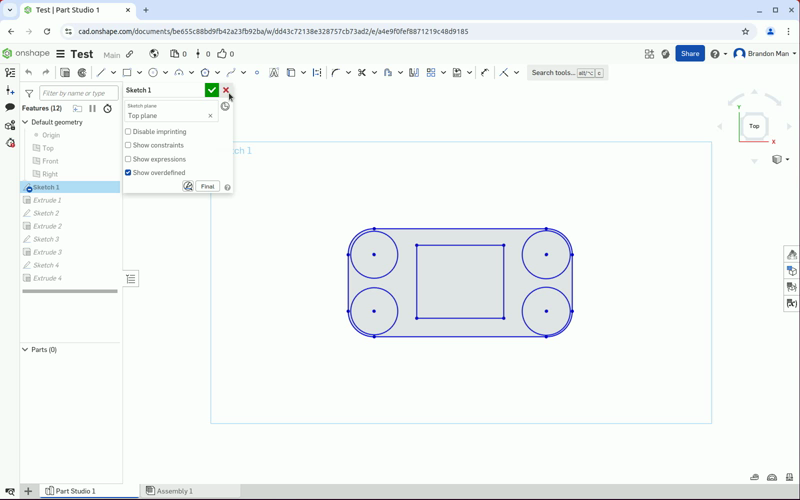
key(shift+s)
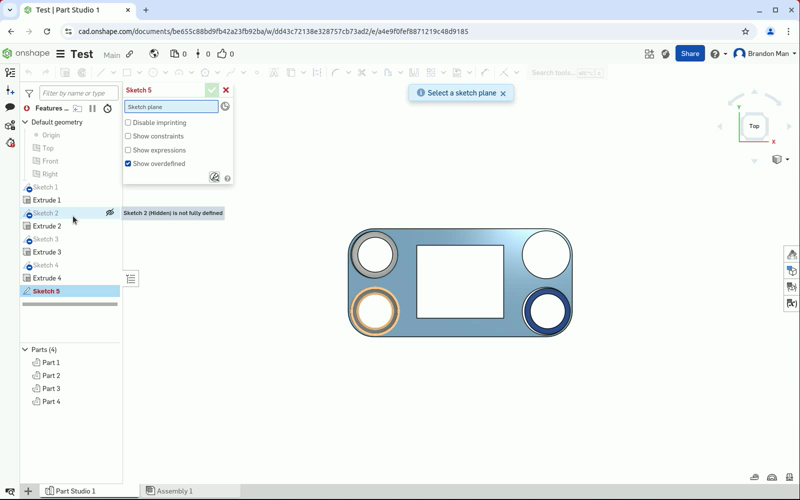
scroll(3)
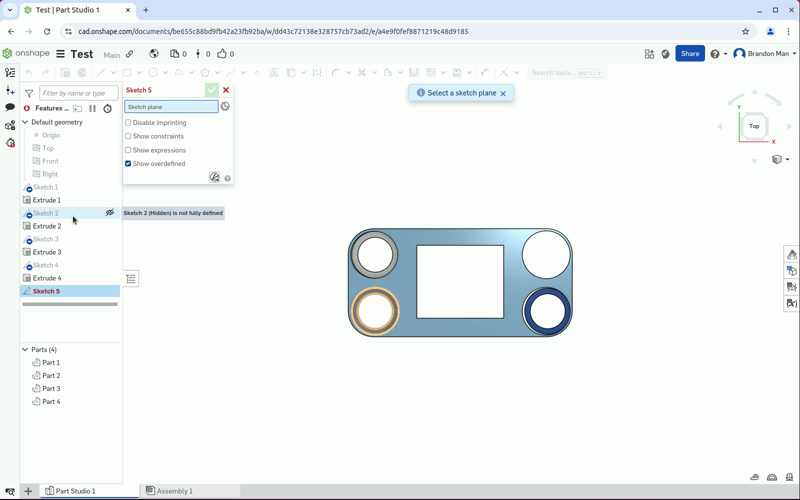
mouse_move(73, 150)
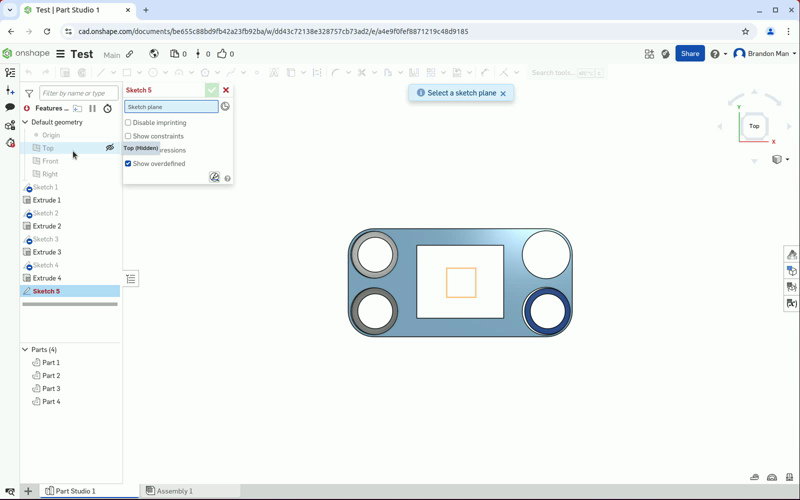
click(73, 150)
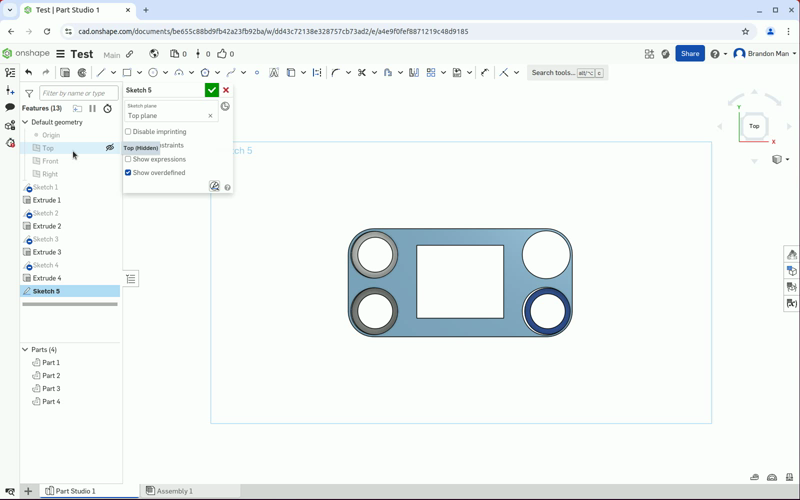
mouse_move(73, 352)
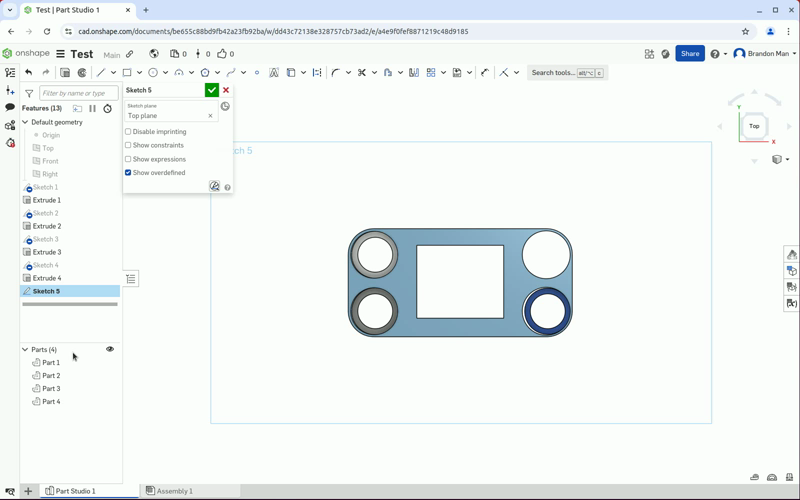
key(y)
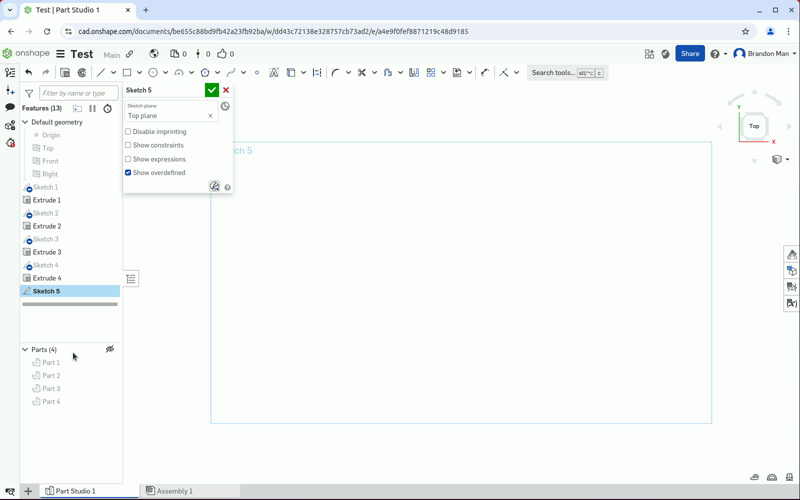
key(c)
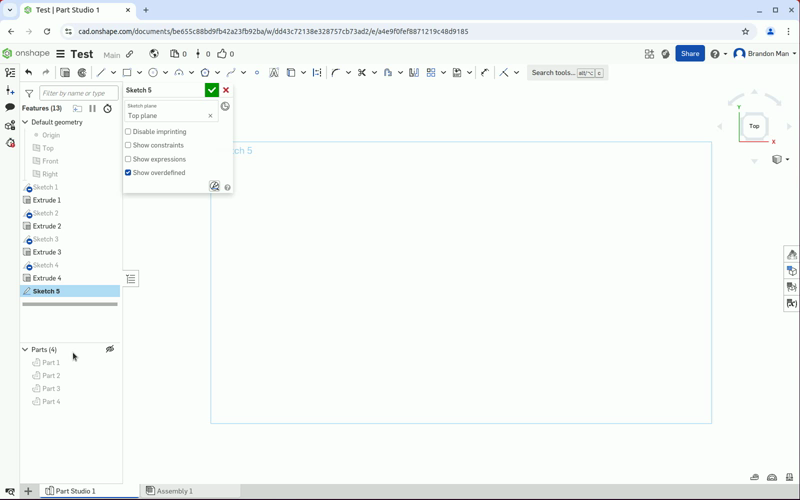
key_down(shift)
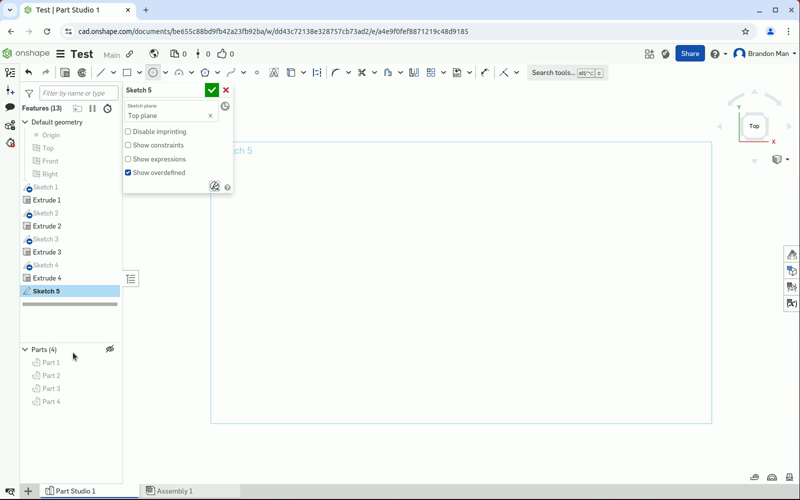
mouse_move(547, 254)
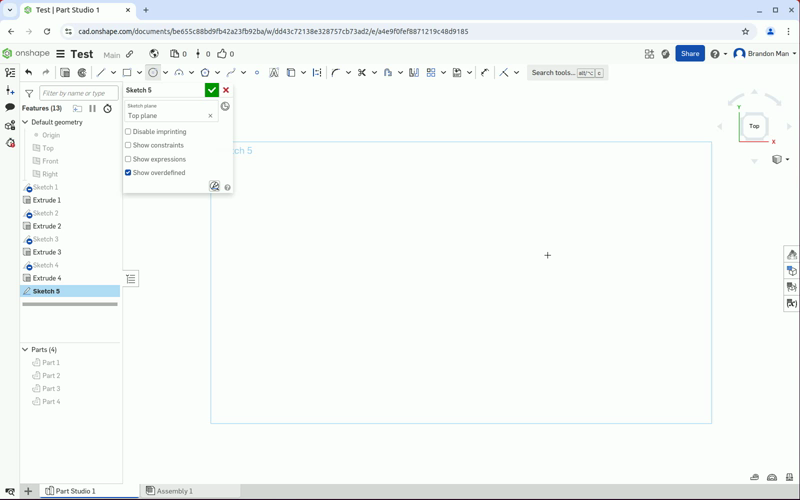
click(547, 254)
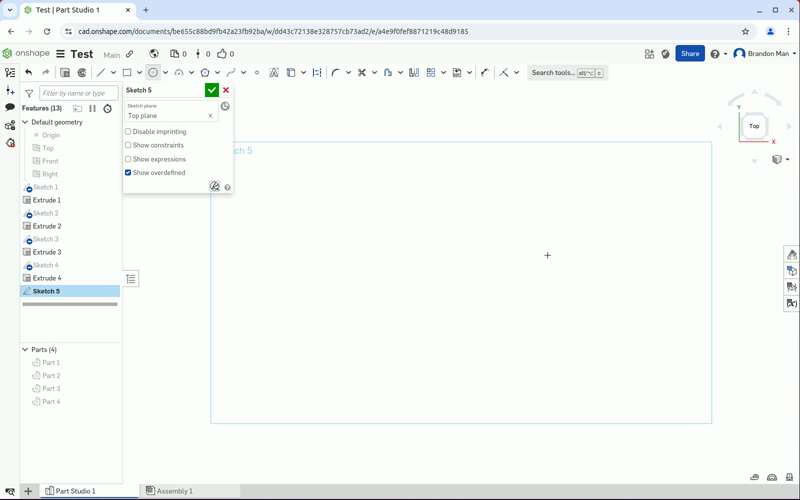
key_up(shift)
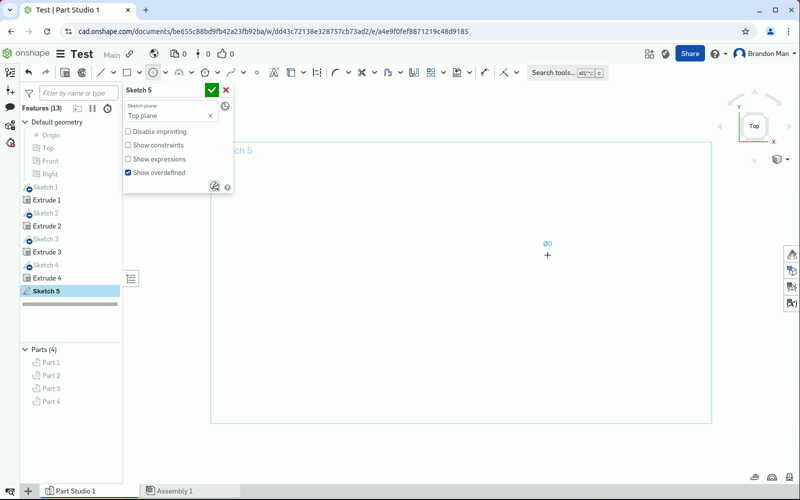
mouse_move(570, 254)
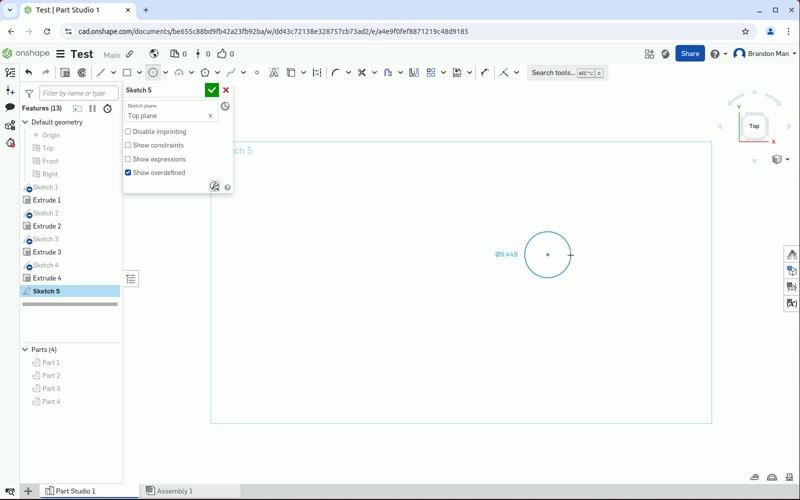
click(570, 254)
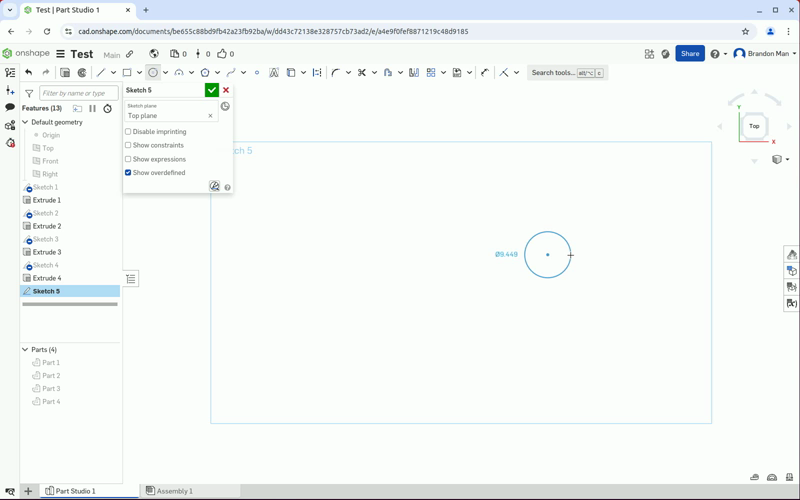
key(esc)
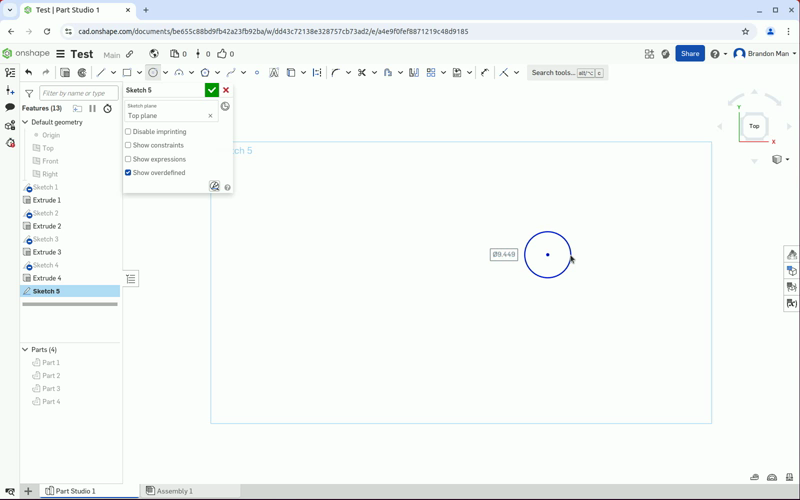
key(c)
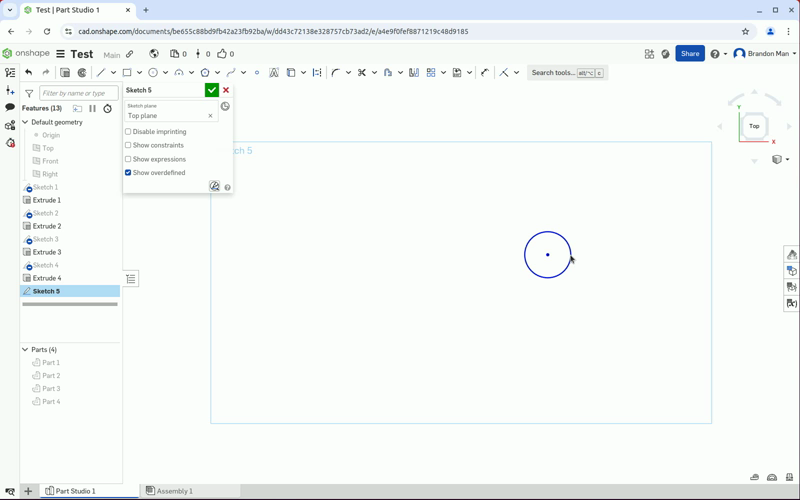
key_down(shift)
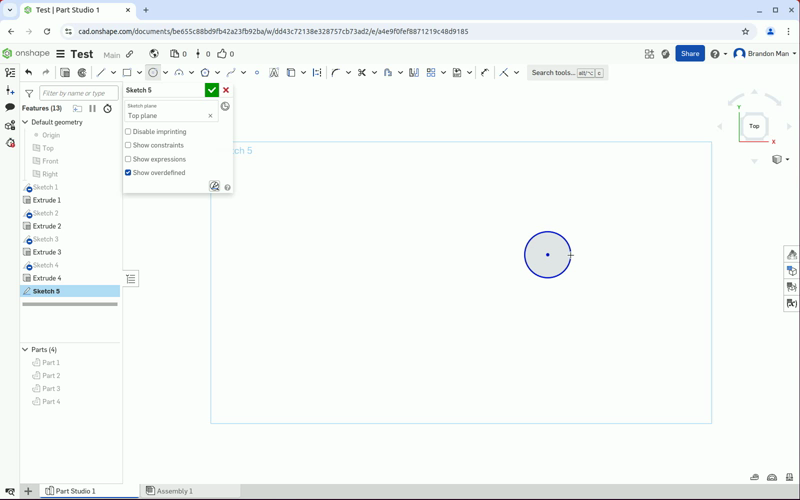
mouse_move(547, 254)
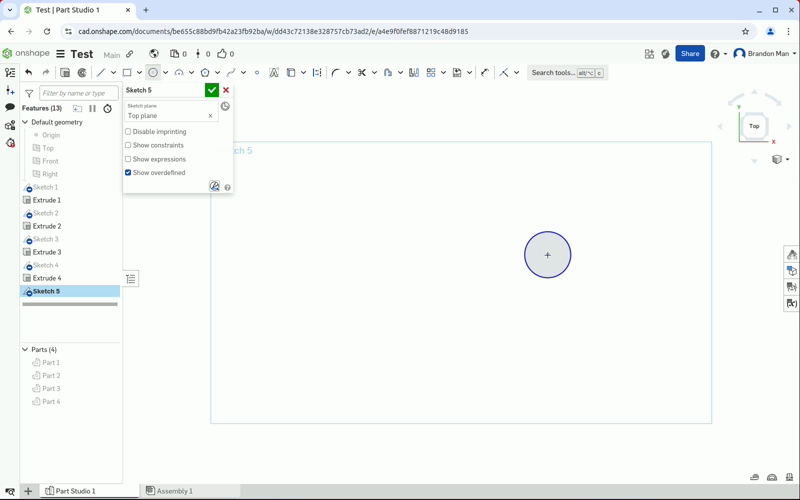
click(547, 254)
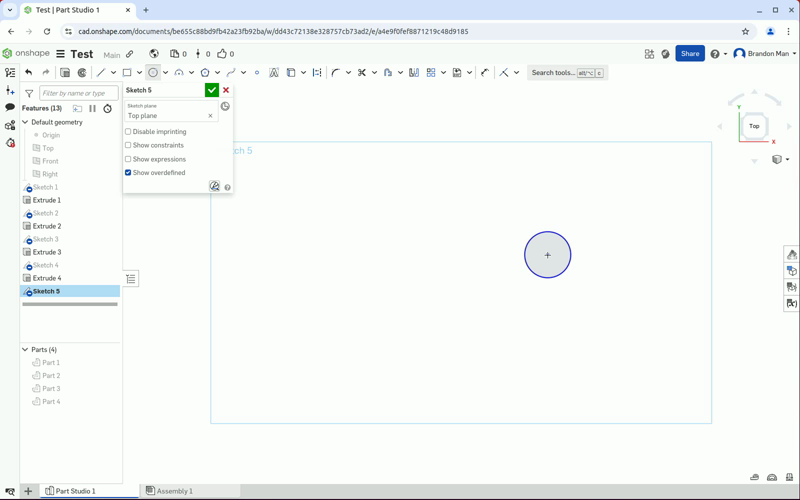
key_up(shift)
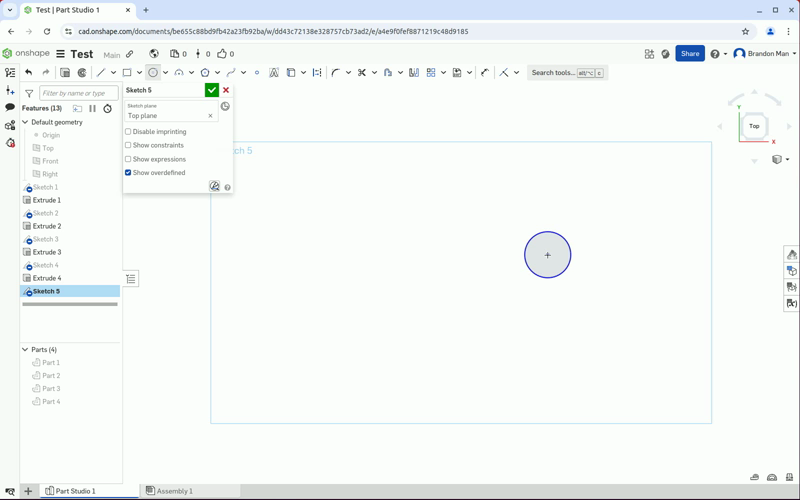
mouse_move(565, 254)
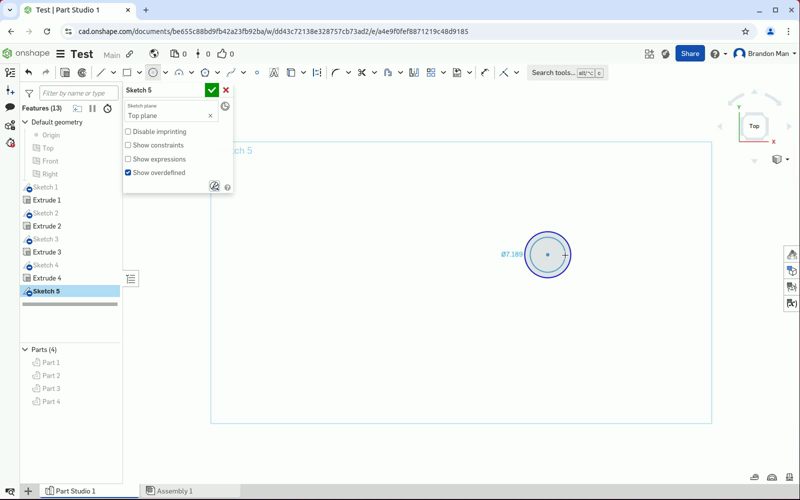
click(565, 254)
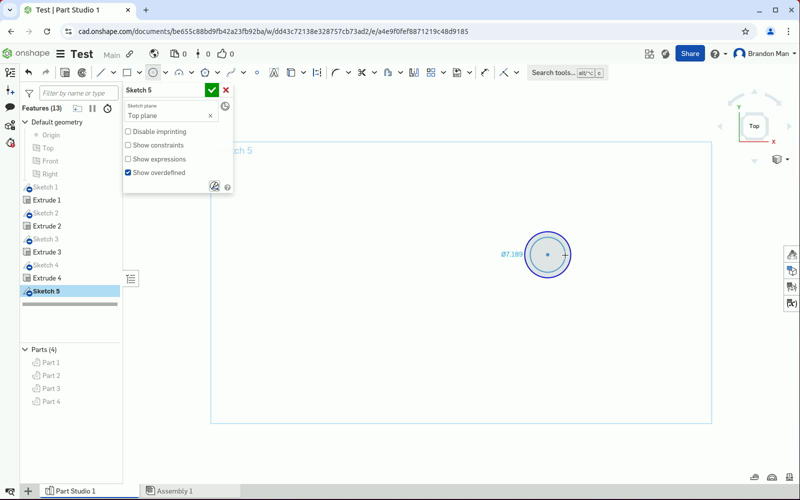
key(esc)
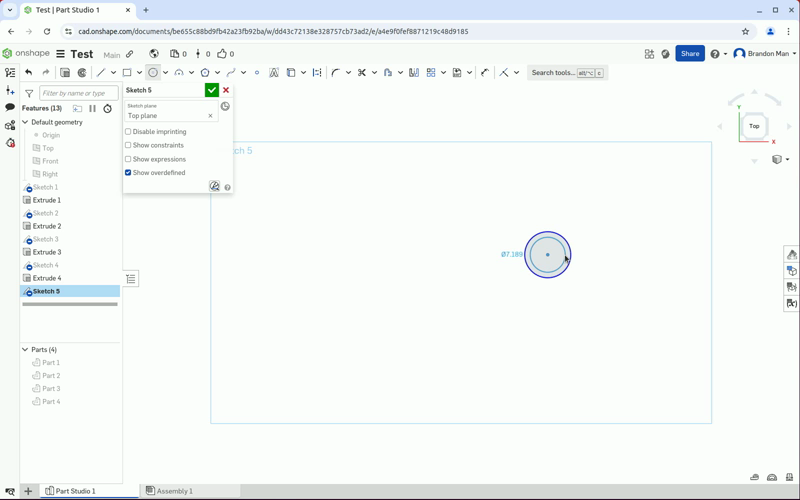
mouse_move(526, 260)
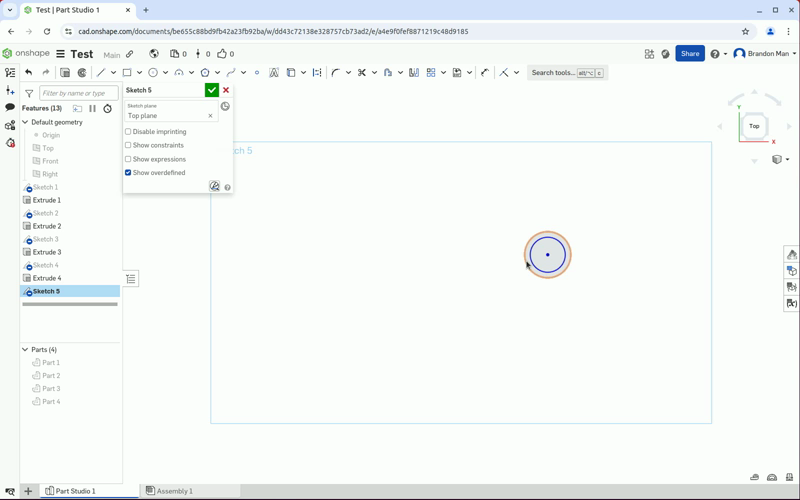
scroll(6)
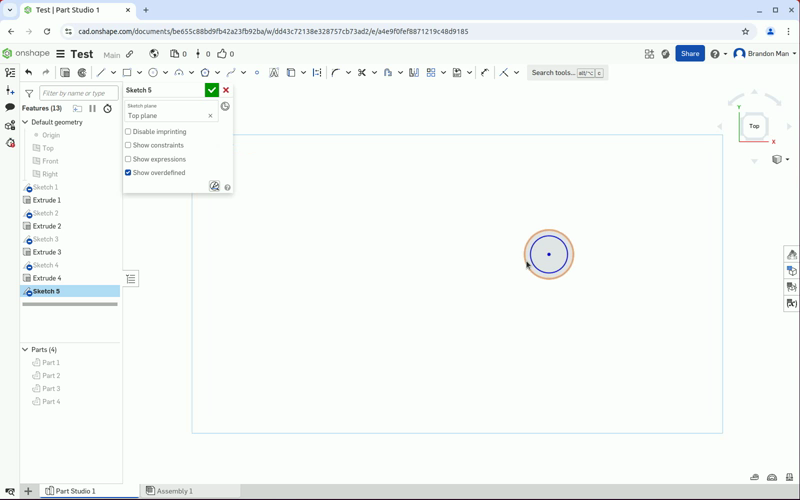
scroll(6)
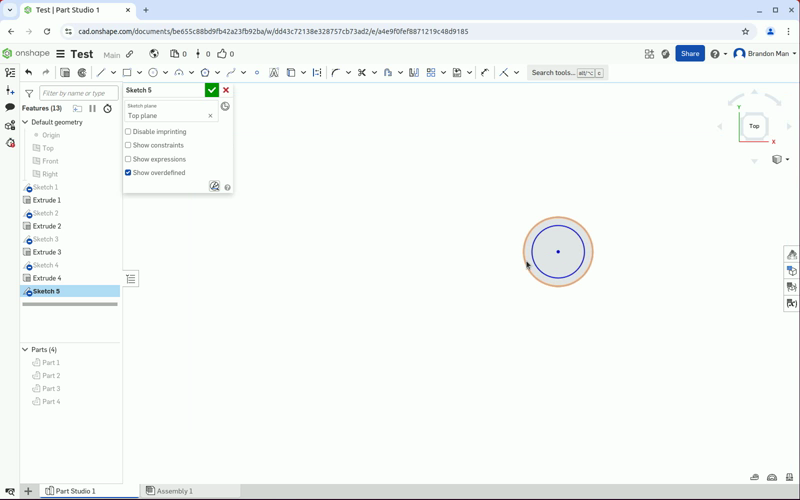
scroll(6)
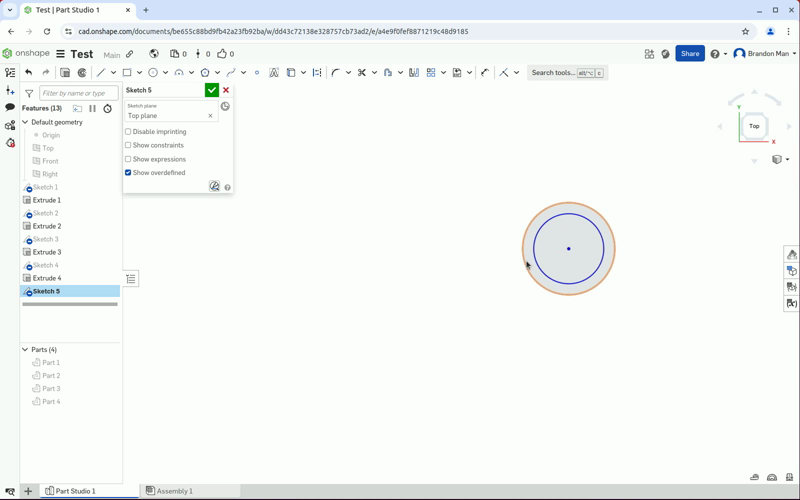
scroll(6)
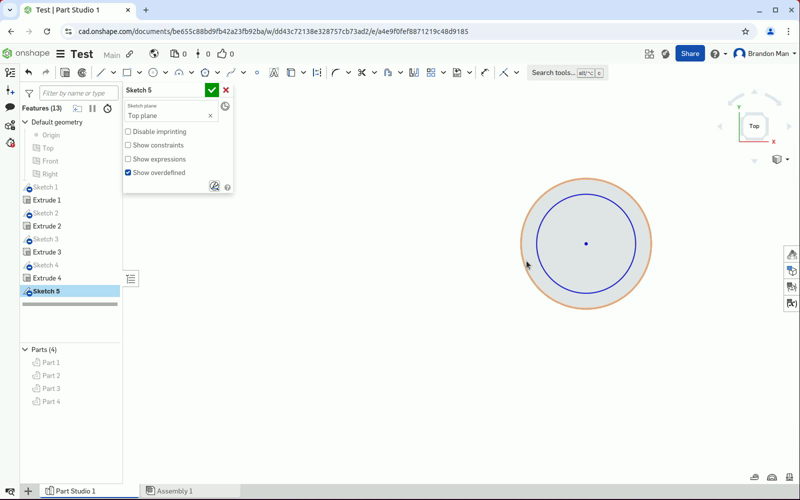
scroll(6)
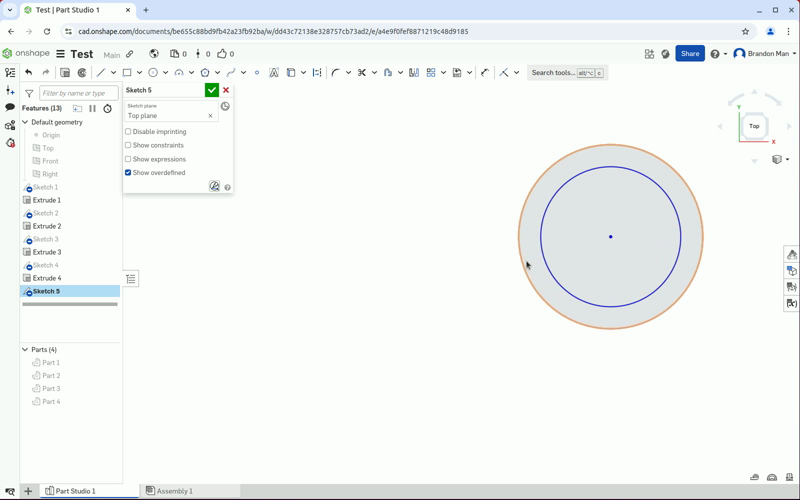
scroll(6)
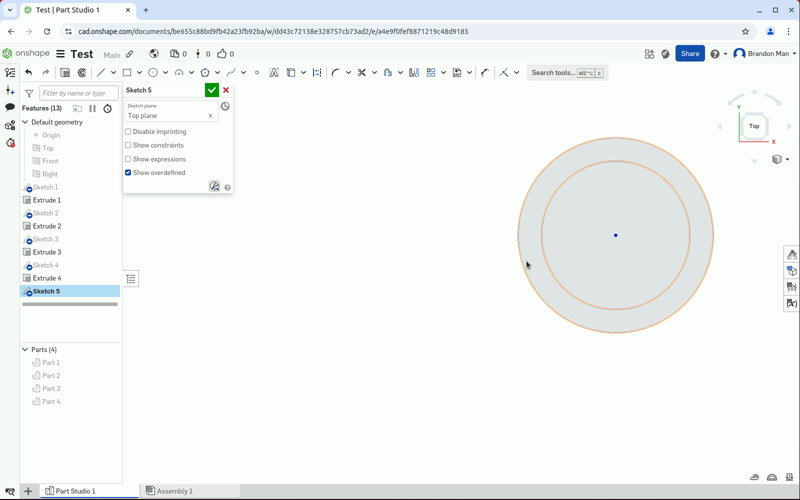
scroll(6)
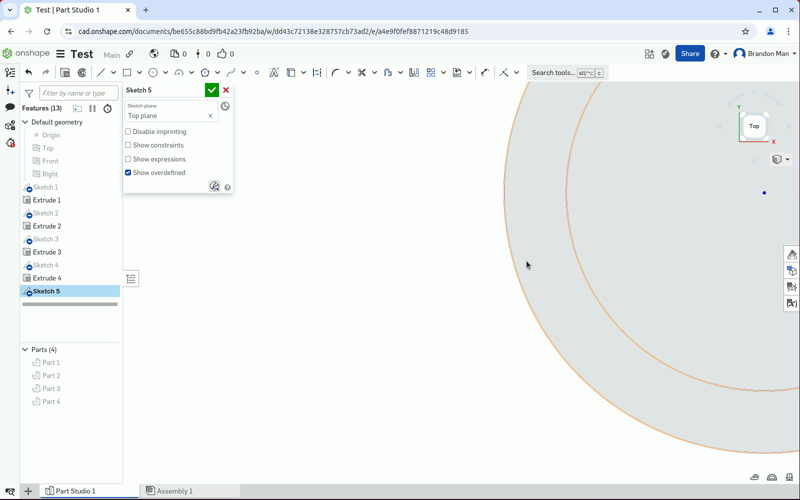
click(526, 260)
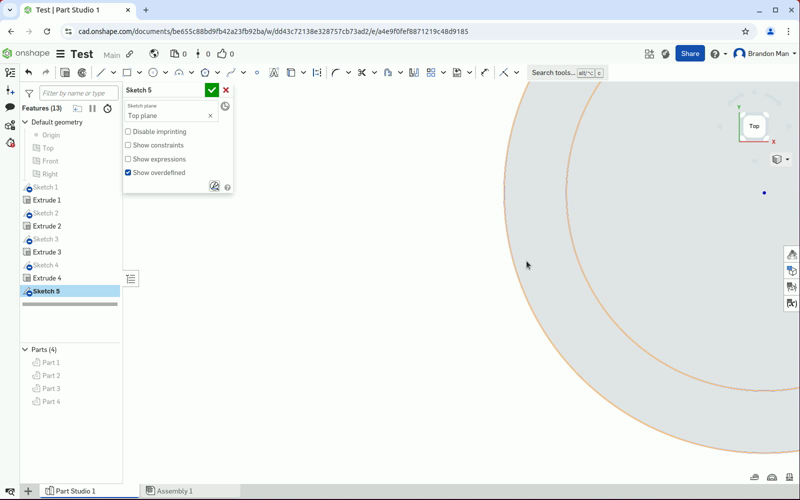
scroll(-6)
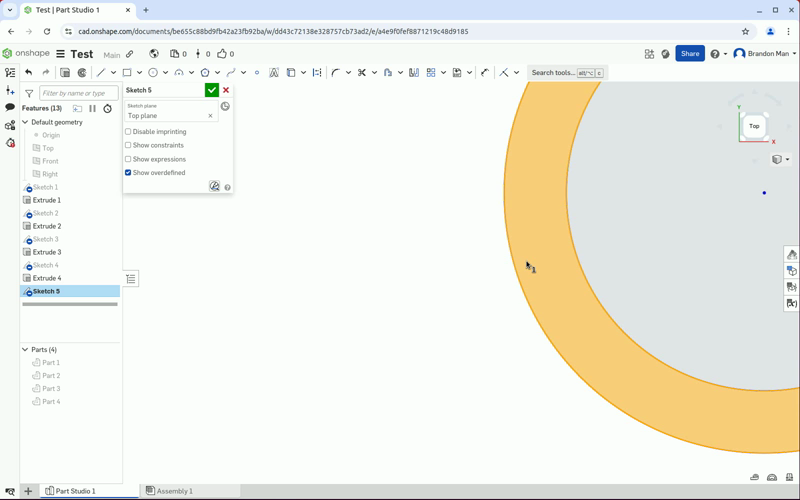
scroll(-6)
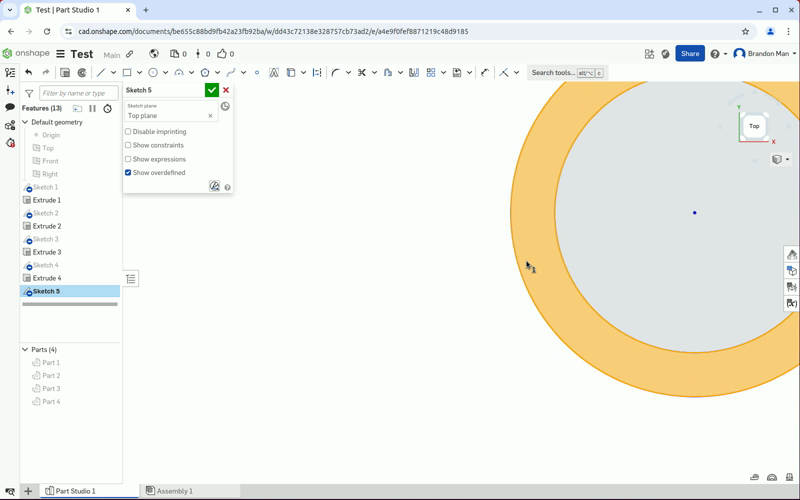
scroll(-6)
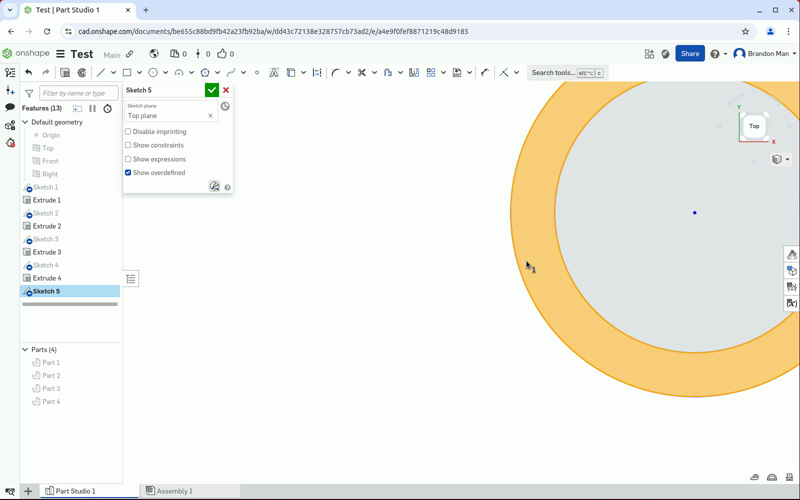
scroll(-6)
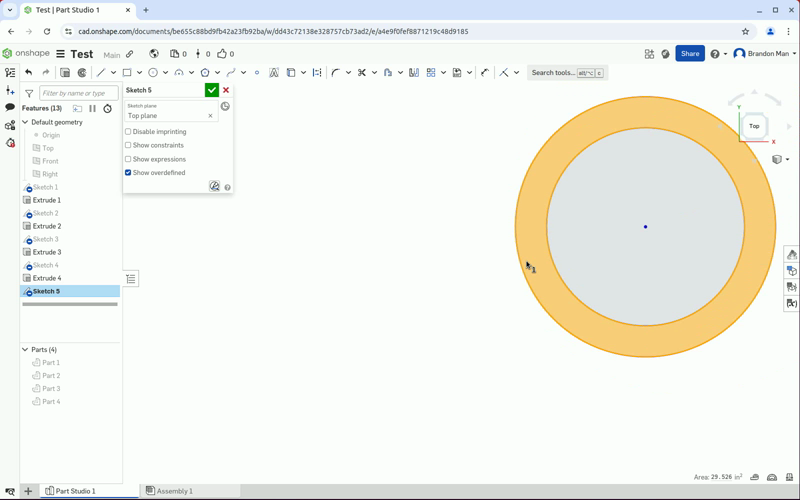
scroll(-6)
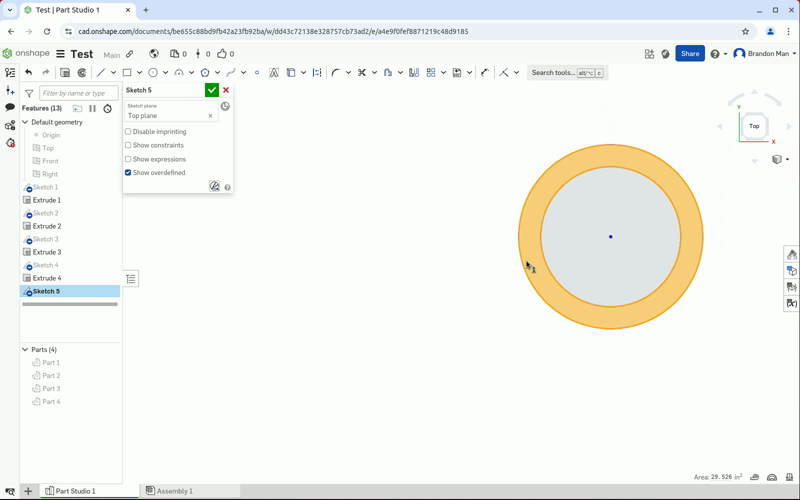
scroll(-6)
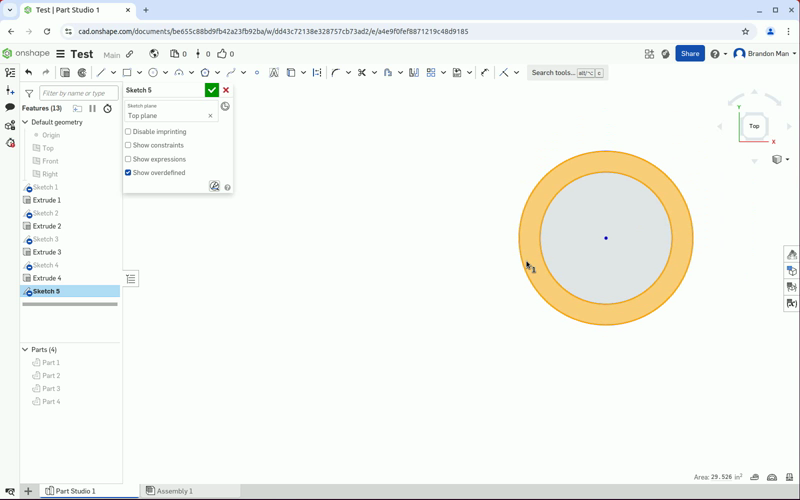
scroll(-6)
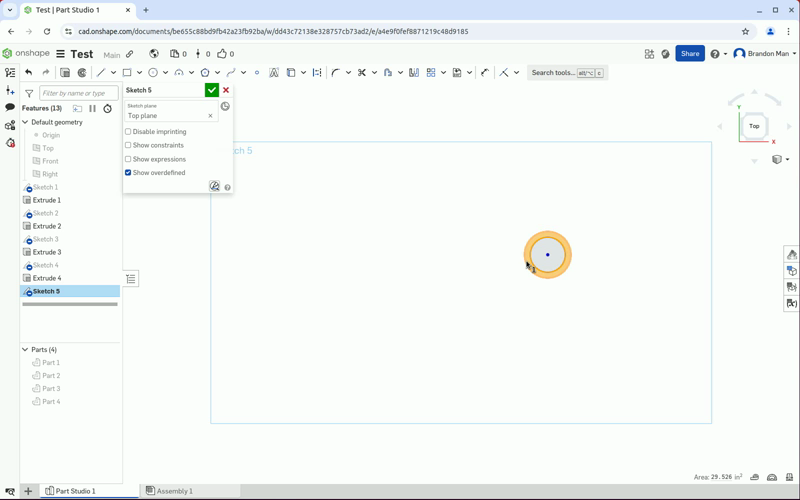
mouse_move(73, 352)
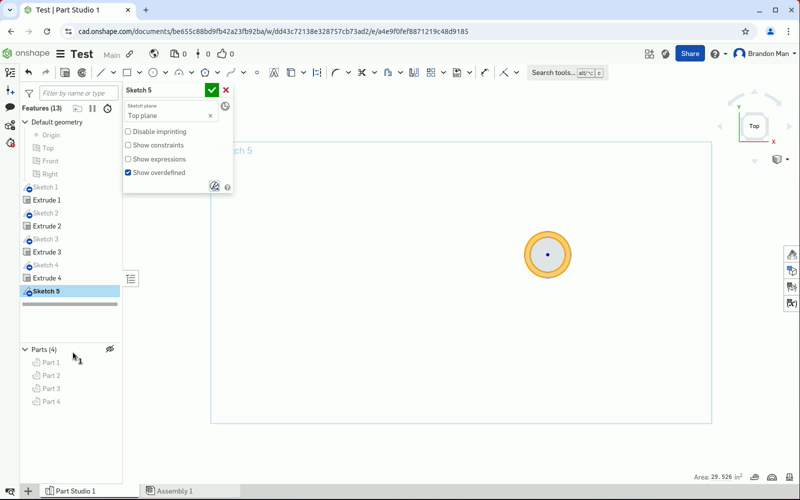
key(shift+y)
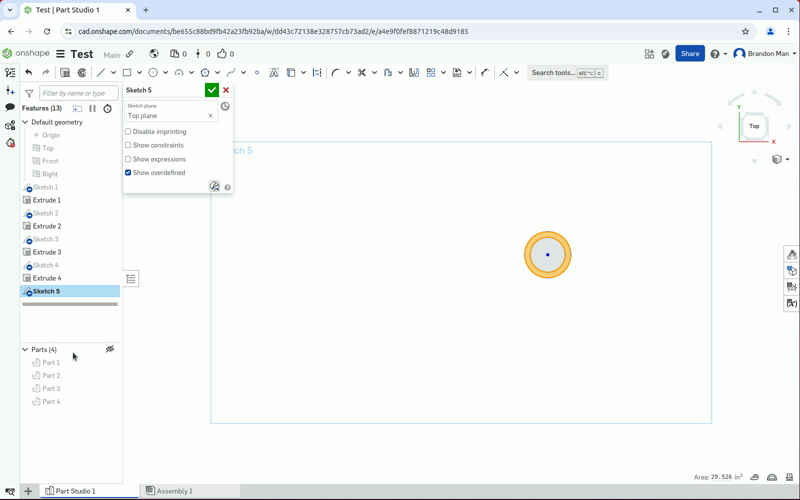
key(shift+e)
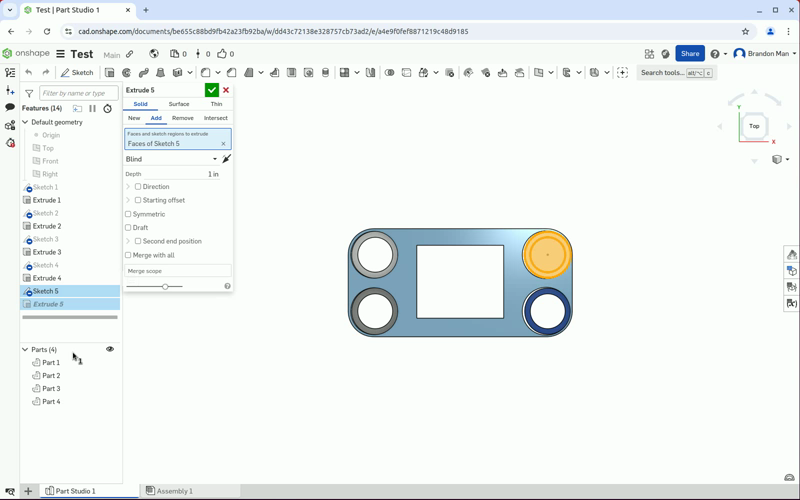
mouse_move(143, 106)
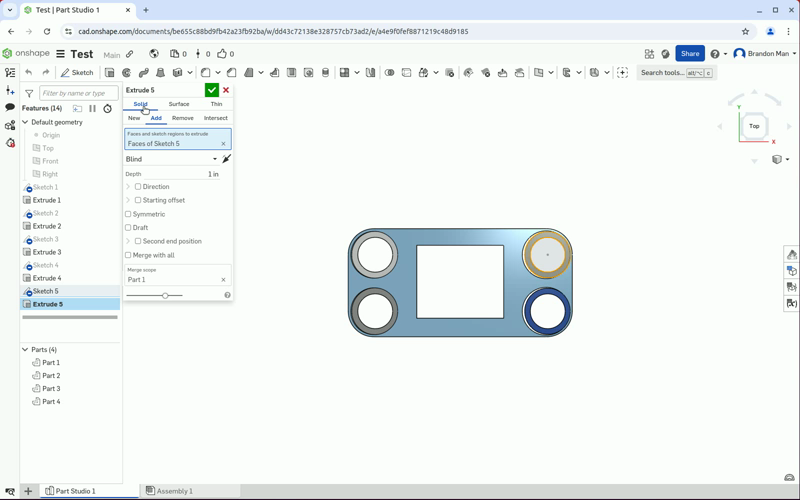
click(143, 106)
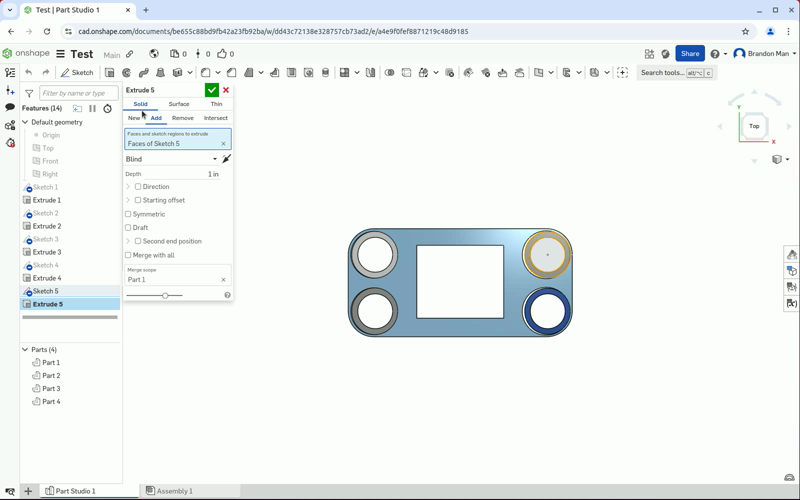
mouse_move(137, 120)
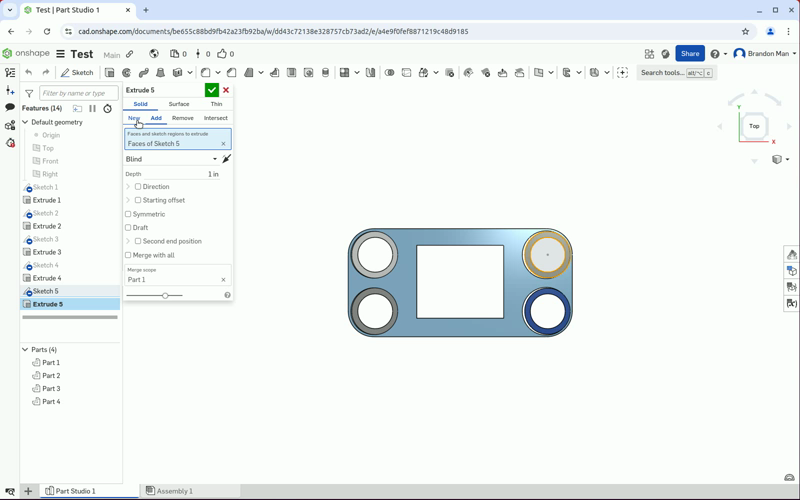
click(137, 120)
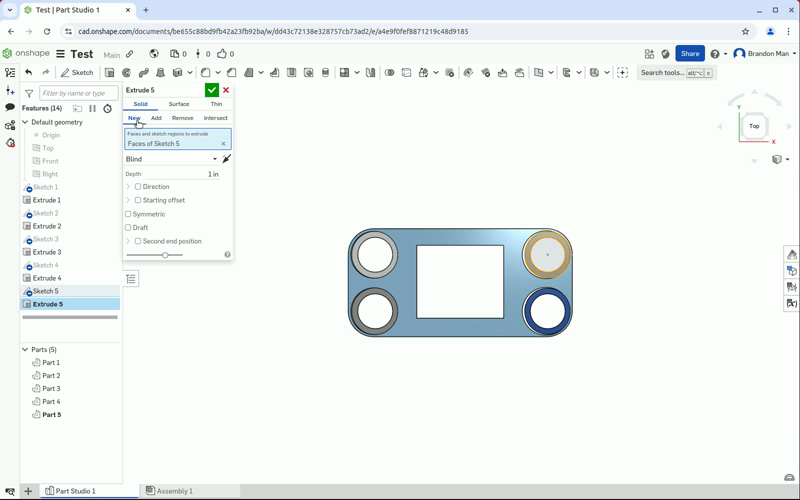
key(tab, 4)
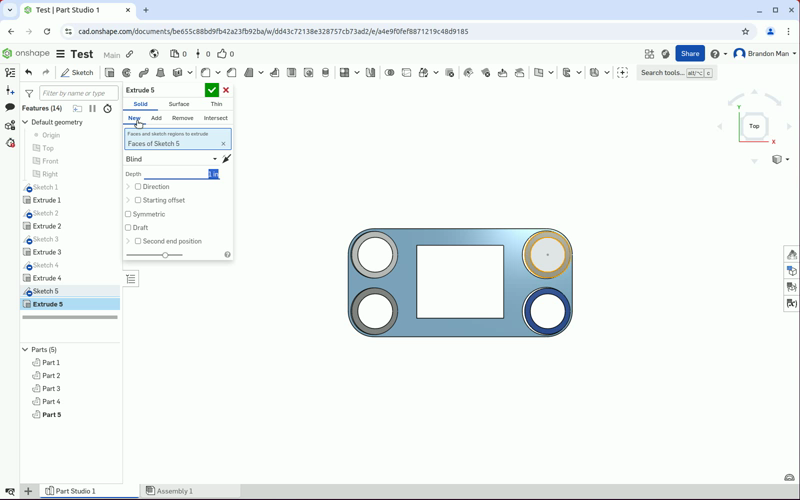
text(10.351)
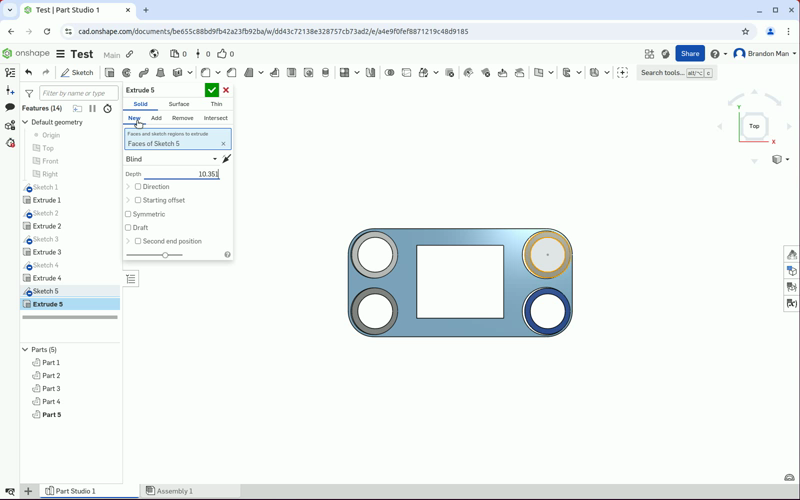
key(tab, 3)
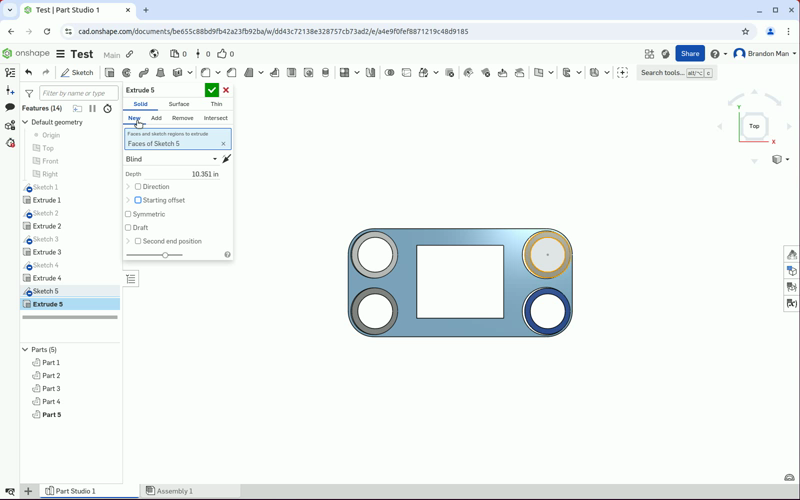
key(tab, 2)
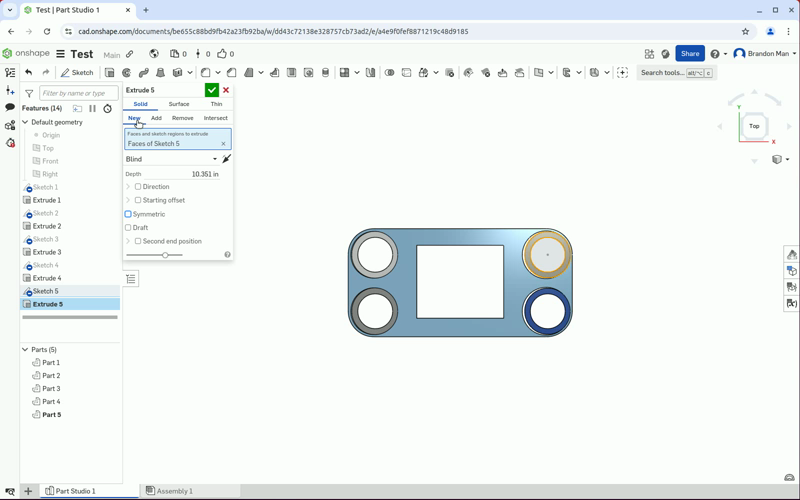
key(space)
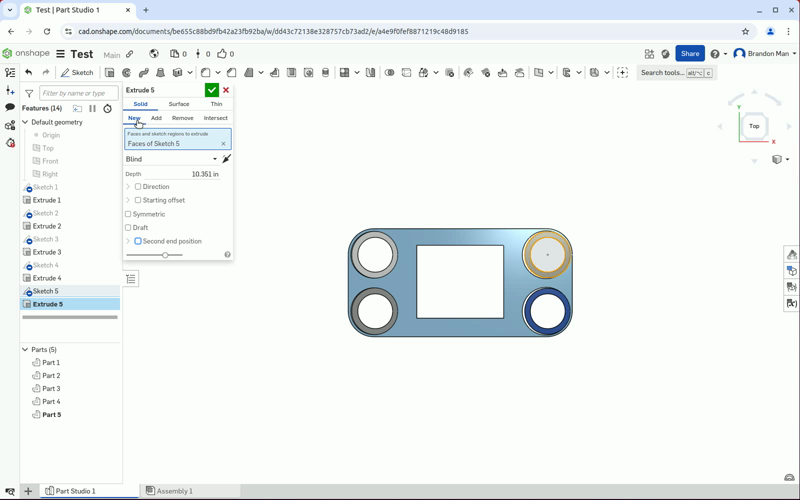
key(tab, 3)
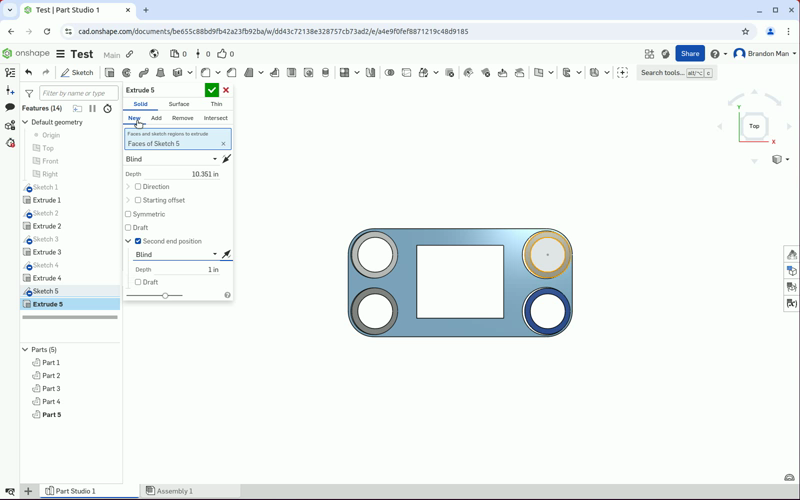
text(1.204)
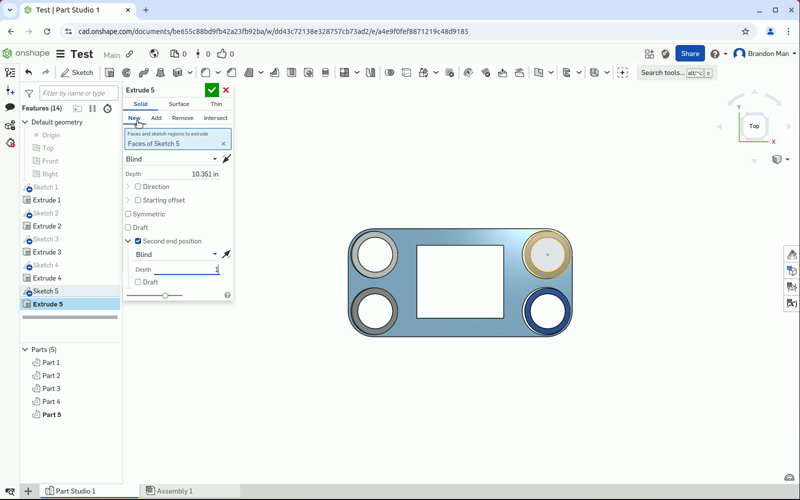
key(enter)
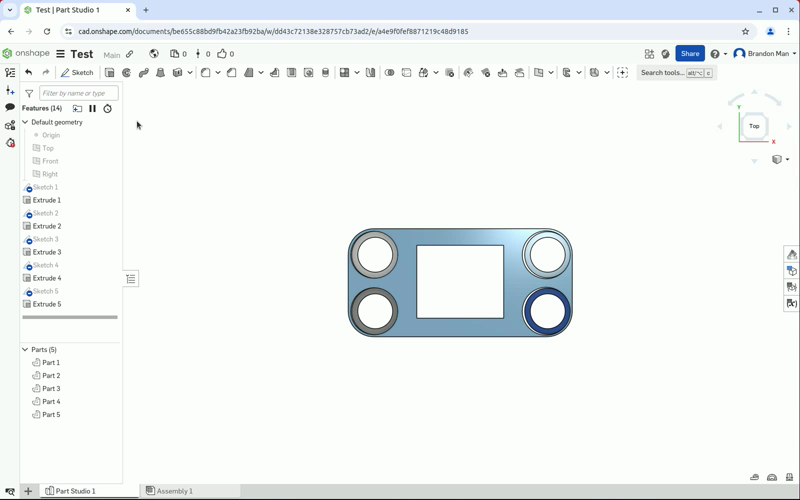
key(shift+h)
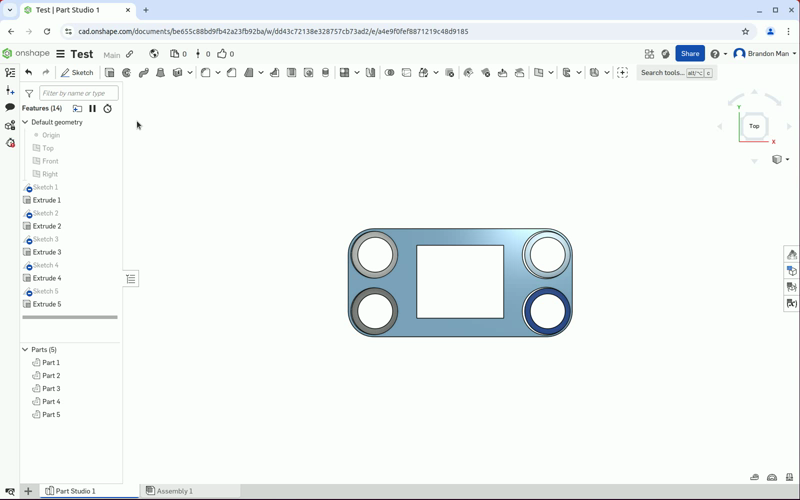
key(shift+h)
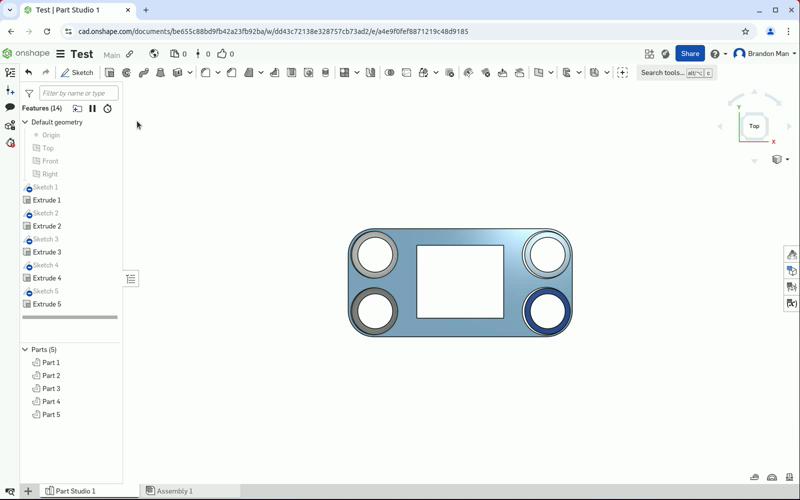
mouse_move(73, 189)
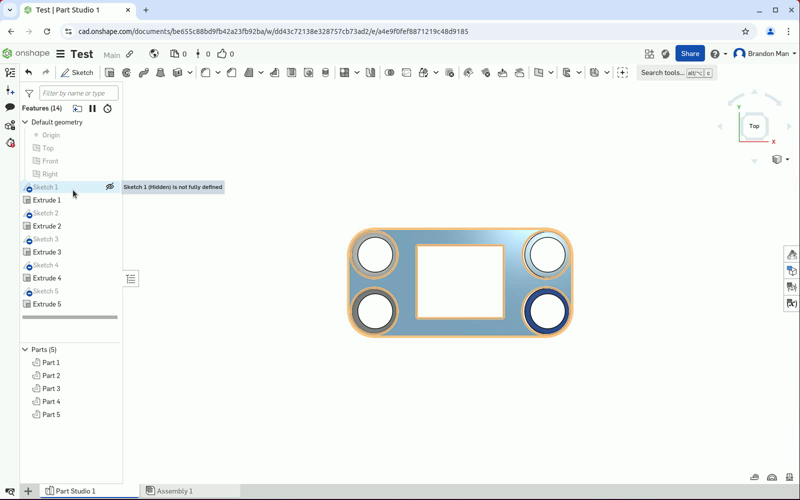
click(73, 189)
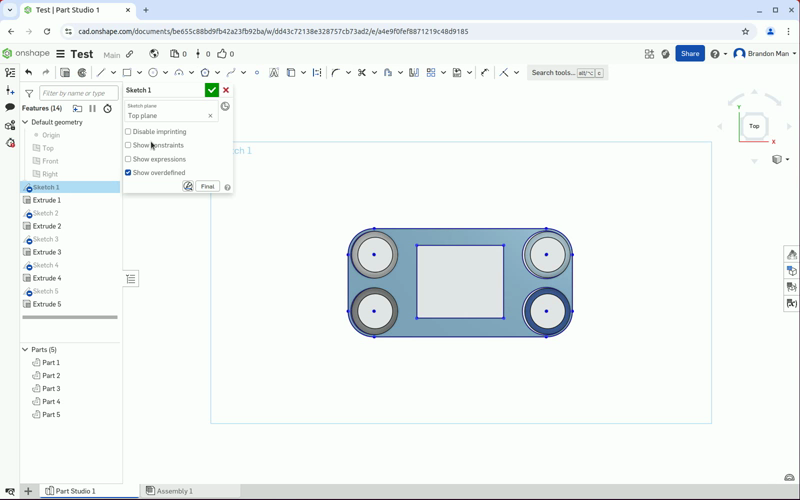
mouse_move(229, 92)
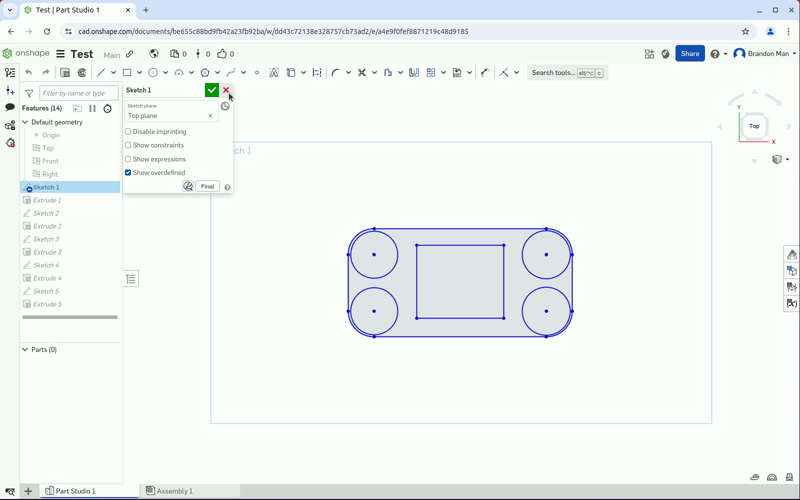
click(229, 92)
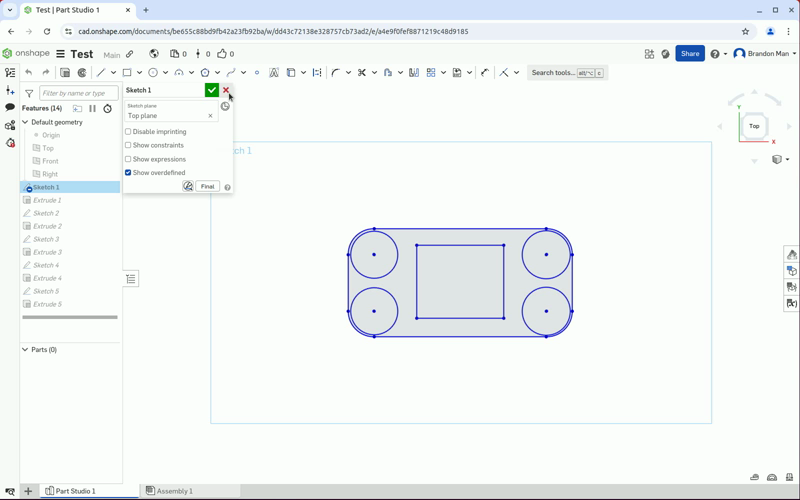
key(shift+s)
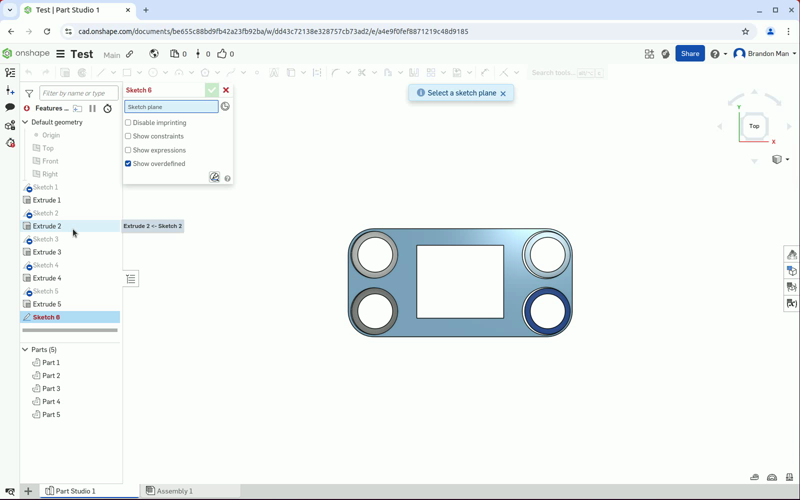
scroll(3)
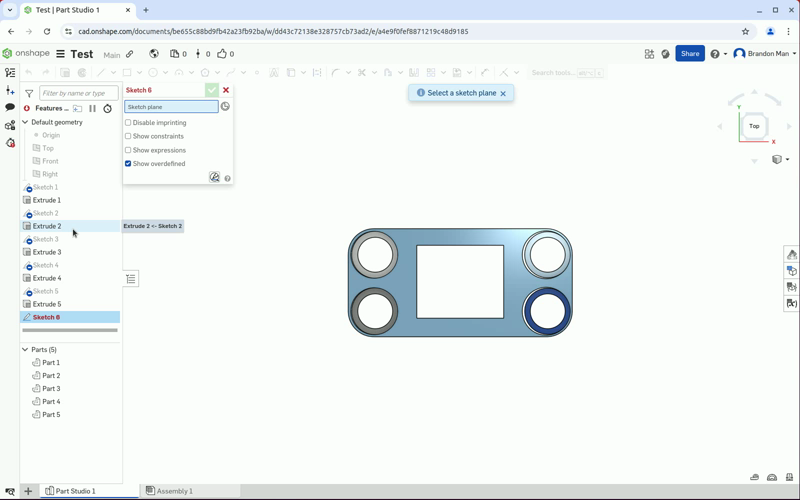
mouse_move(73, 150)
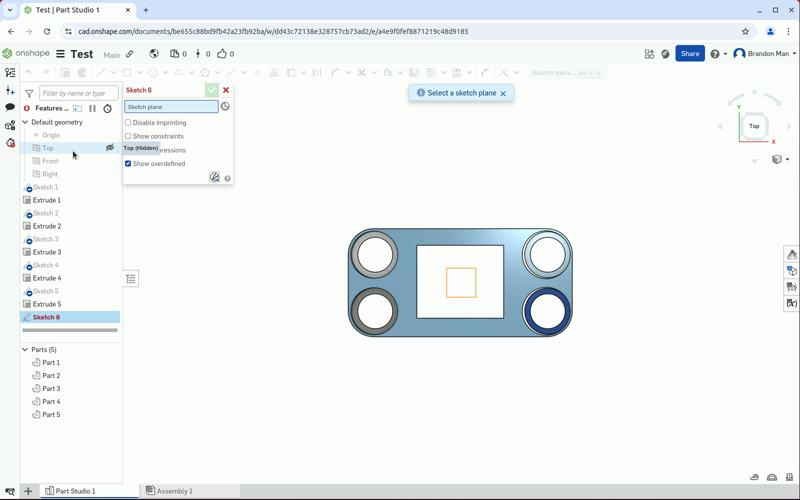
click(73, 150)
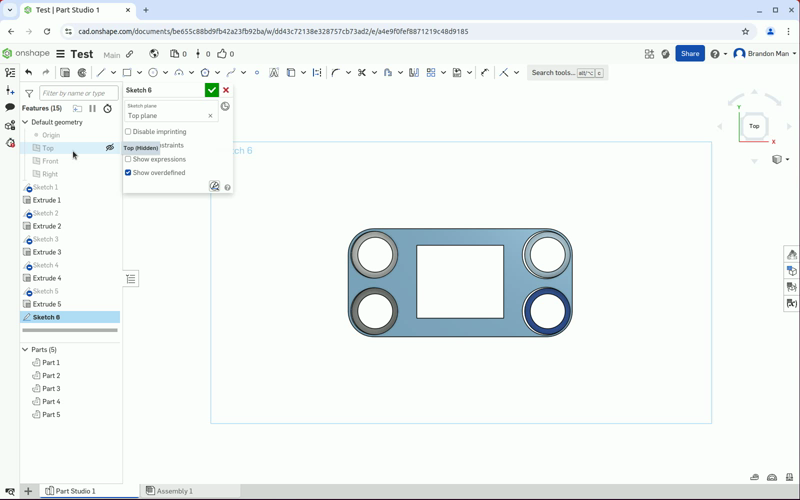
mouse_move(73, 352)
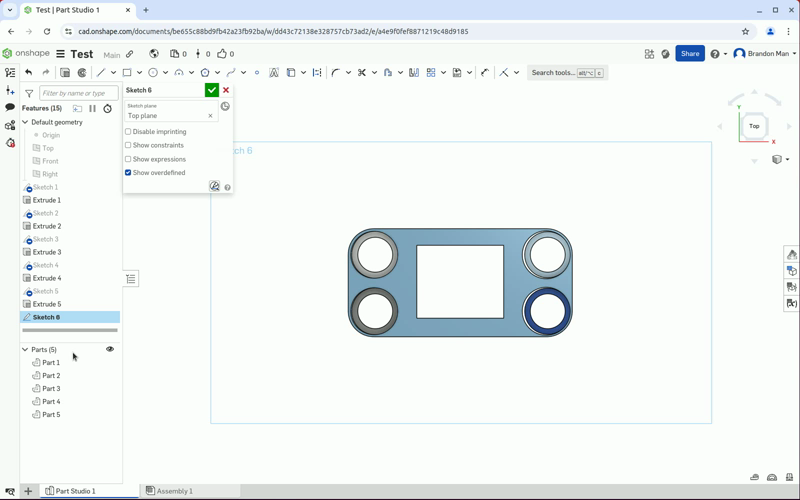
key(y)
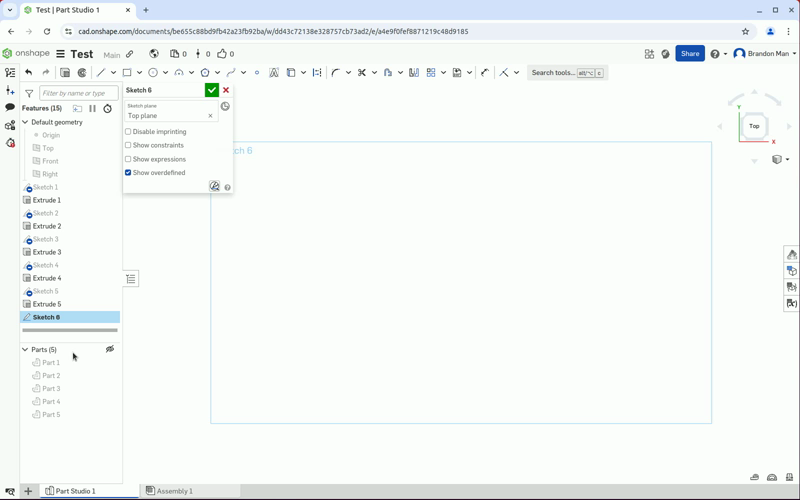
key(l)
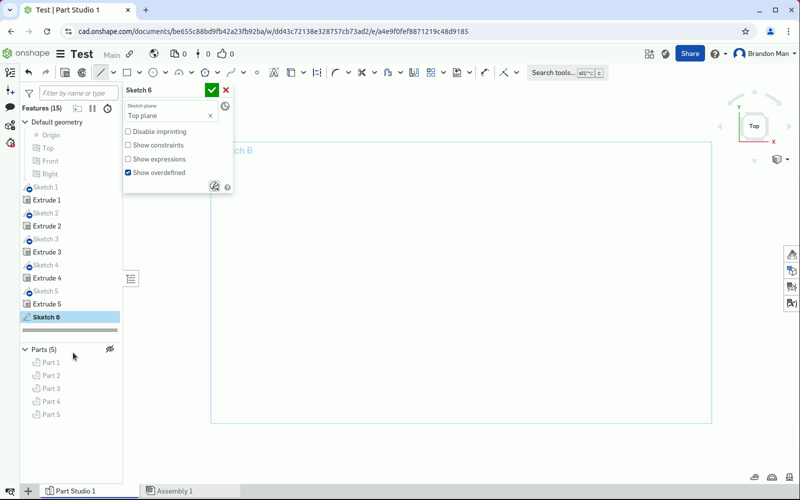
key_down(shift)
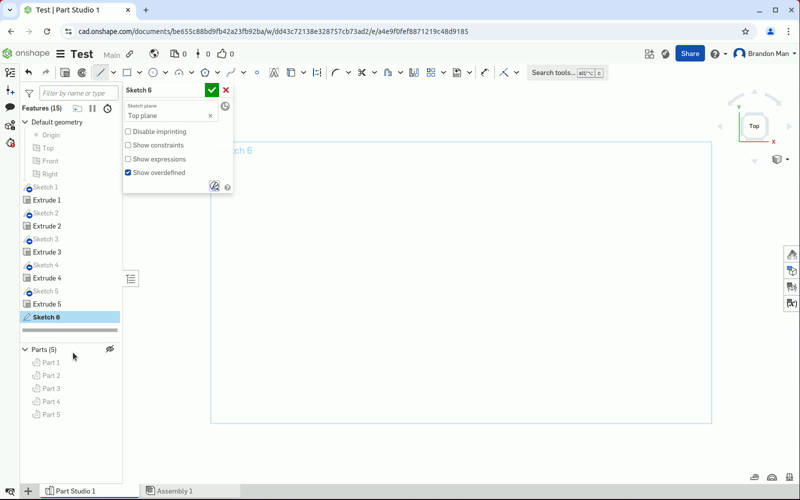
mouse_move(417, 319)
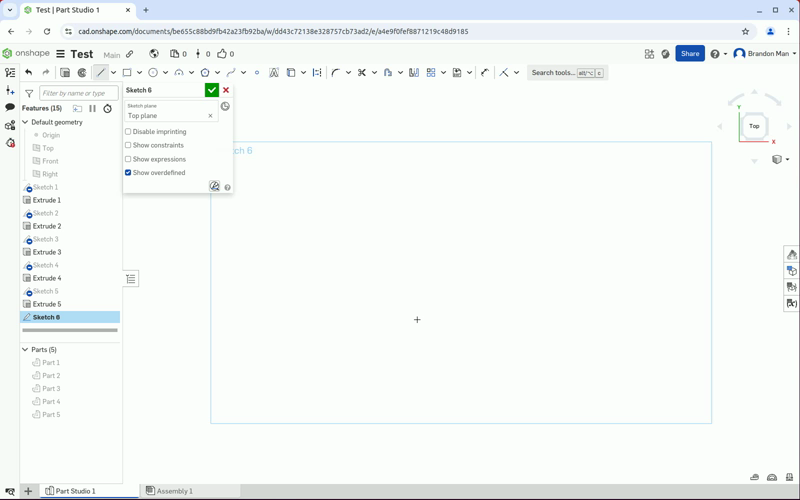
click(417, 319)
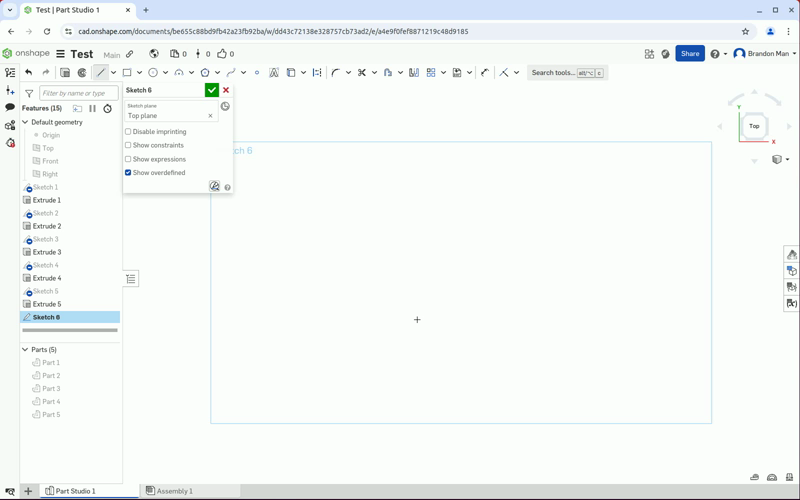
key_up(shift)
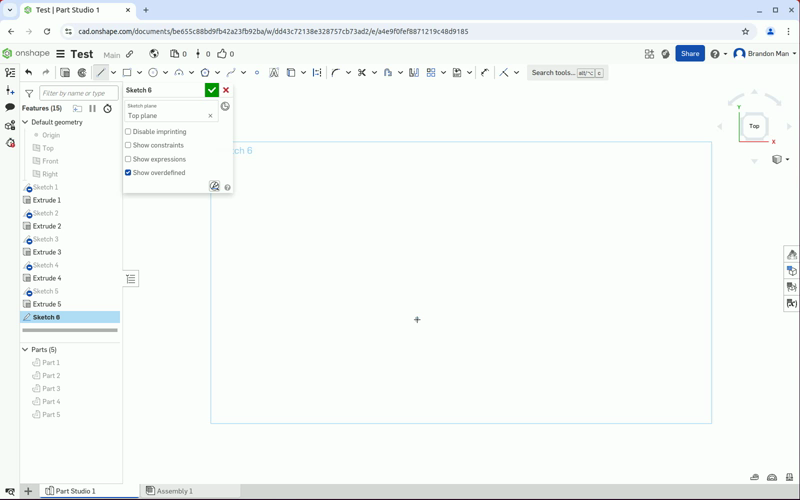
key_down(shift)
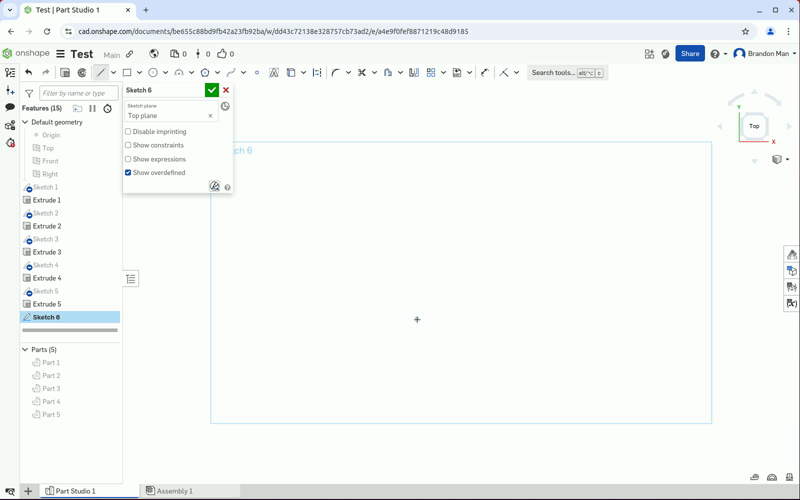
mouse_move(505, 319)
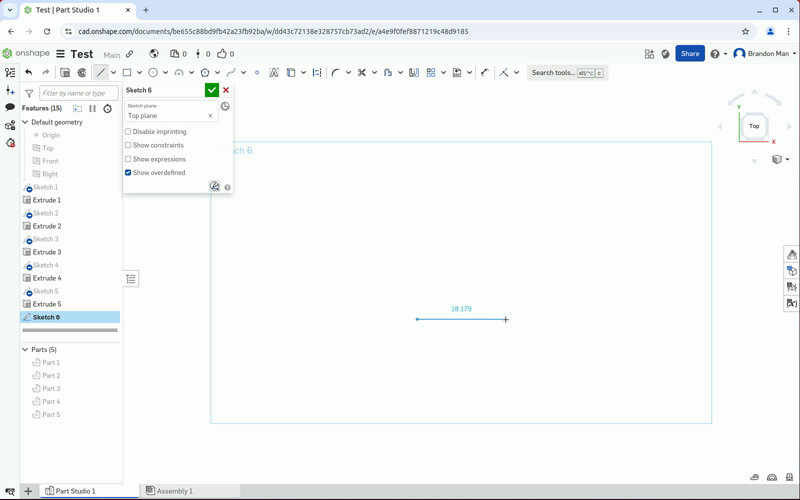
click(505, 319)
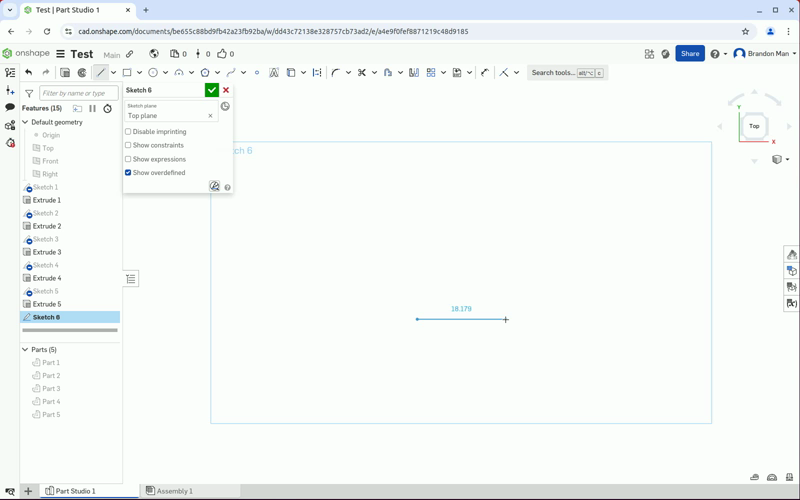
key_up(shift)
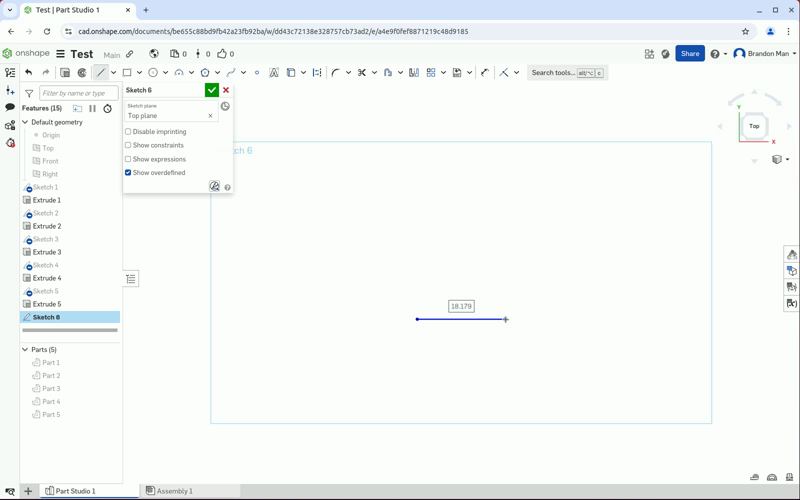
key_down(shift)
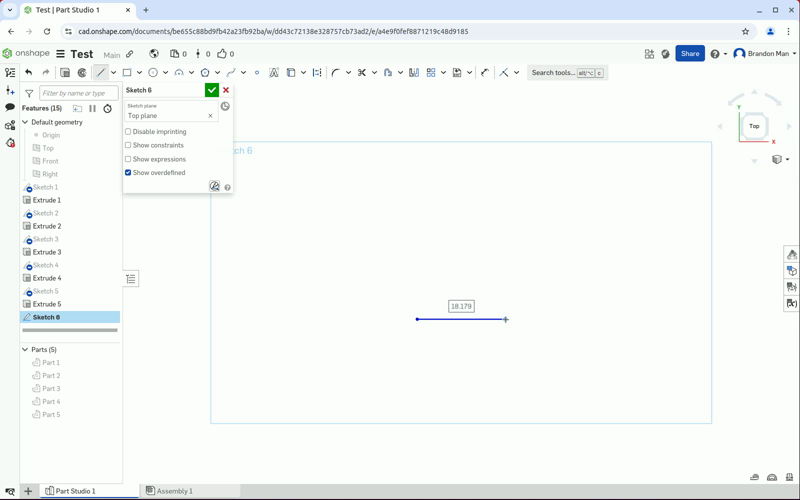
mouse_move(505, 246)
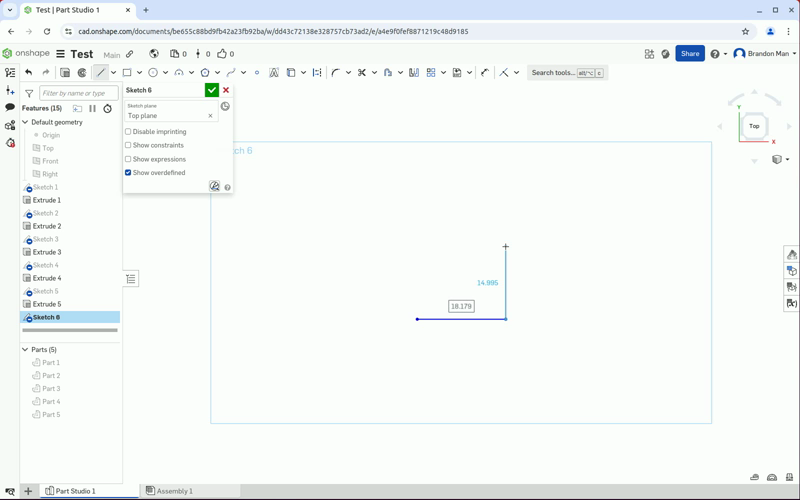
click(505, 246)
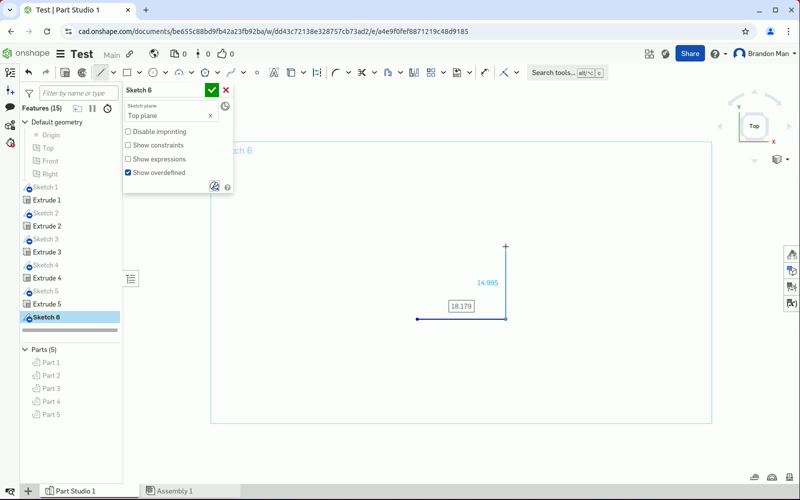
key_up(shift)
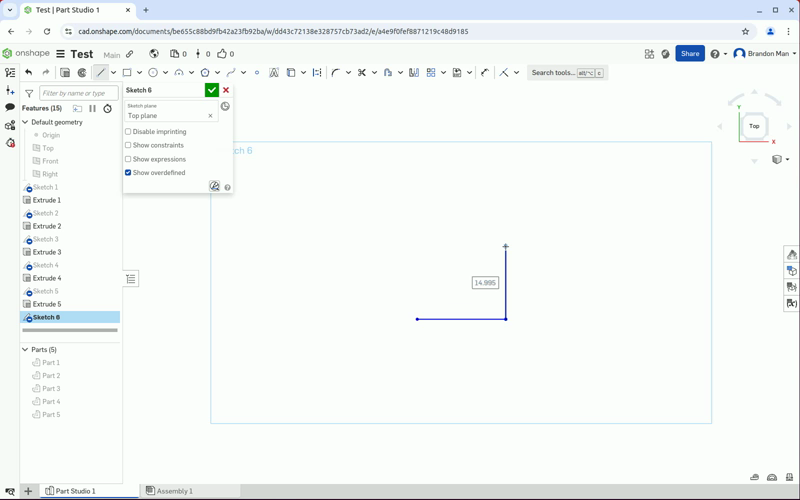
key_down(shift)
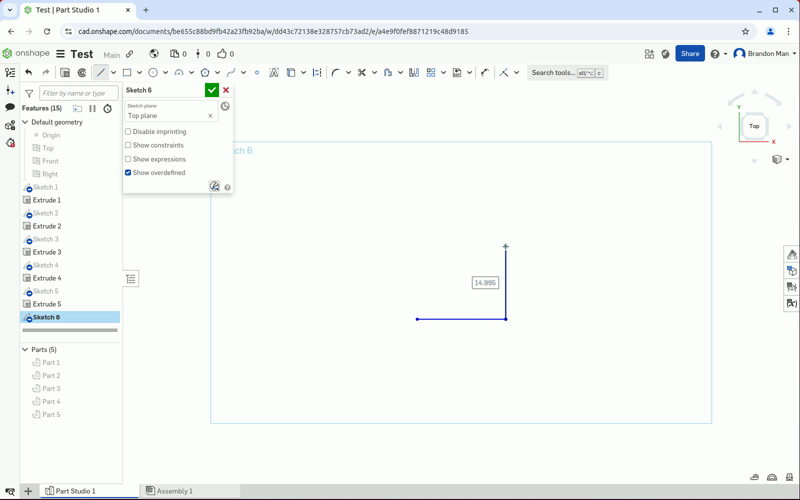
mouse_move(417, 246)
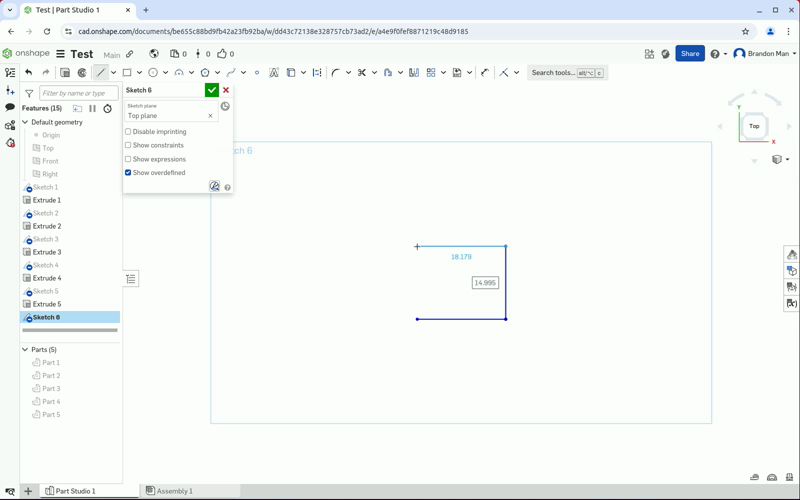
click(417, 246)
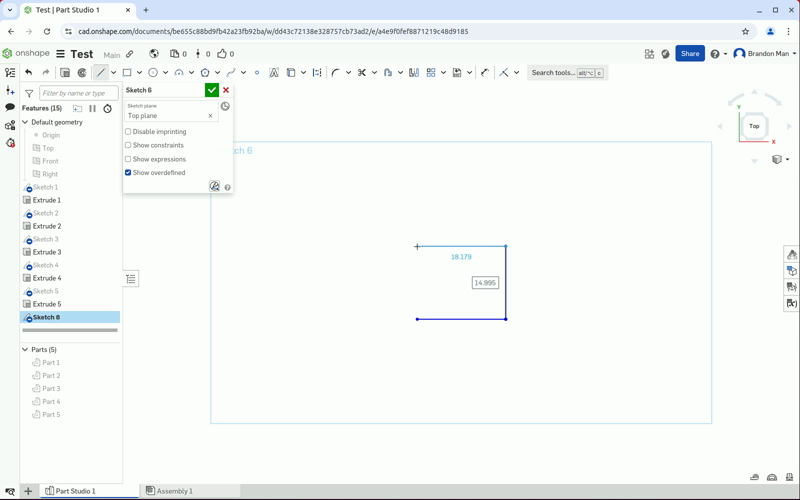
key_up(shift)
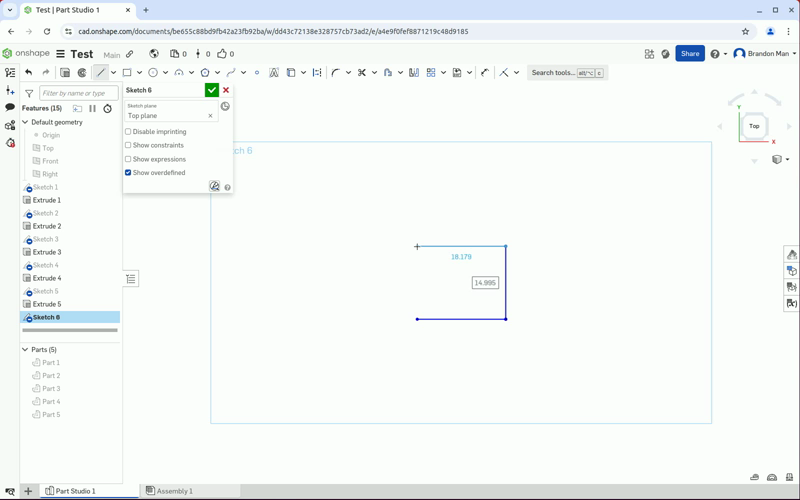
key_down(shift)
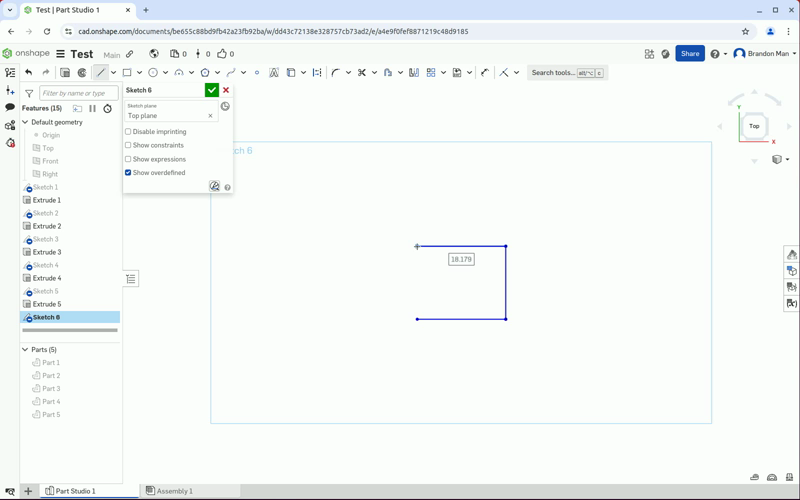
mouse_move(417, 319)
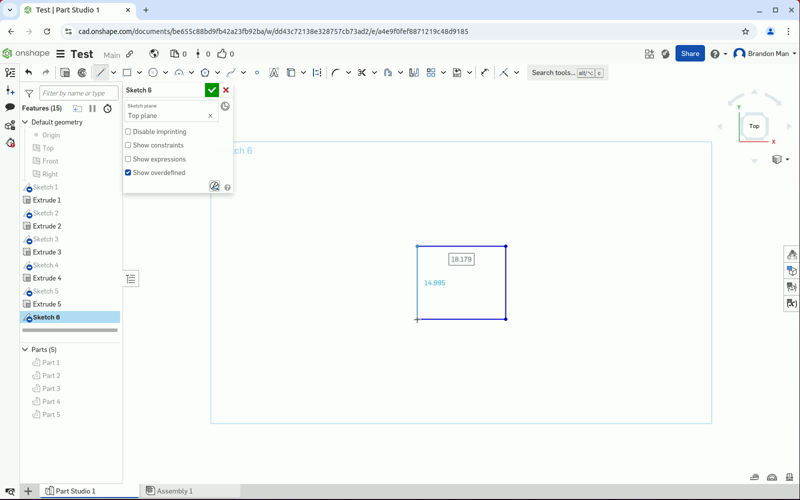
key_up(shift)
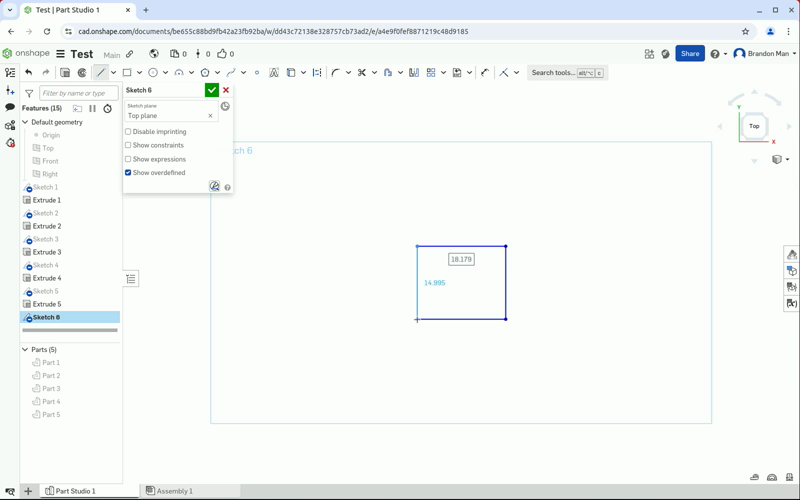
click(417, 319)
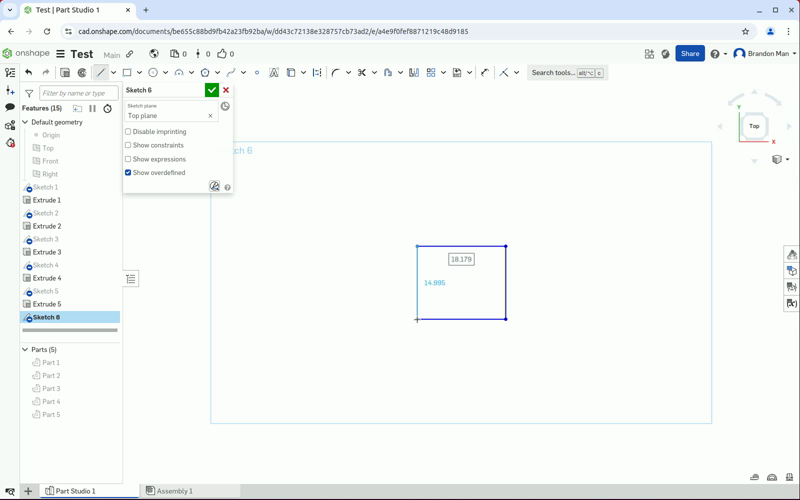
key(esc)
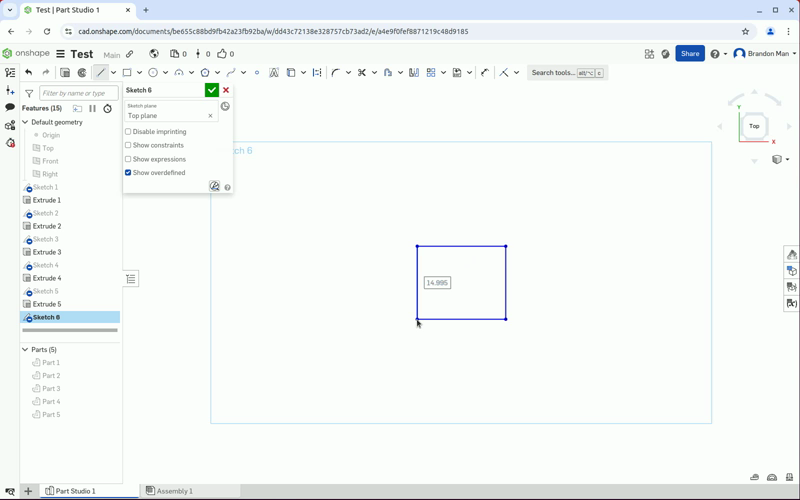
key(c)
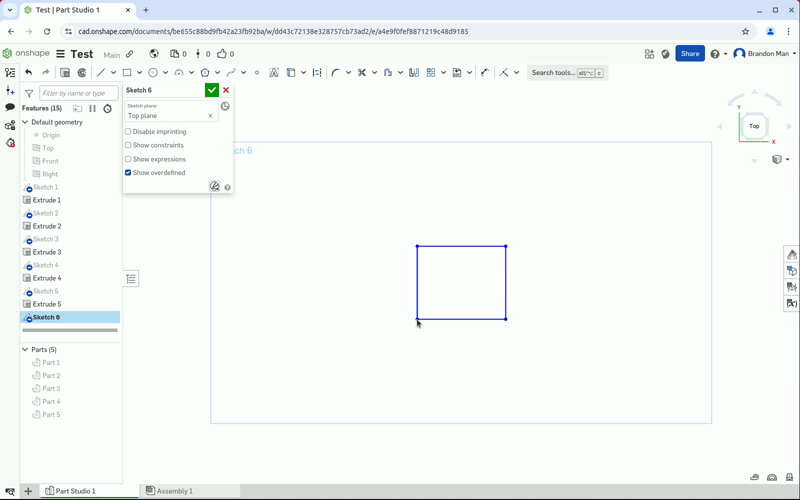
key_down(shift)
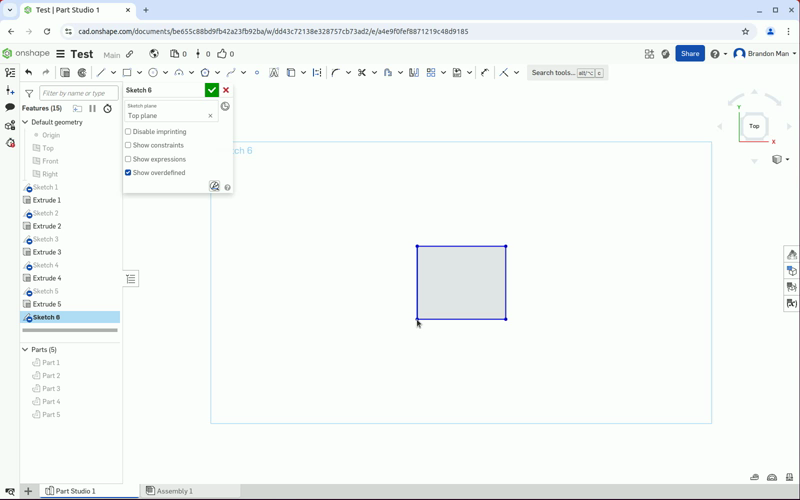
mouse_move(428, 282)
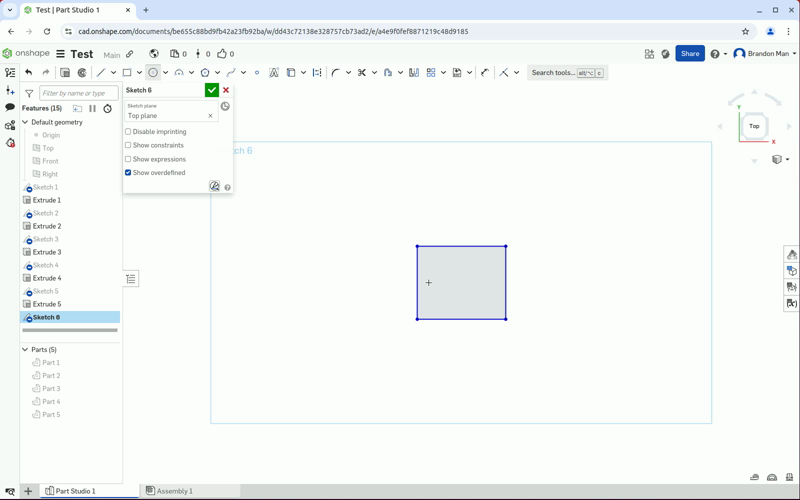
click(428, 282)
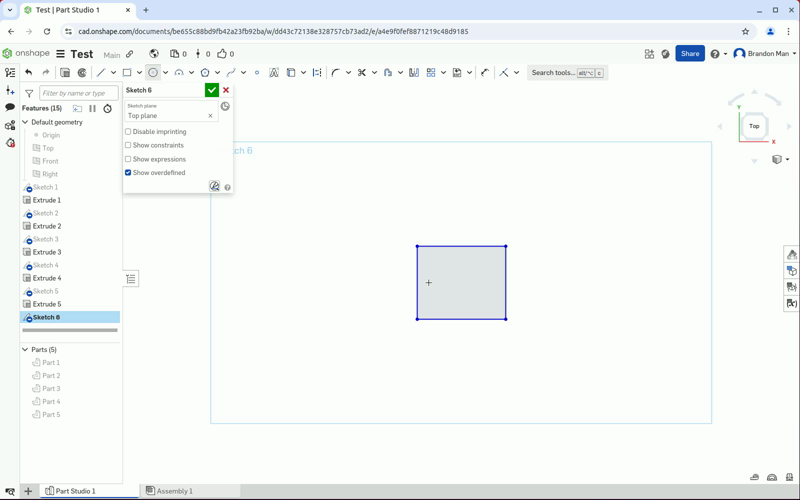
key_up(shift)
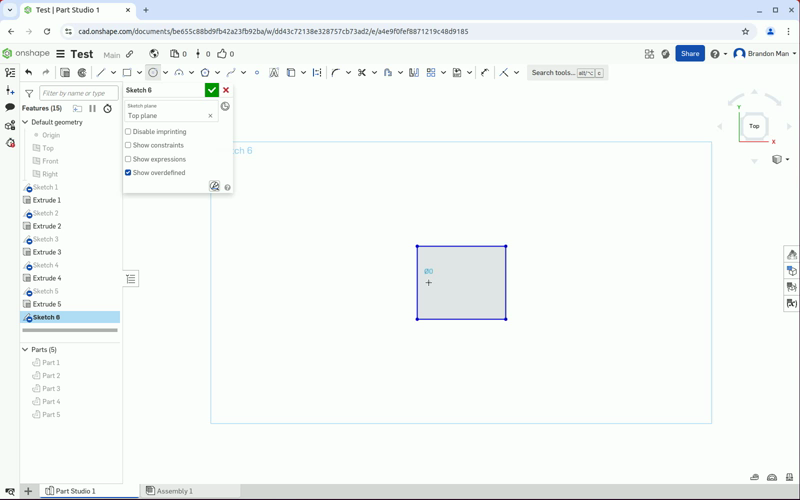
mouse_move(436, 282)
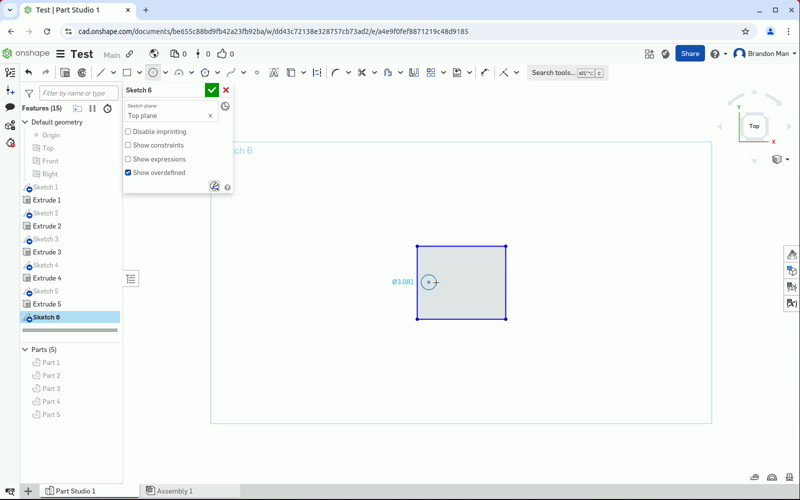
click(436, 282)
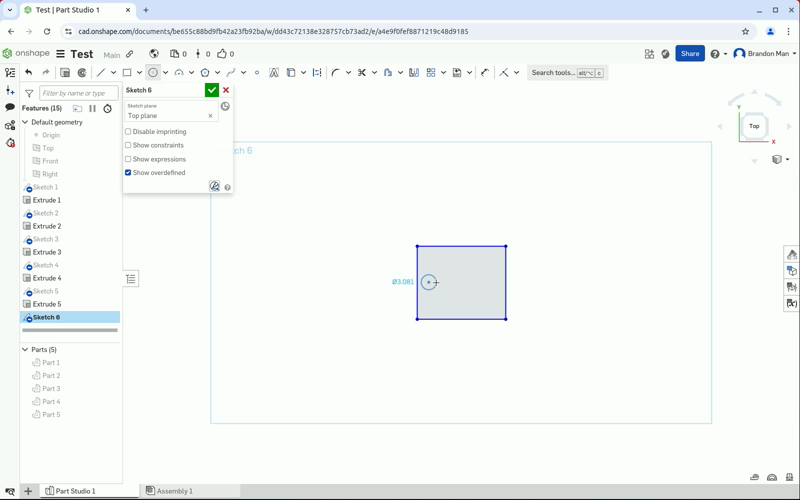
key(esc)
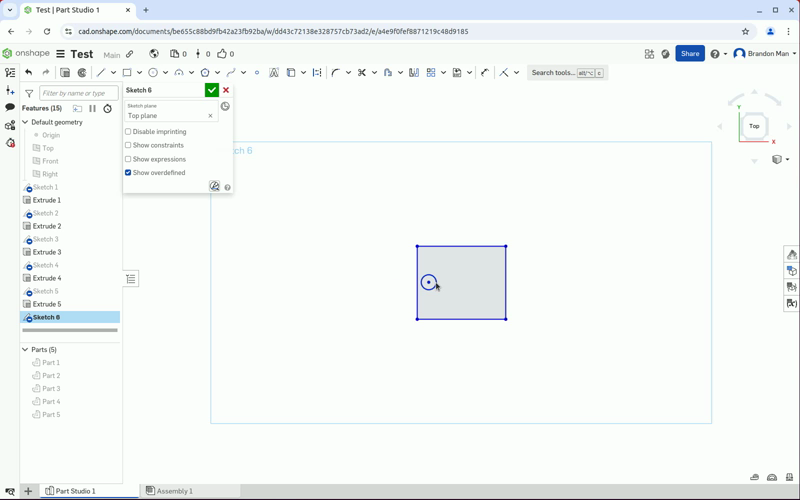
key(c)
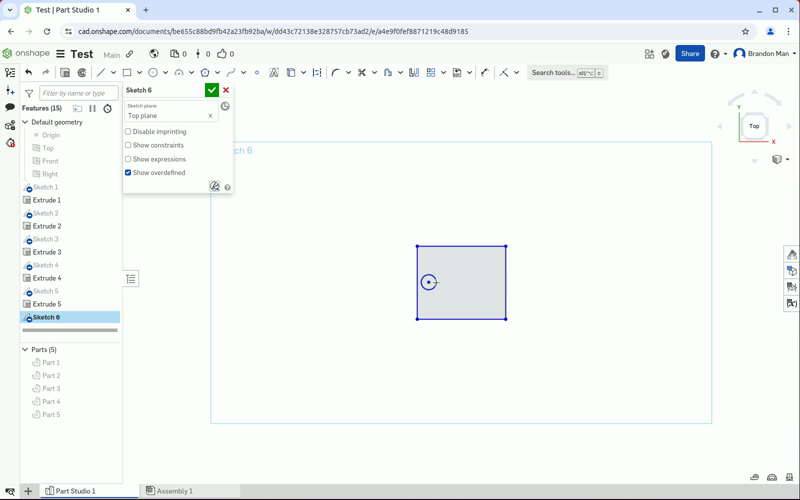
key_down(shift)
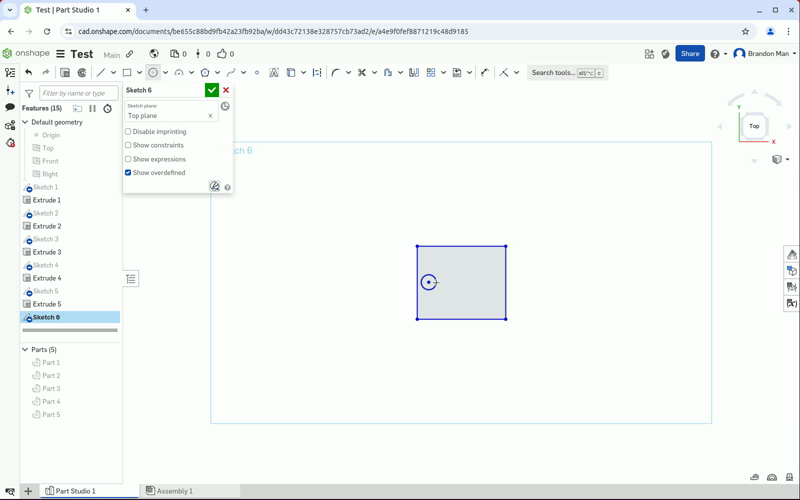
mouse_move(461, 282)
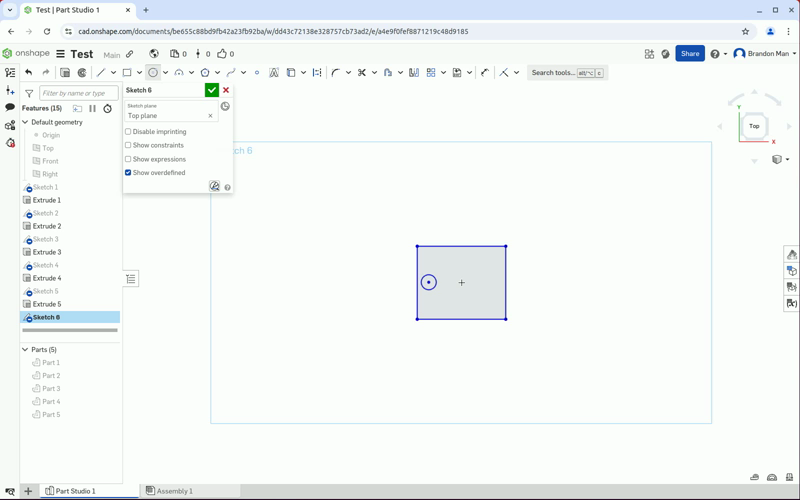
click(461, 282)
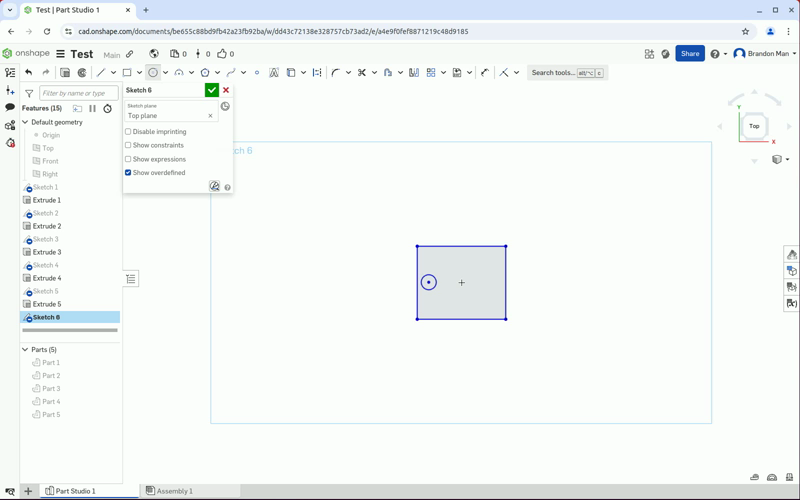
key_up(shift)
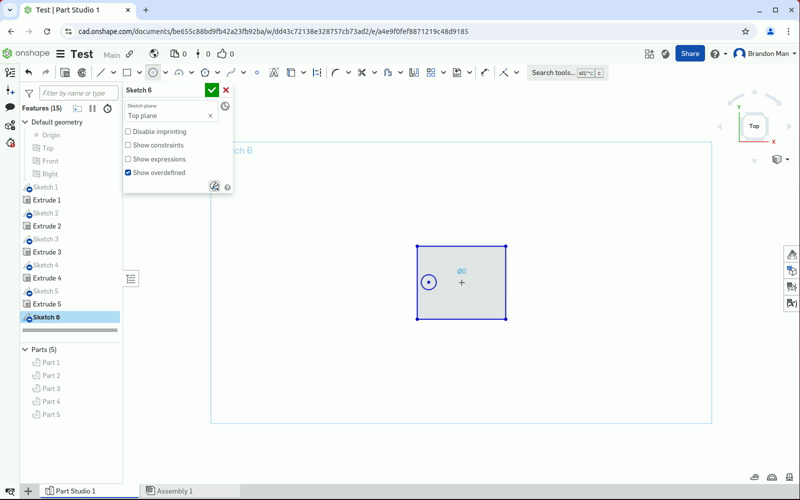
mouse_move(476, 282)
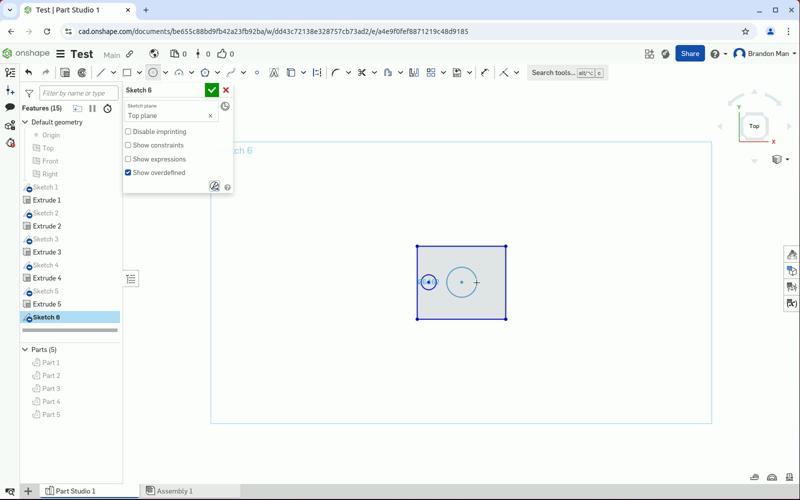
click(476, 282)
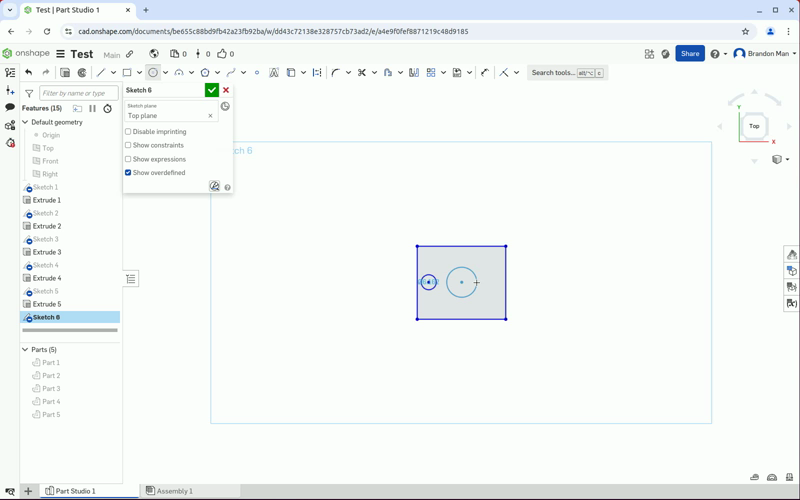
key(esc)
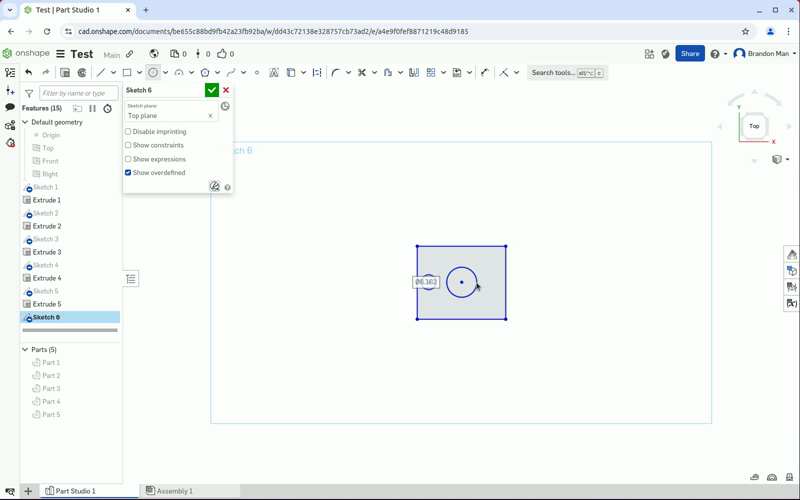
key(c)
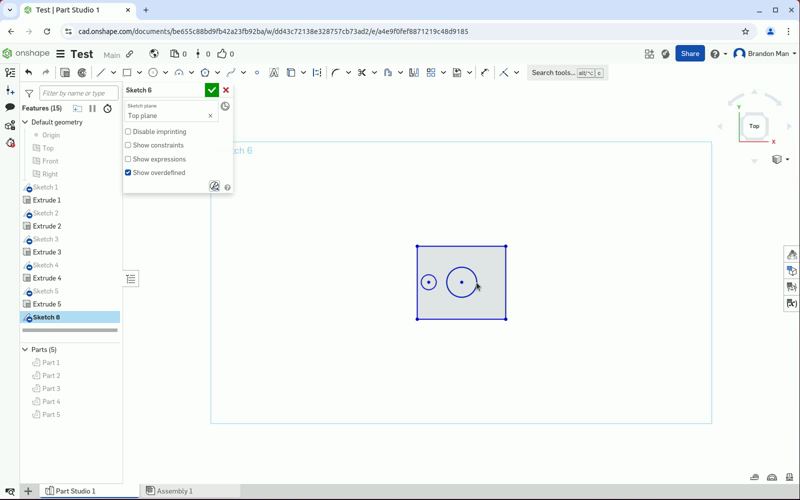
key_down(shift)
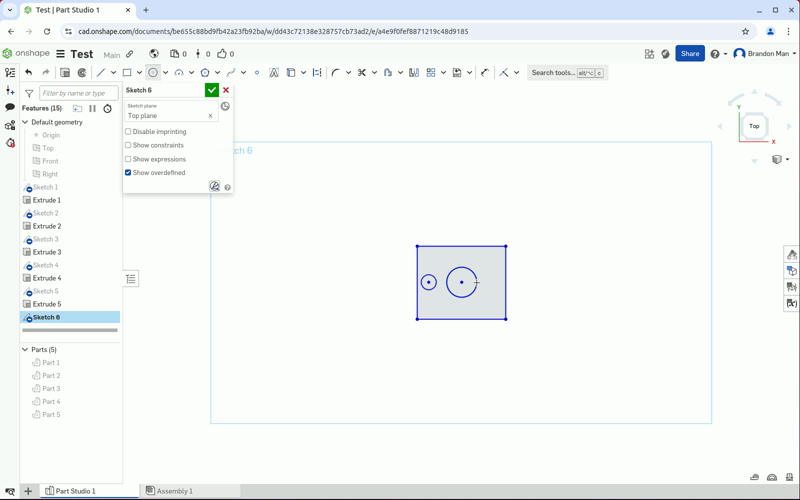
mouse_move(494, 282)
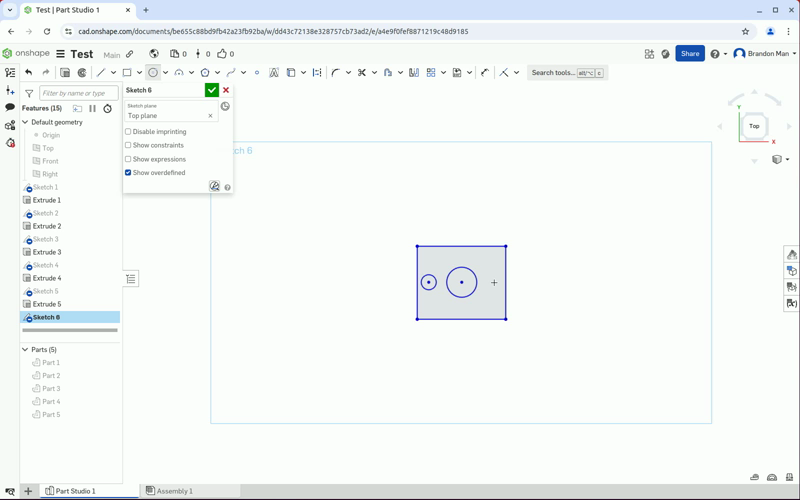
click(494, 282)
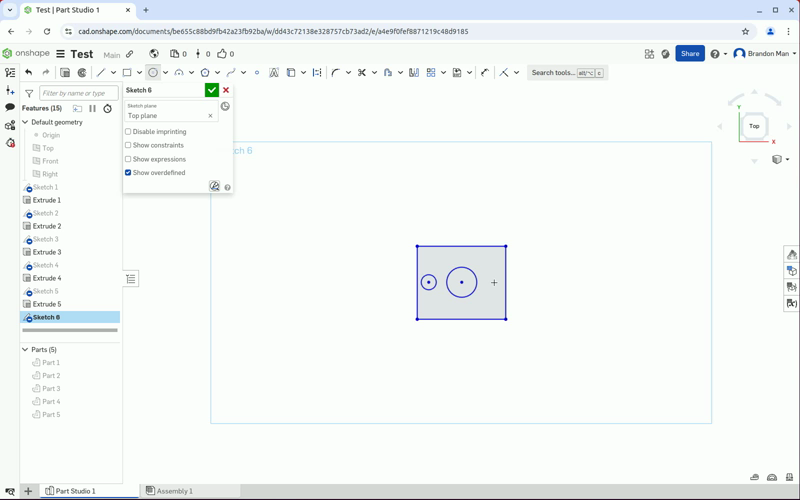
key_up(shift)
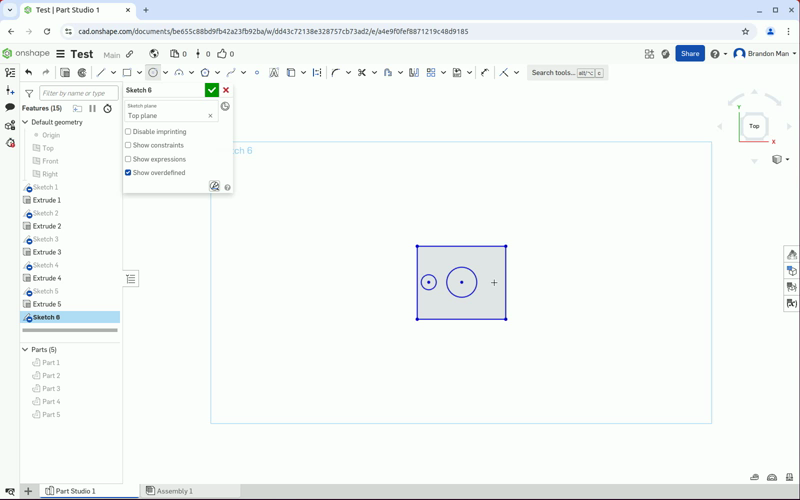
mouse_move(501, 282)
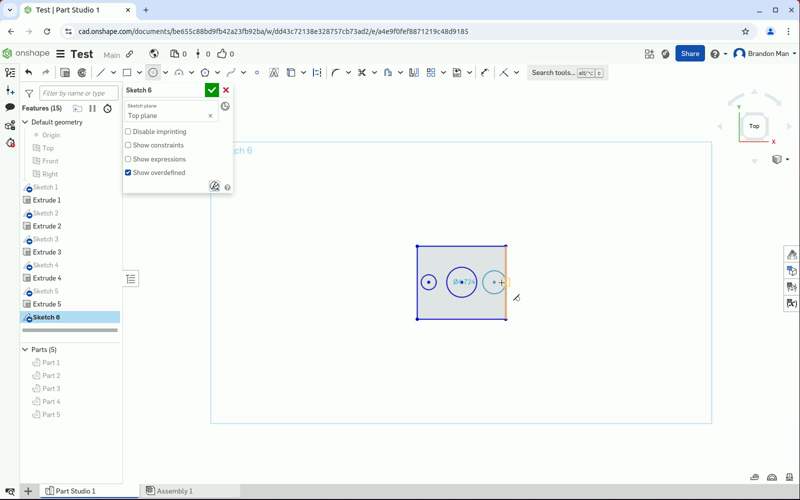
click(501, 282)
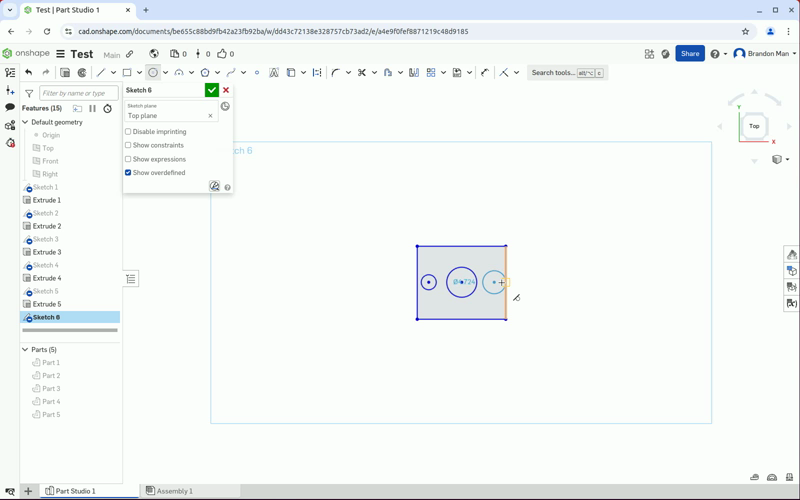
key(esc)
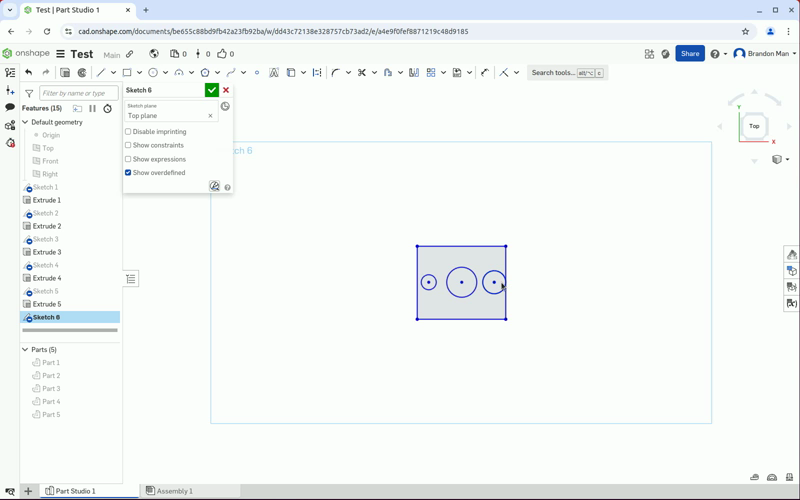
mouse_move(422, 271)
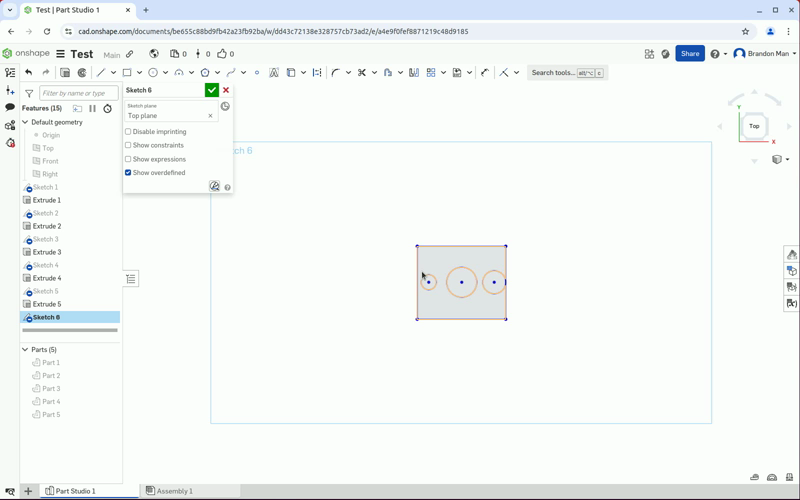
click(422, 271)
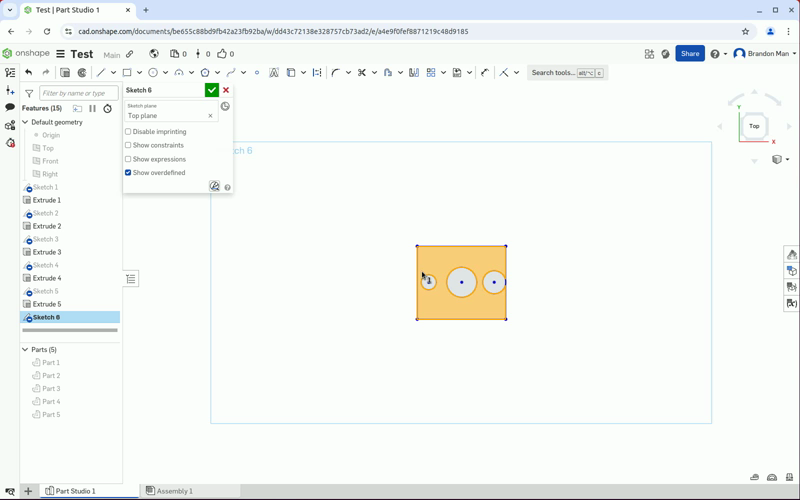
mouse_move(73, 352)
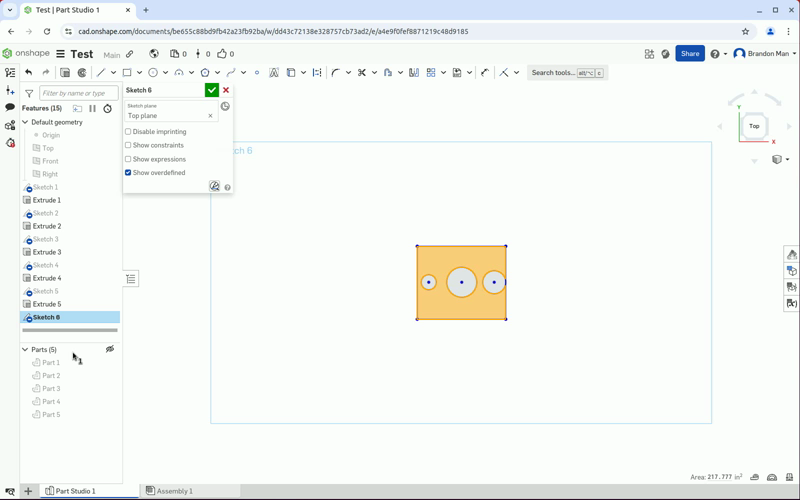
key(shift+y)
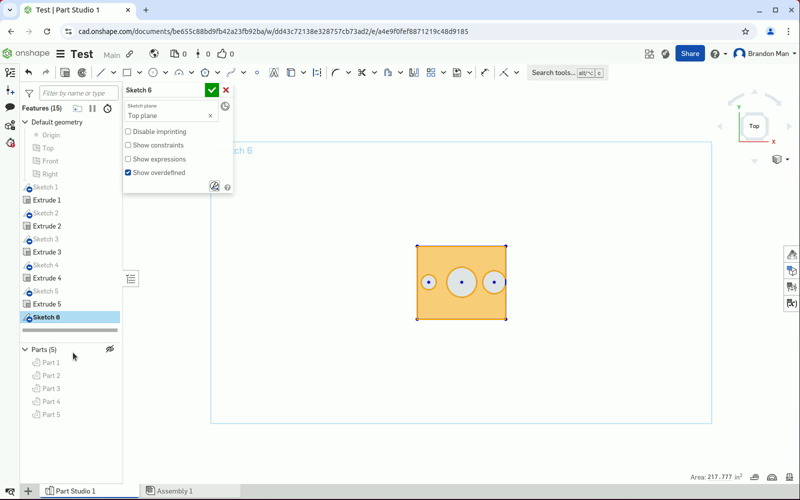
key(shift+e)
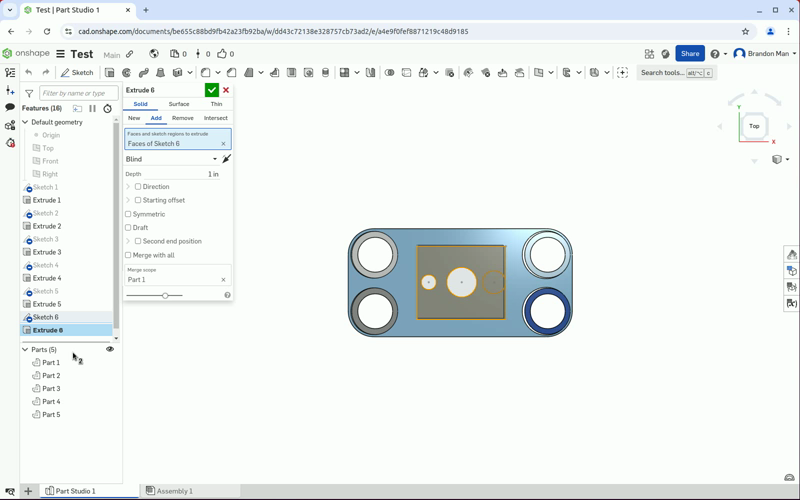
mouse_move(143, 106)
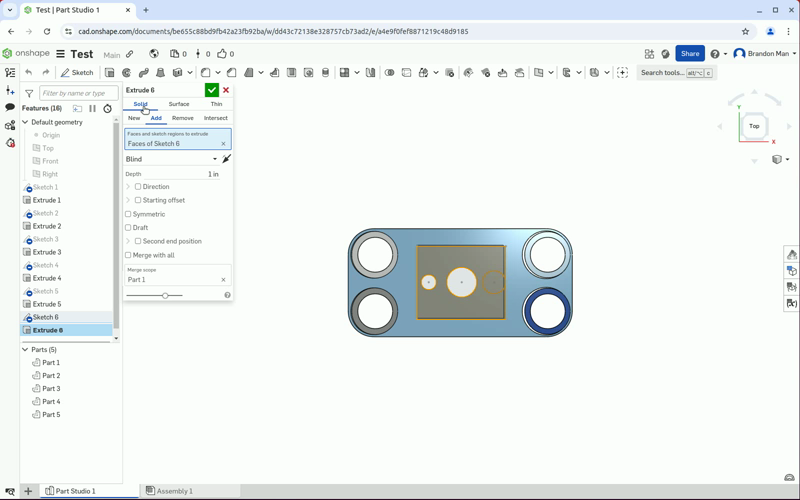
click(143, 106)
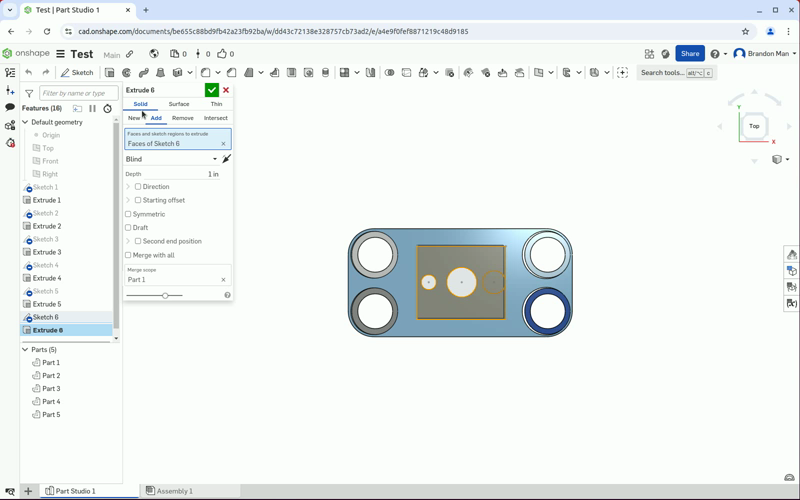
mouse_move(137, 120)
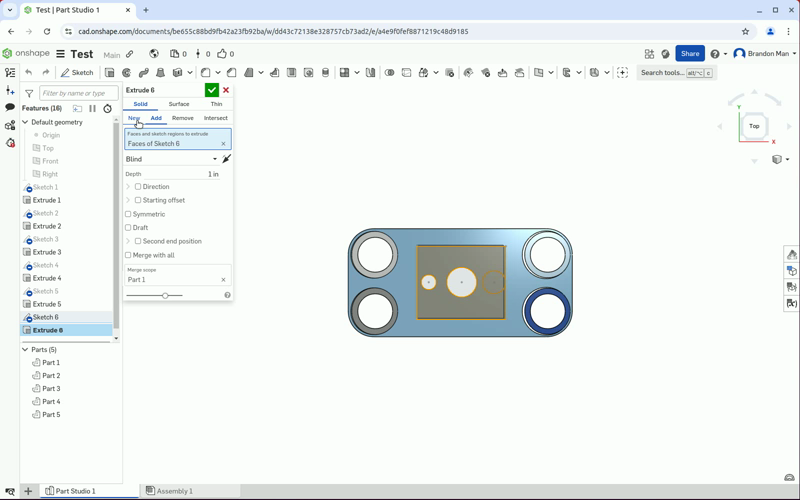
click(137, 120)
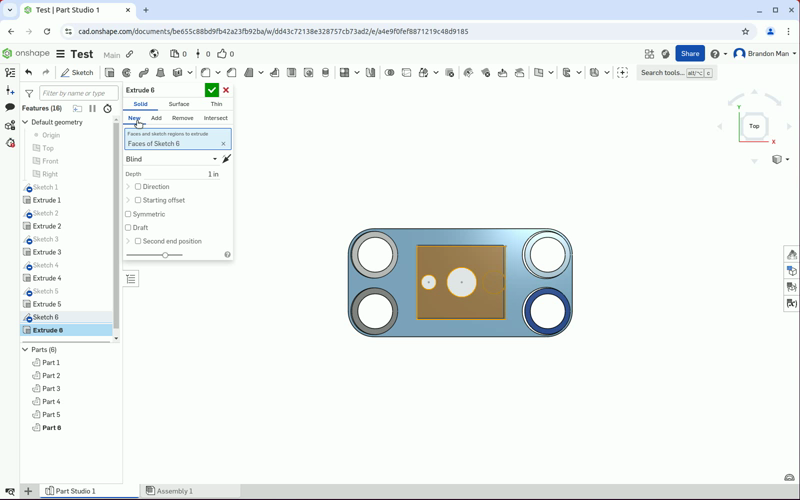
key(tab, 4)
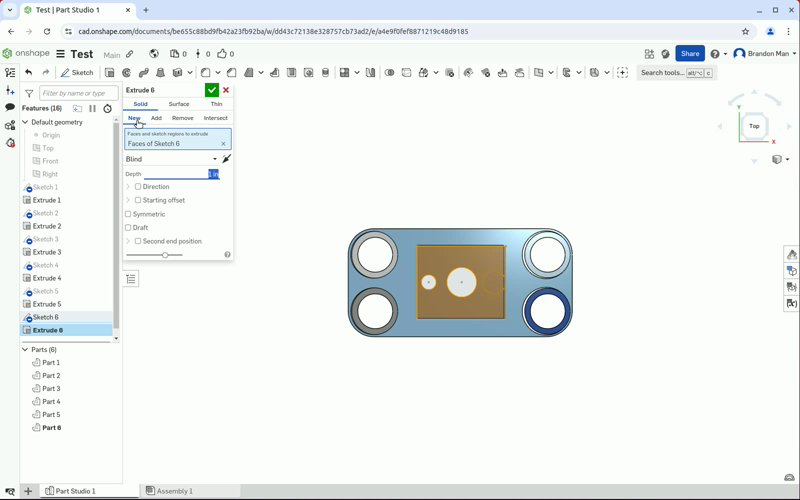
text(1.204)
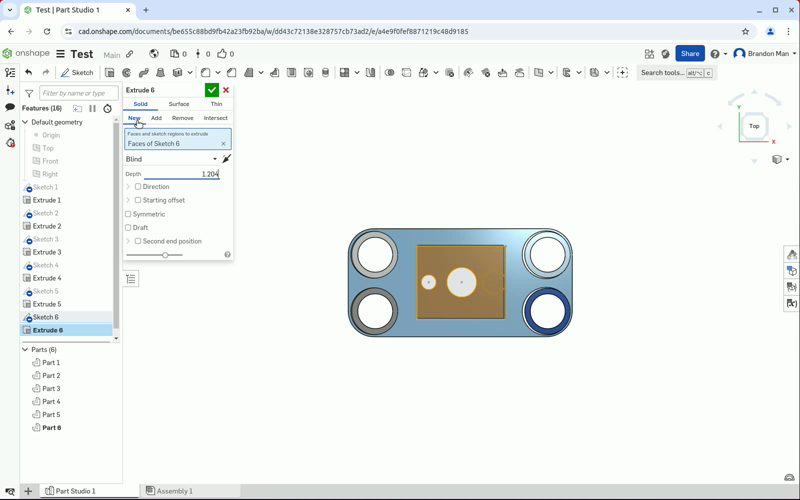
key(enter)
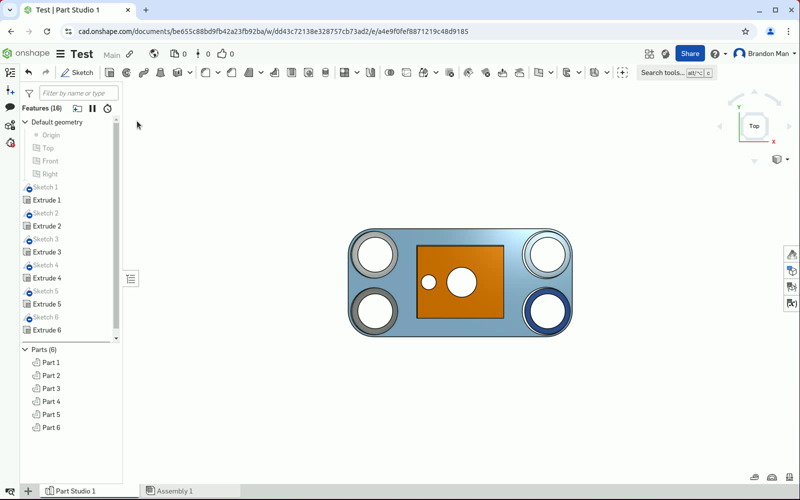
key(shift+h)
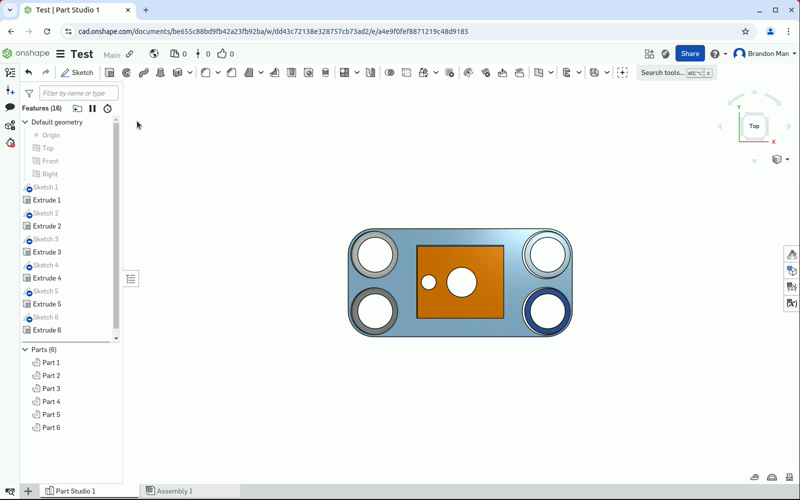
key(shift+h)
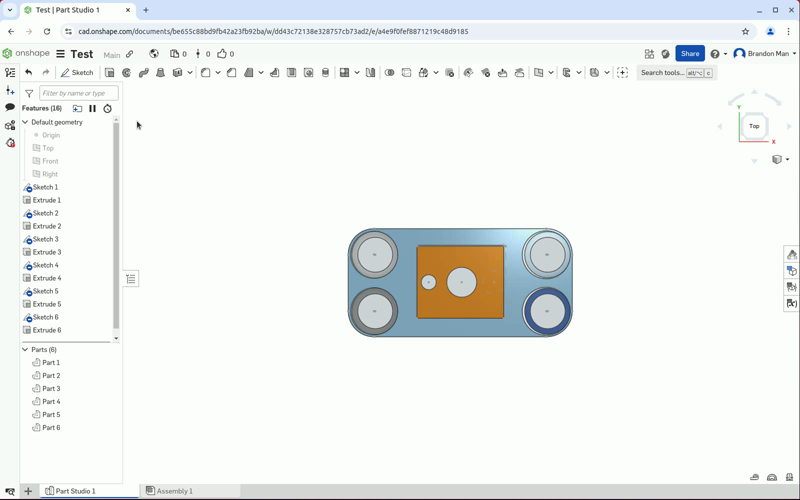
key(shift+7)
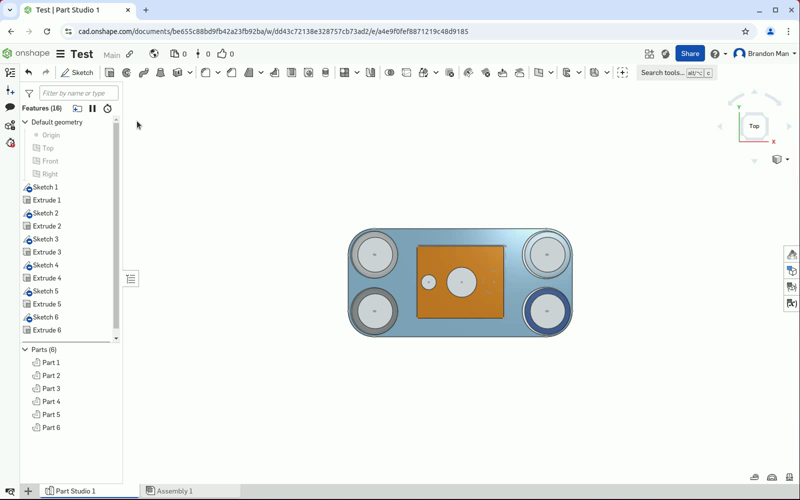
key(up, 3)
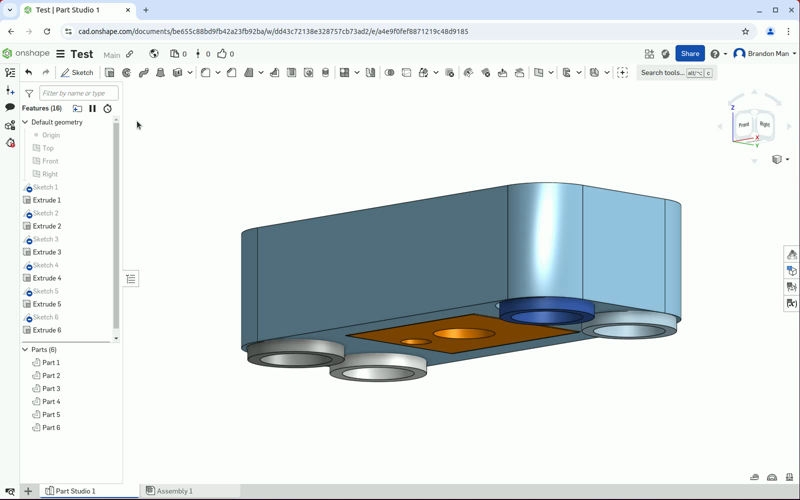
key(left, 3)
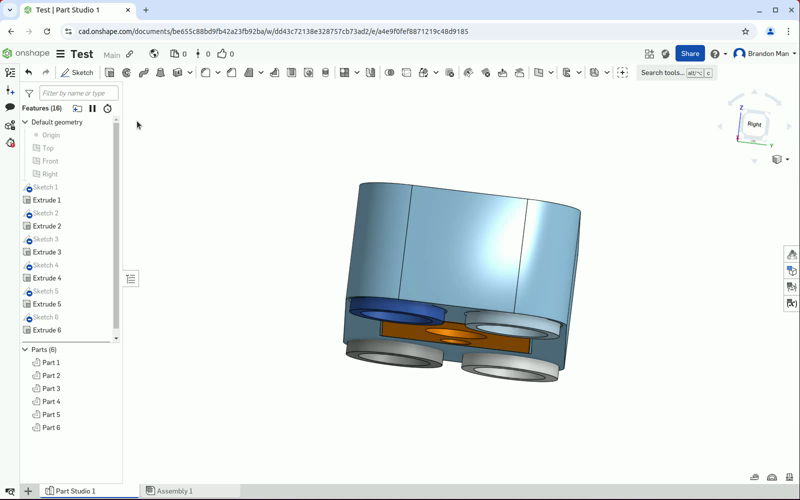
key(right, 3)
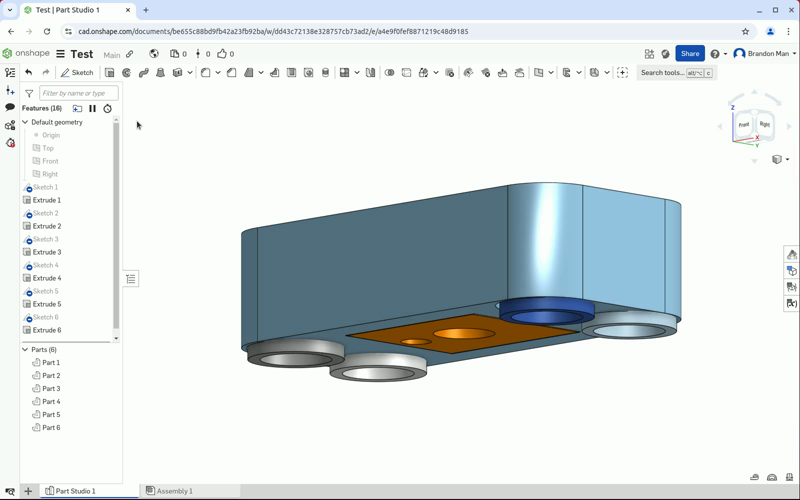
key(down, 3)
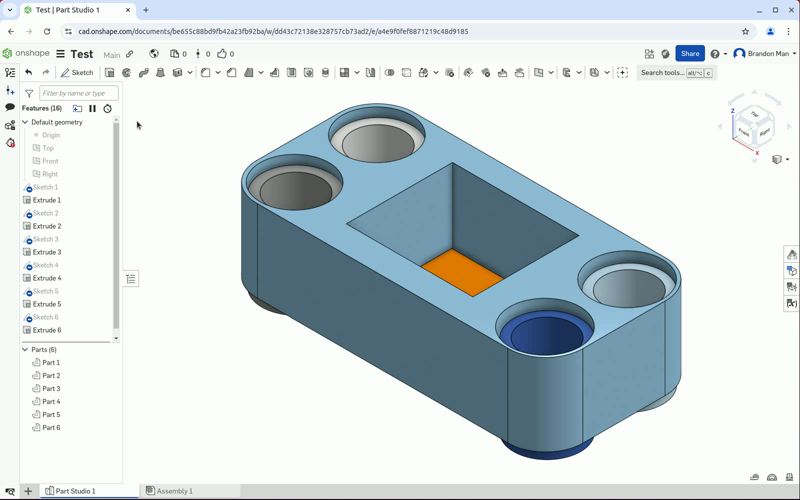
mouse_move(69, 189)
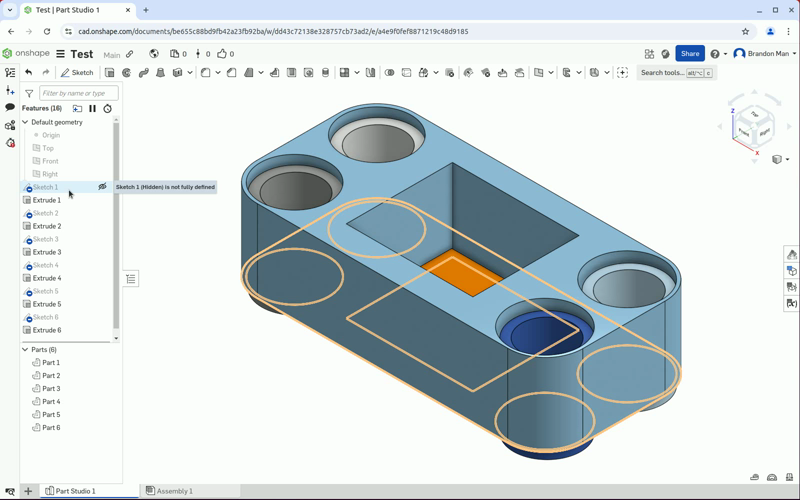
click(69, 189)